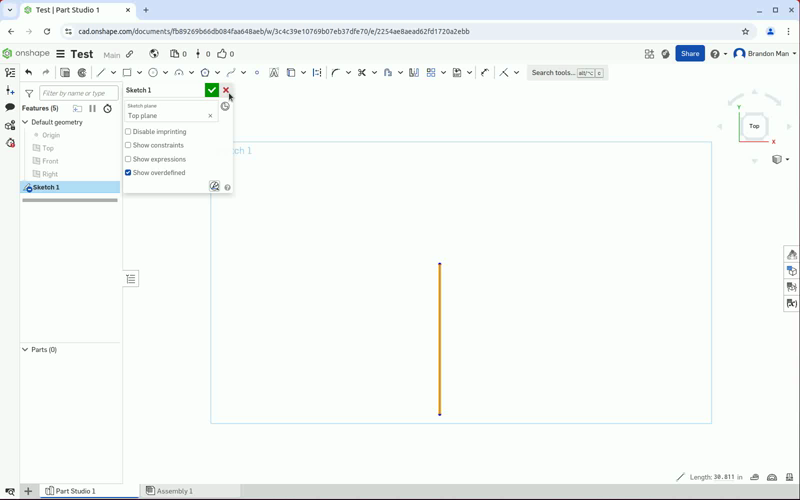
key(shift+h)
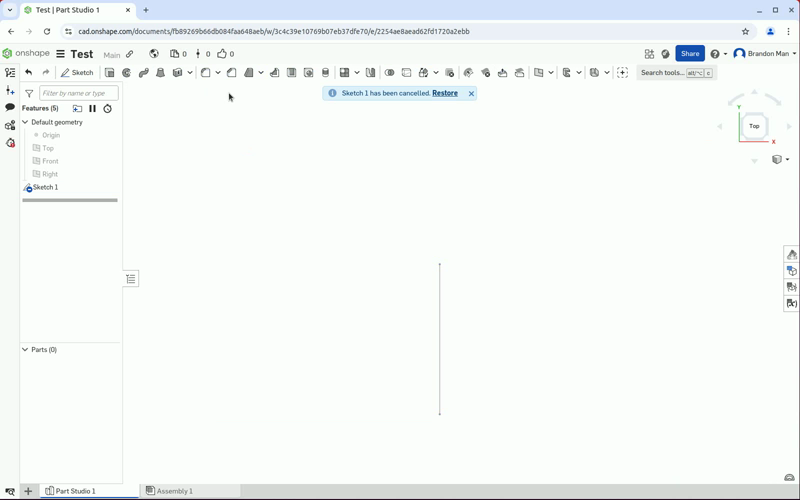
key(shift+s)
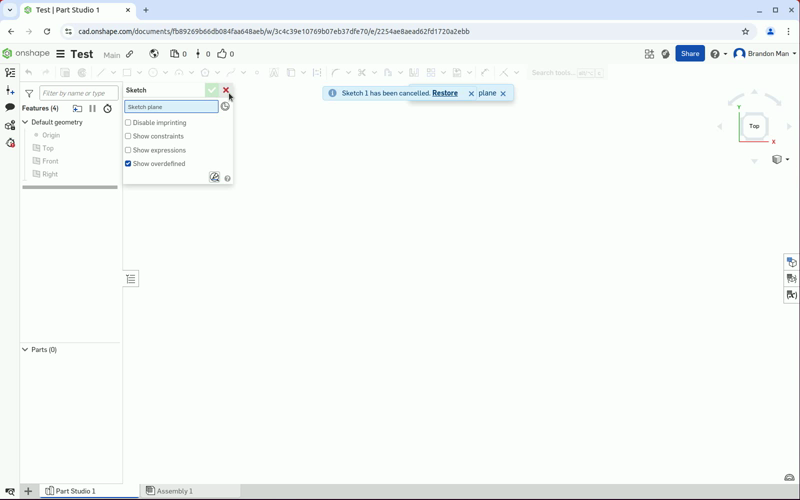
mouse_move(73, 150)
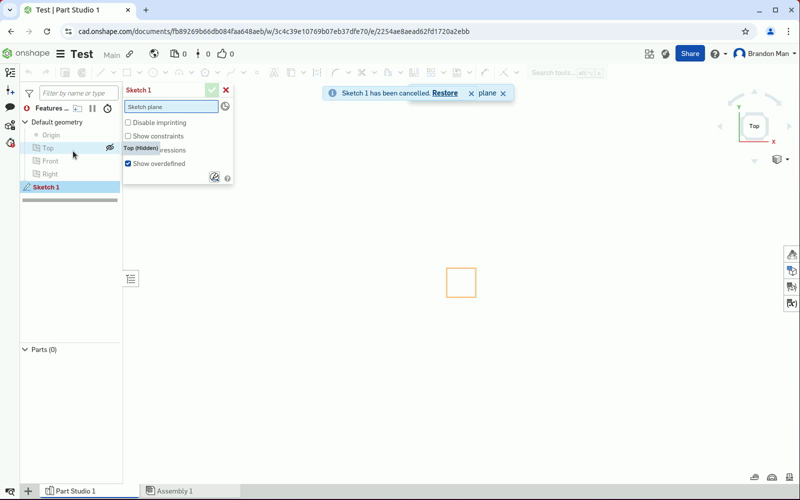
click(73, 150)
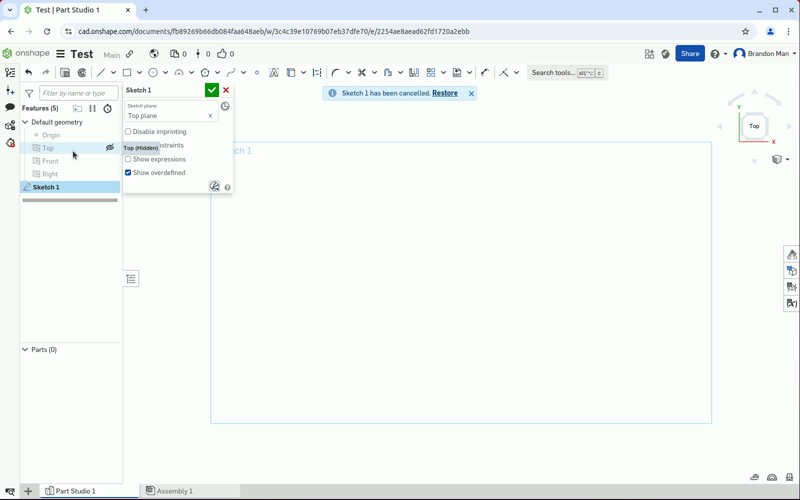
mouse_move(73, 352)
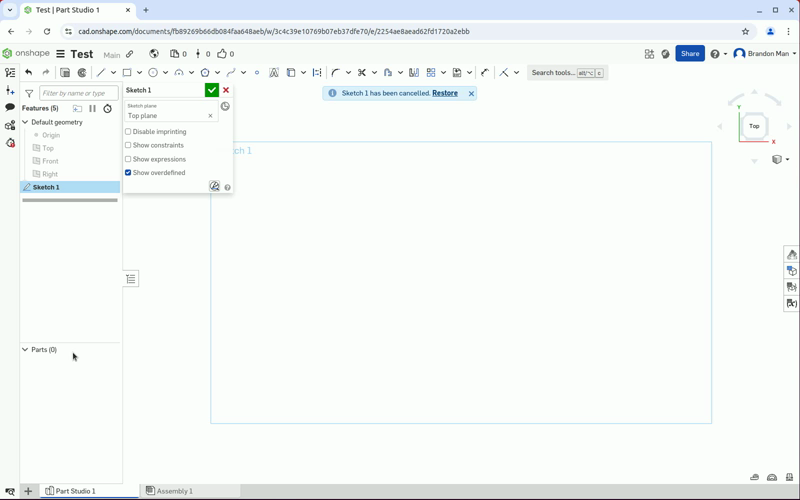
key(y)
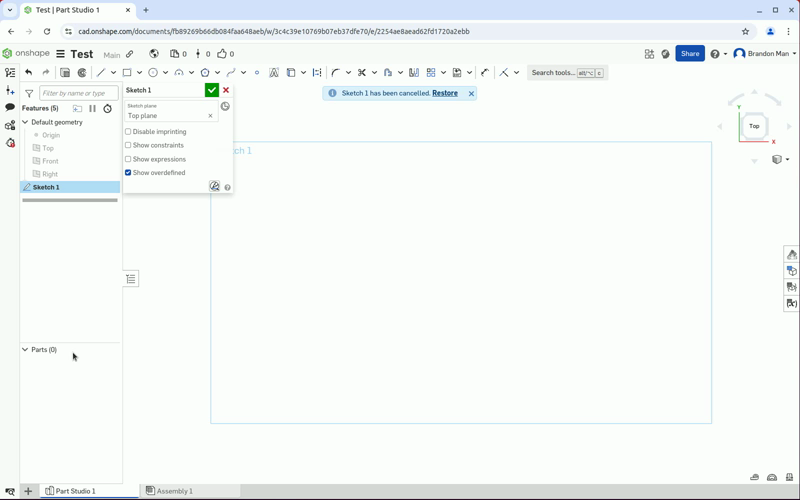
key(c)
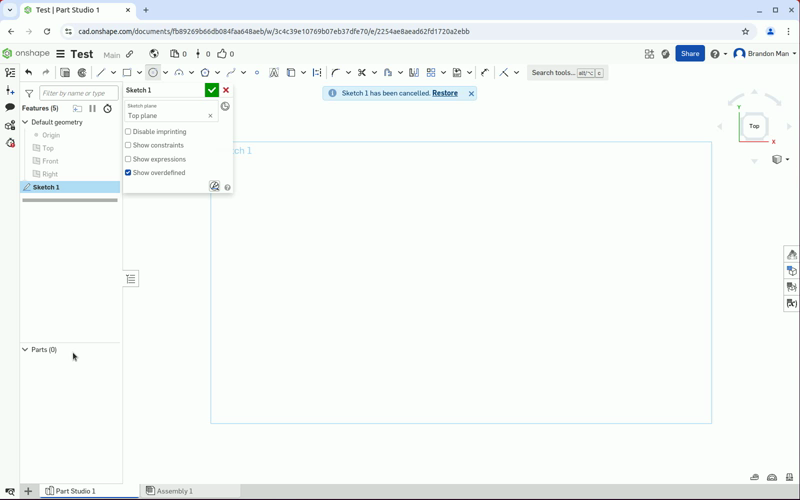
key_down(shift)
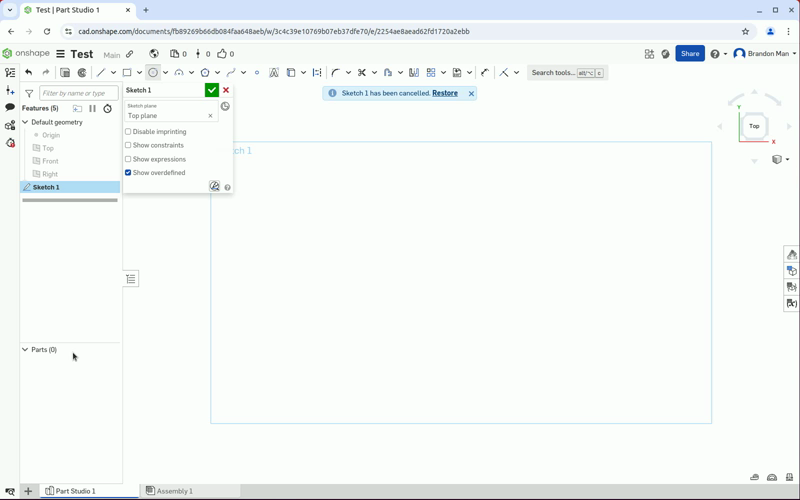
mouse_move(461, 282)
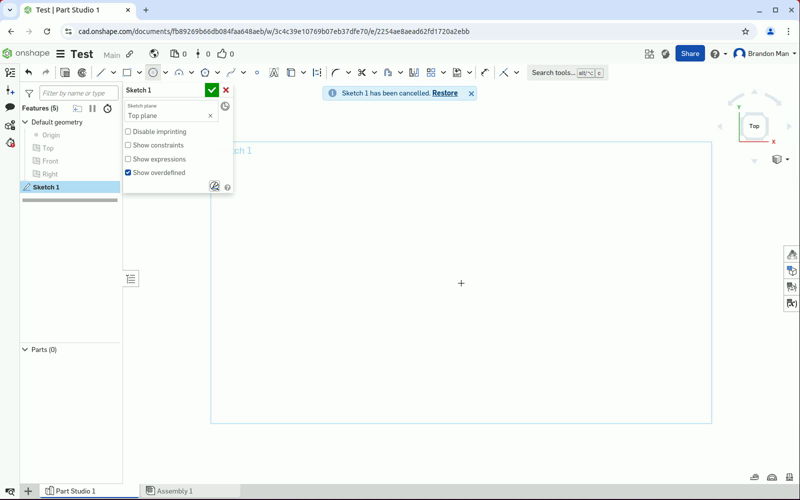
click(461, 282)
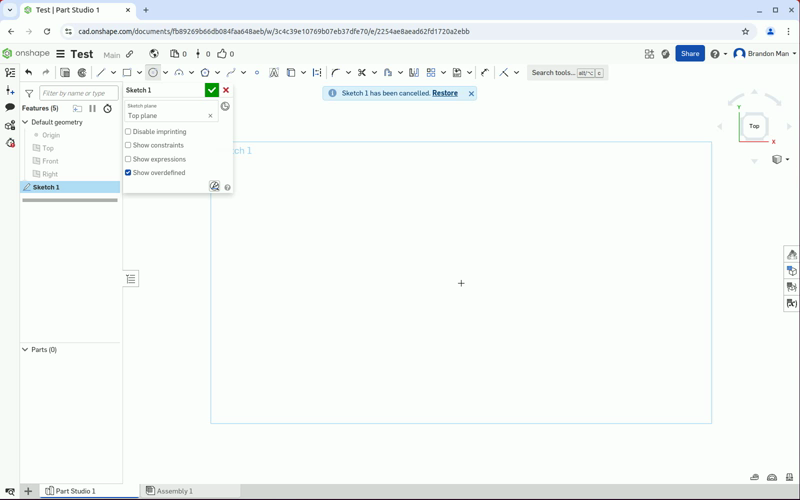
key_up(shift)
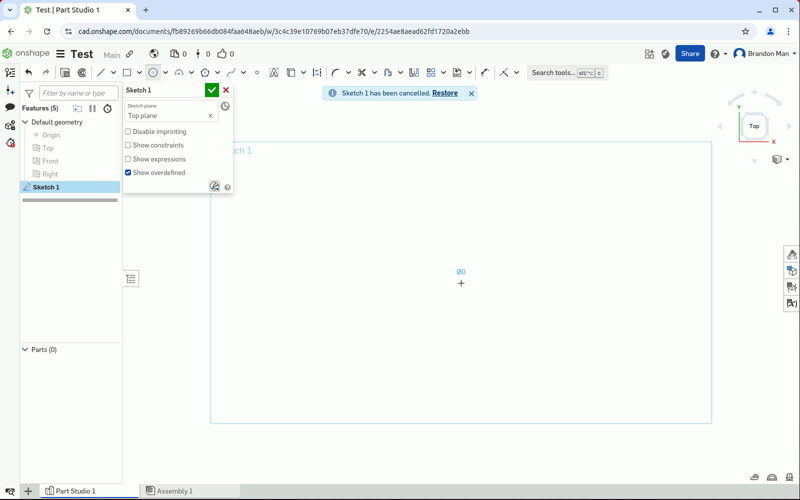
mouse_move(574, 282)
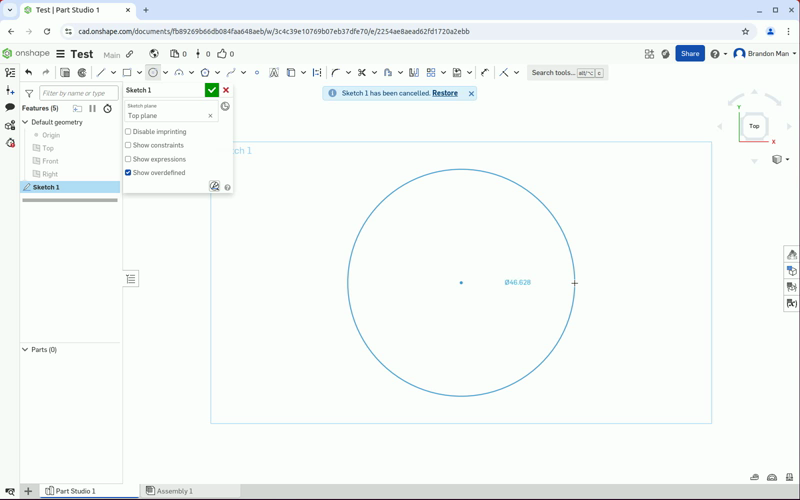
click(574, 282)
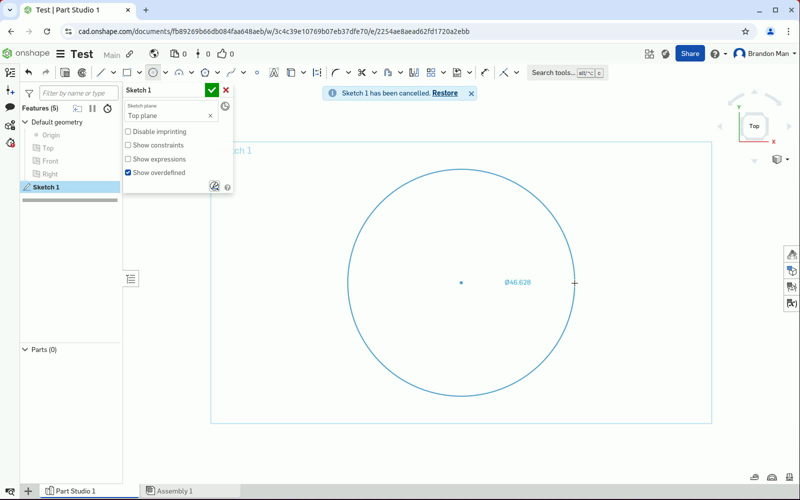
key(esc)
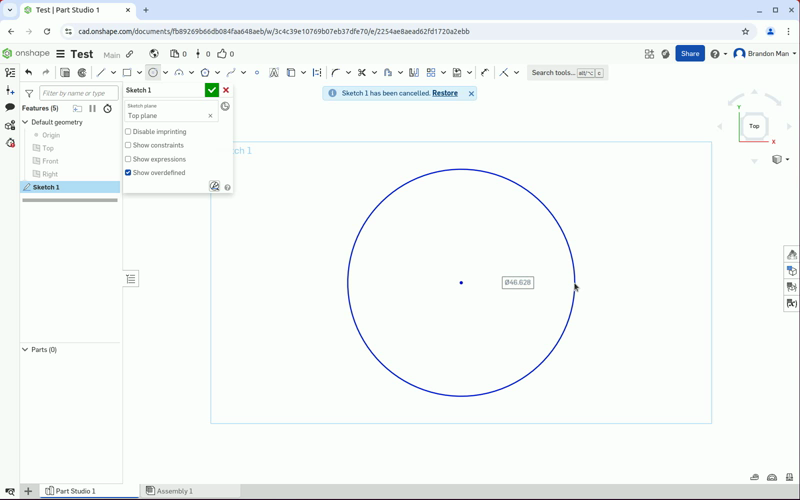
key(c)
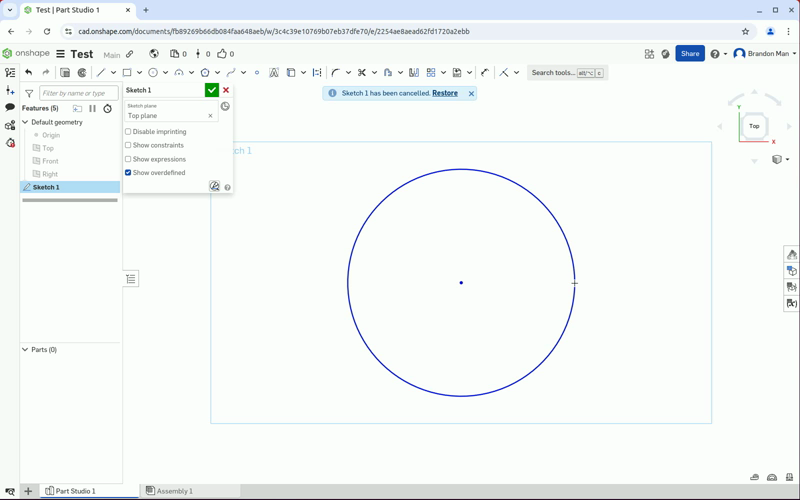
key_down(shift)
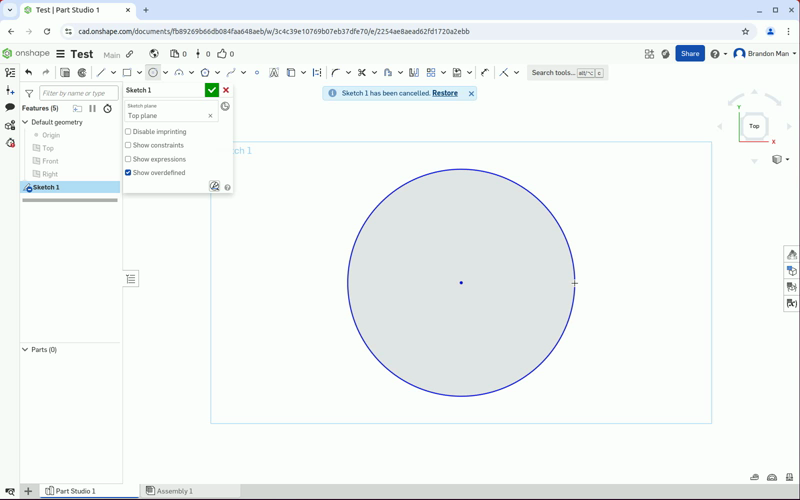
mouse_move(461, 282)
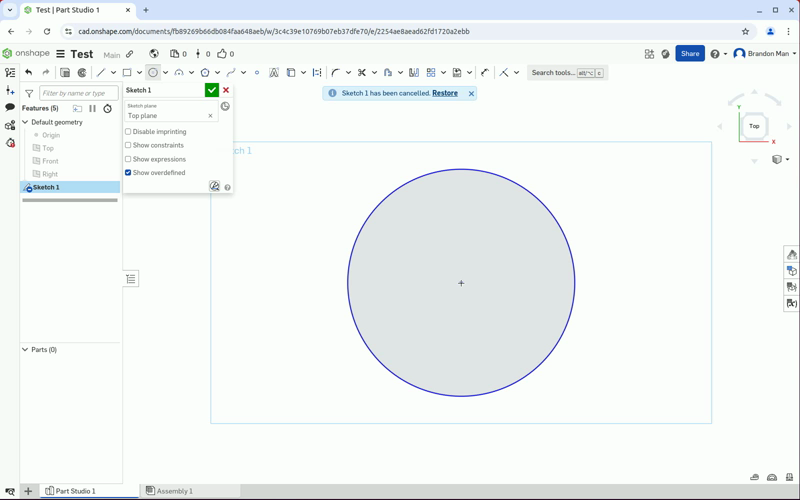
click(461, 282)
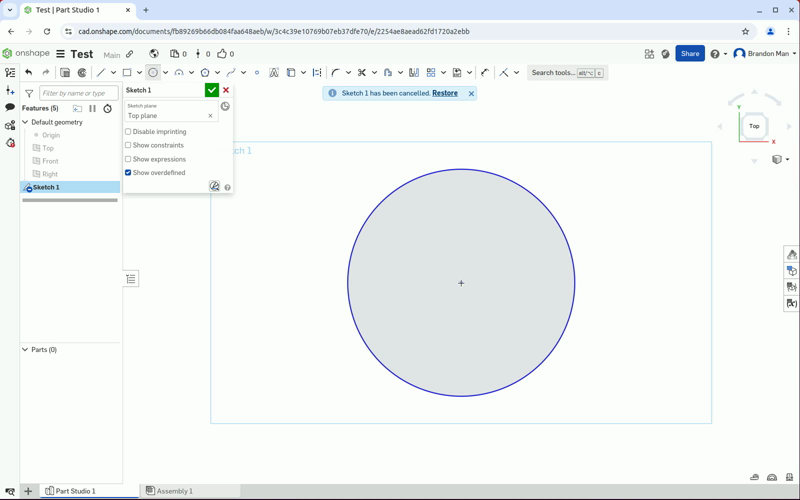
key_up(shift)
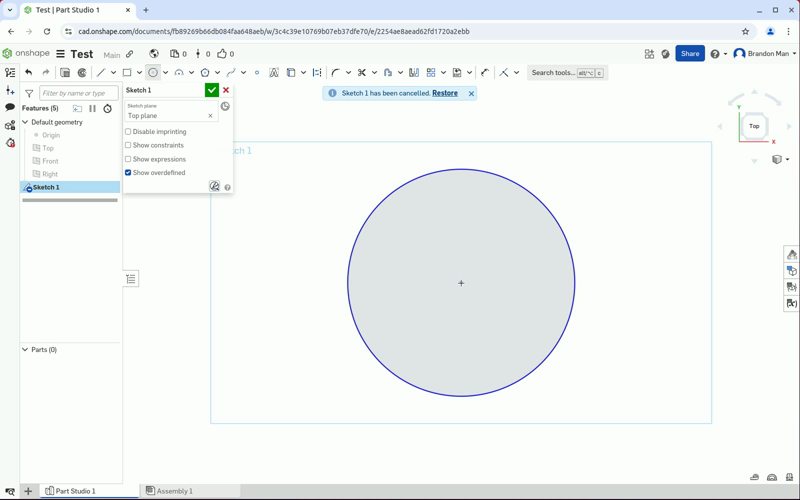
mouse_move(541, 282)
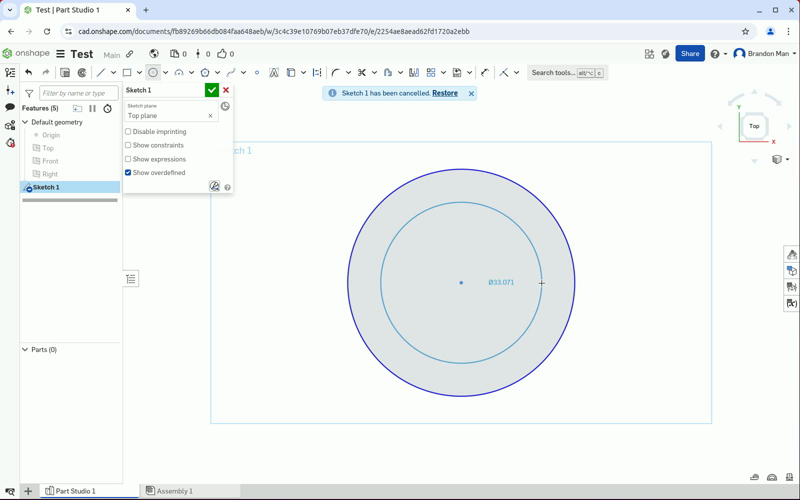
click(541, 282)
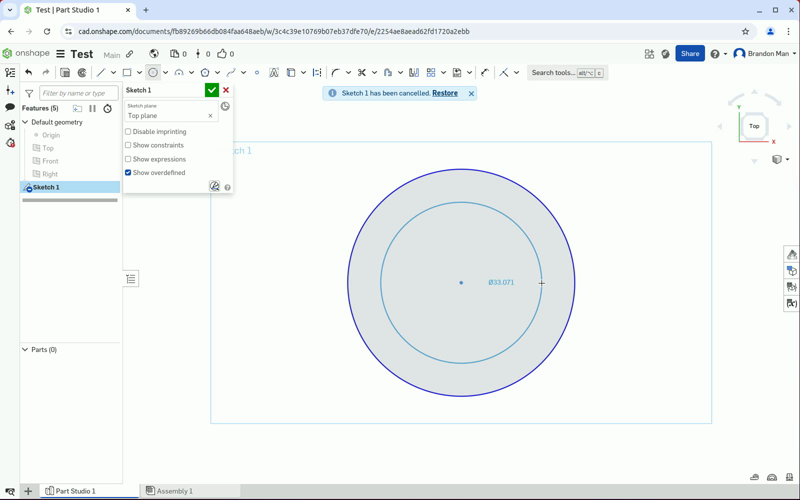
key(esc)
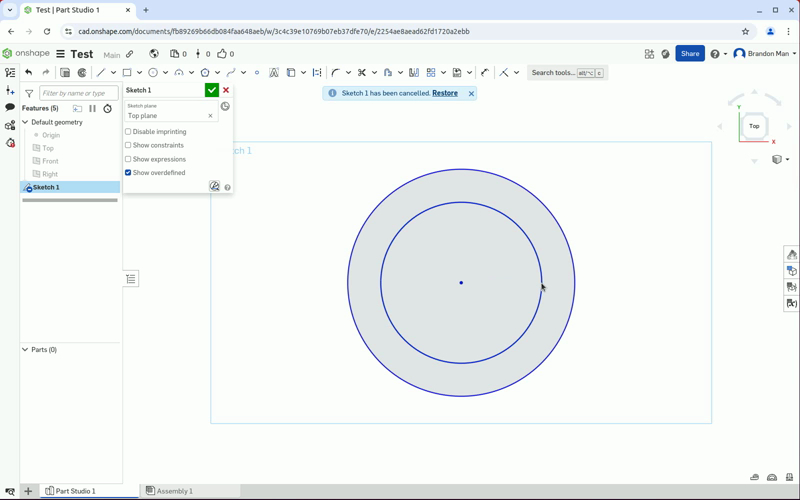
mouse_move(549, 323)
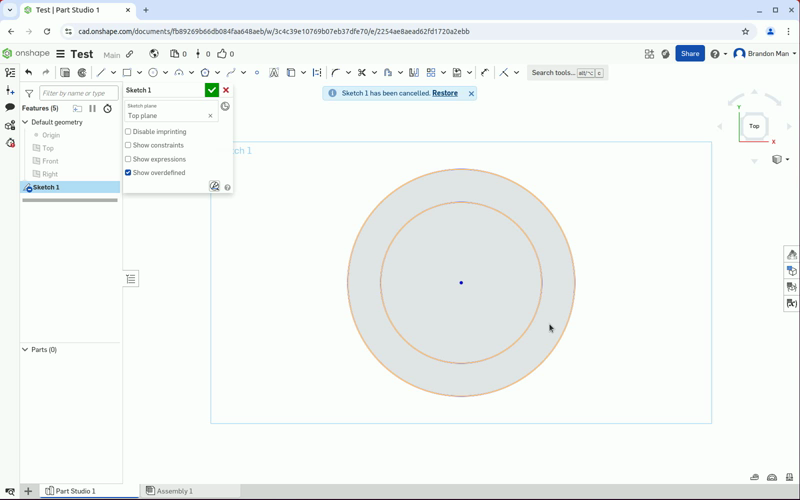
click(549, 323)
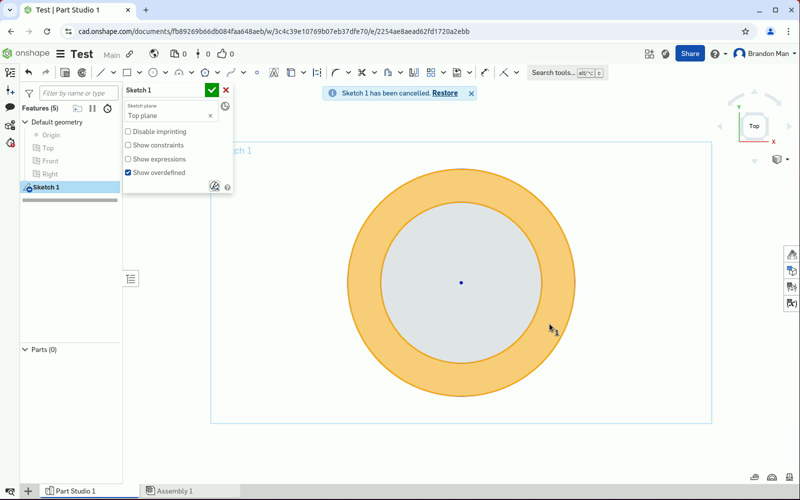
mouse_move(73, 352)
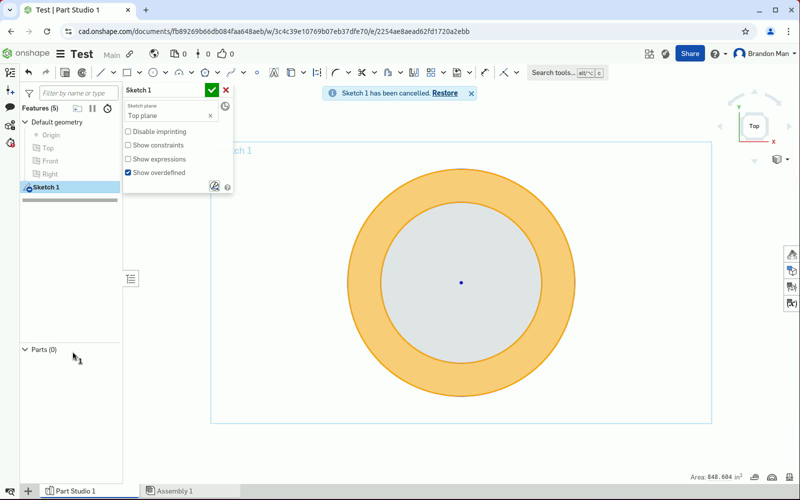
key(shift+y)
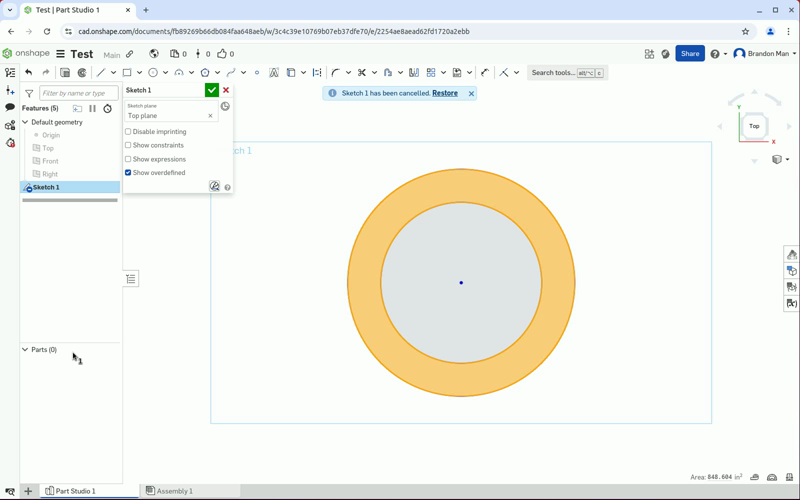
key(shift+e)
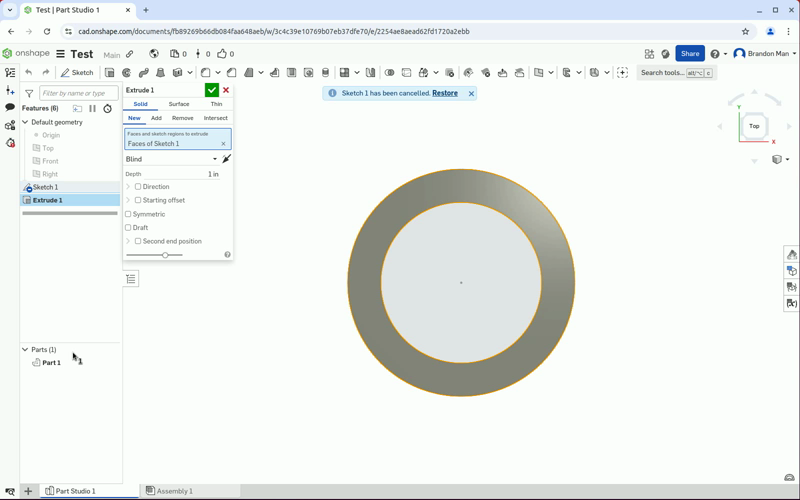
mouse_move(143, 106)
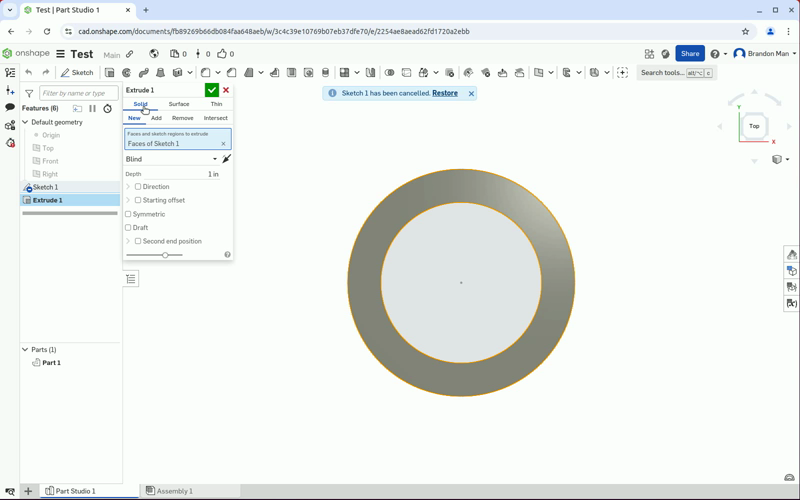
click(143, 106)
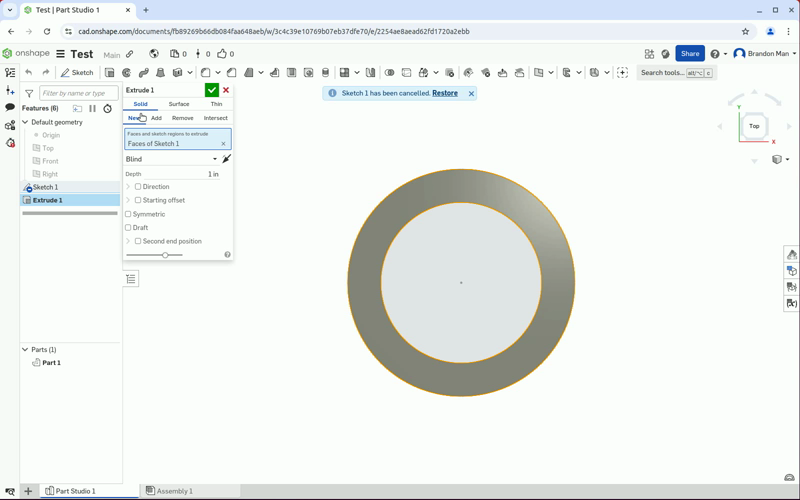
mouse_move(137, 120)
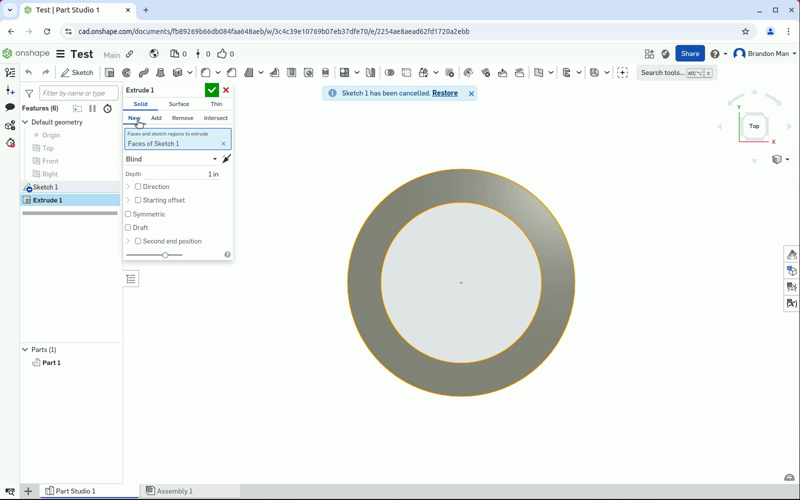
click(137, 120)
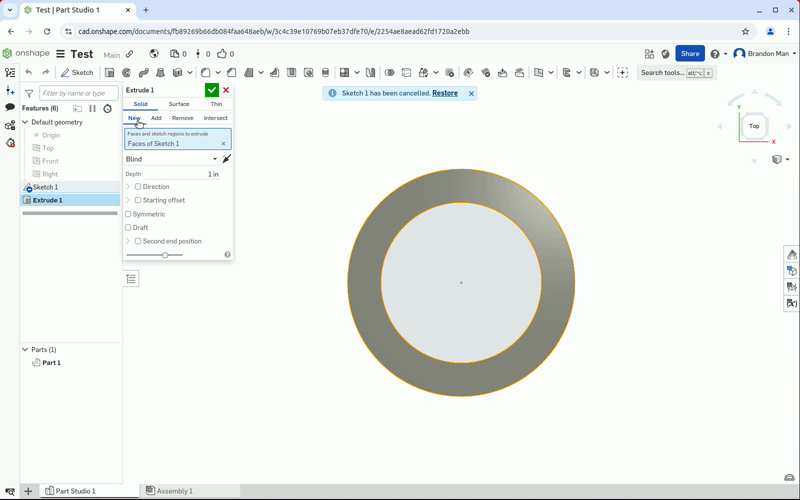
key(tab, 4)
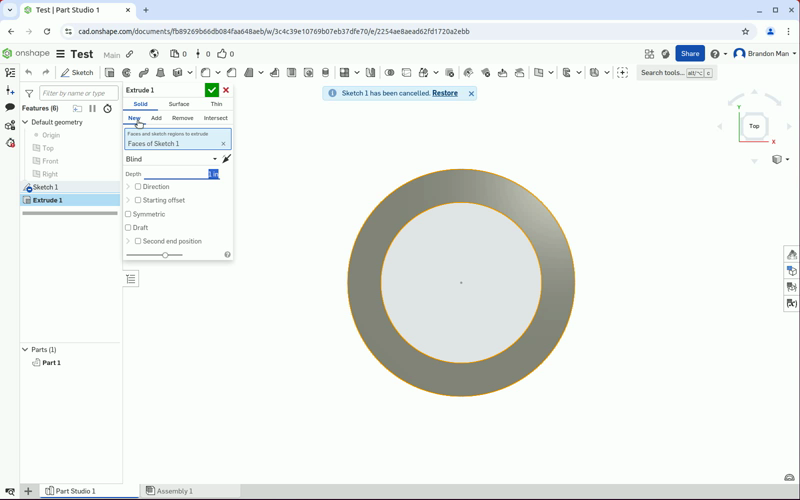
text(0.722)
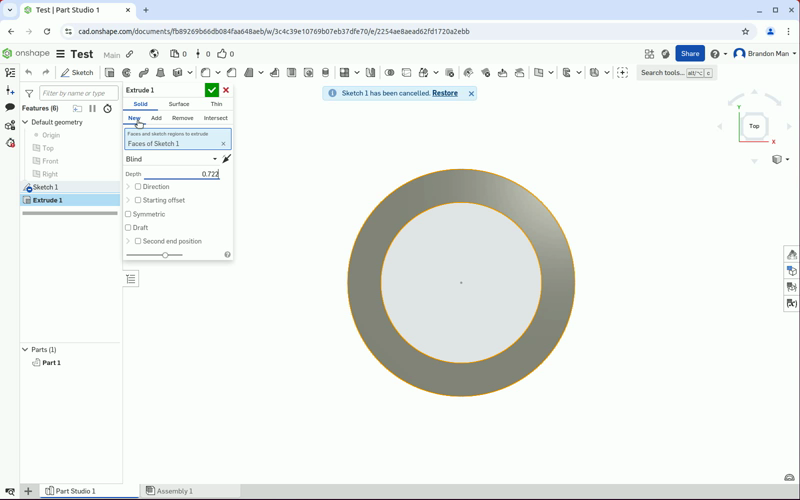
key(enter)
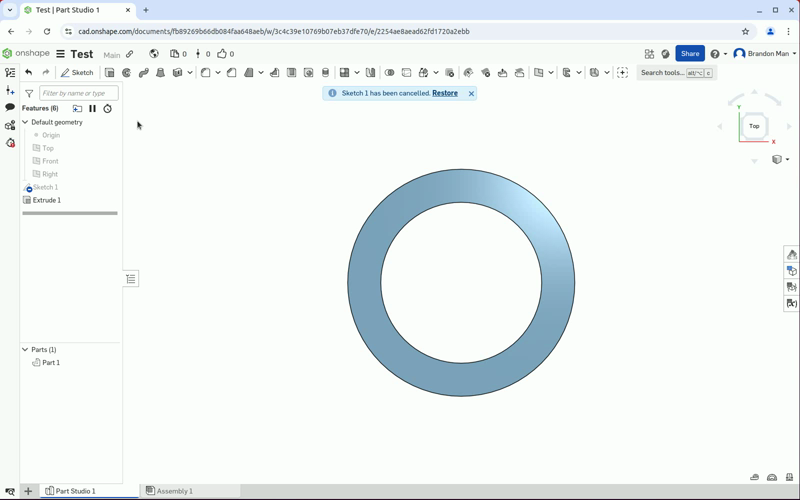
key(shift+h)
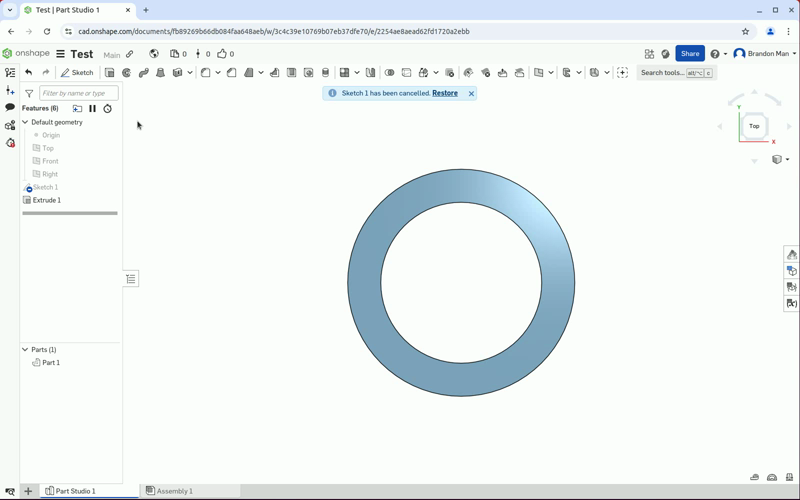
key(shift+h)
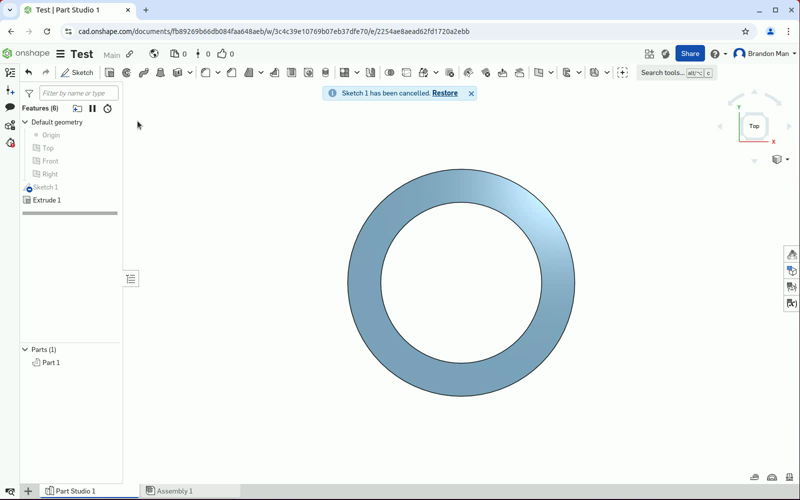
mouse_move(73, 189)
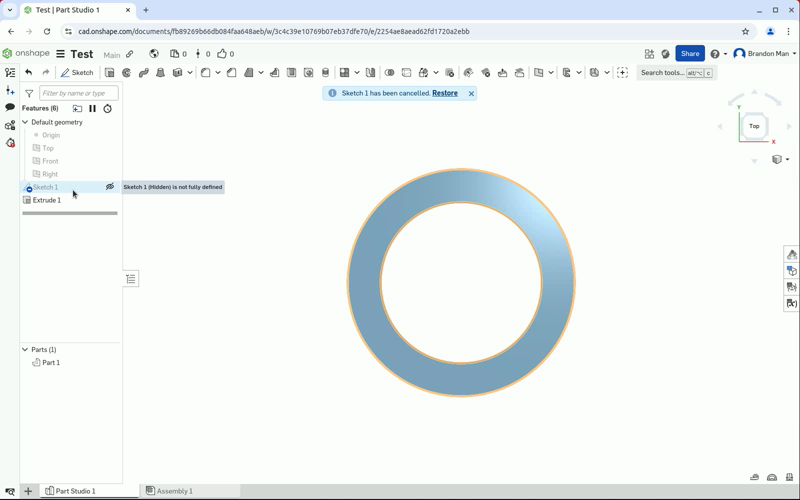
click(73, 189)
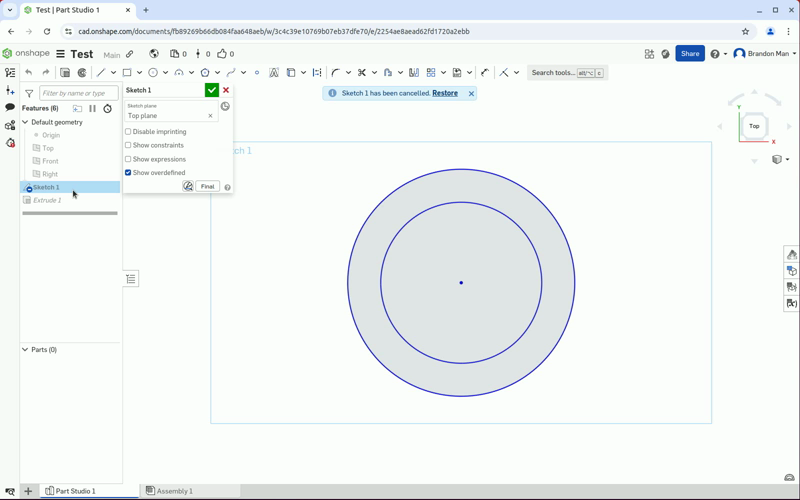
mouse_move(229, 92)
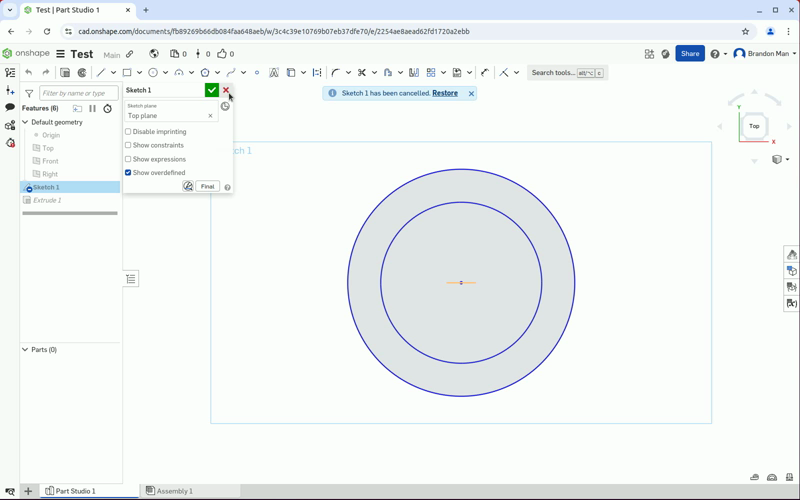
click(229, 92)
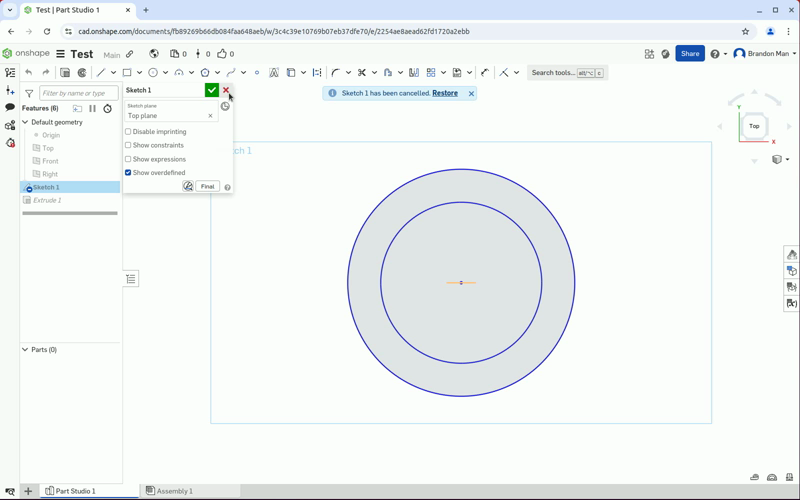
key(shift+s)
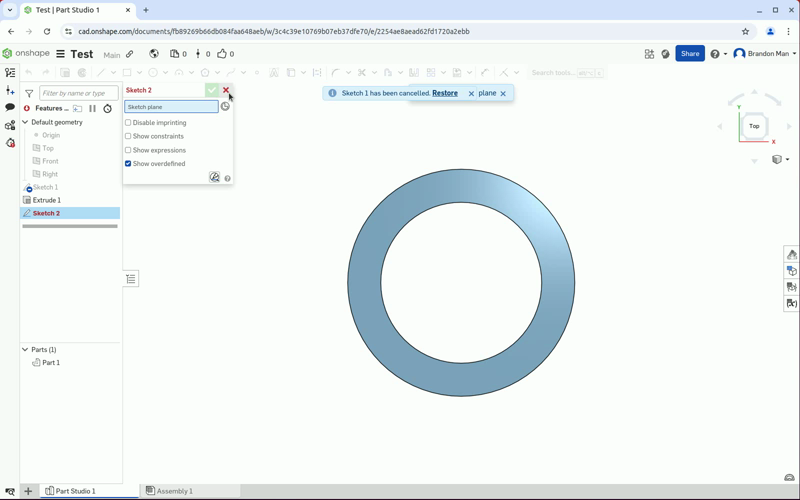
mouse_move(73, 150)
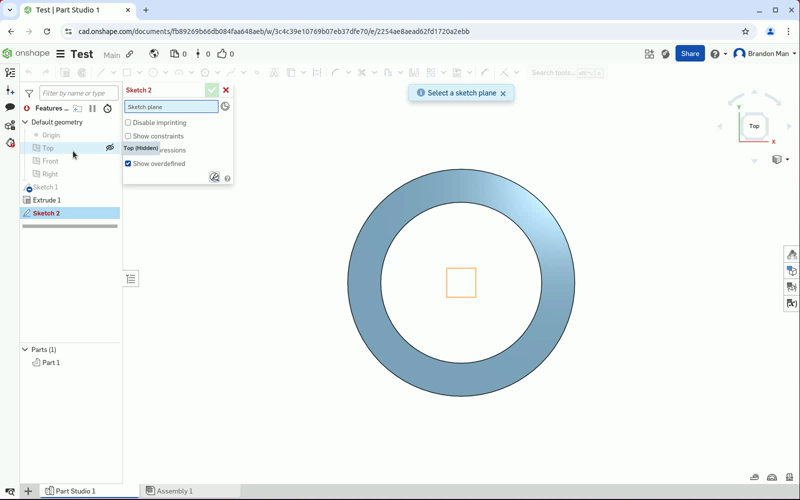
click(73, 150)
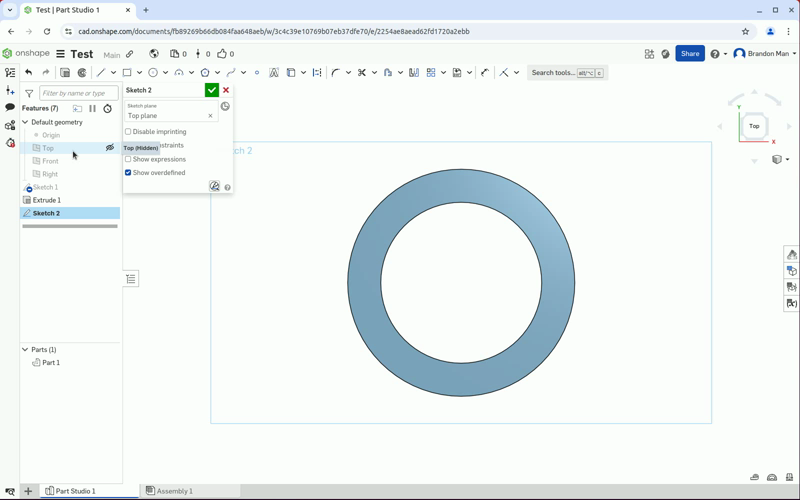
mouse_move(73, 352)
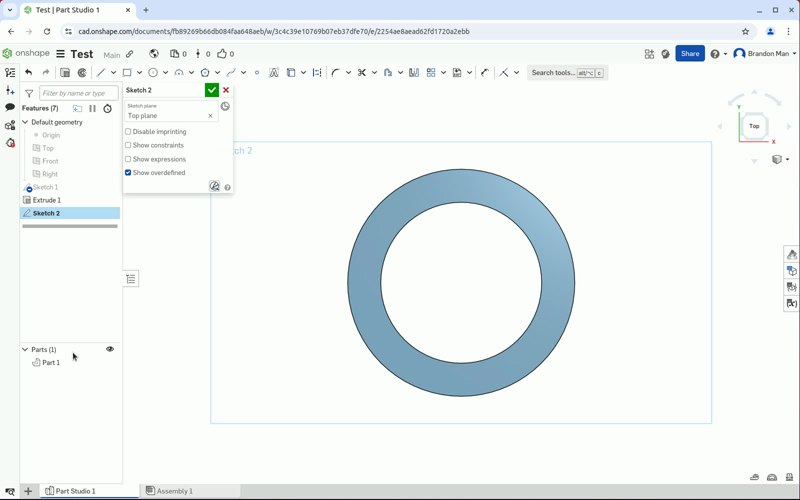
key(y)
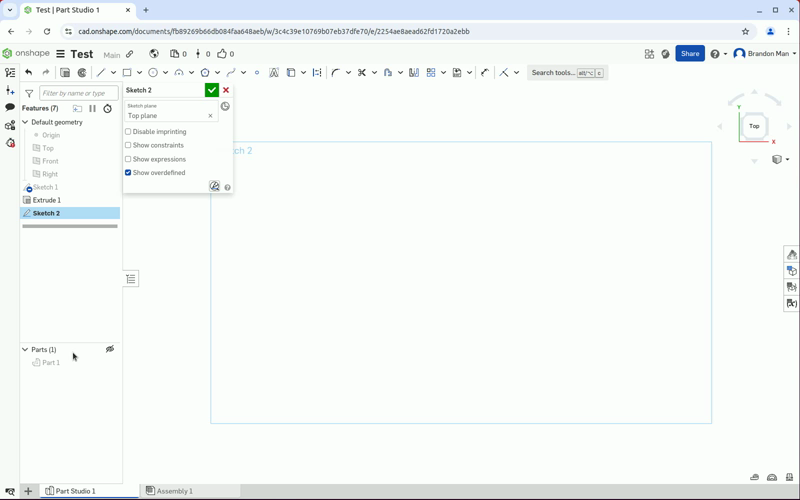
key(l)
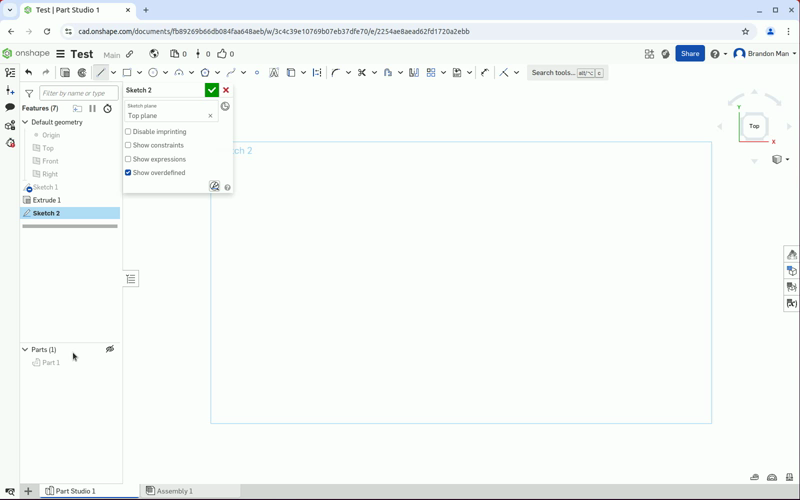
key_down(shift)
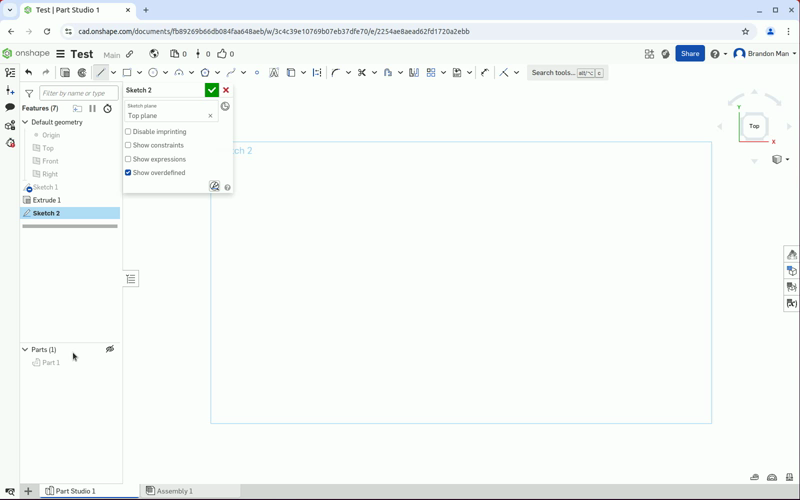
mouse_move(379, 282)
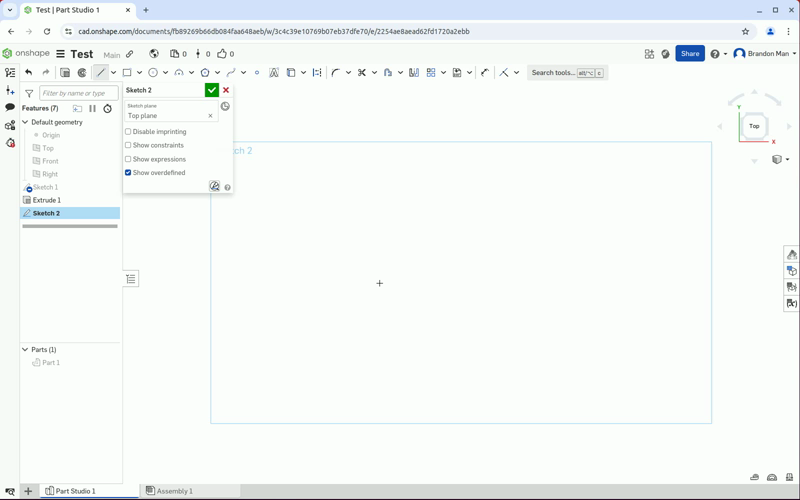
click(379, 282)
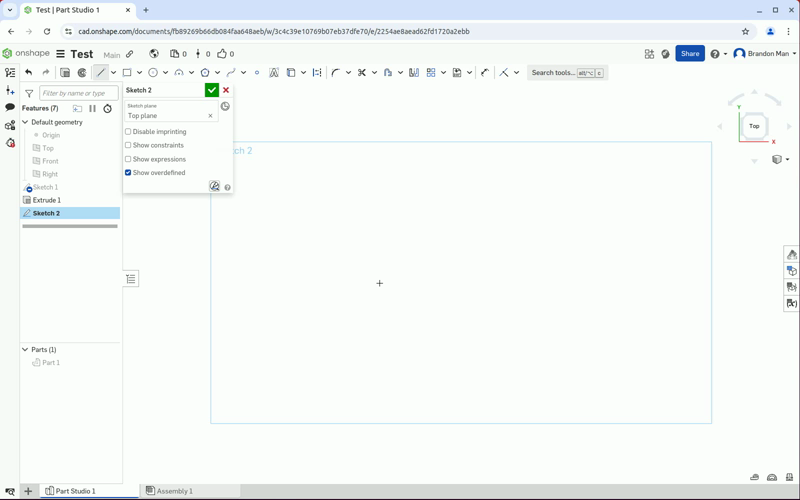
key_up(shift)
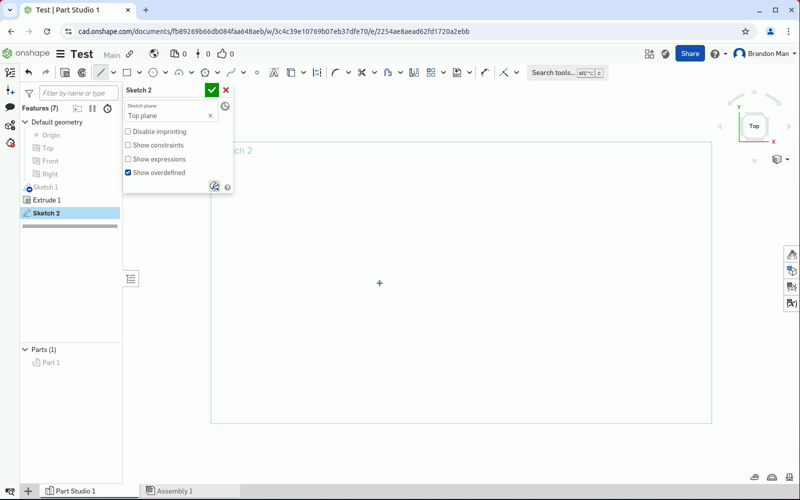
key_down(shift)
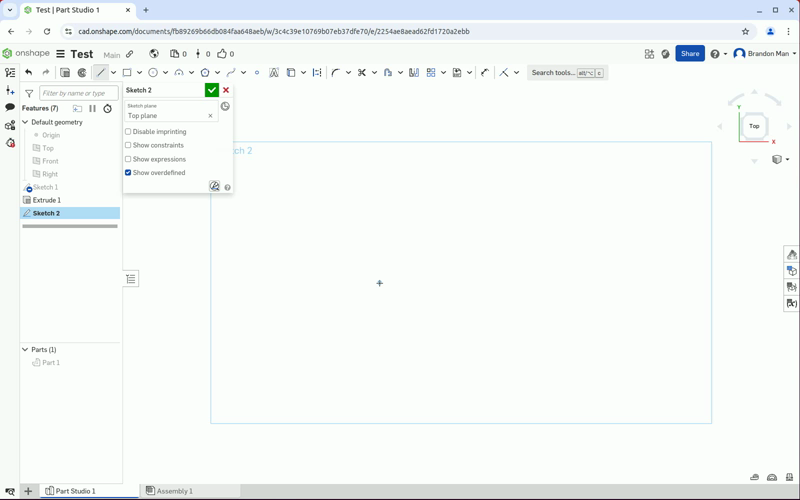
mouse_move(540, 282)
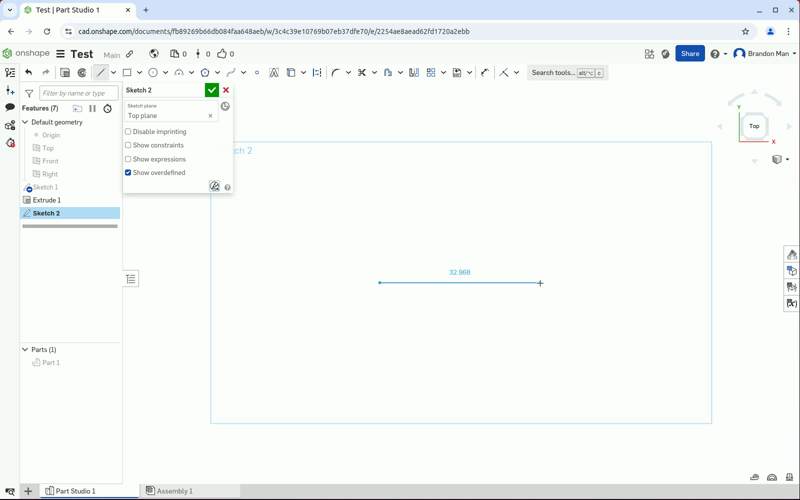
click(540, 282)
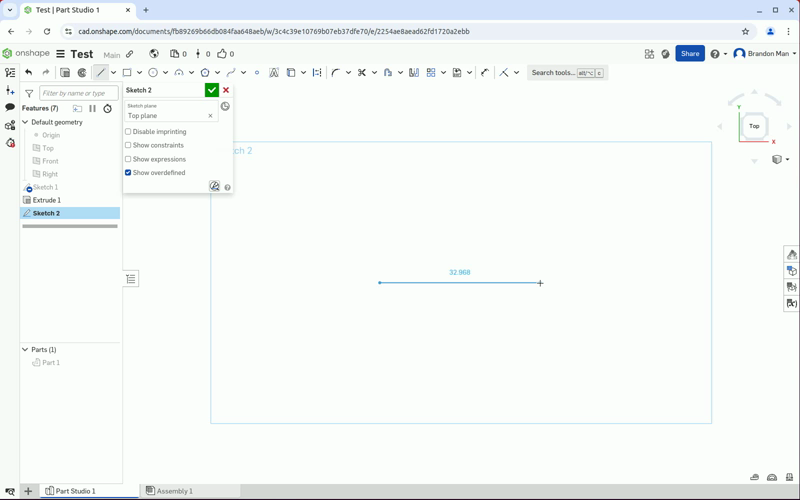
key_up(shift)
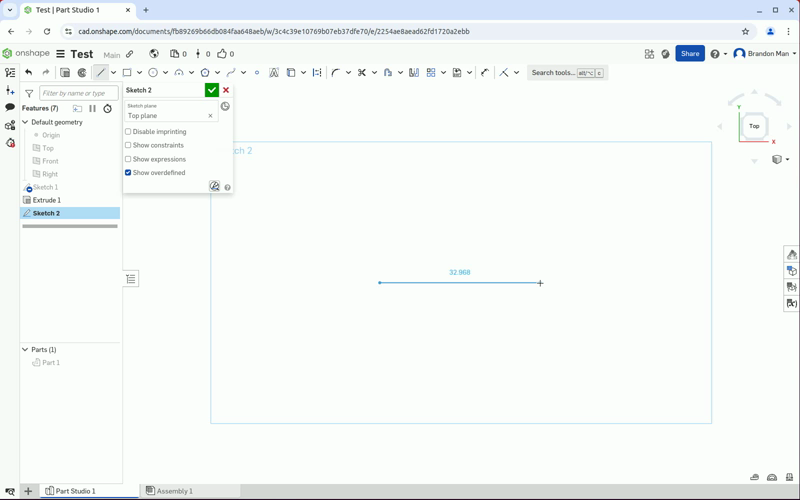
key(esc)
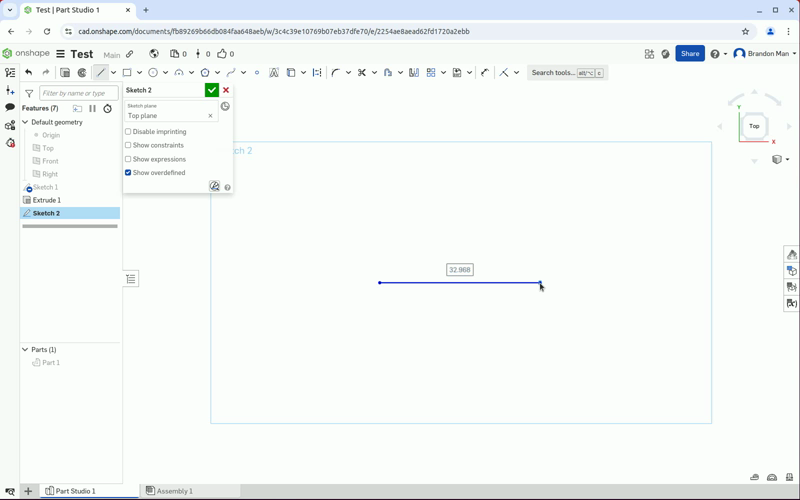
key(a)
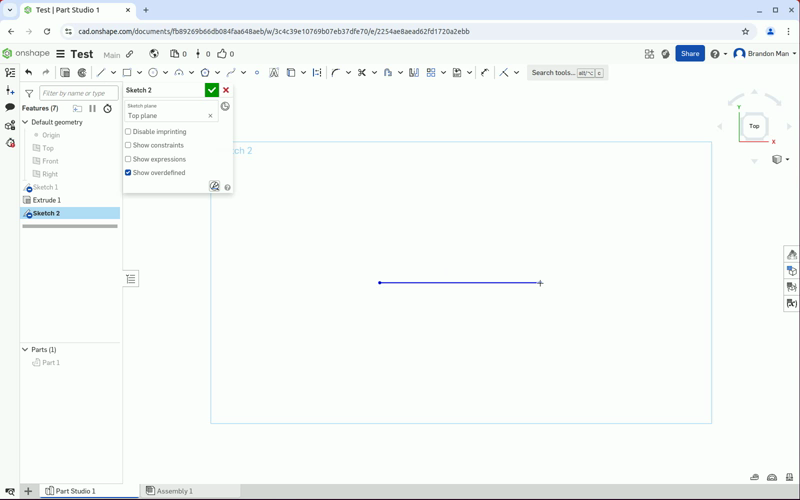
mouse_move(540, 282)
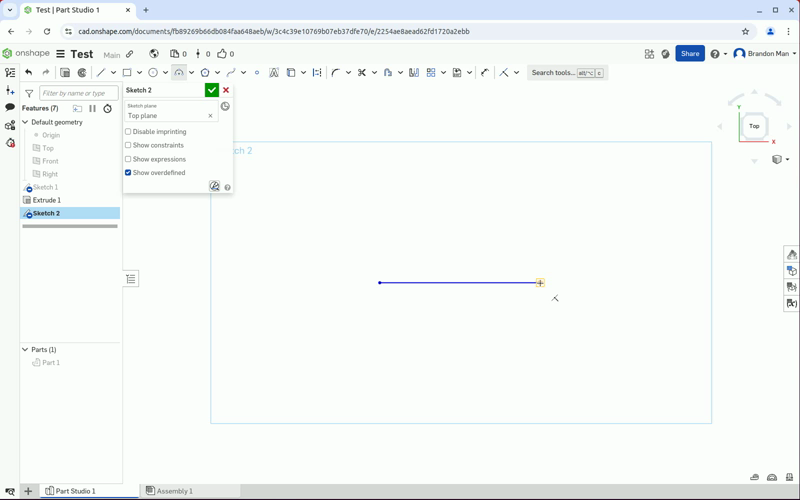
click(540, 282)
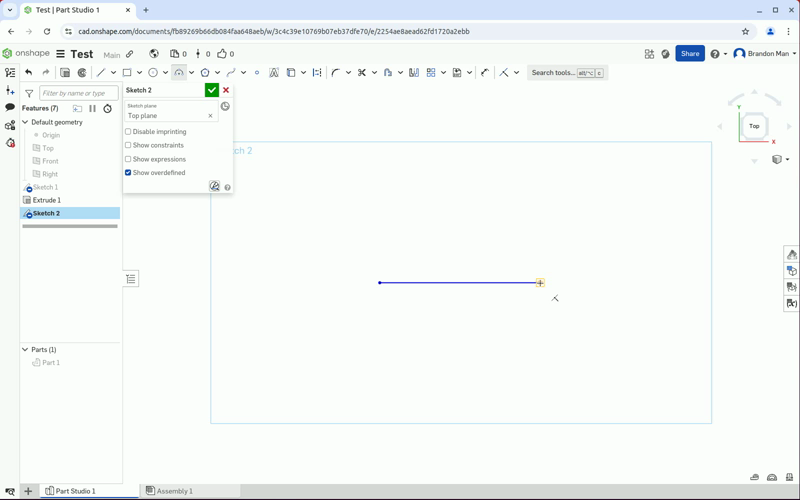
mouse_move(379, 282)
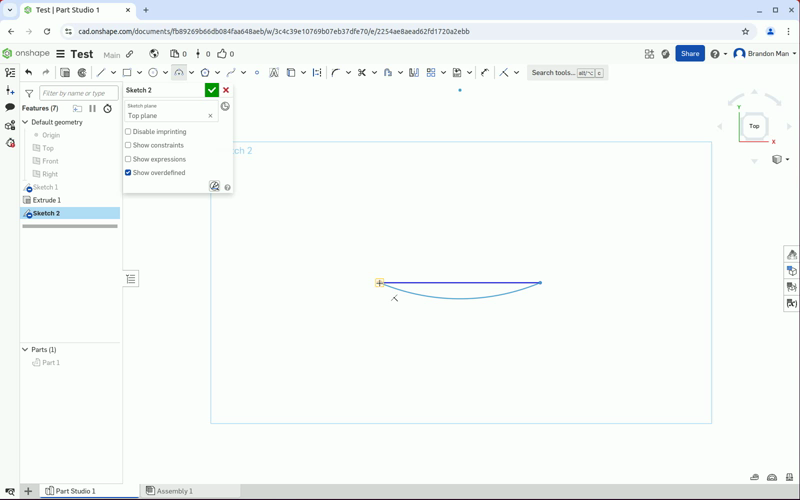
click(379, 282)
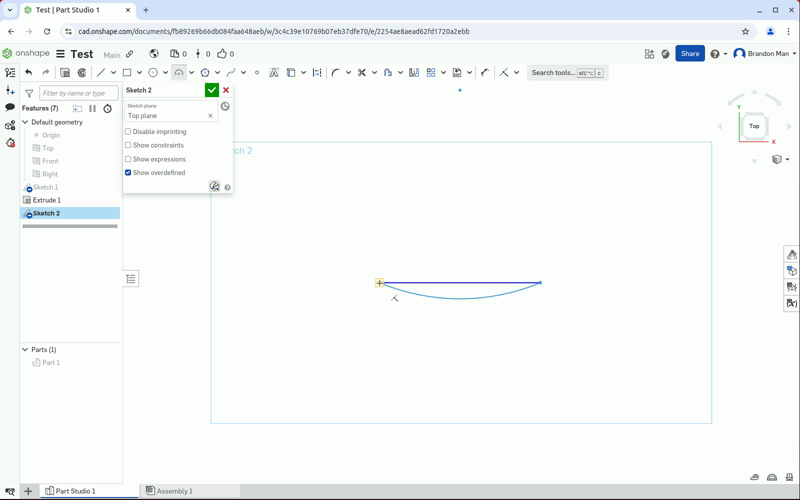
key_down(shift)
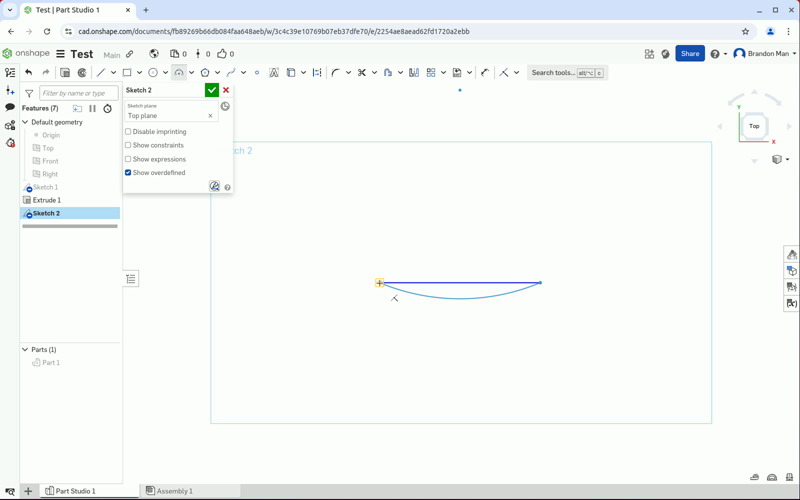
mouse_move(459, 202)
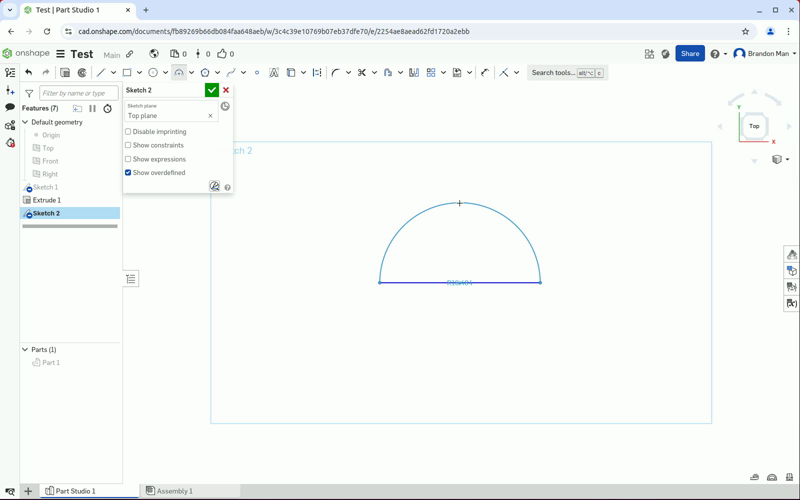
click(459, 202)
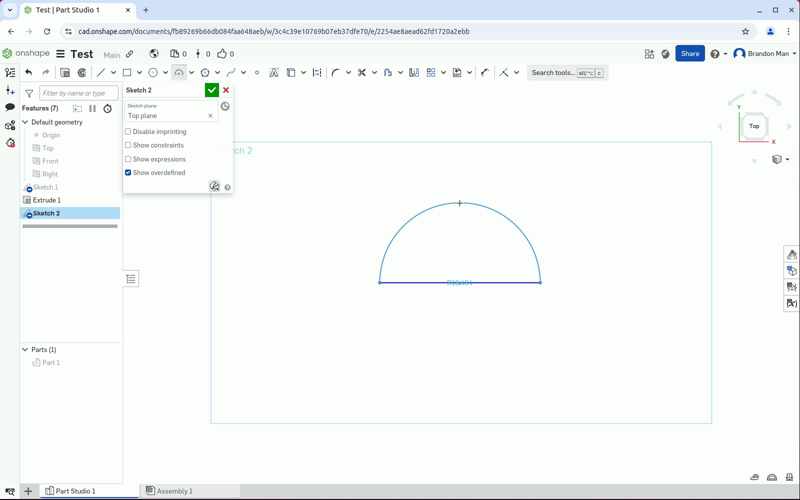
key_up(shift)
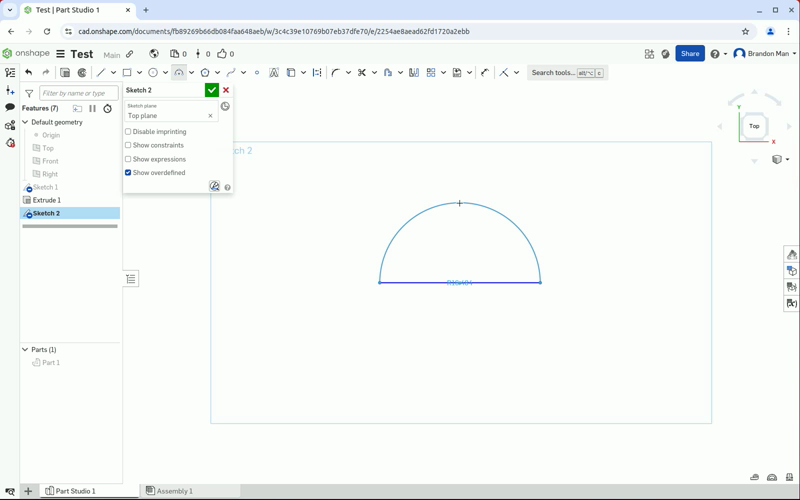
key(esc)
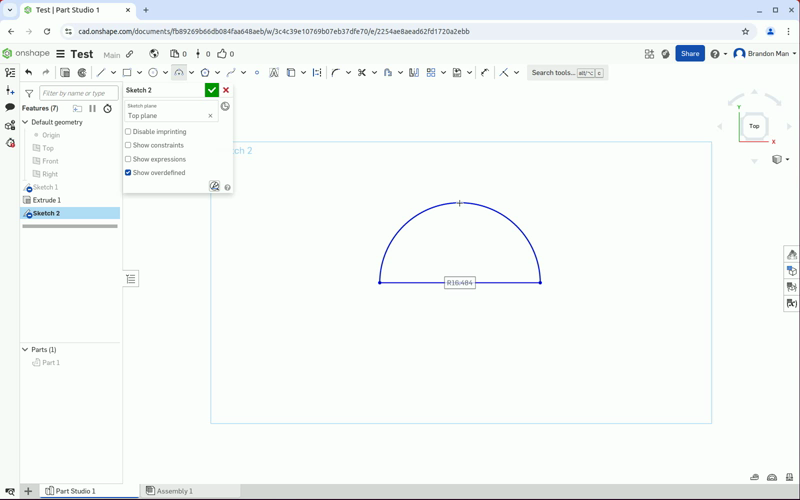
mouse_move(403, 265)
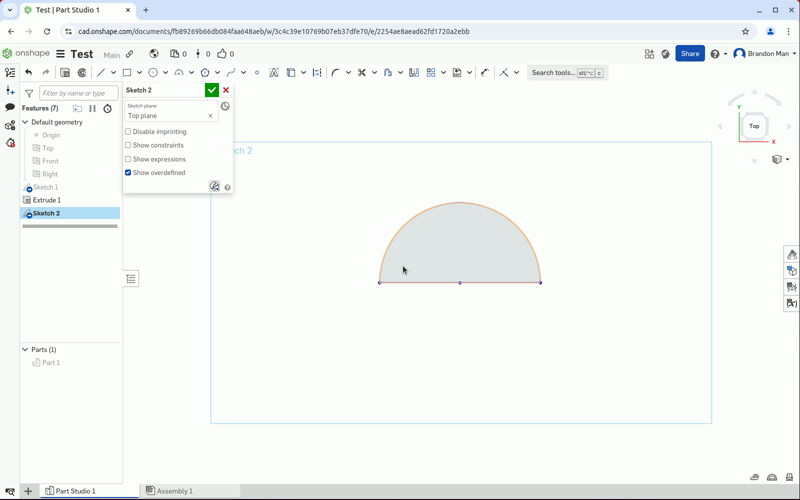
scroll(6)
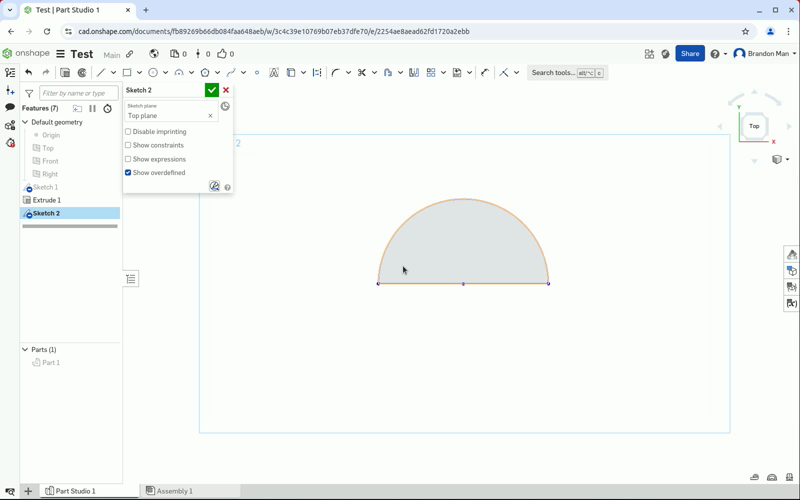
scroll(6)
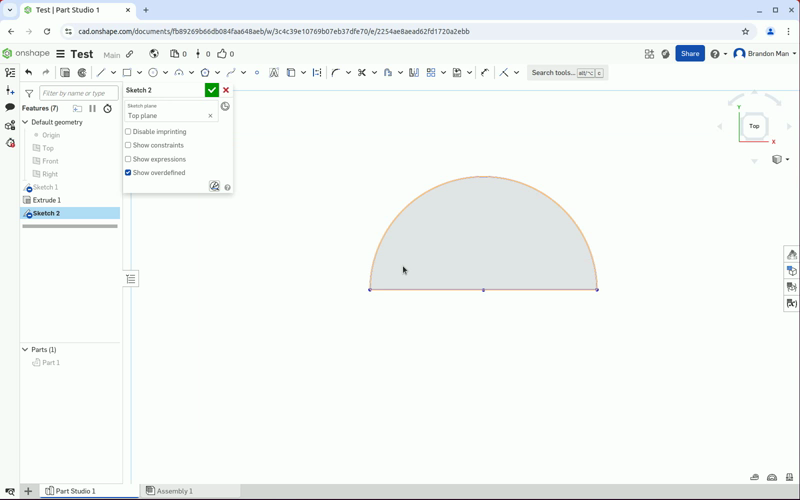
scroll(6)
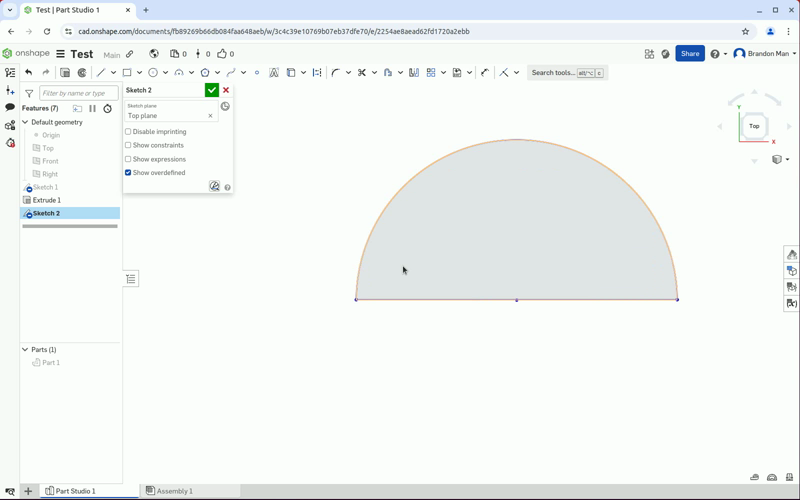
scroll(6)
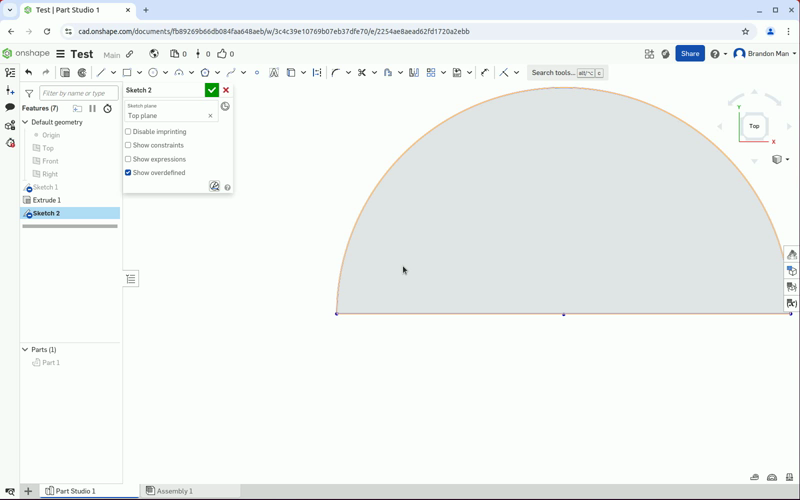
scroll(6)
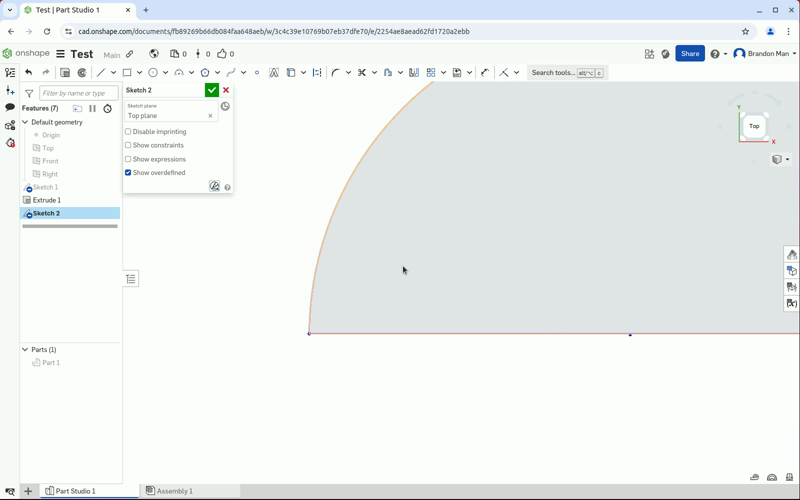
scroll(6)
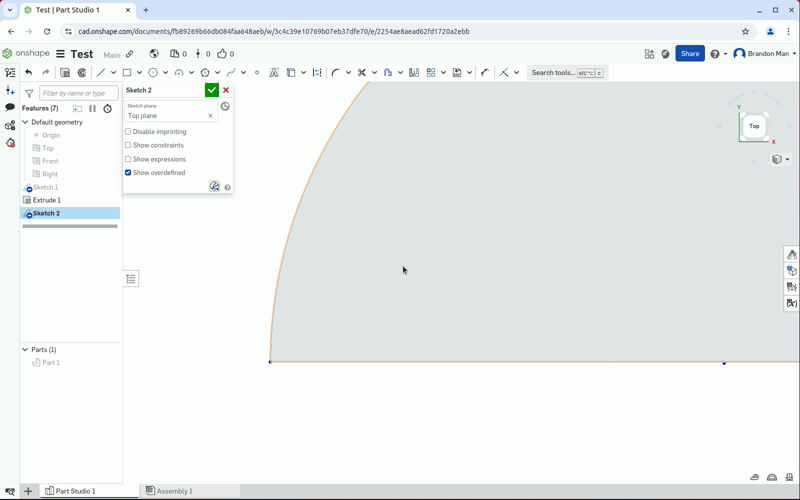
scroll(6)
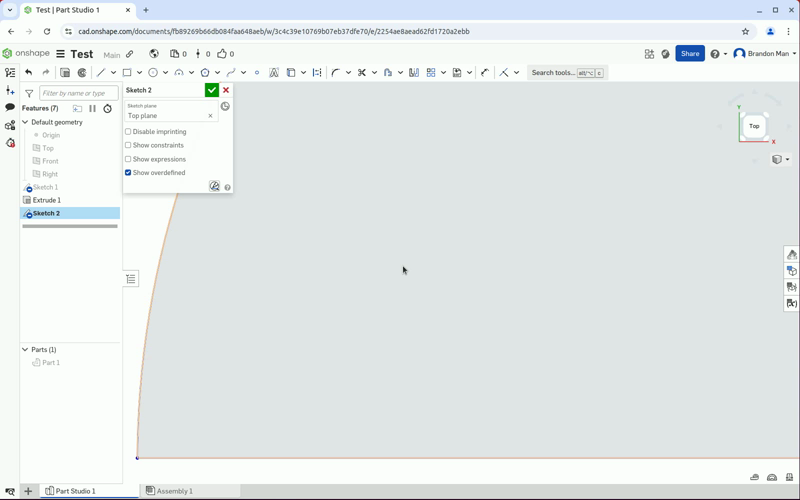
click(403, 265)
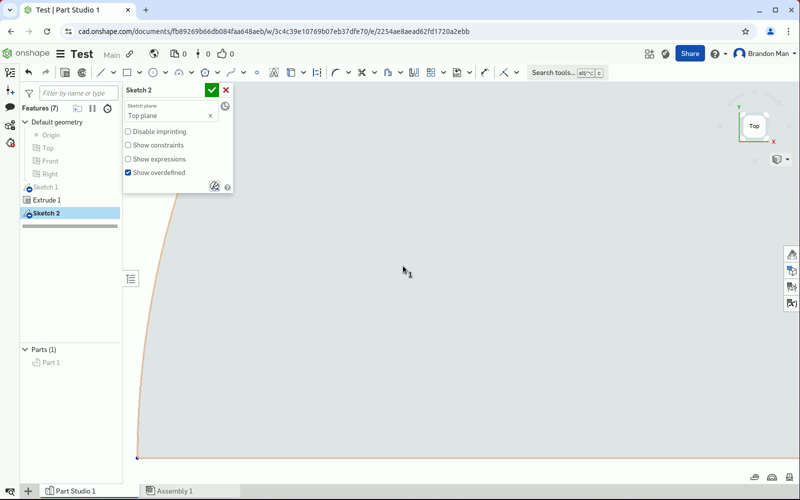
scroll(-6)
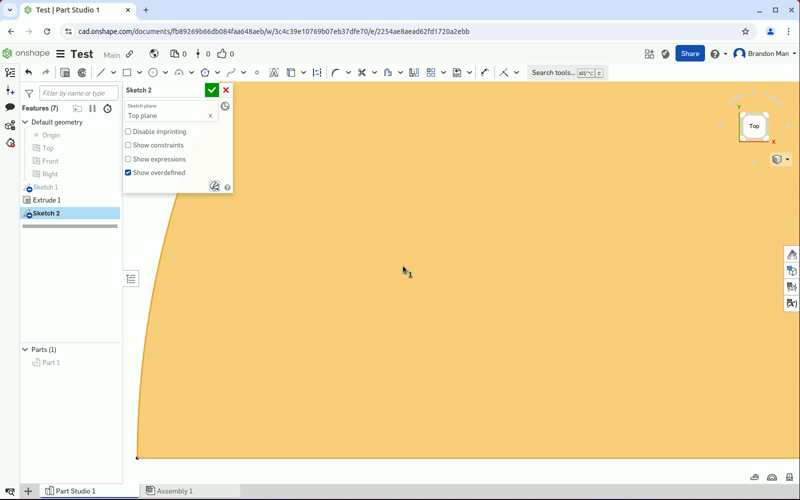
scroll(-6)
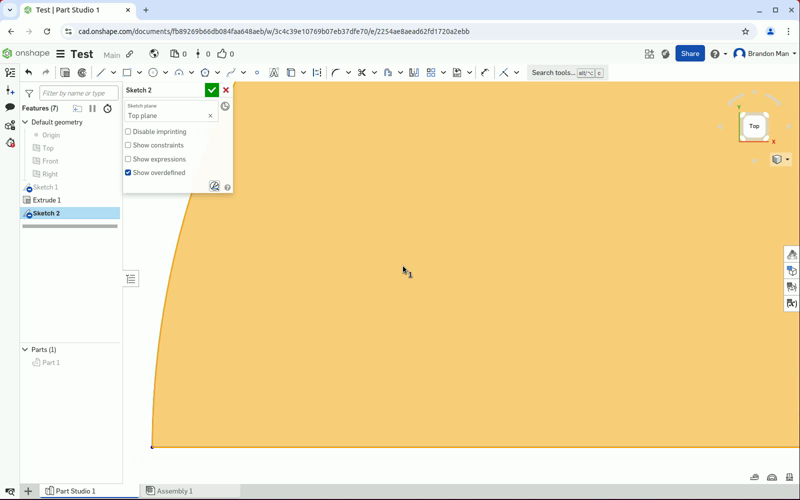
scroll(-6)
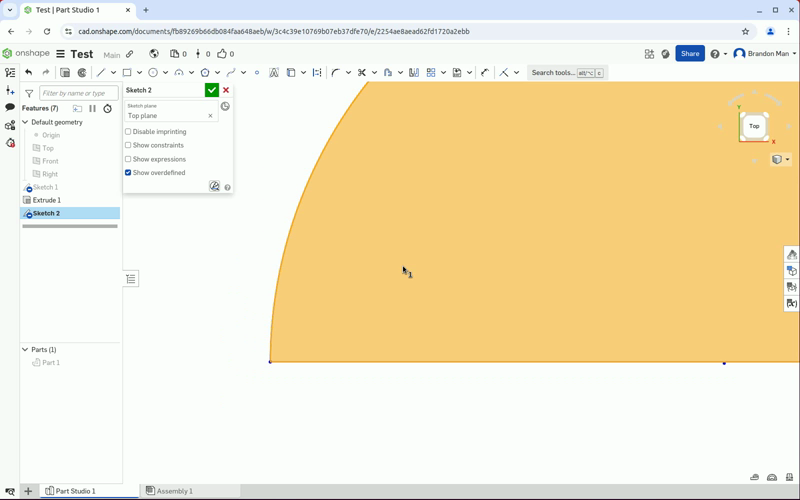
scroll(-6)
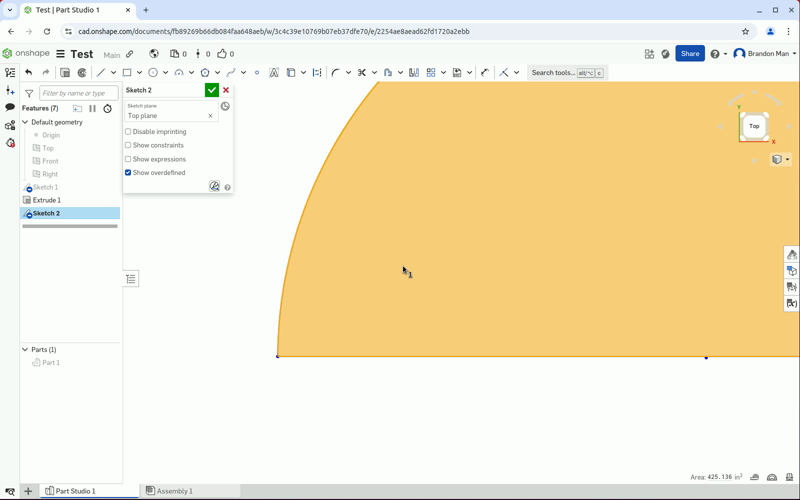
scroll(-6)
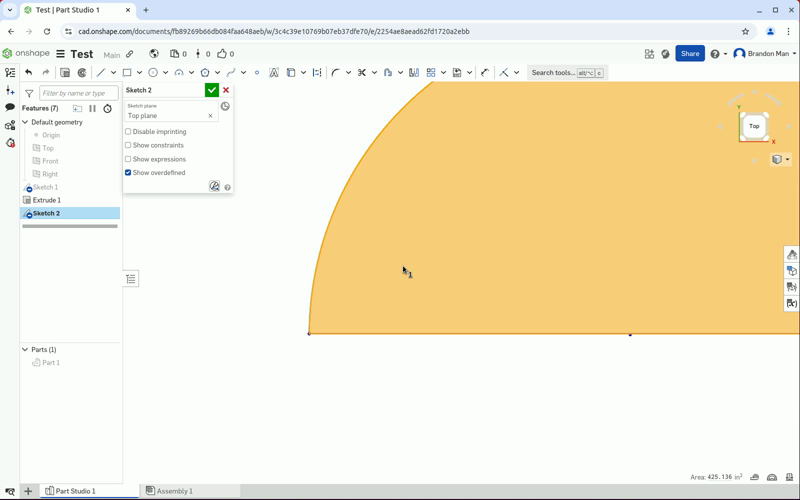
scroll(-6)
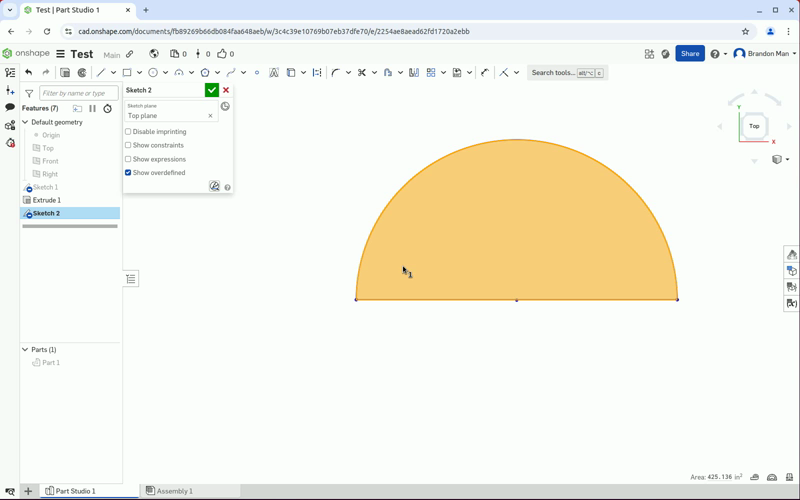
scroll(-6)
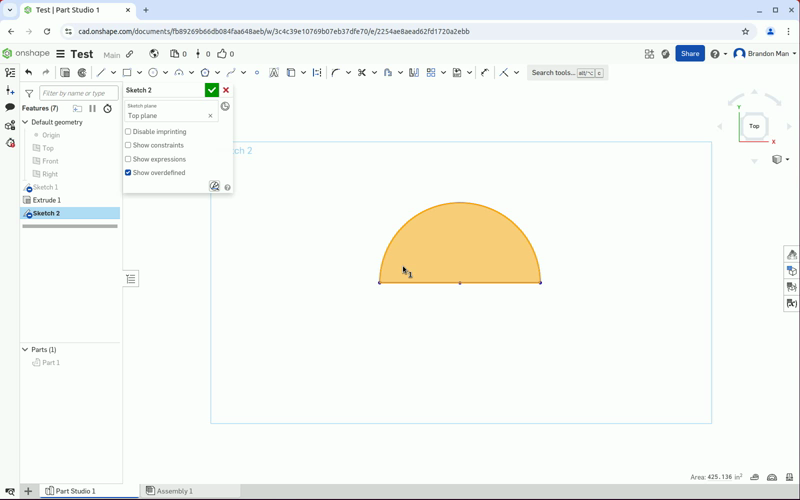
mouse_move(73, 352)
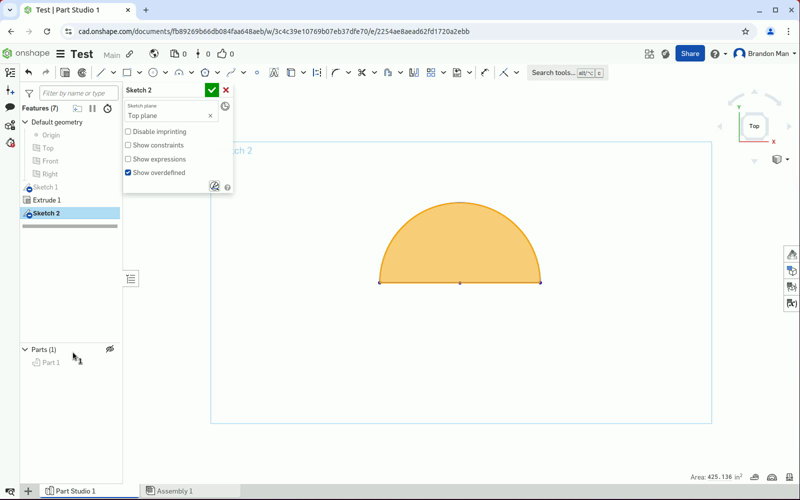
key(shift+y)
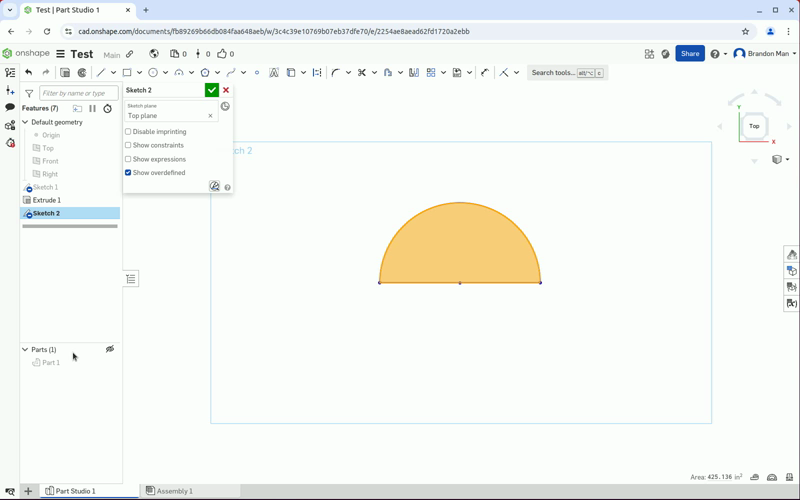
key(shift+e)
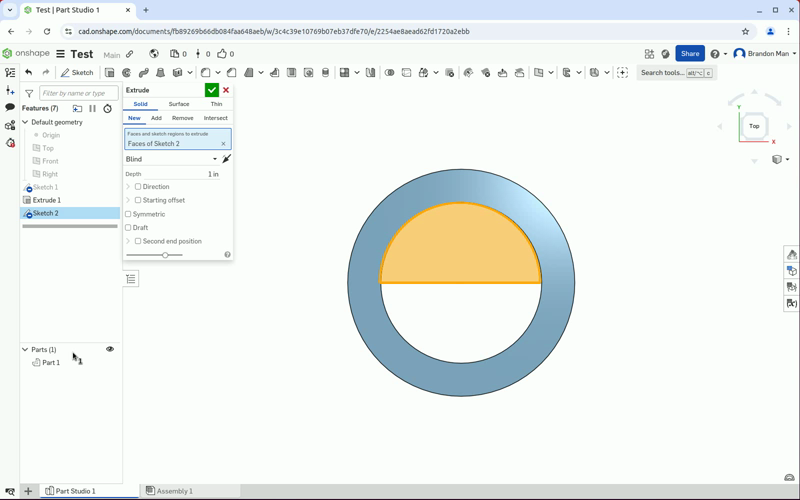
mouse_move(143, 106)
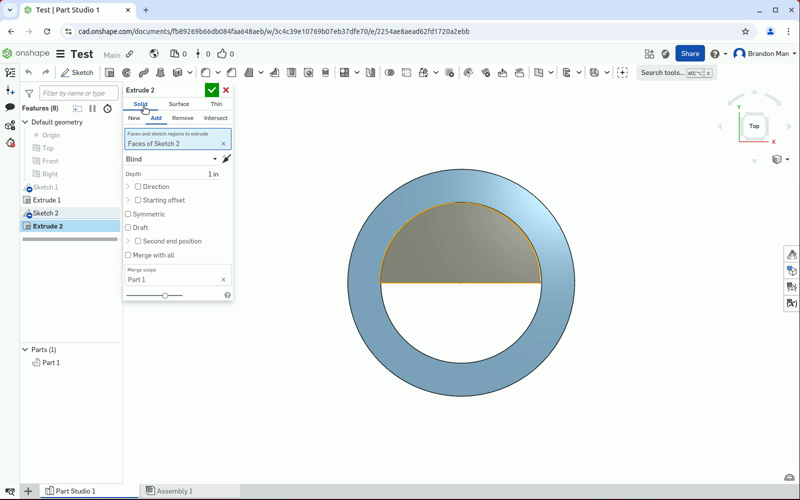
click(143, 106)
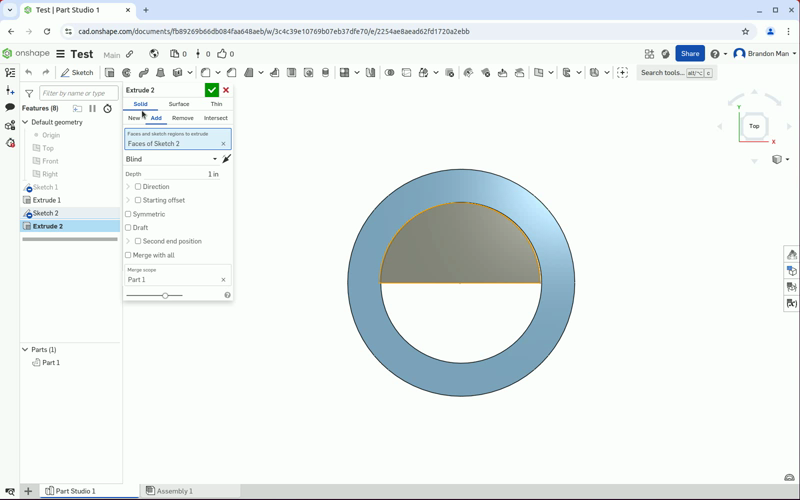
mouse_move(137, 120)
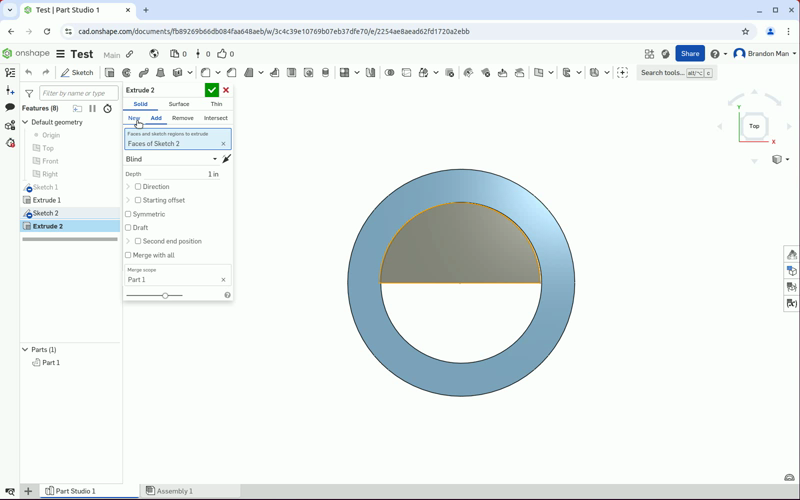
click(137, 120)
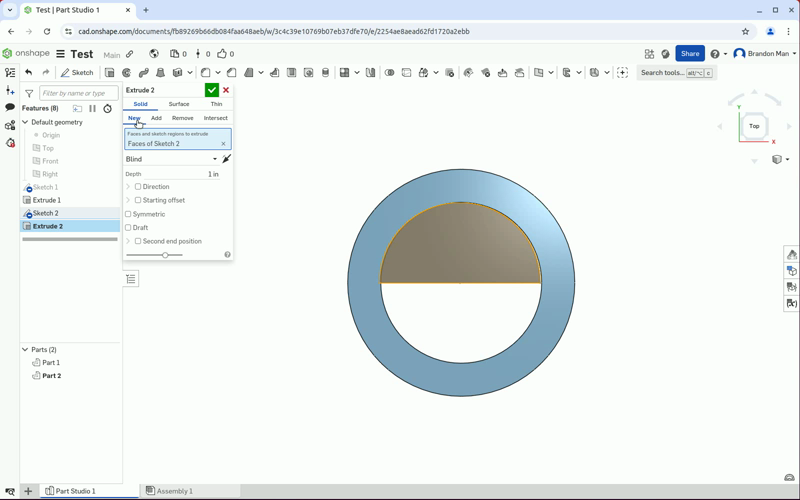
key(tab, 4)
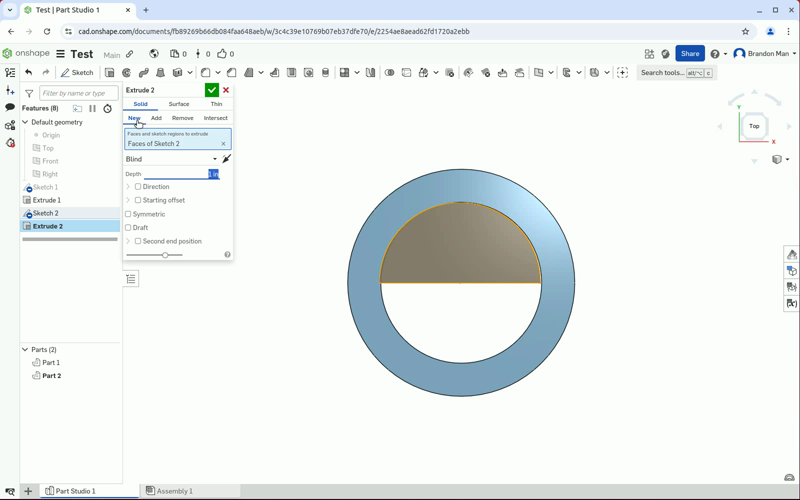
text(0.722)
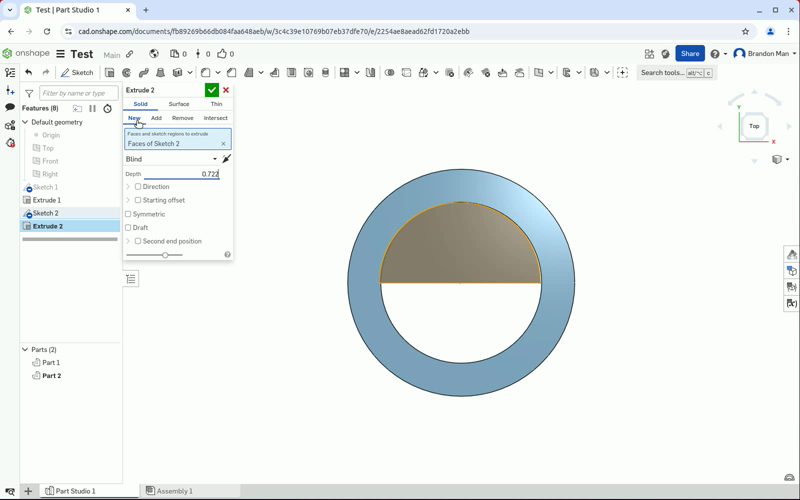
key(enter)
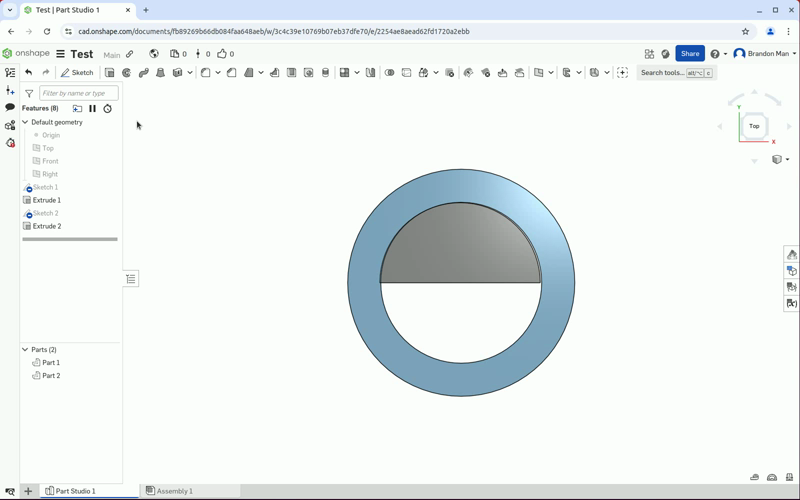
key(shift+h)
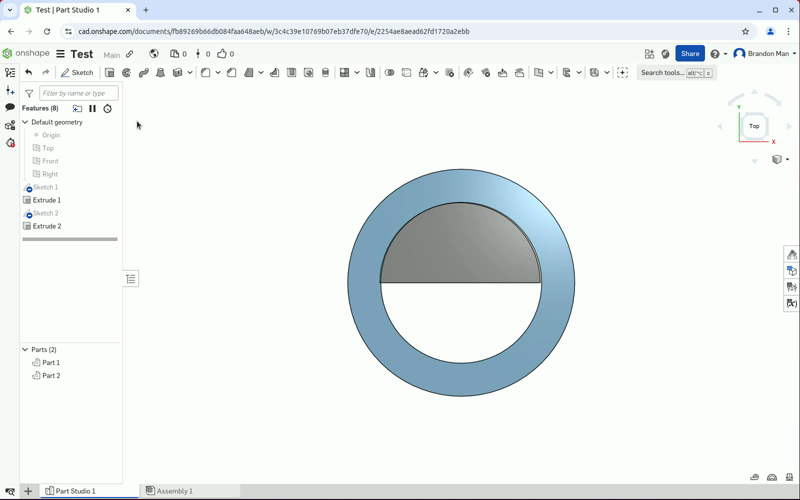
key(shift+h)
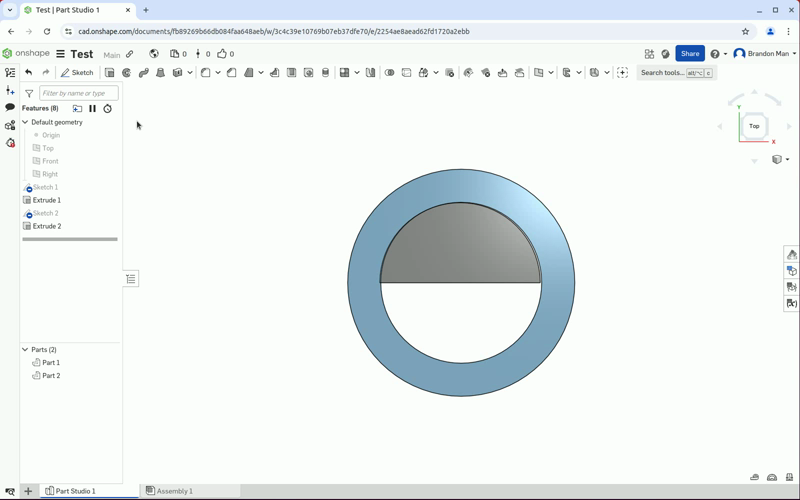
mouse_move(73, 189)
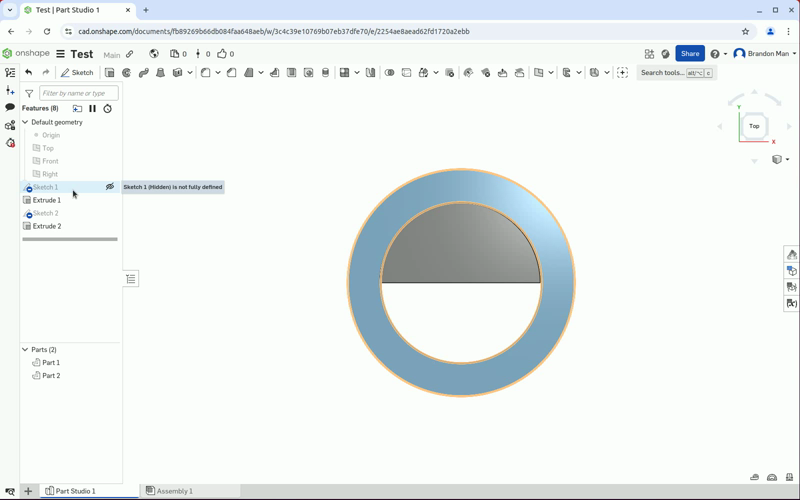
click(73, 189)
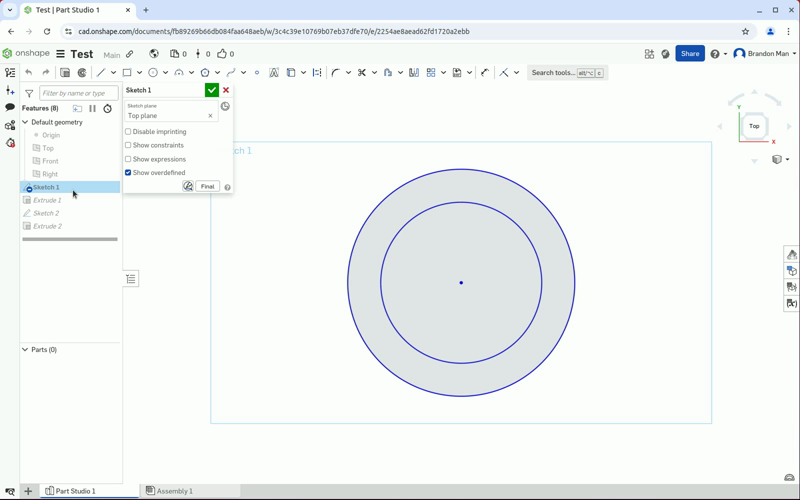
mouse_move(229, 92)
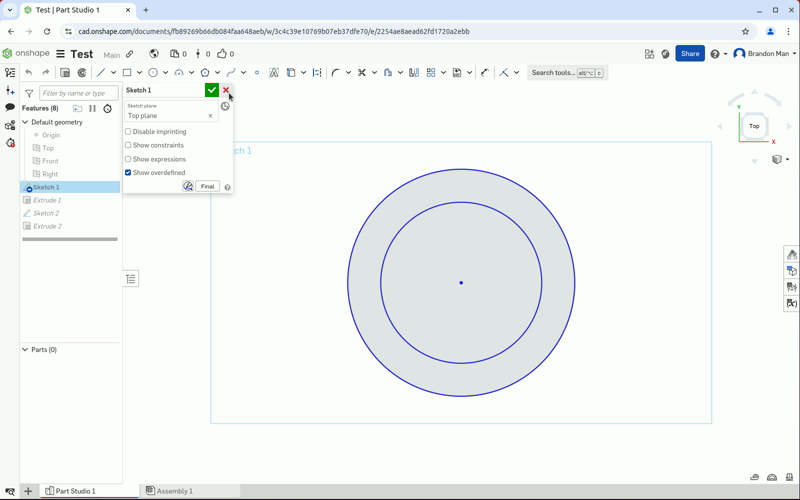
click(229, 92)
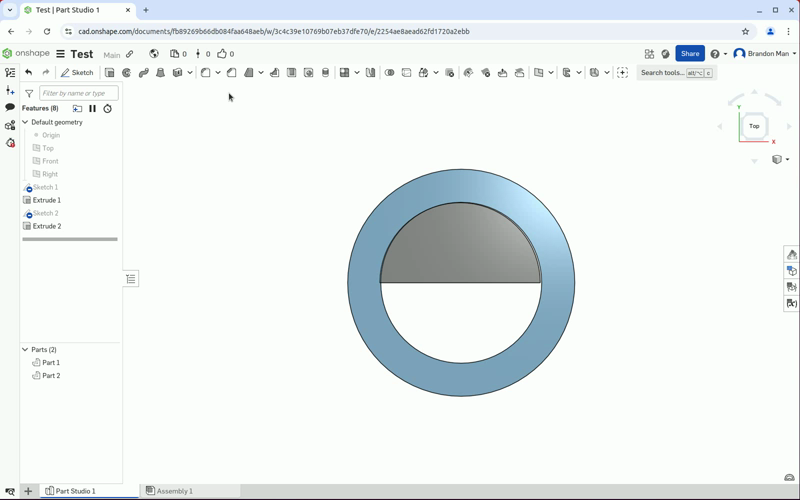
mouse_move(541, 75)
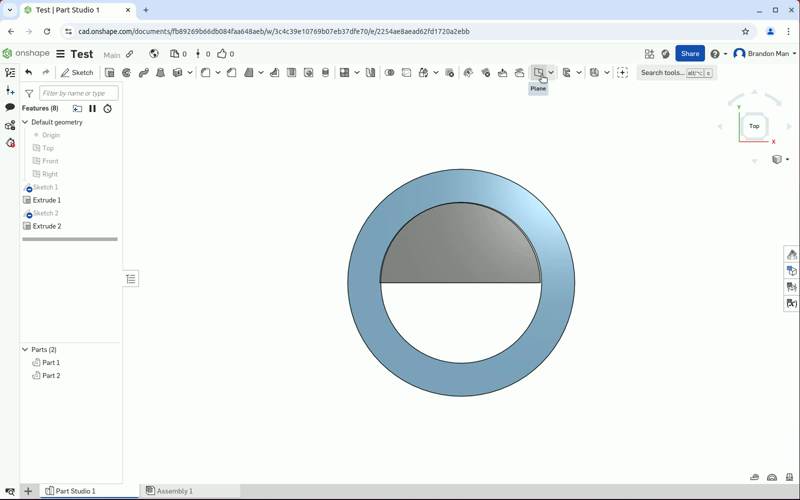
click(541, 75)
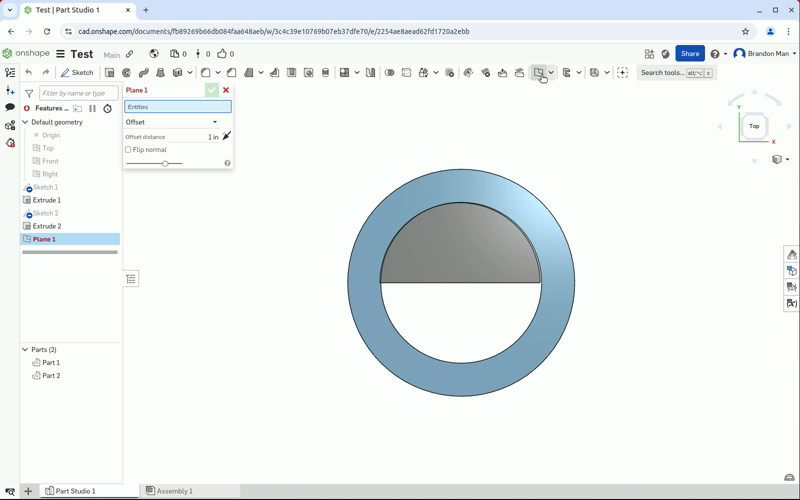
mouse_move(73, 150)
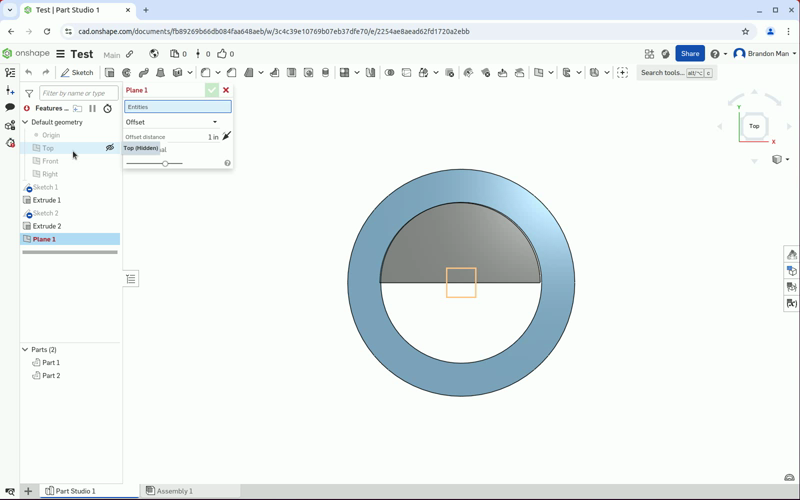
click(73, 150)
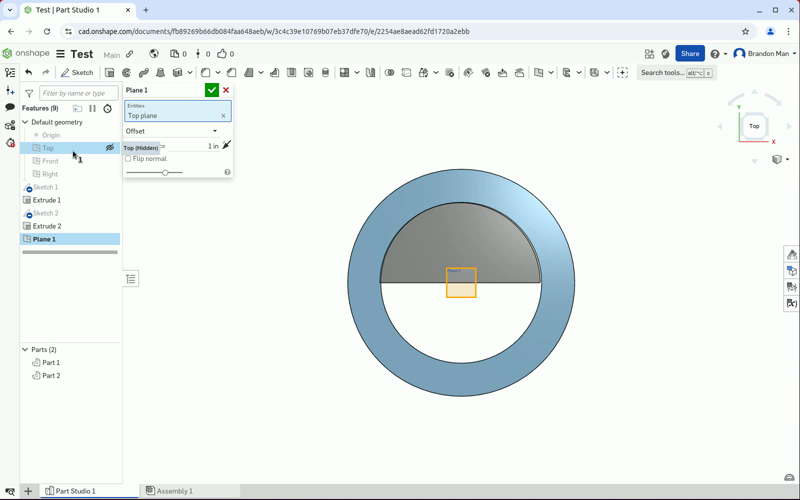
key(tab, 2)
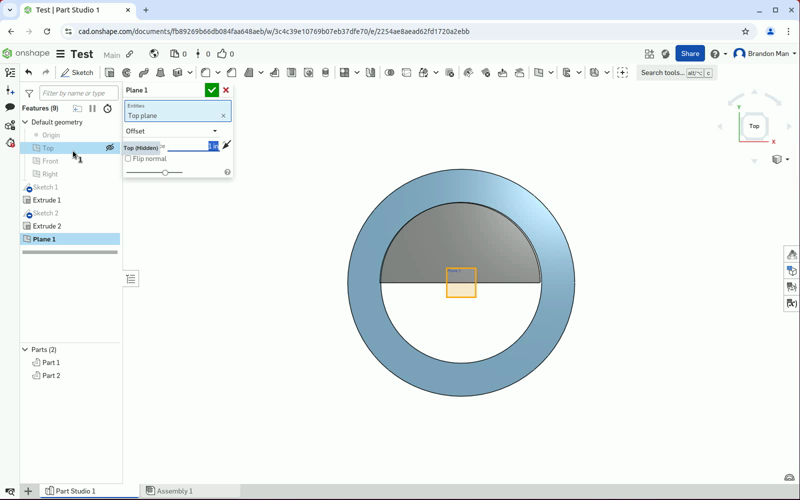
text(0.709)
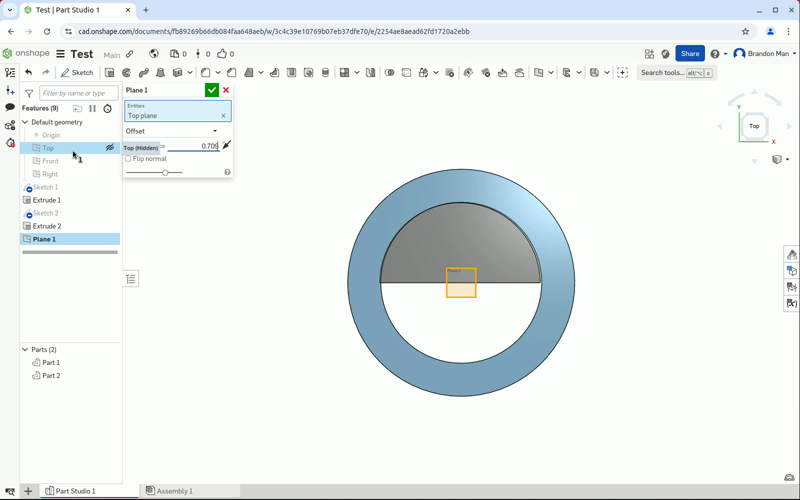
key(enter, 2)
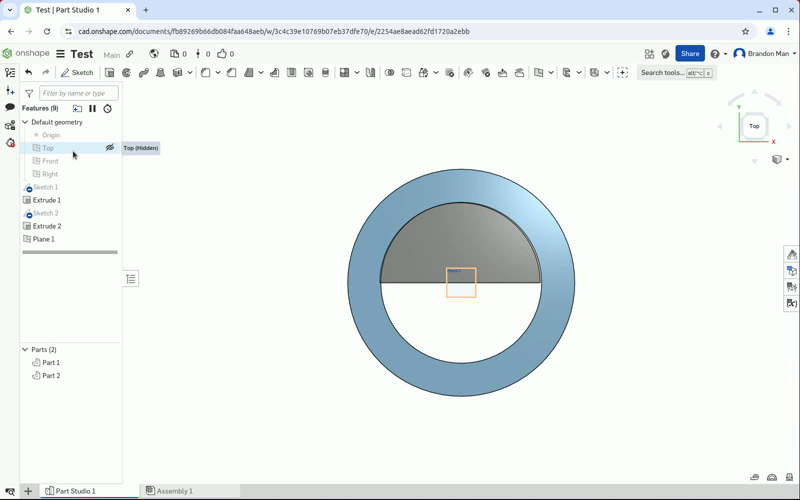
key(shift+s)
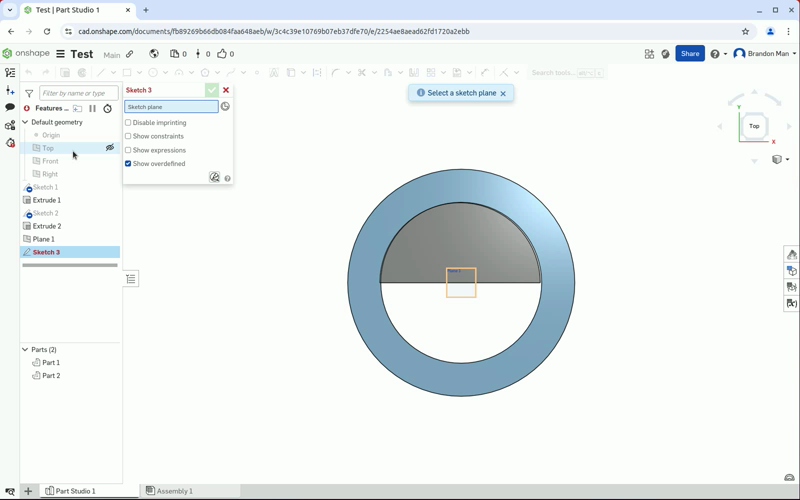
mouse_move(73, 241)
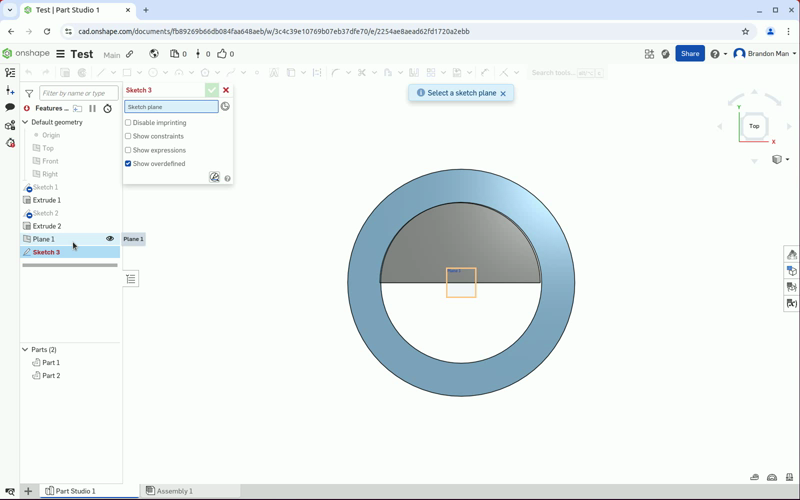
click(73, 241)
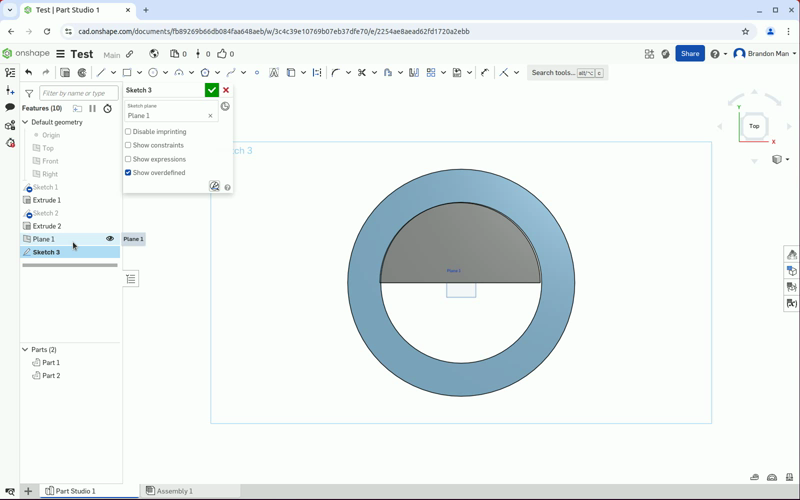
mouse_move(73, 352)
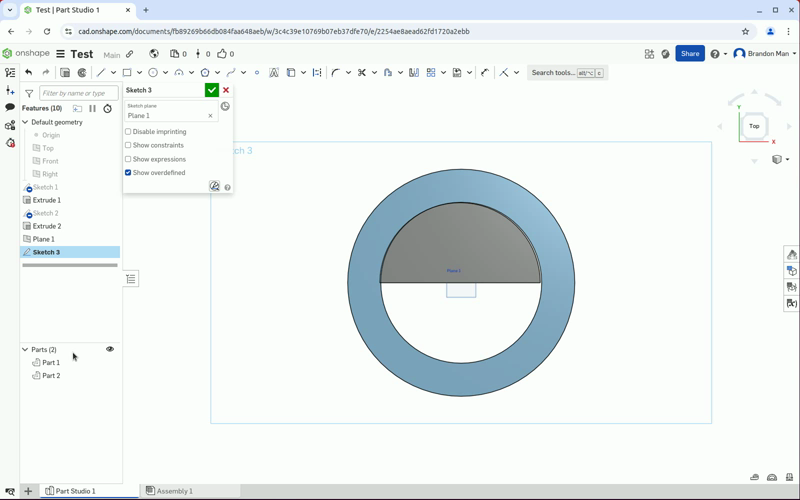
key(y)
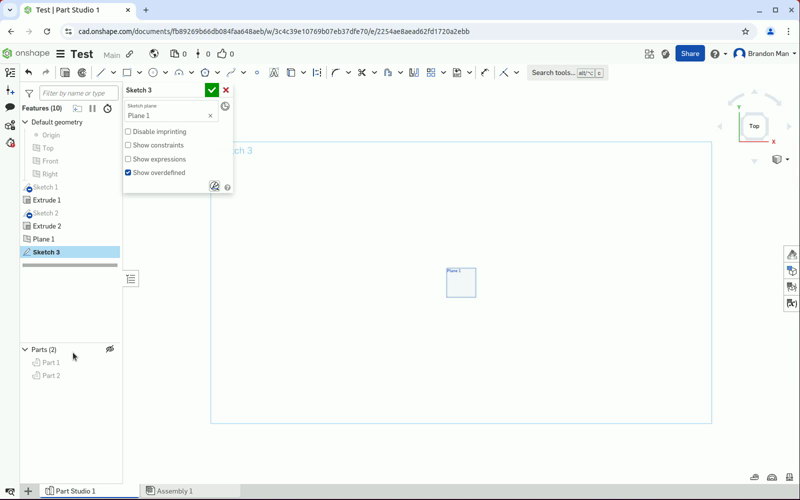
key(l)
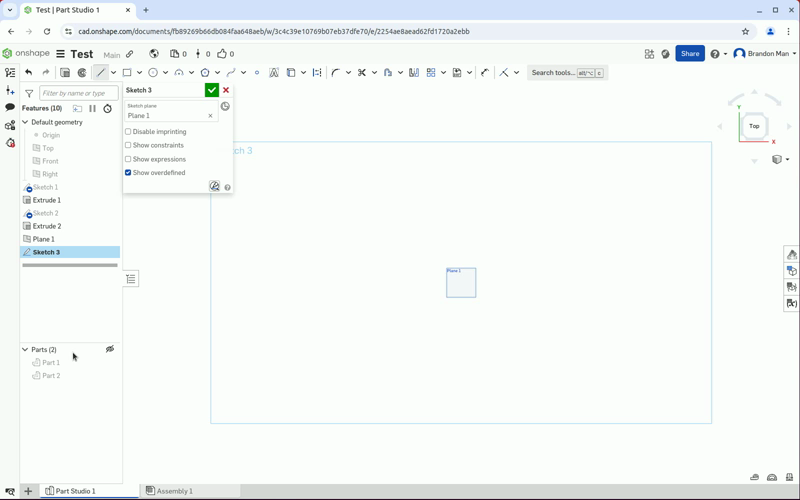
key_down(shift)
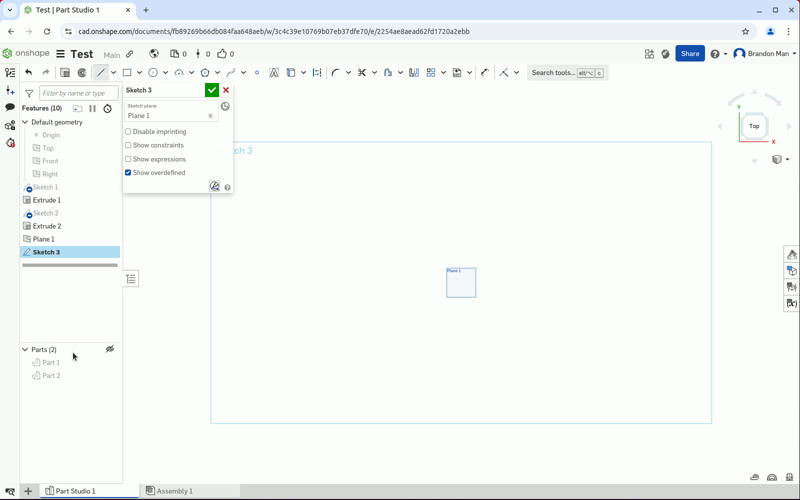
mouse_move(444, 404)
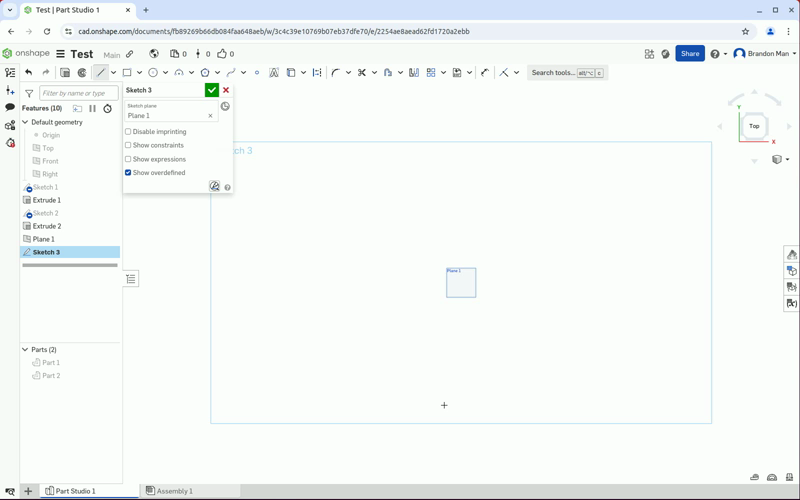
click(444, 404)
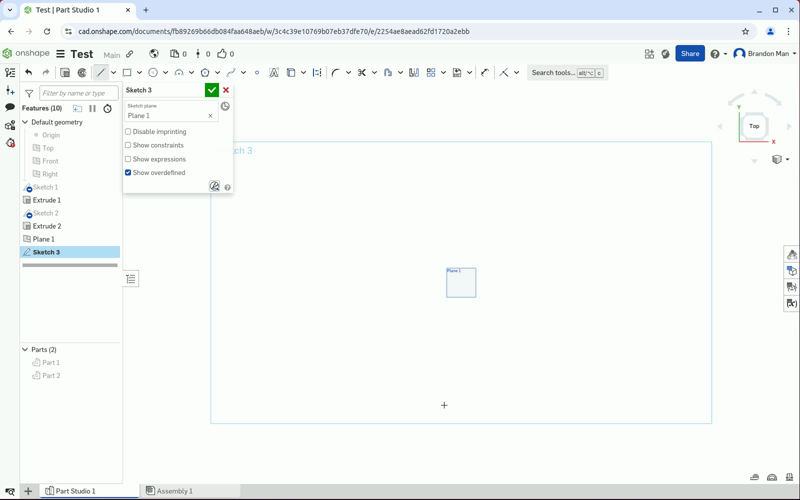
key_up(shift)
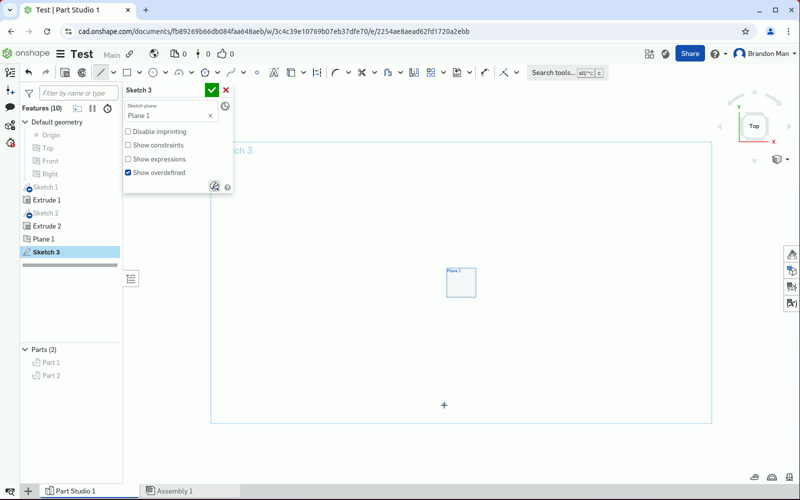
key_down(shift)
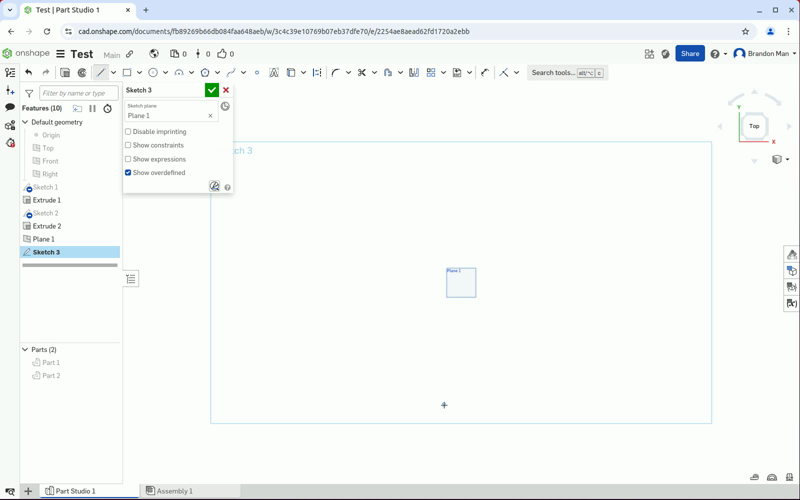
mouse_move(474, 404)
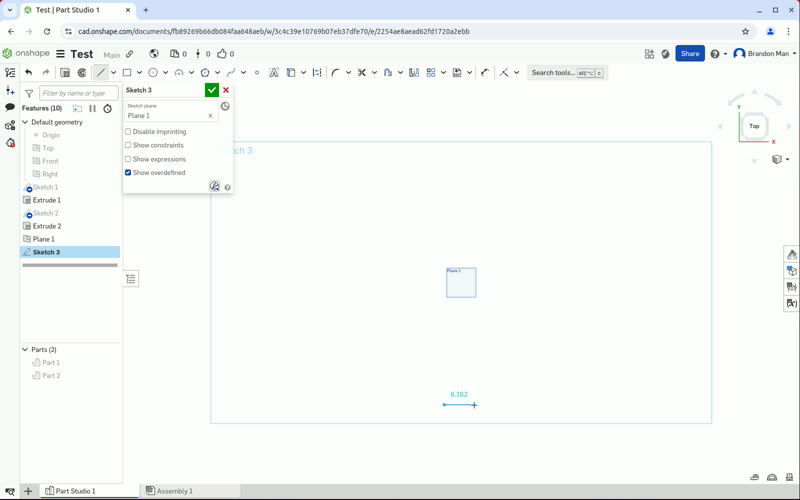
mouse_move(477, 404)
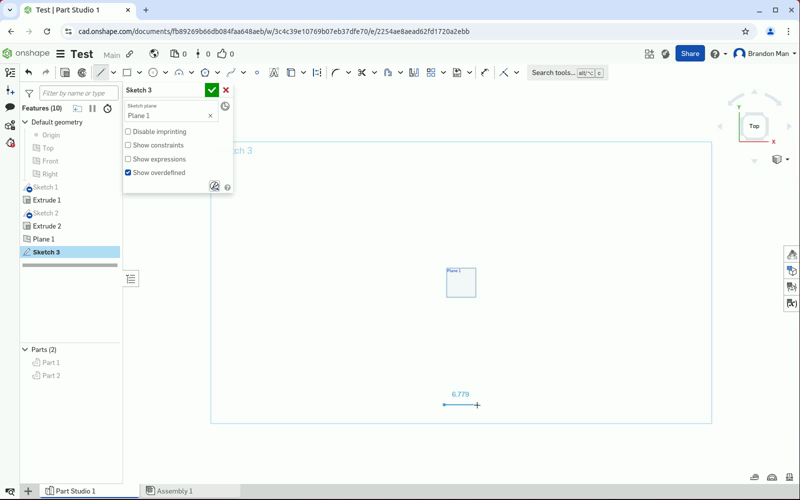
click(477, 404)
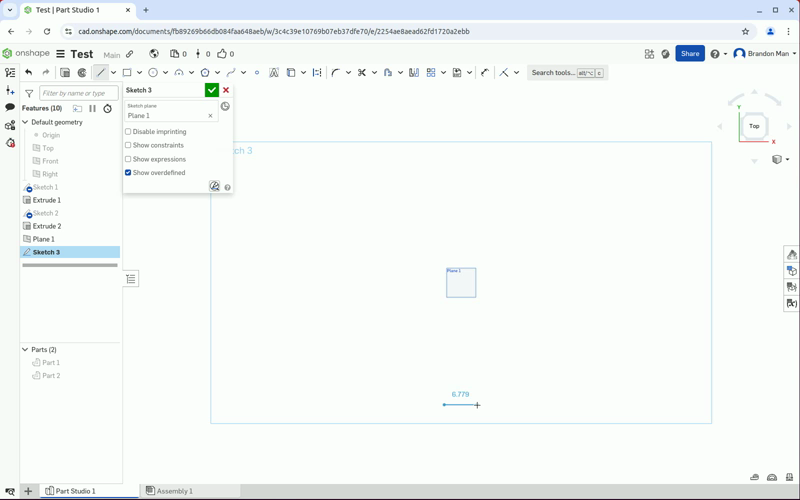
key_up(shift)
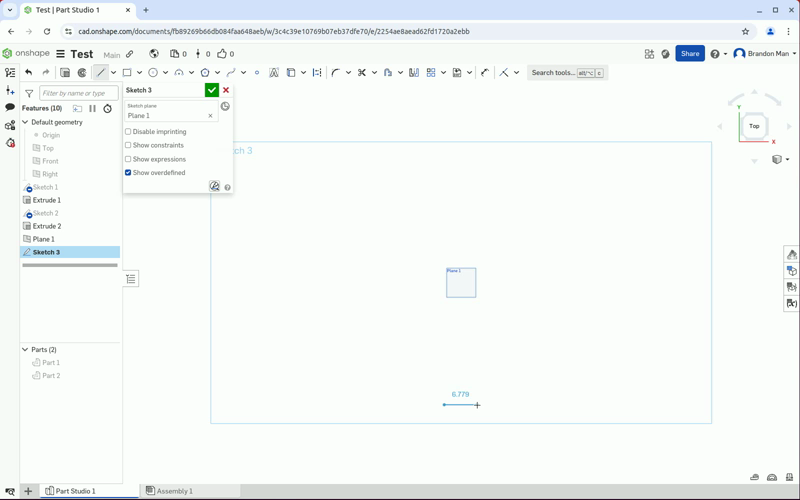
key_down(shift)
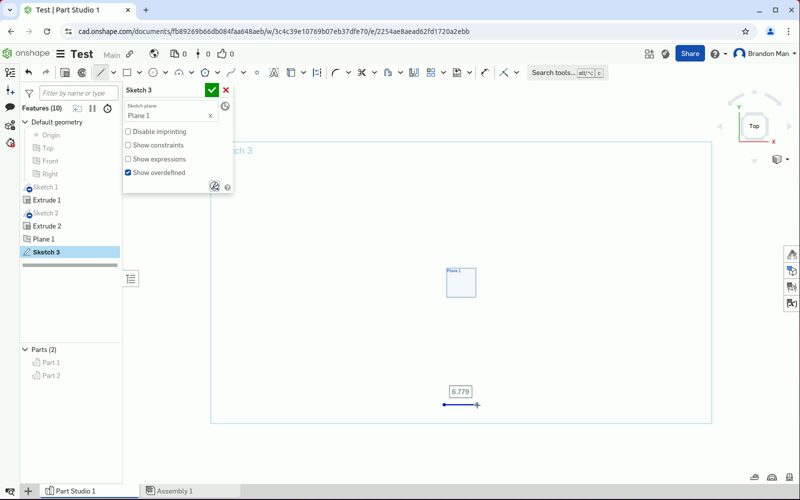
mouse_move(507, 404)
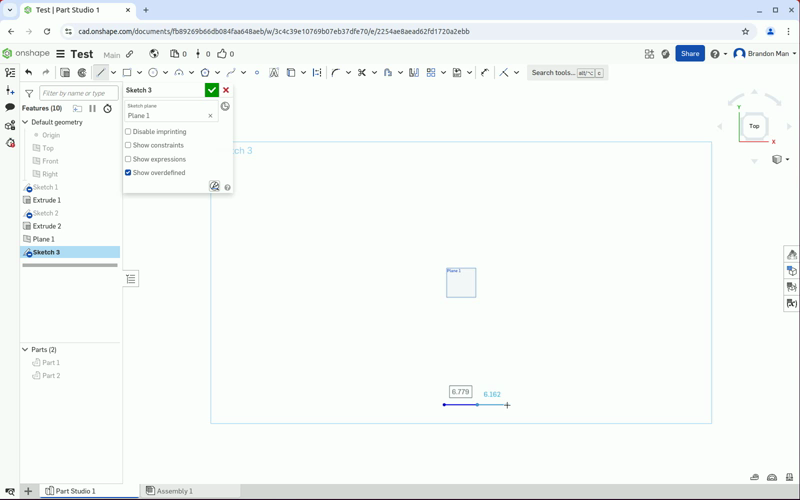
mouse_move(477, 393)
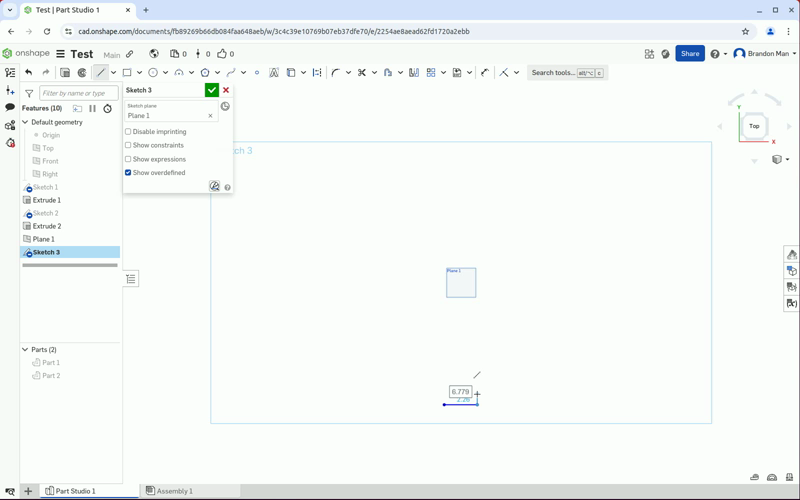
click(477, 393)
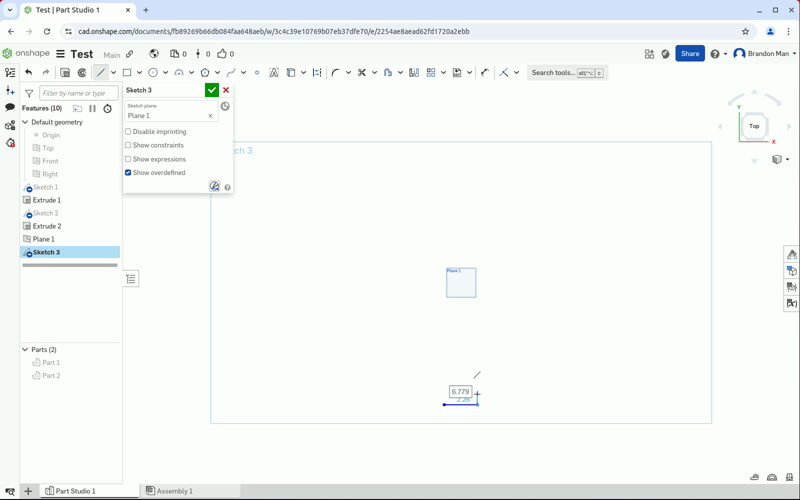
key_up(shift)
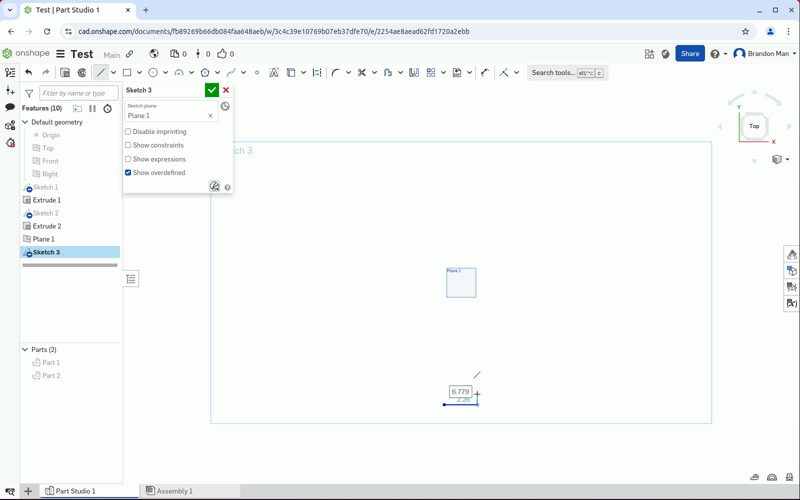
key(esc)
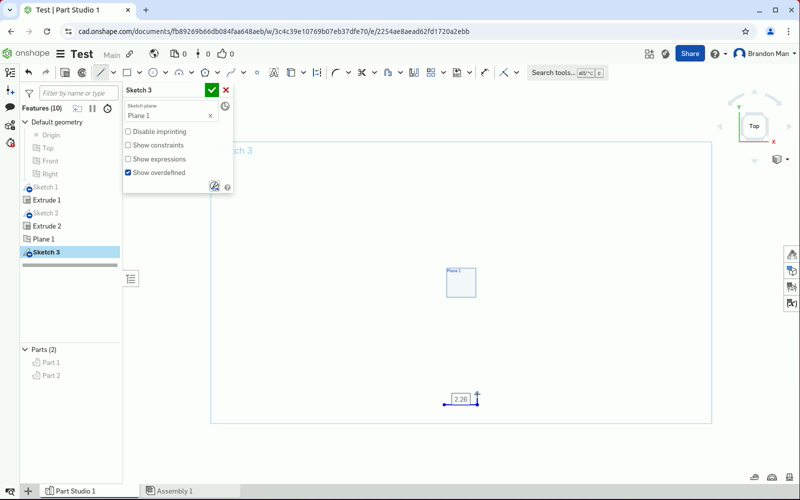
key(a)
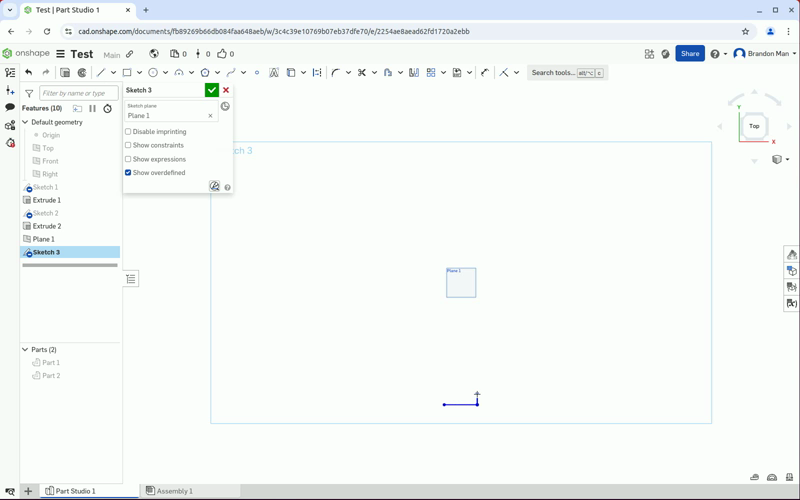
mouse_move(477, 393)
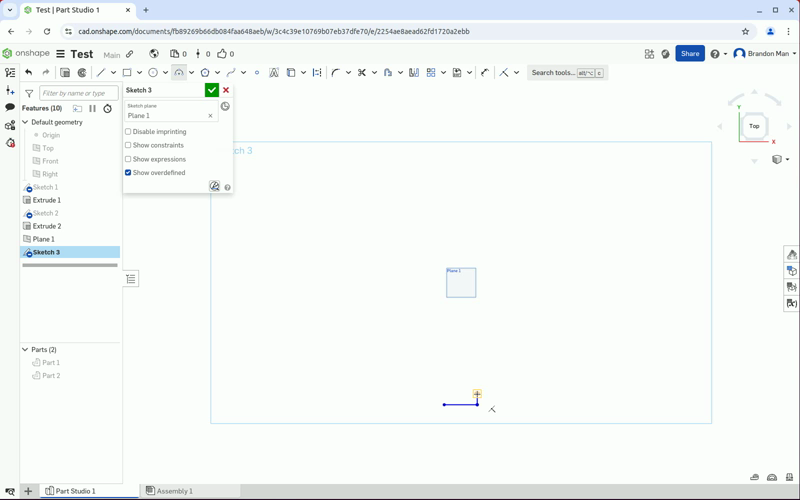
click(477, 393)
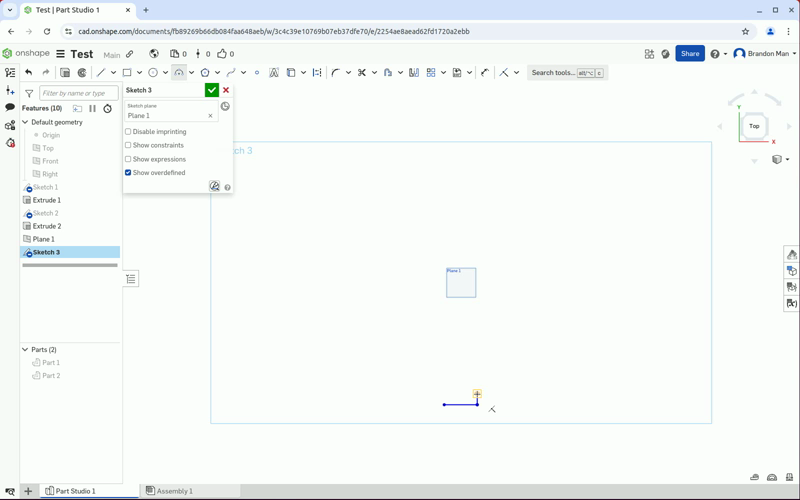
key_down(shift)
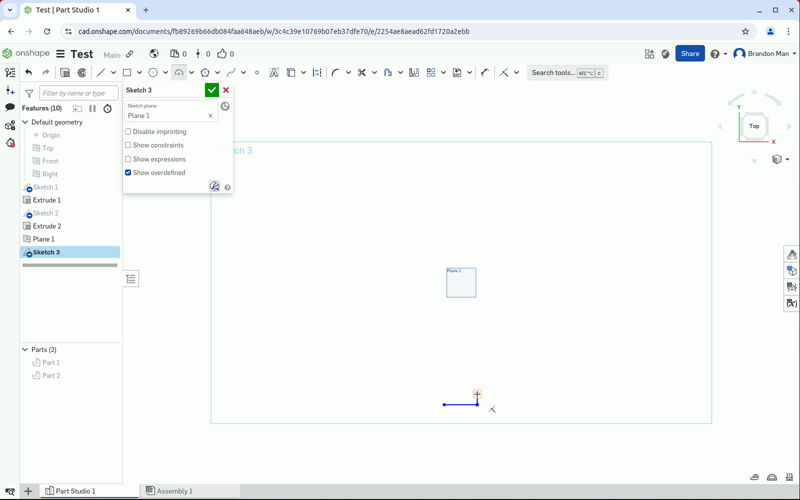
mouse_move(444, 393)
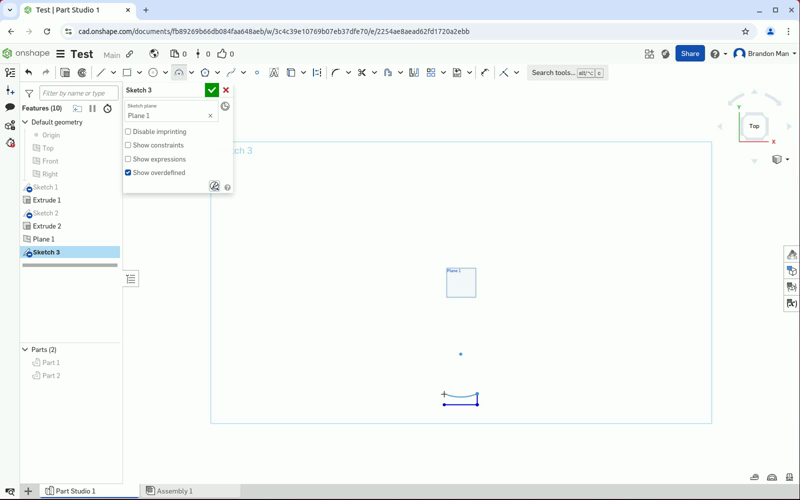
click(444, 393)
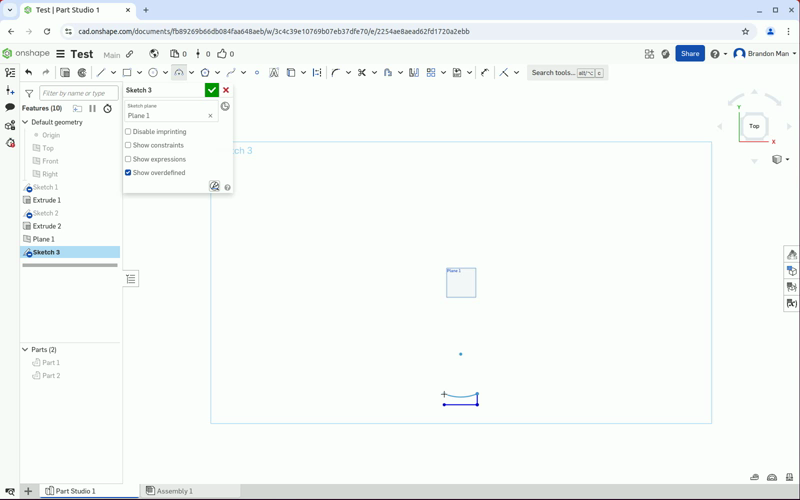
mouse_move(460, 395)
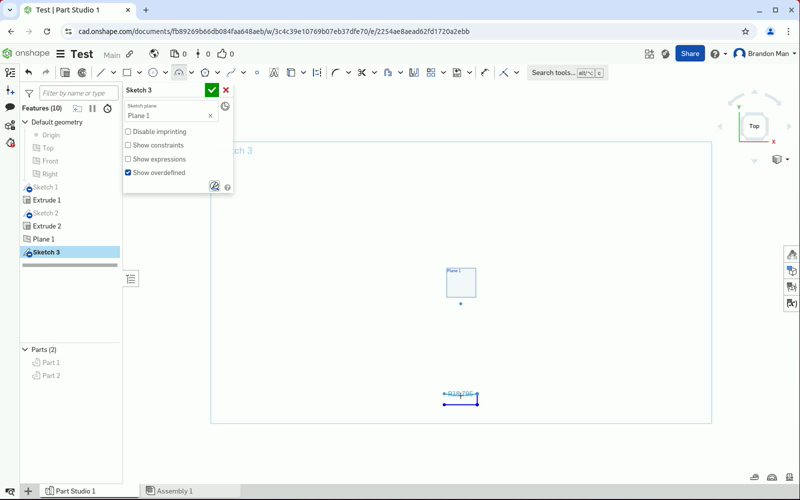
click(460, 395)
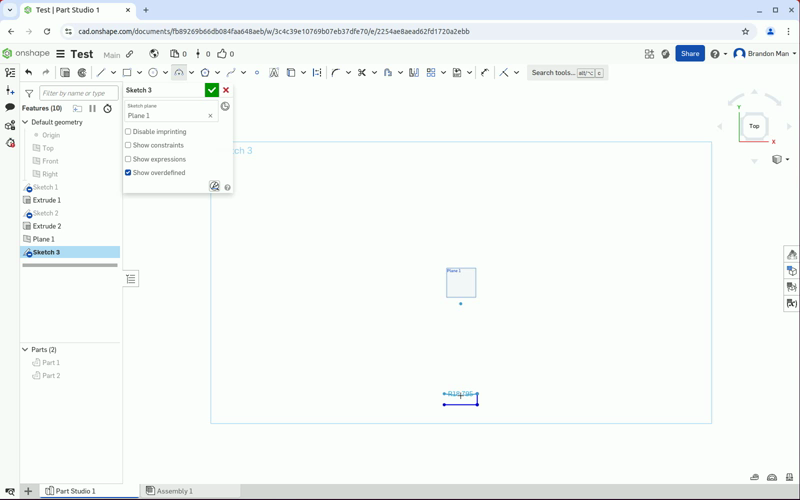
key_up(shift)
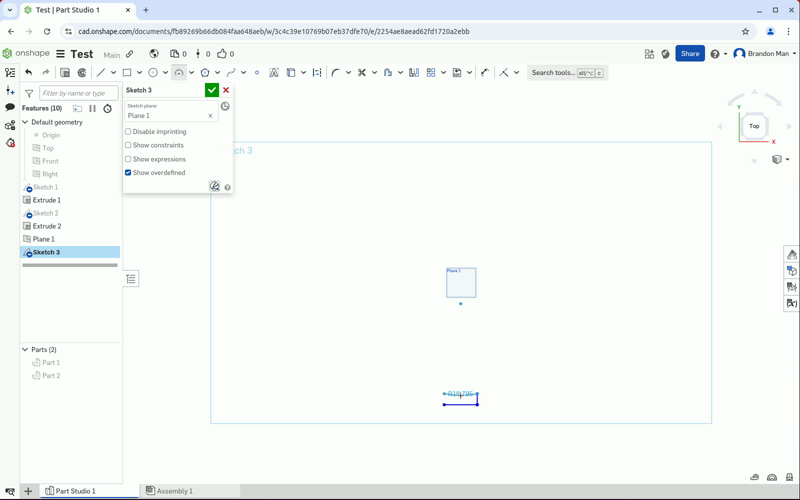
key(esc)
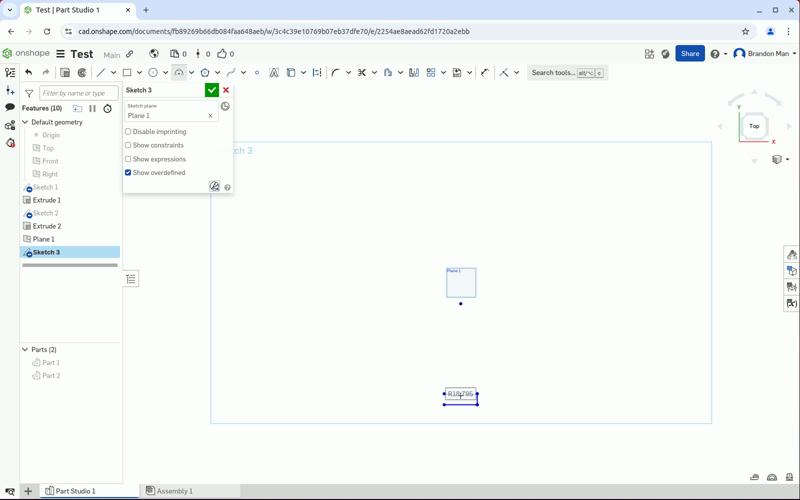
key(l)
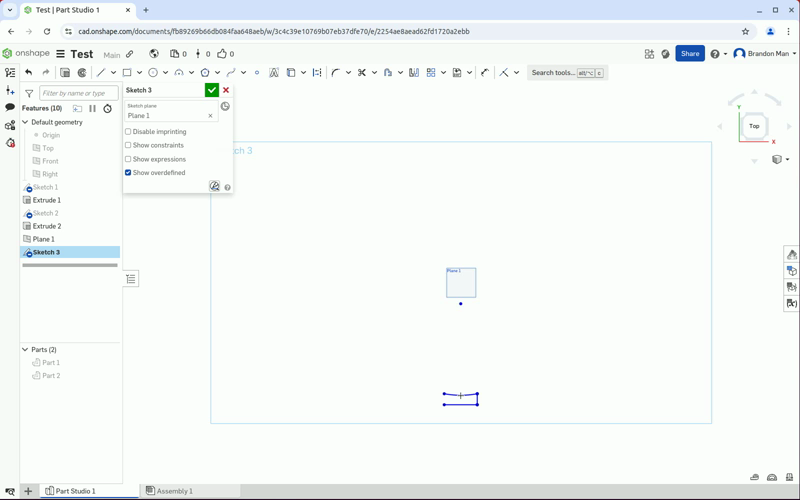
mouse_move(444, 393)
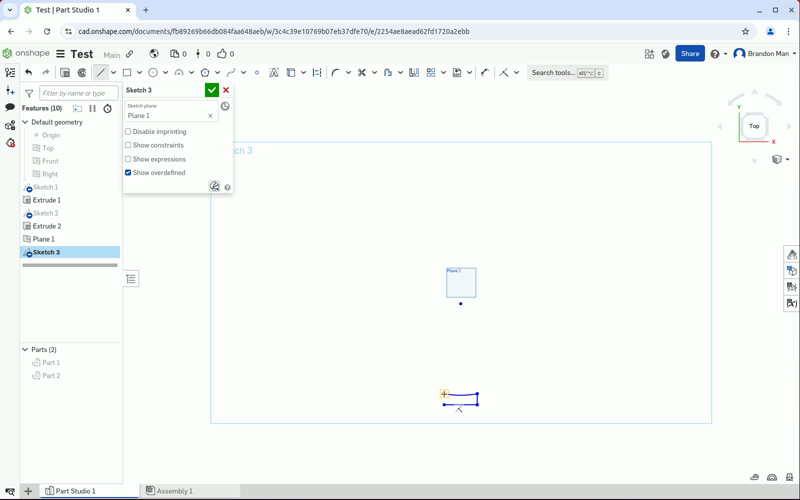
click(444, 393)
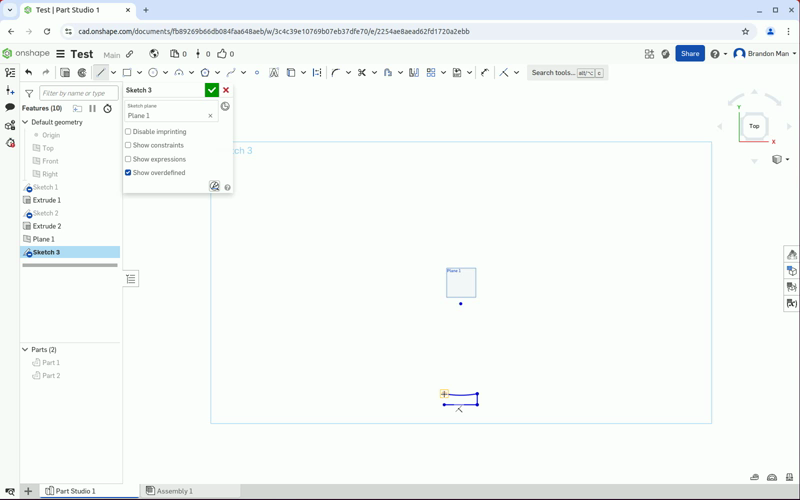
mouse_move(474, 393)
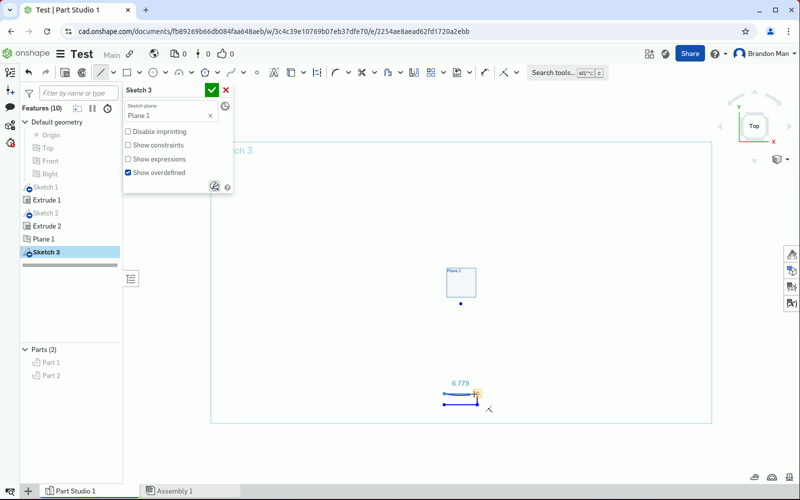
key_down(shift)
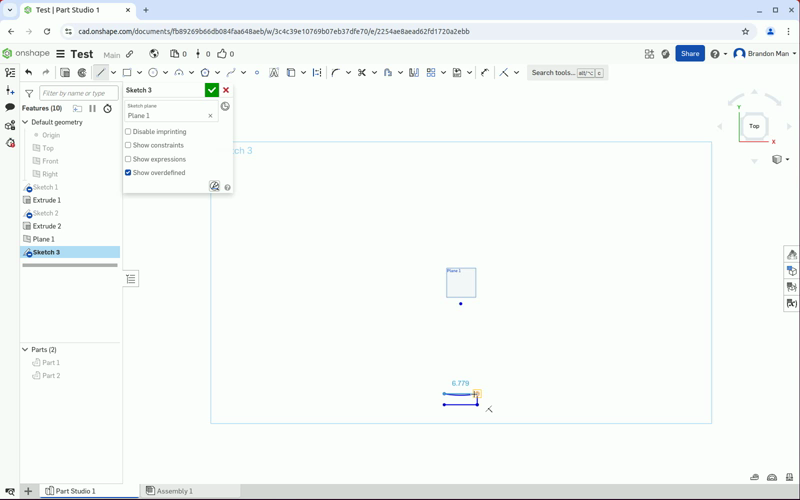
mouse_move(444, 404)
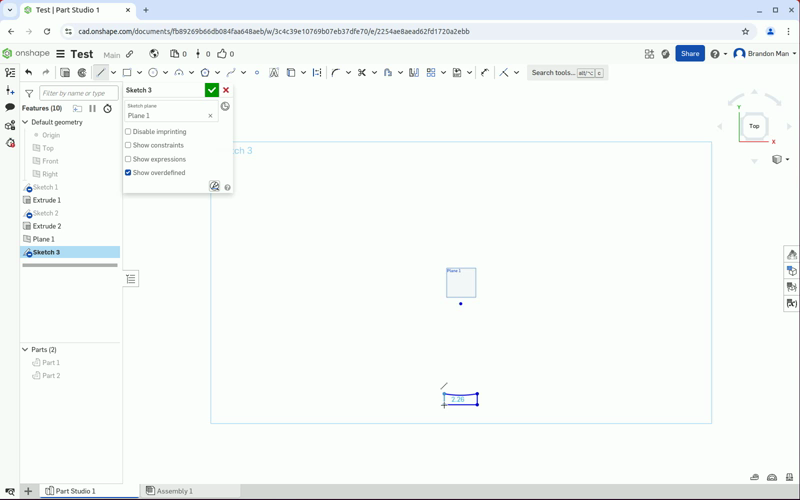
key_up(shift)
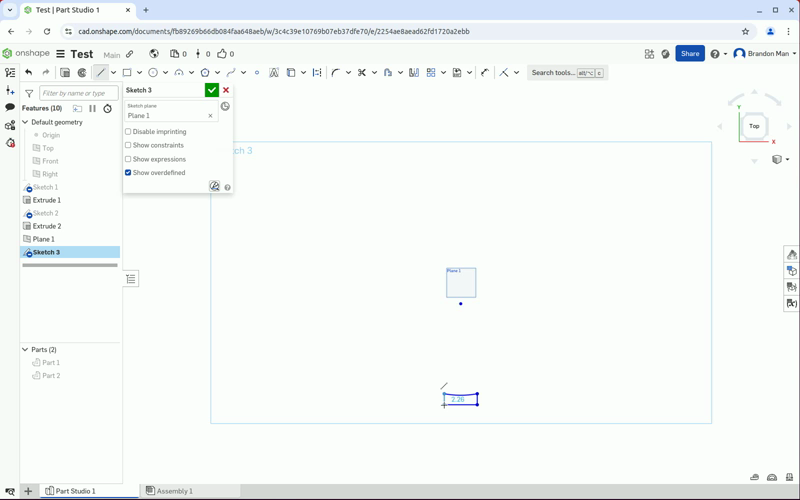
click(444, 404)
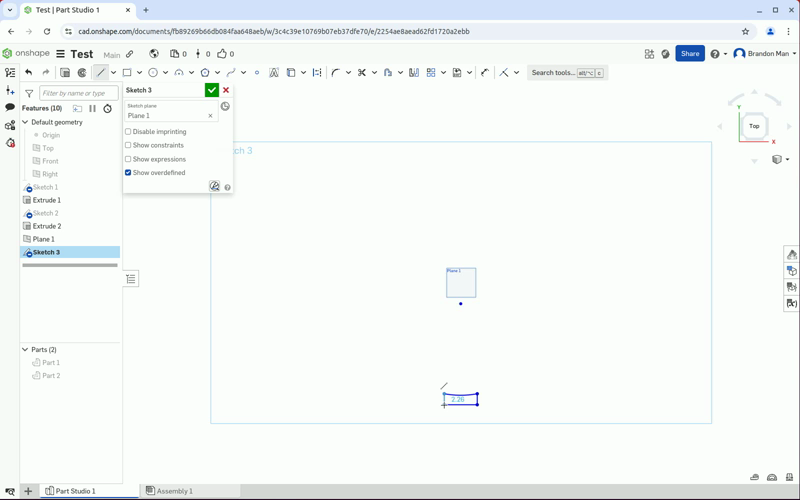
key(esc)
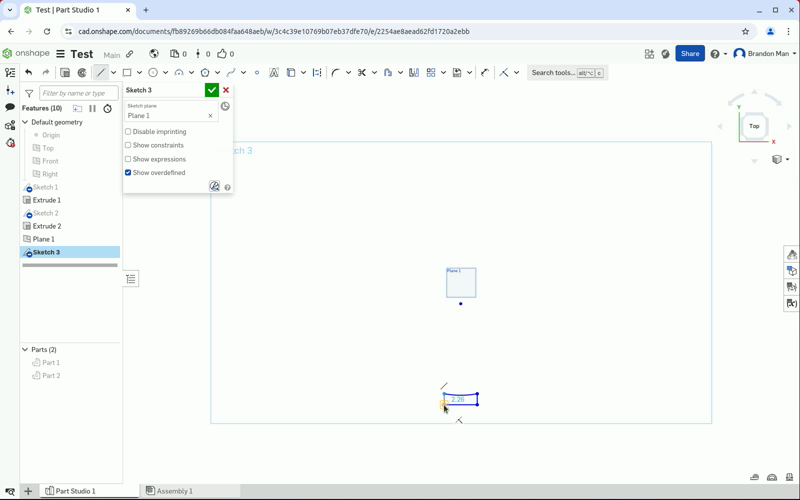
mouse_move(447, 402)
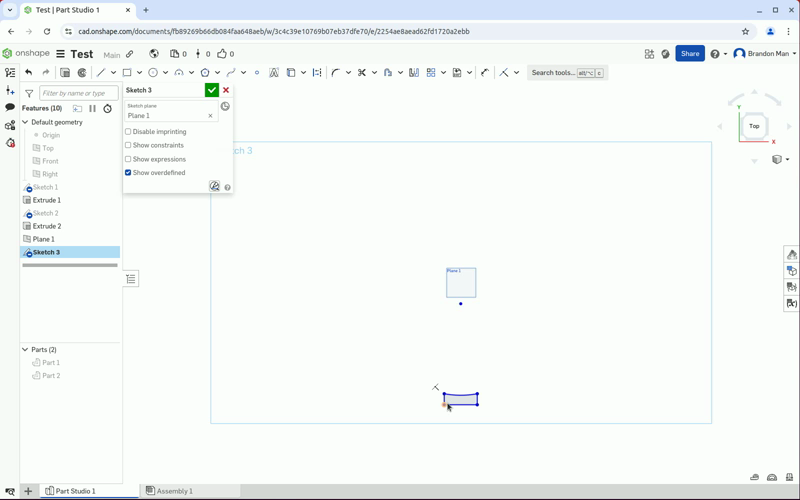
scroll(6)
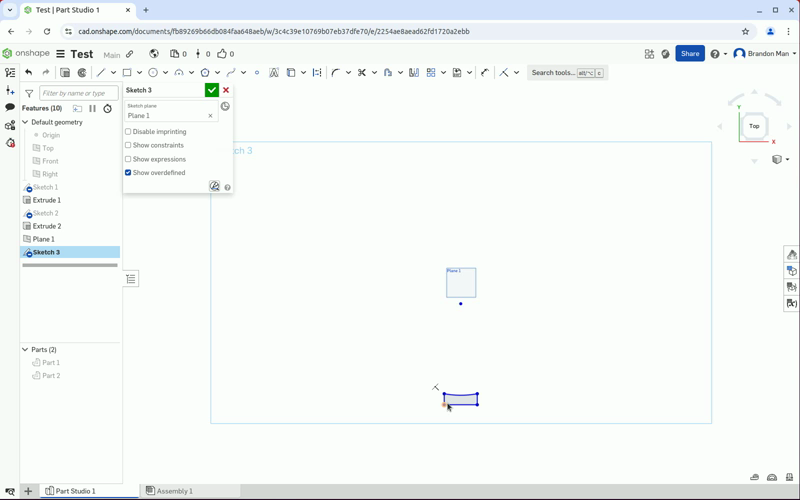
scroll(6)
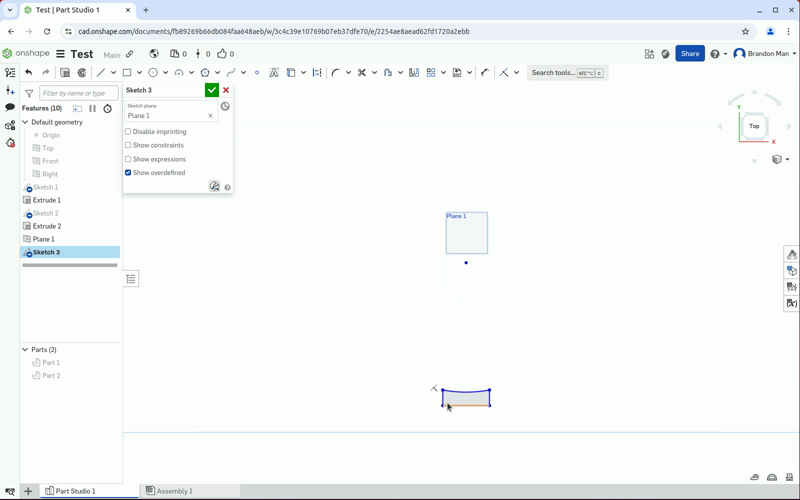
scroll(6)
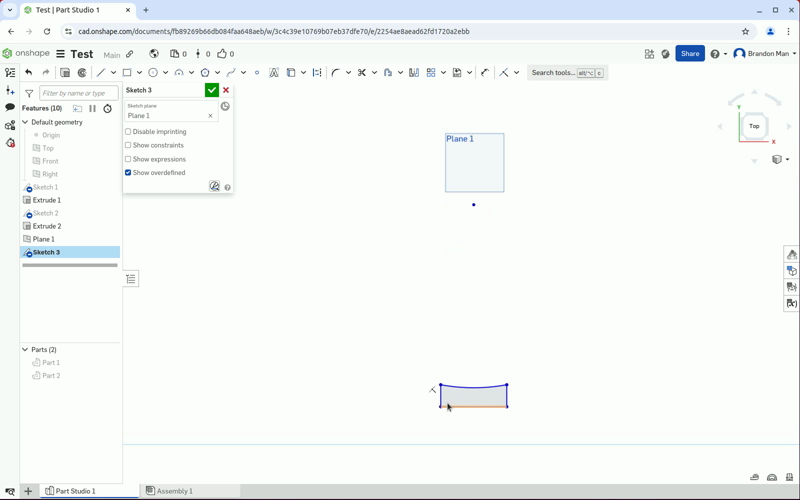
scroll(6)
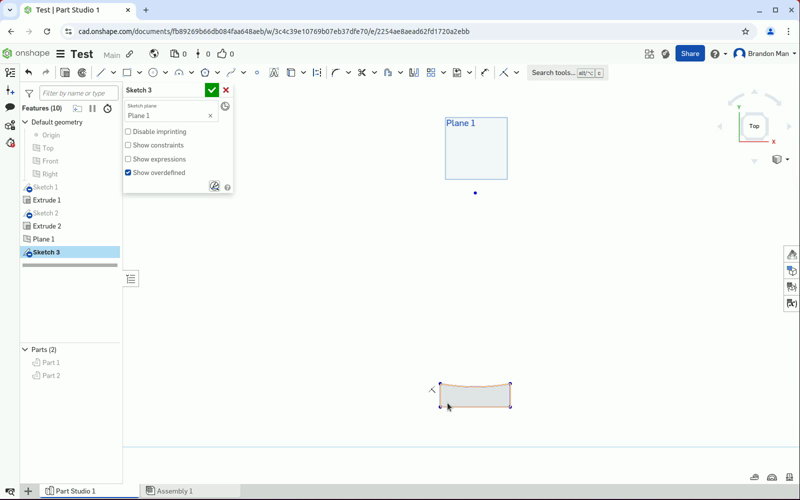
scroll(6)
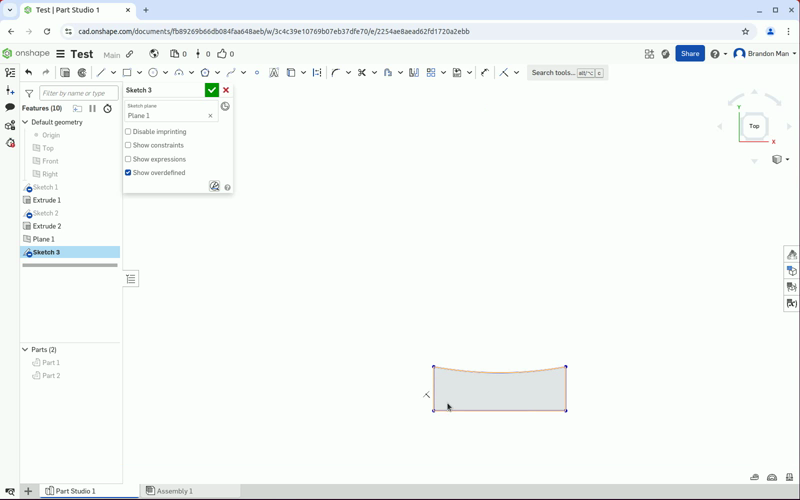
scroll(6)
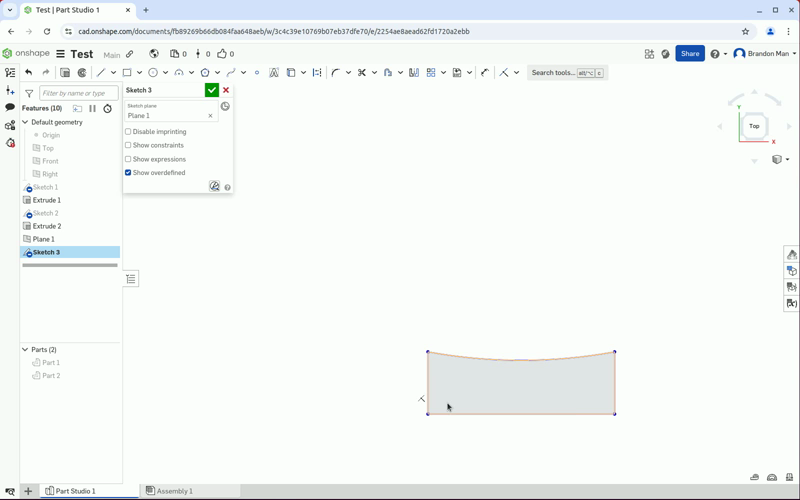
scroll(6)
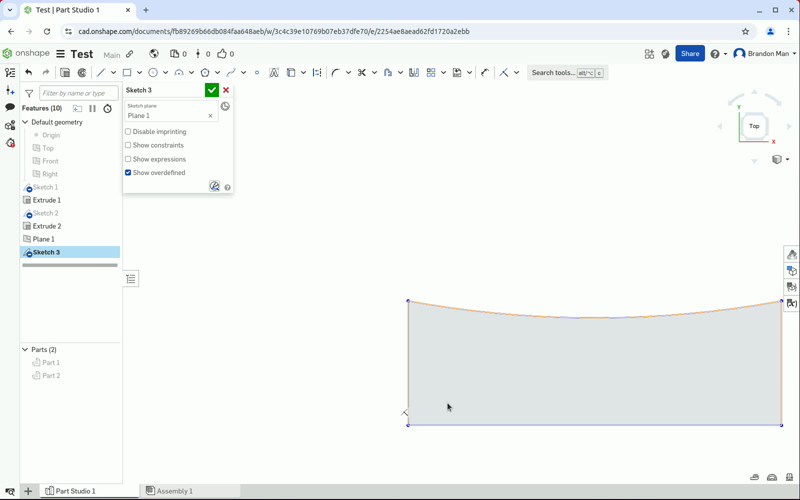
click(447, 402)
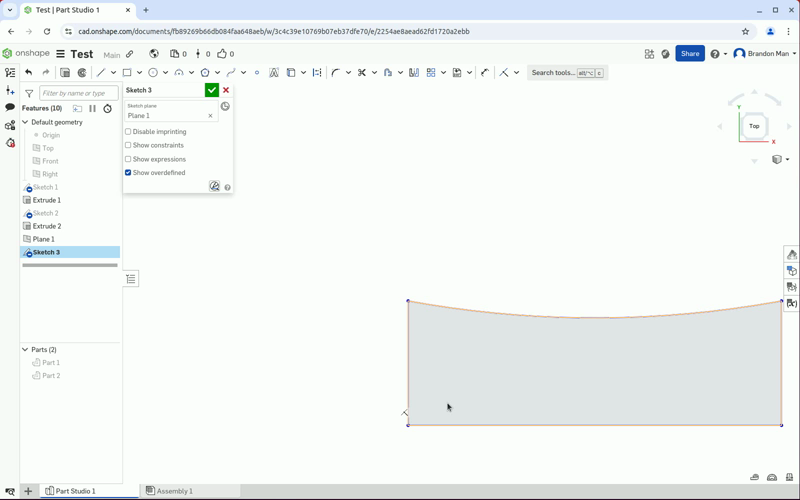
scroll(-6)
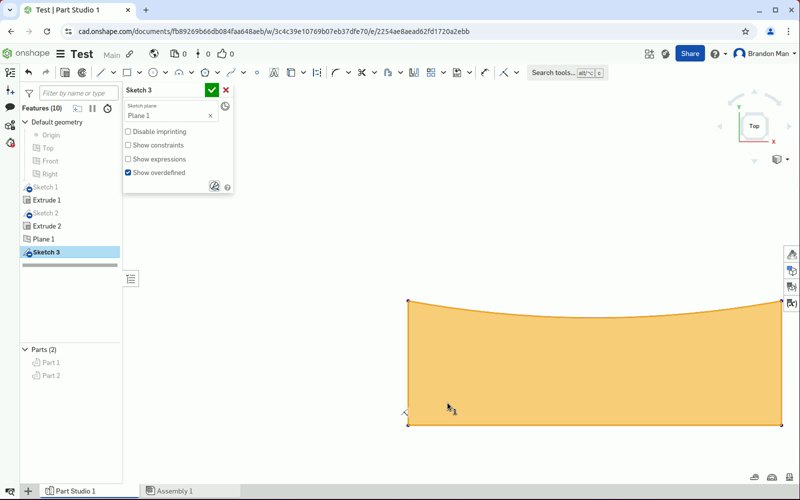
scroll(-6)
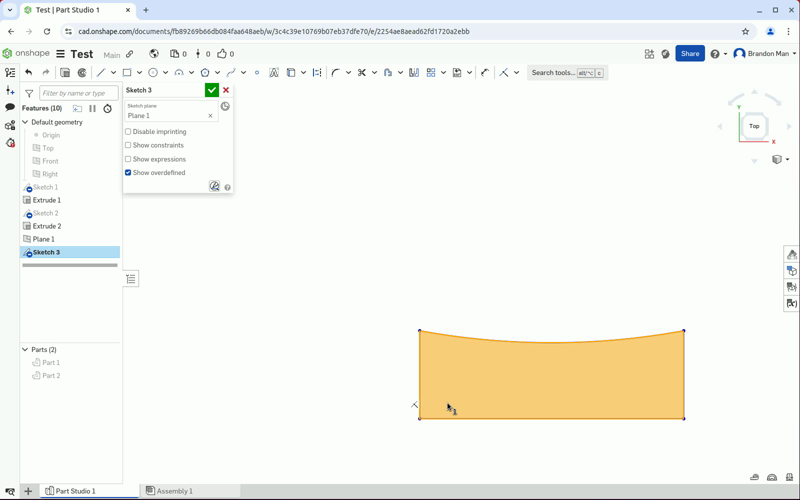
scroll(-6)
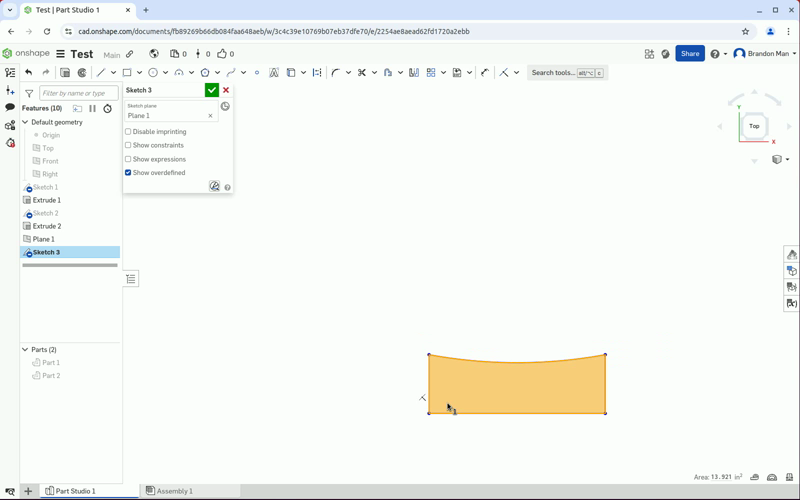
scroll(-6)
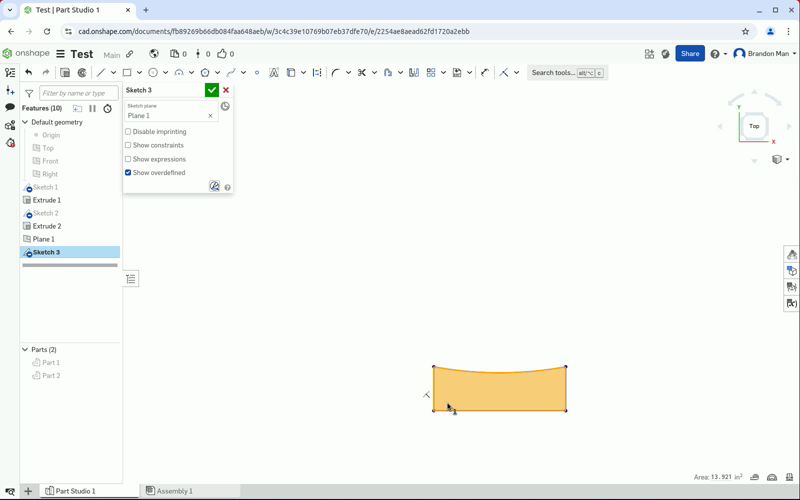
scroll(-6)
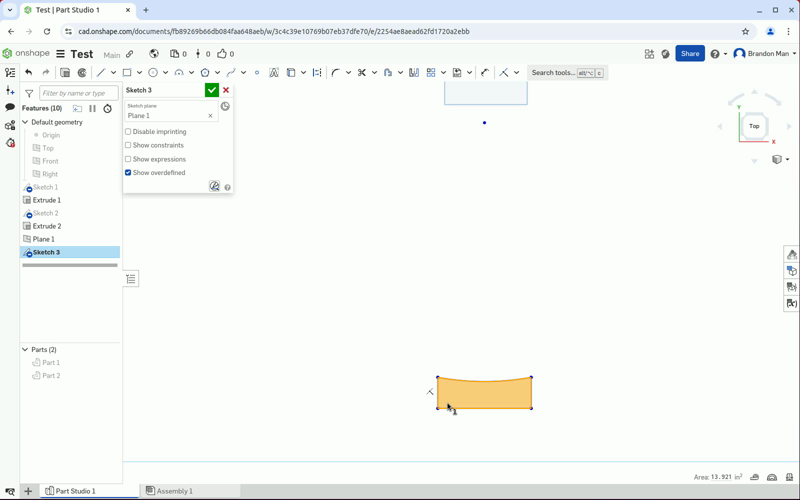
scroll(-6)
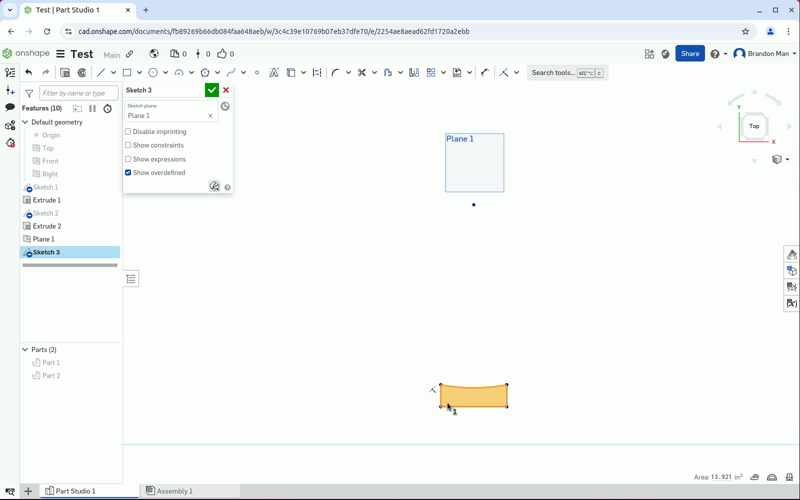
scroll(-6)
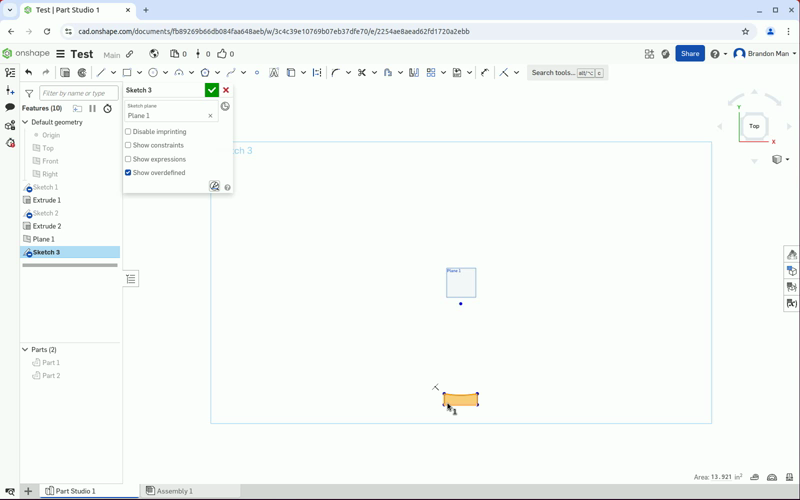
mouse_move(73, 352)
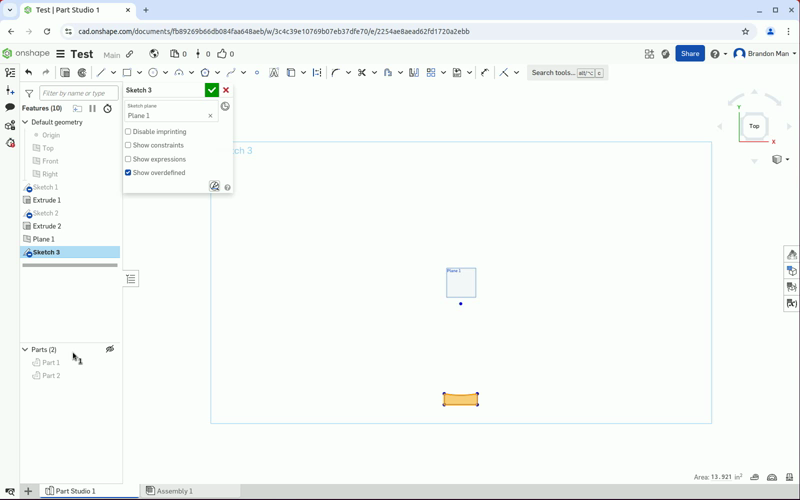
key(shift+y)
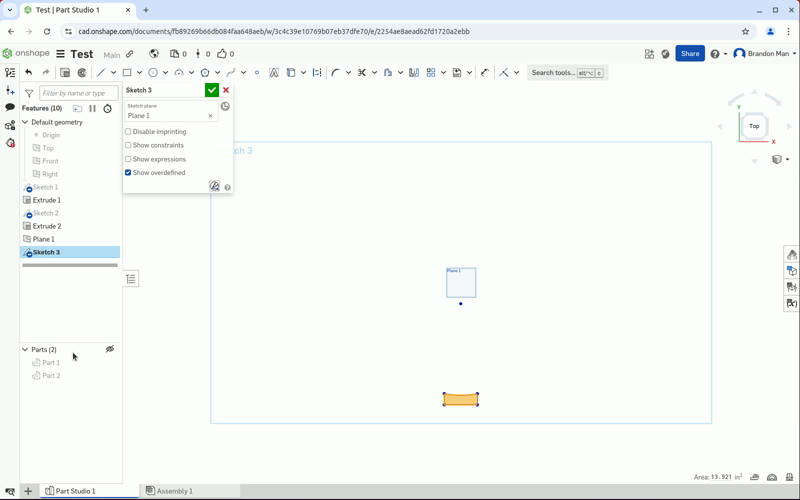
key(shift+e)
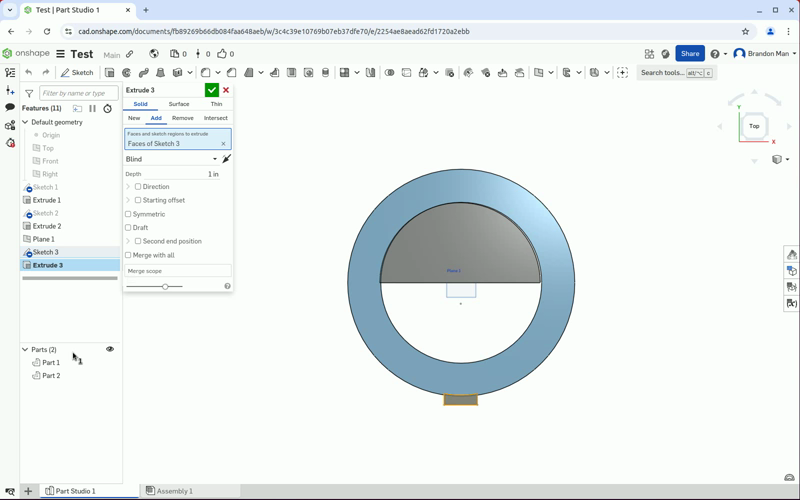
mouse_move(143, 106)
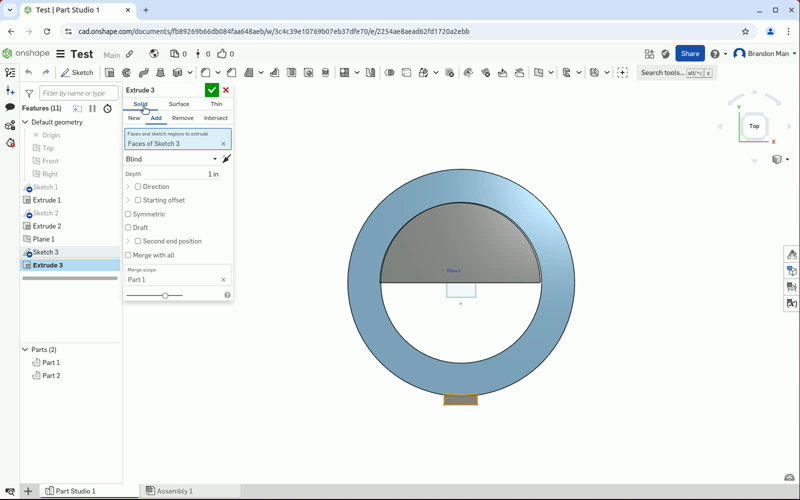
click(143, 106)
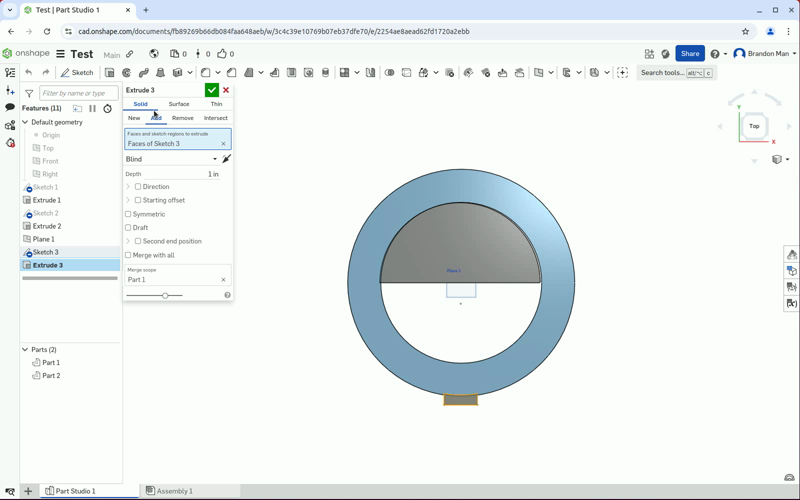
mouse_move(186, 120)
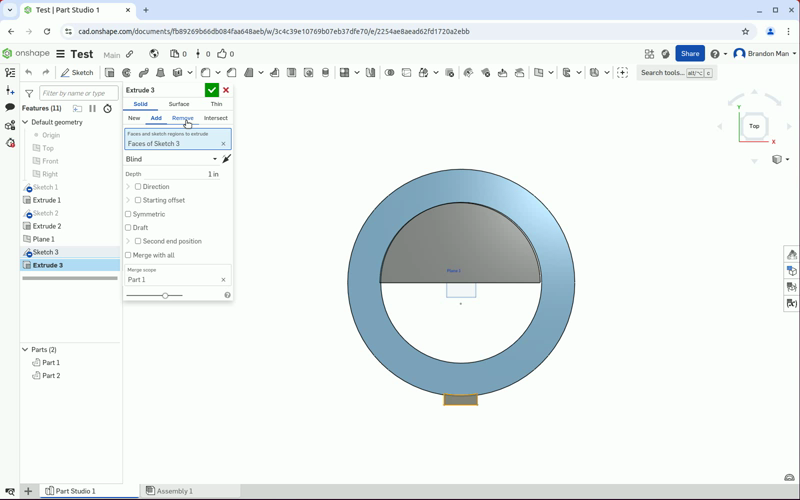
click(186, 120)
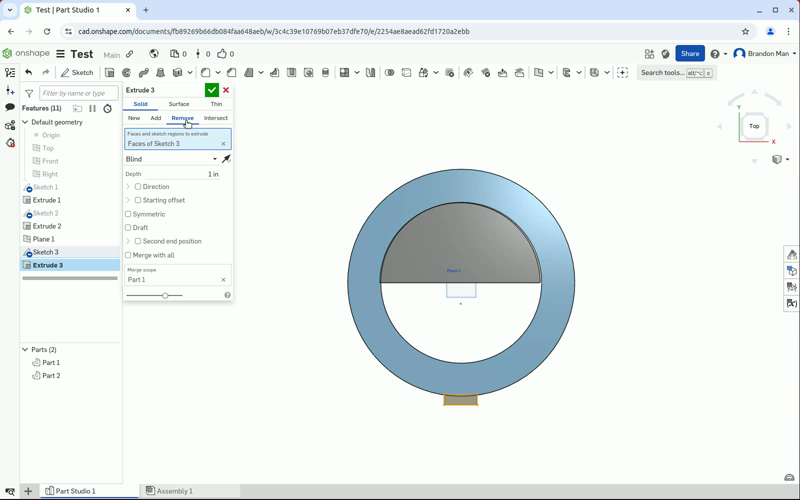
key(tab, 4)
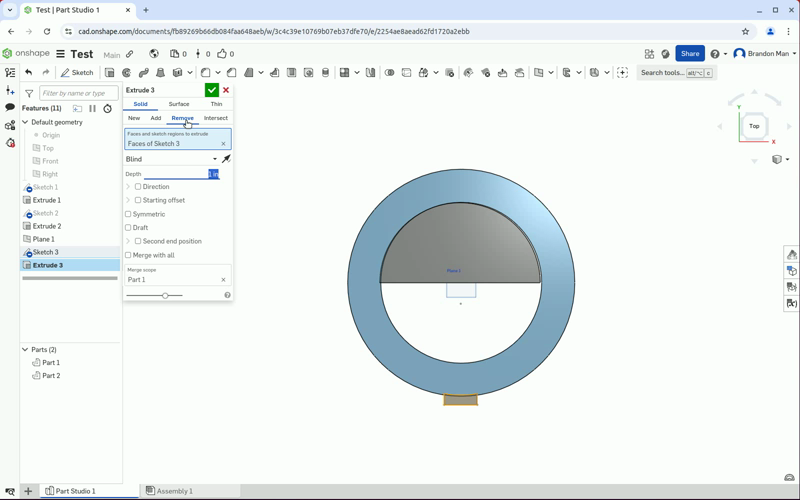
text(1.685)
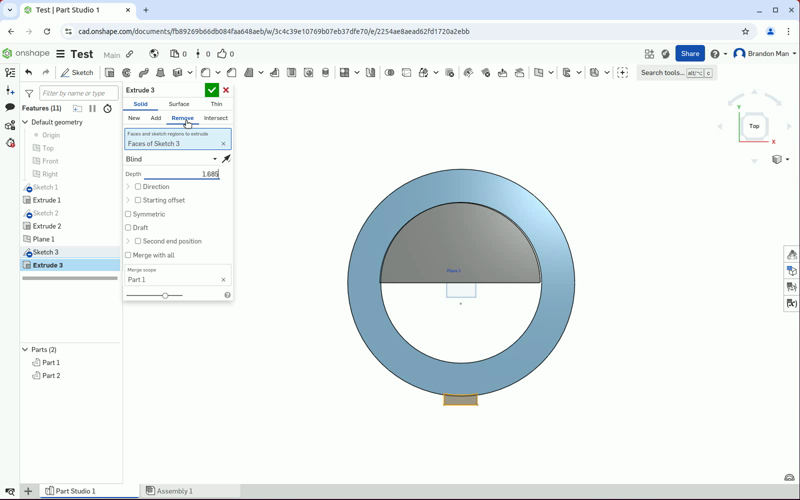
key(tab, 6)
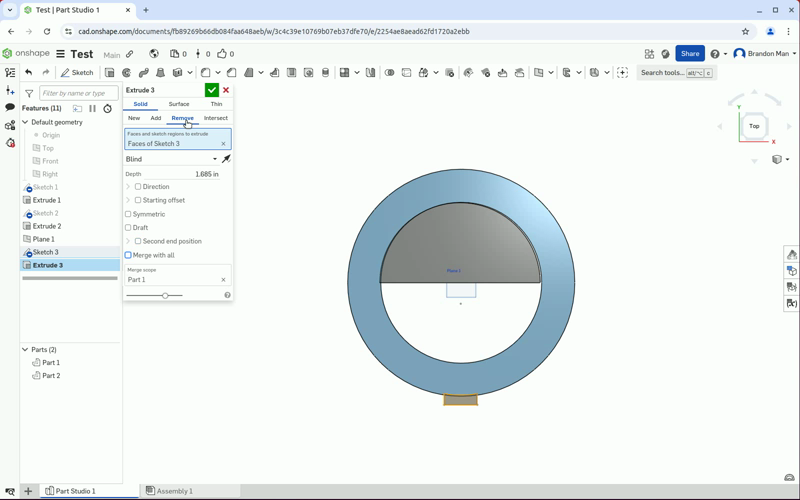
key(space)
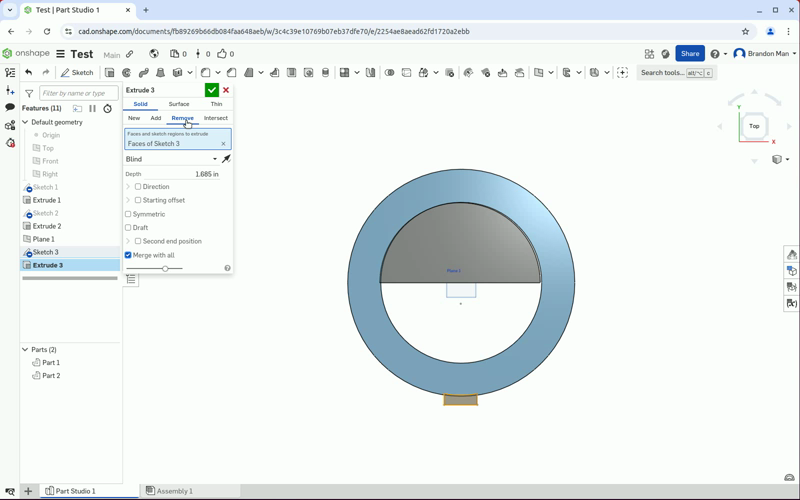
key(enter)
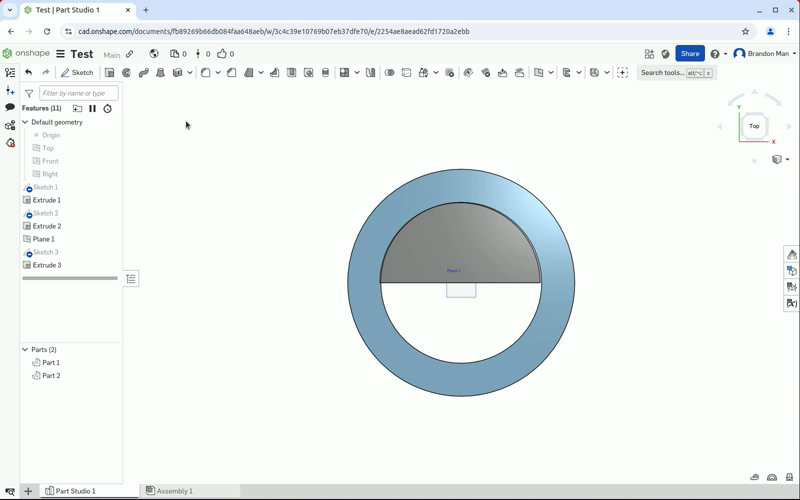
key(shift+h)
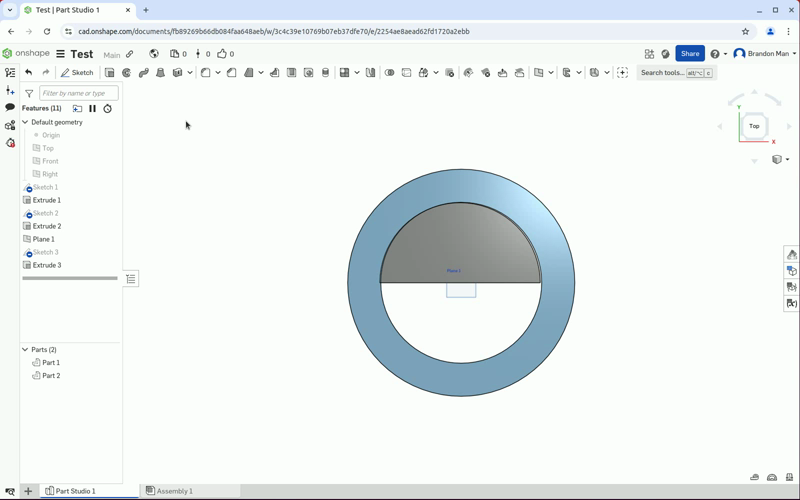
key(shift+h)
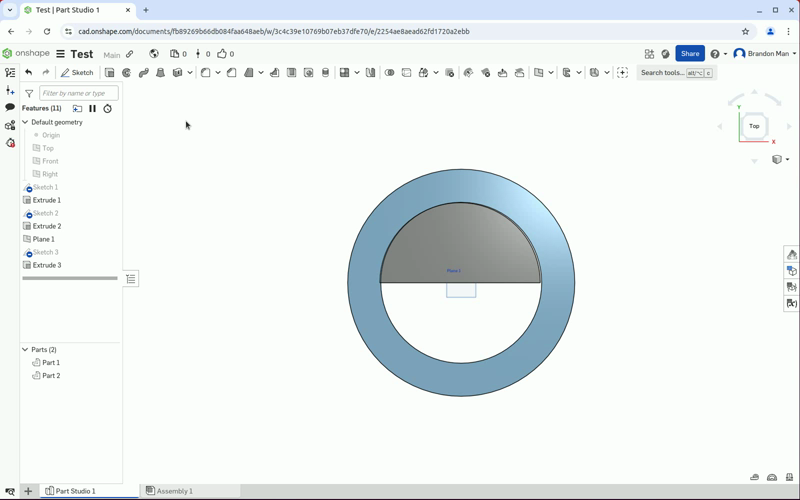
mouse_move(73, 189)
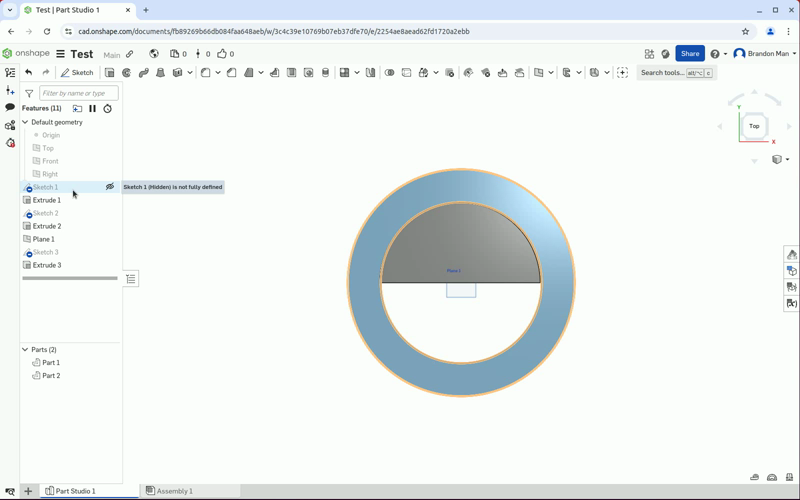
click(73, 189)
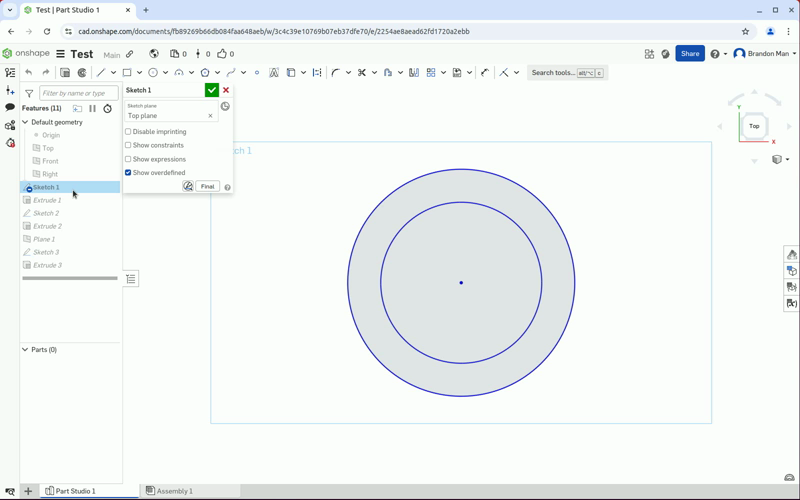
mouse_move(229, 92)
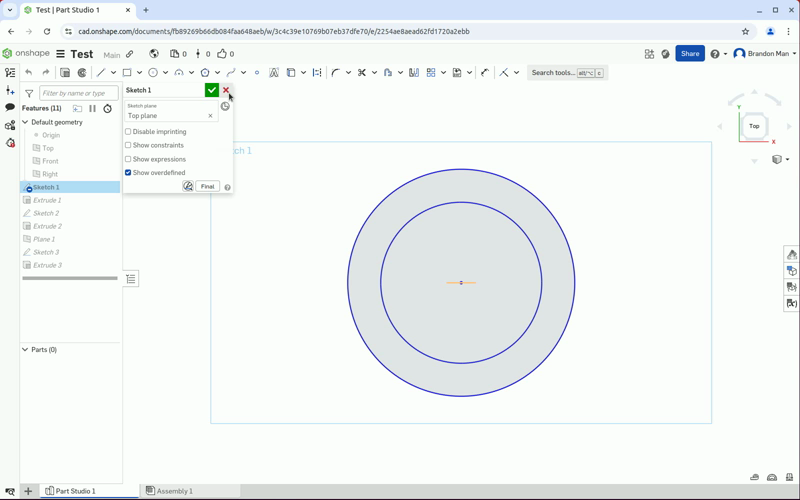
click(229, 92)
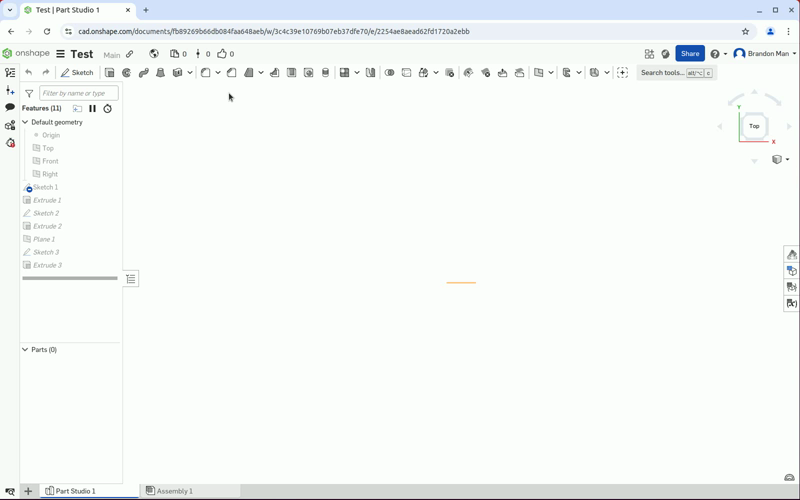
key(shift+s)
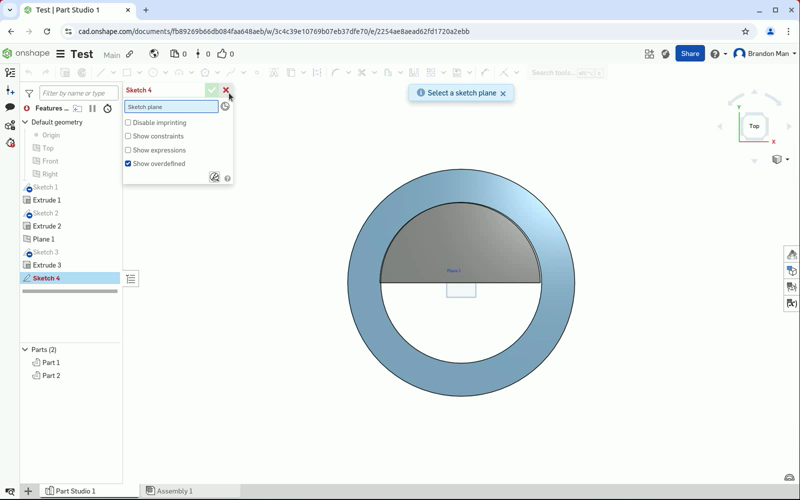
mouse_move(73, 241)
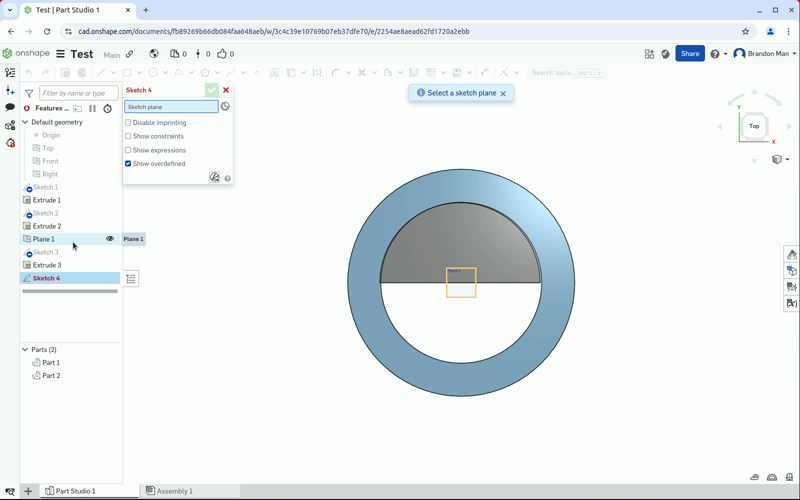
click(73, 241)
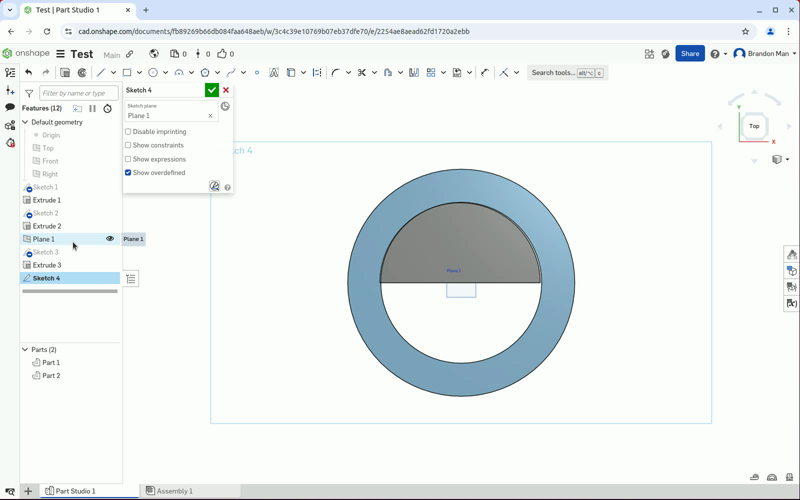
mouse_move(73, 352)
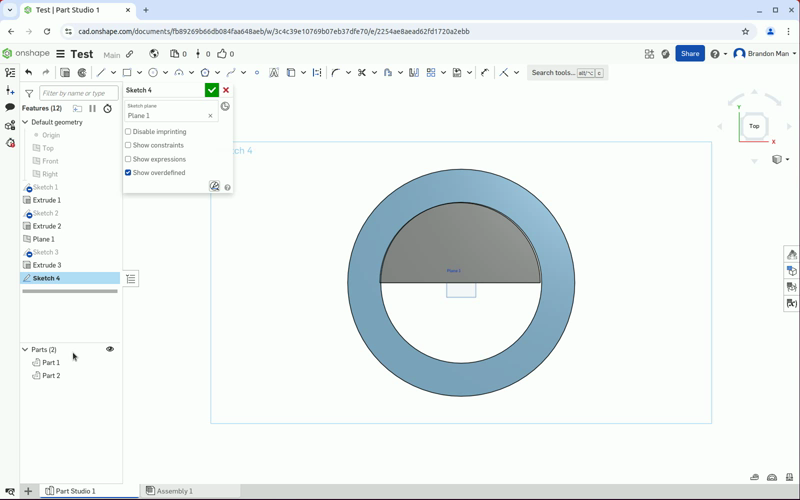
key(y)
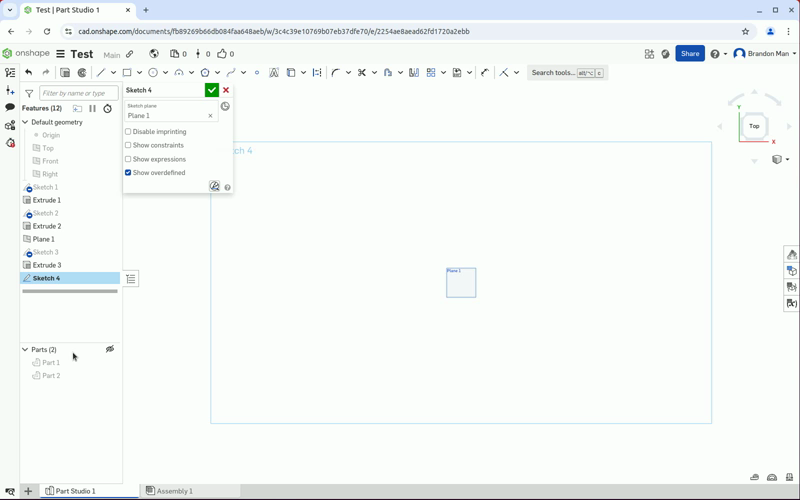
key(a)
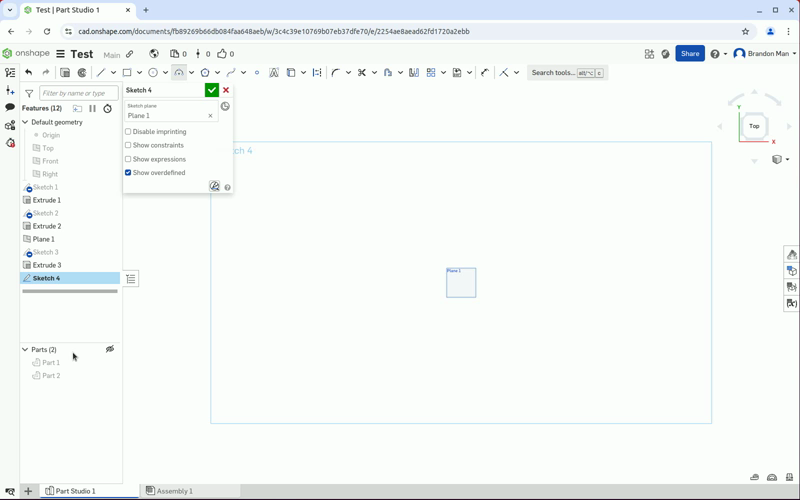
key_down(shift)
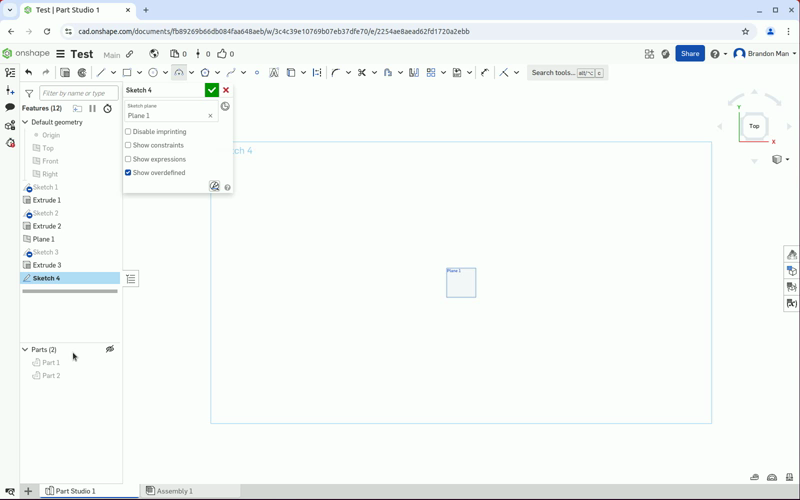
mouse_move(444, 361)
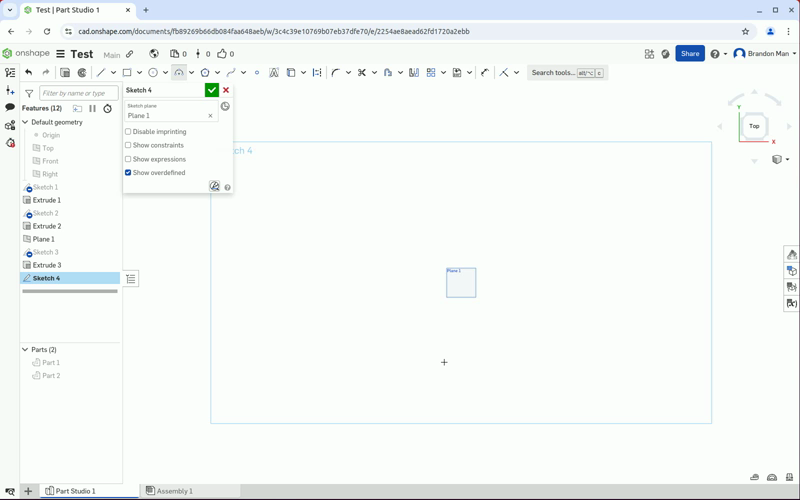
click(444, 361)
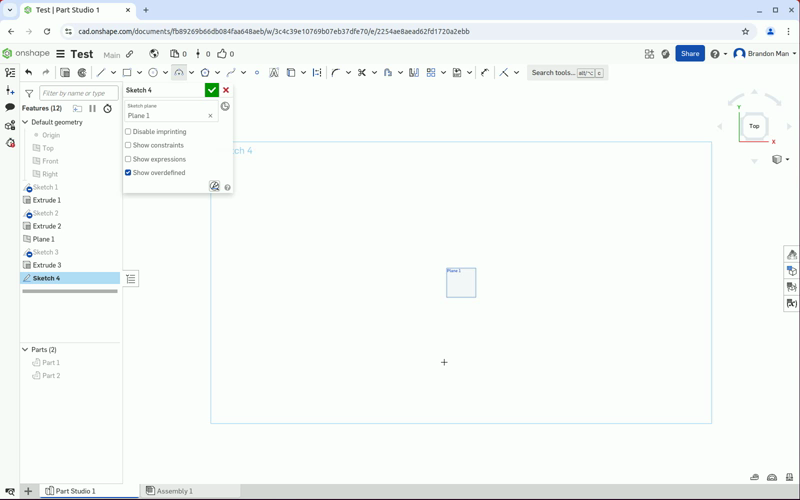
key_up(shift)
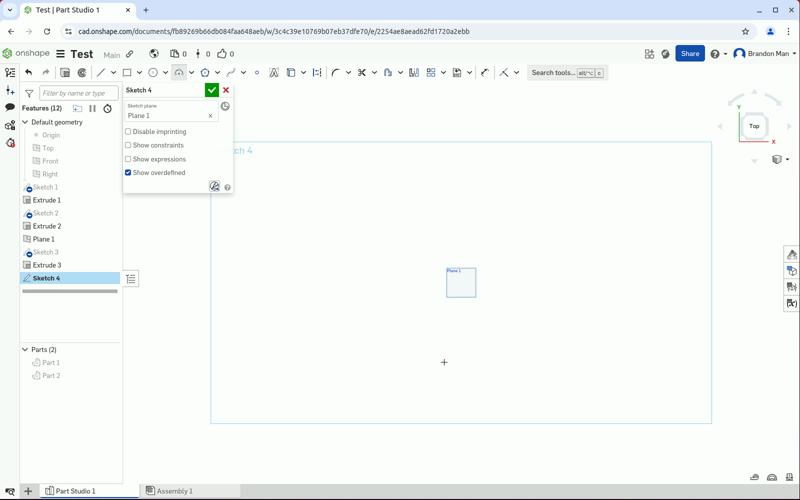
key_down(shift)
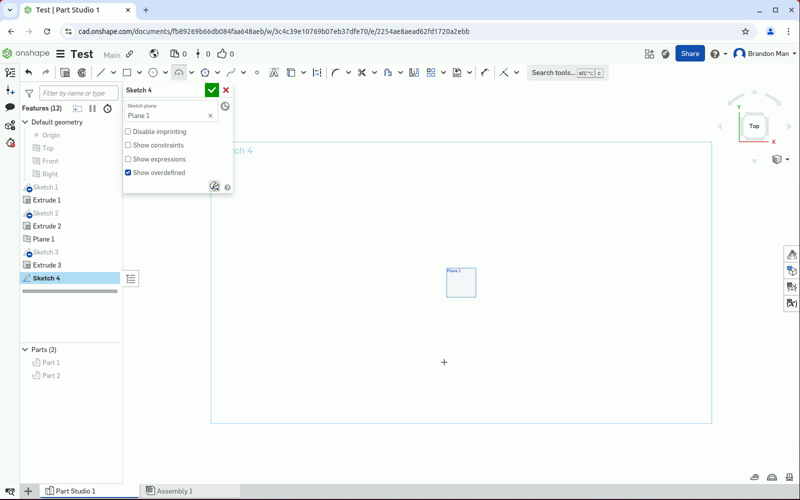
mouse_move(477, 361)
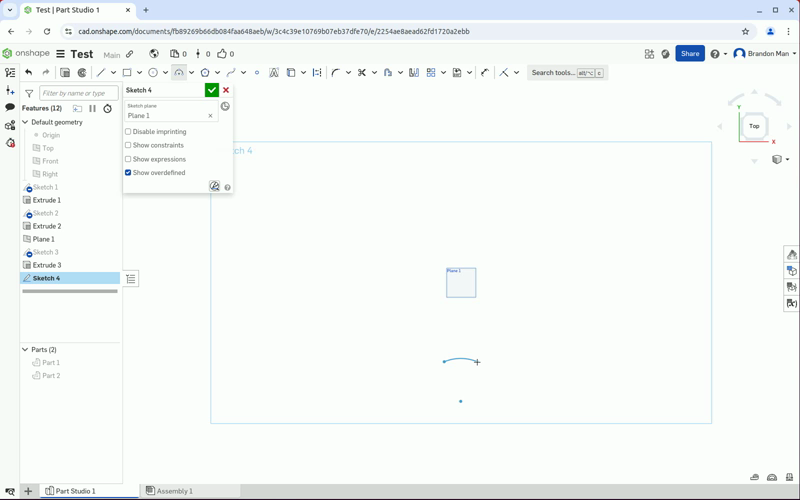
click(477, 361)
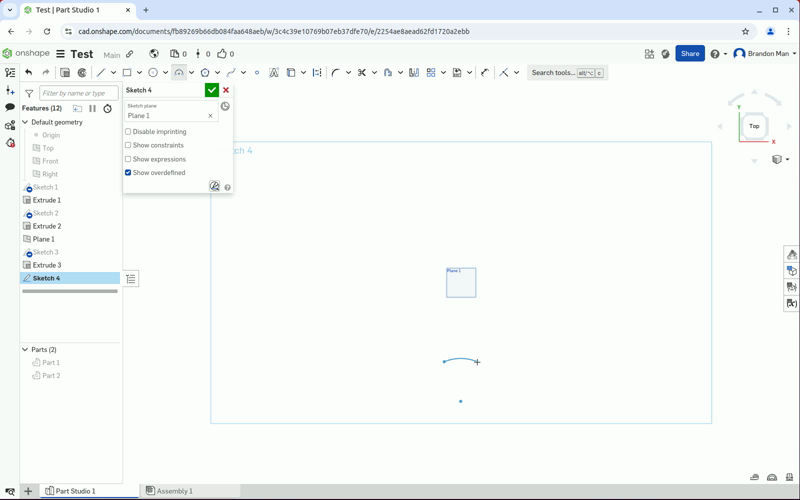
mouse_move(460, 363)
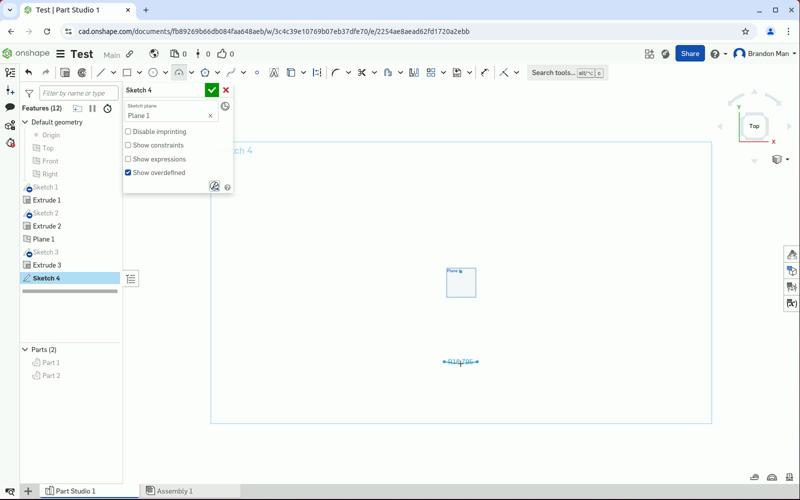
click(460, 363)
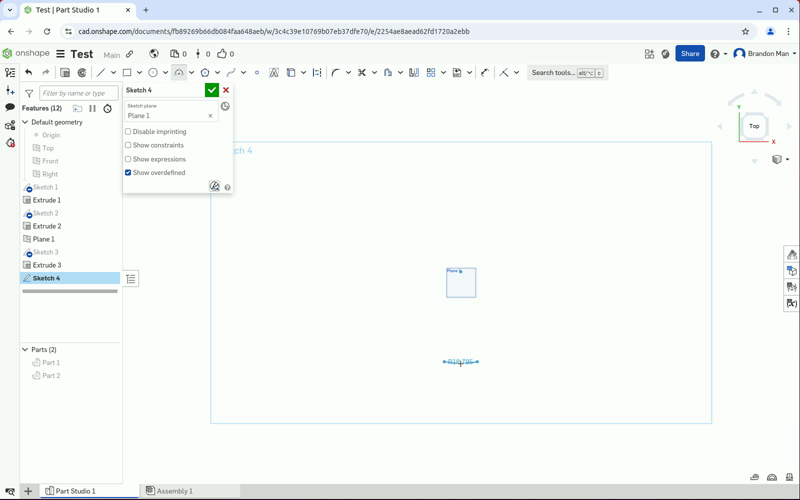
key_up(shift)
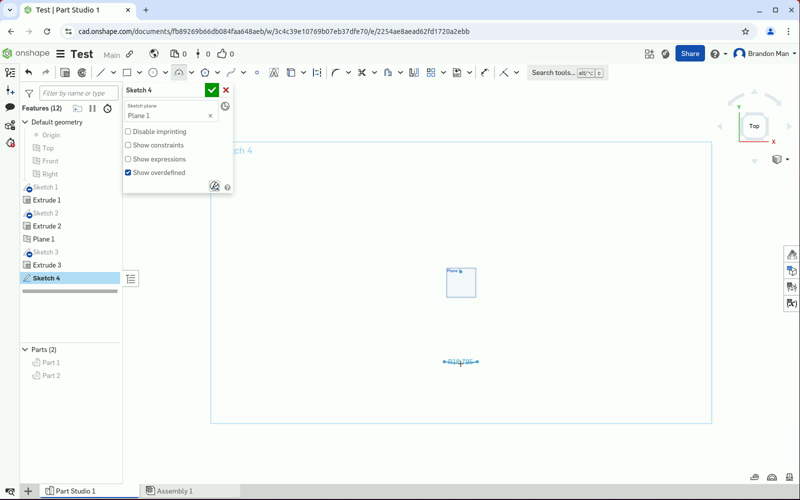
key(esc)
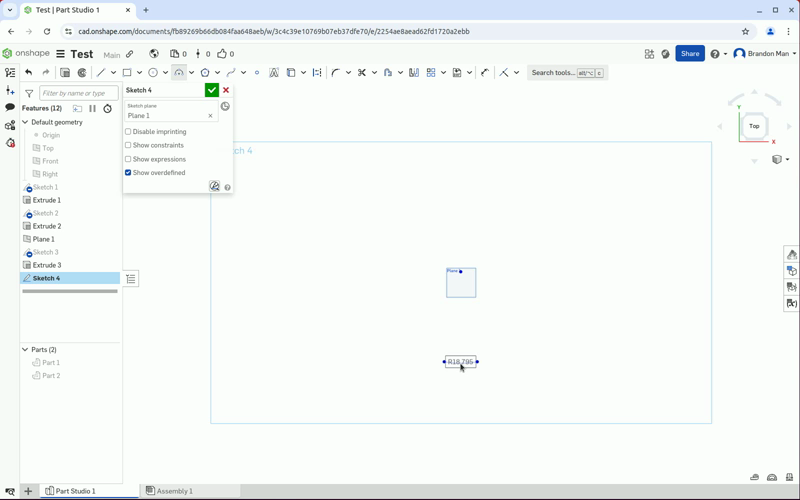
key(l)
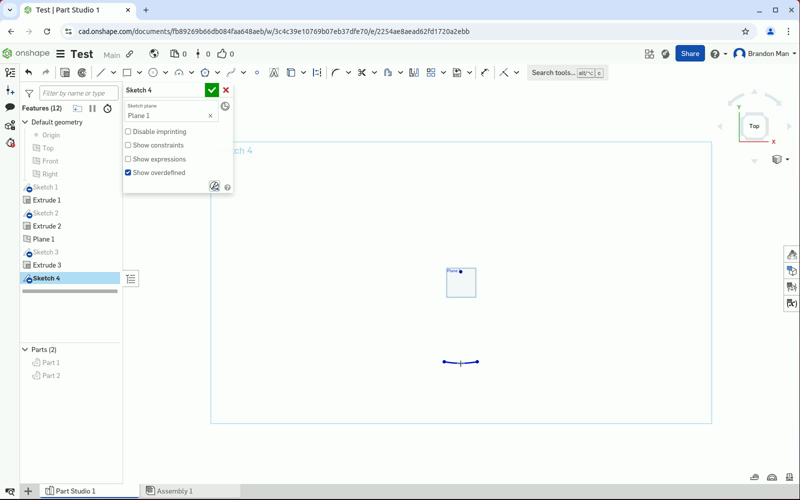
mouse_move(477, 361)
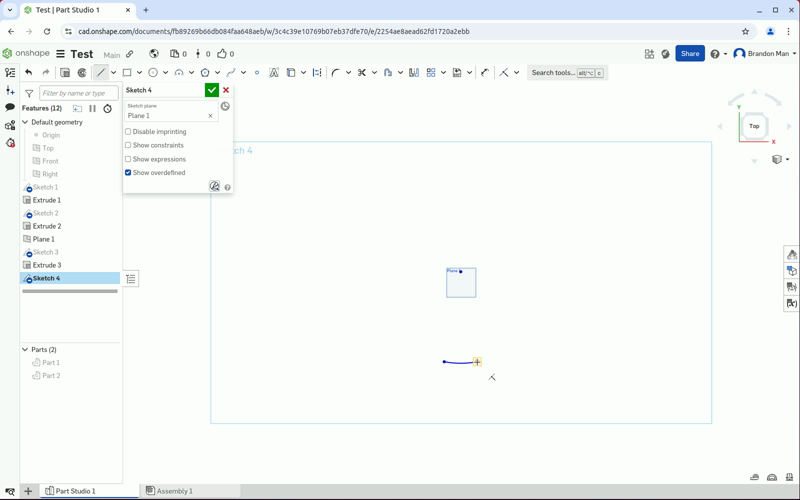
click(477, 361)
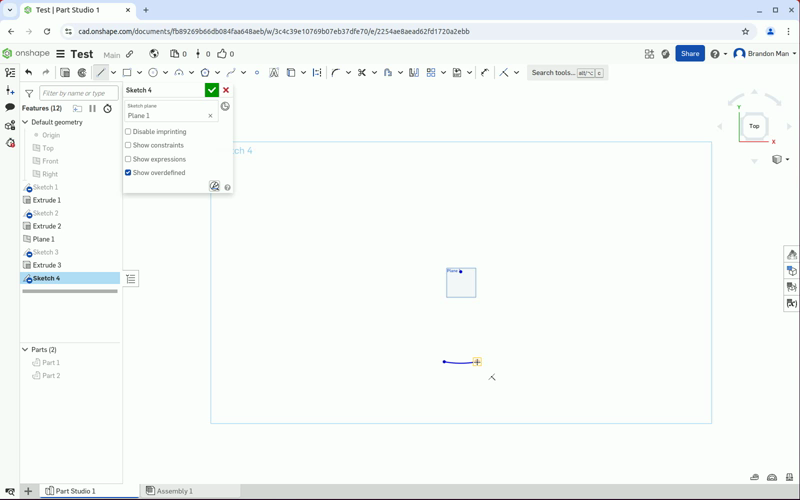
key_down(shift)
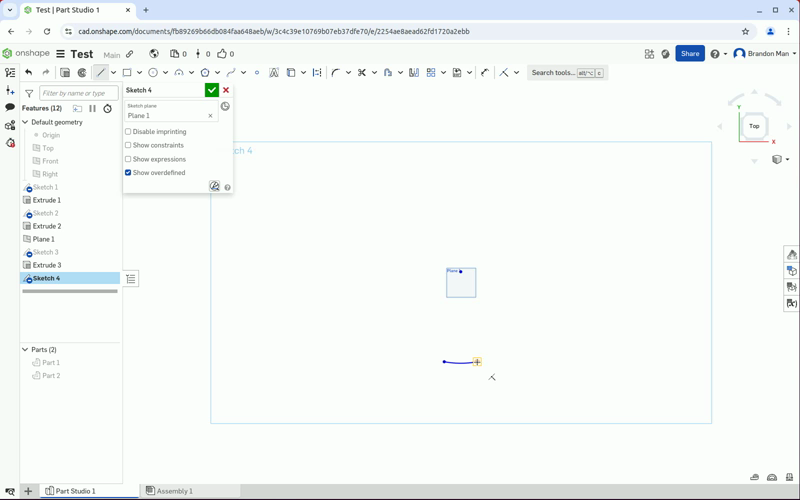
mouse_move(507, 361)
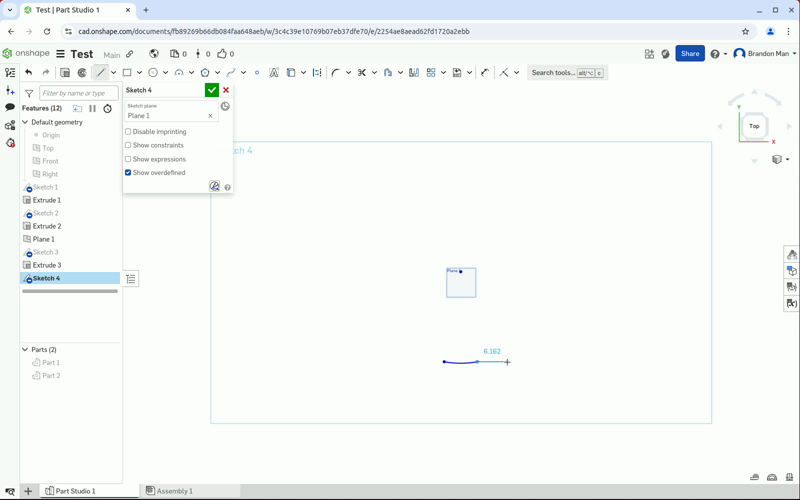
mouse_move(477, 356)
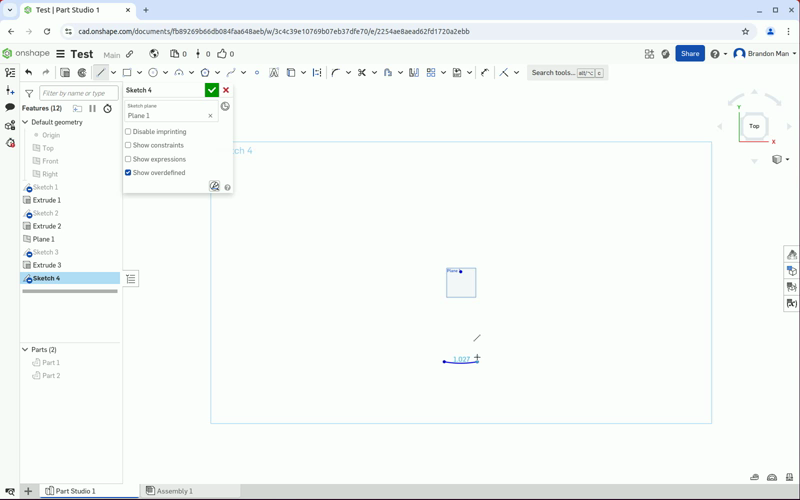
scroll(6)
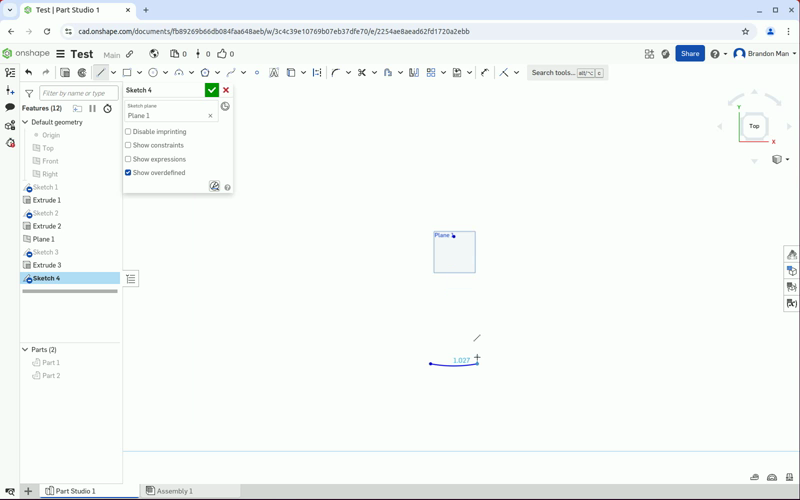
scroll(6)
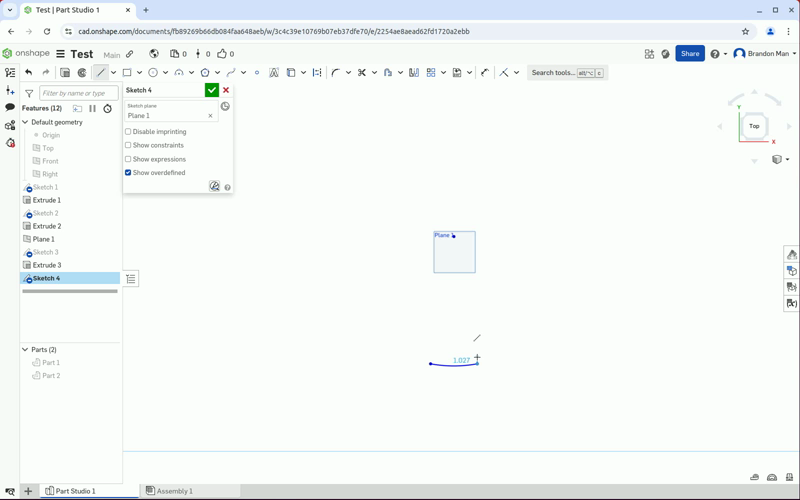
scroll(6)
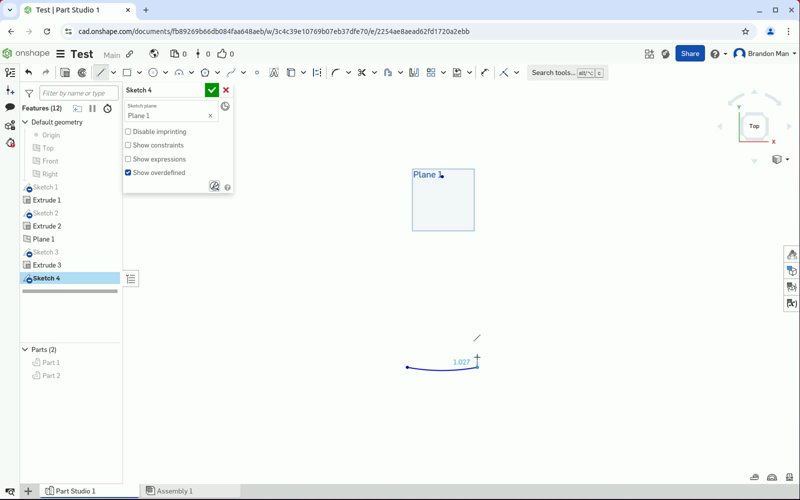
scroll(6)
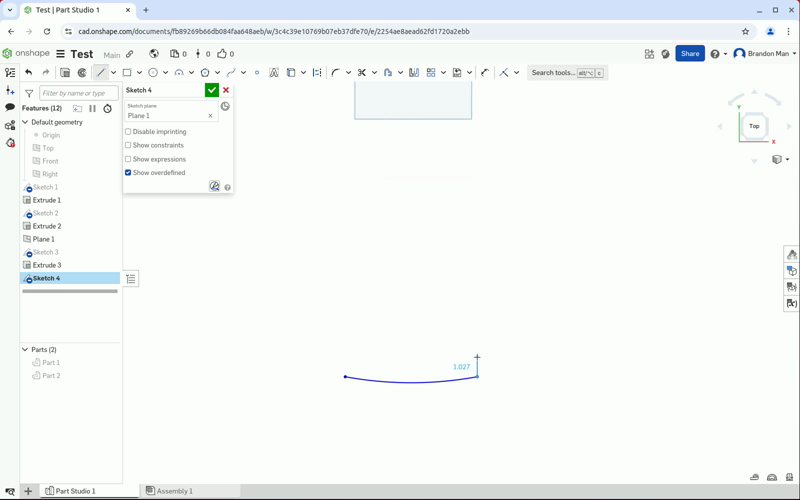
scroll(6)
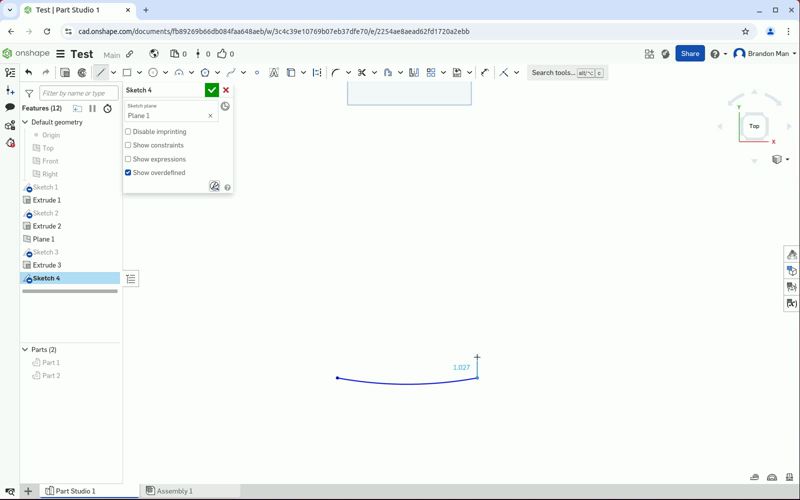
scroll(6)
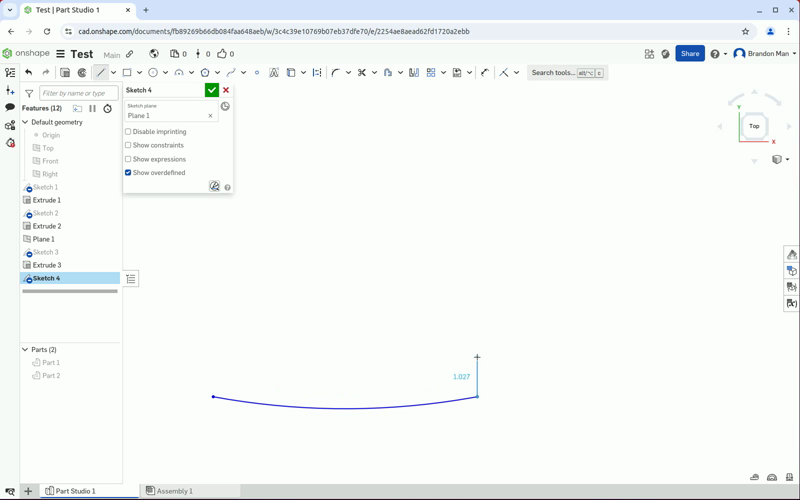
scroll(6)
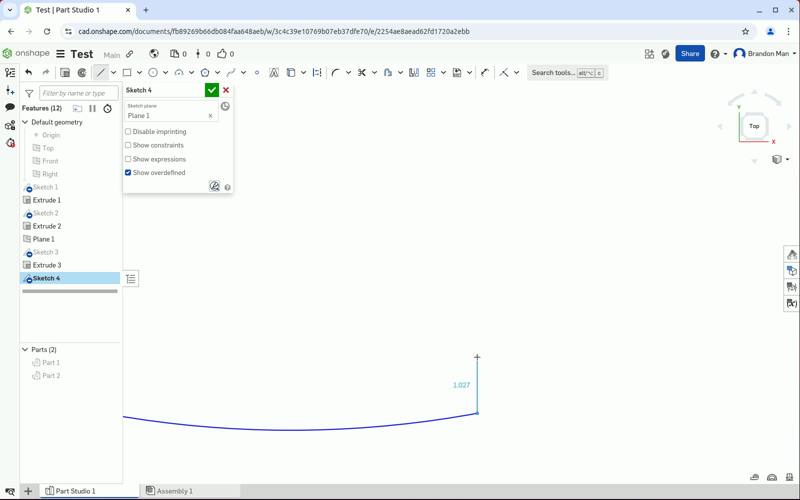
click(477, 356)
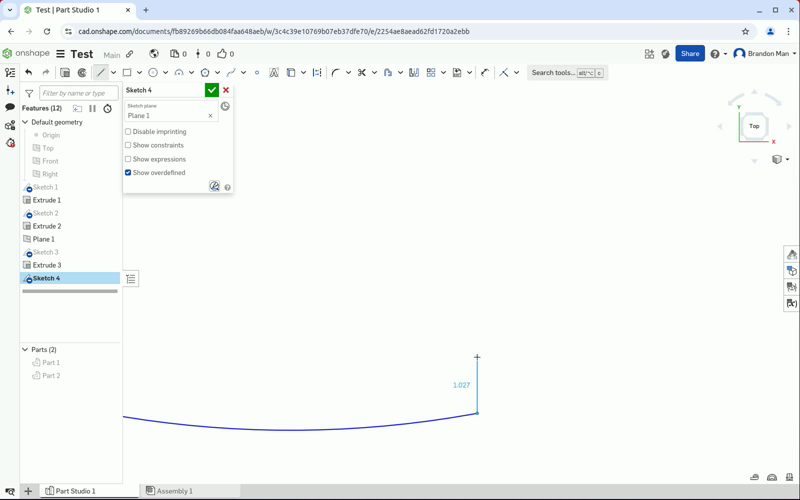
scroll(-6)
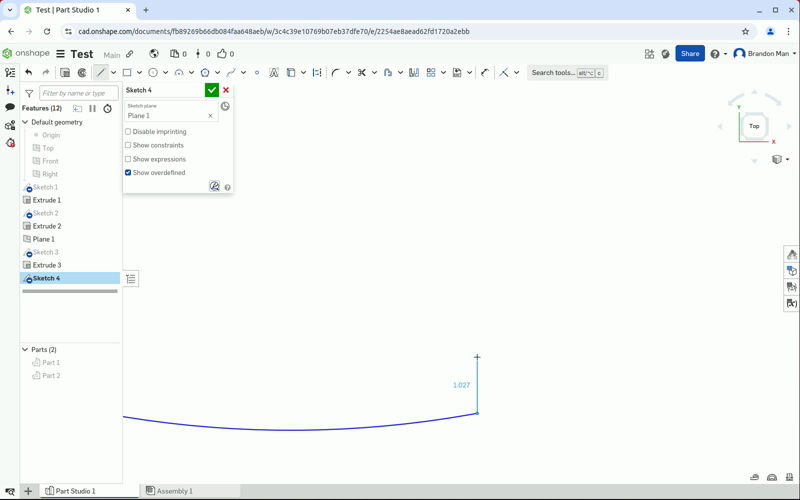
scroll(-6)
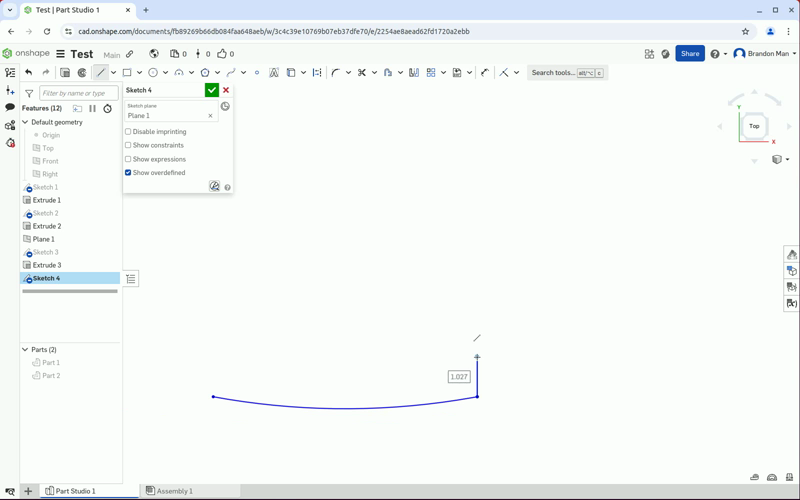
scroll(-6)
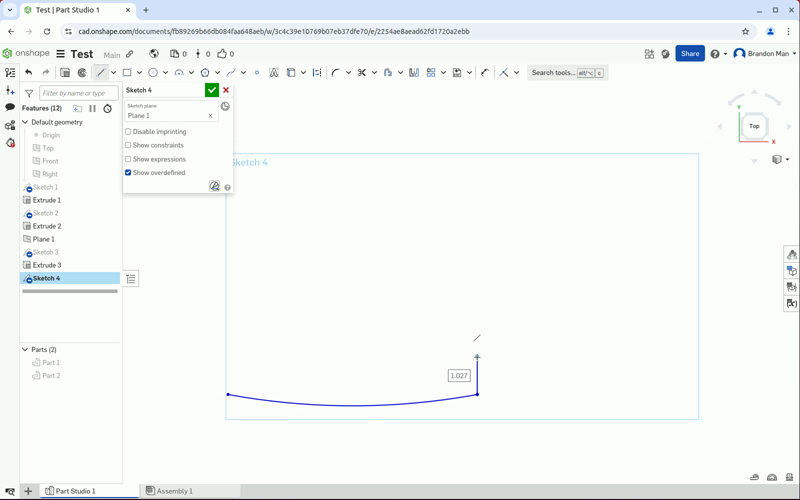
scroll(-6)
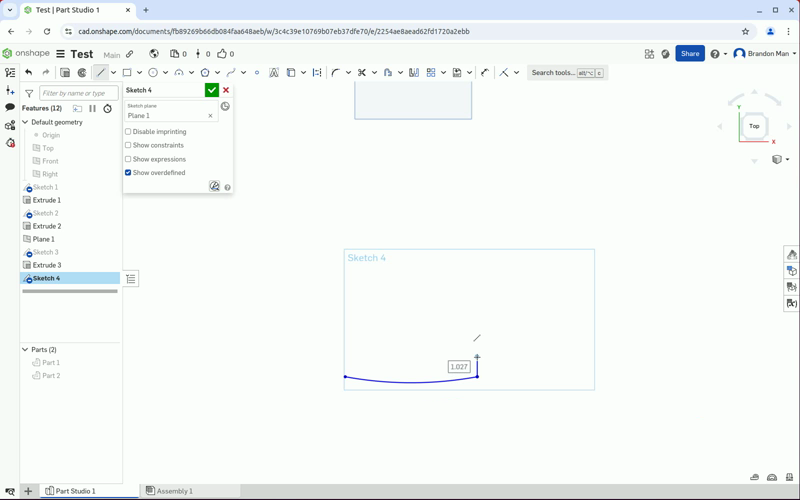
scroll(-6)
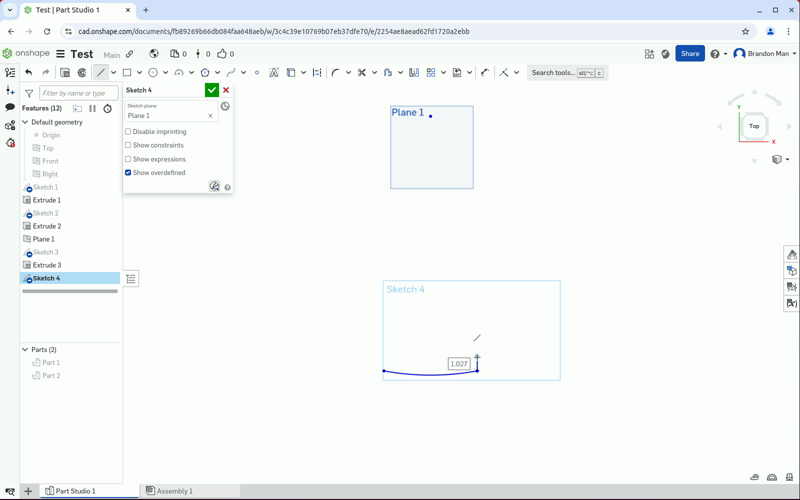
scroll(-6)
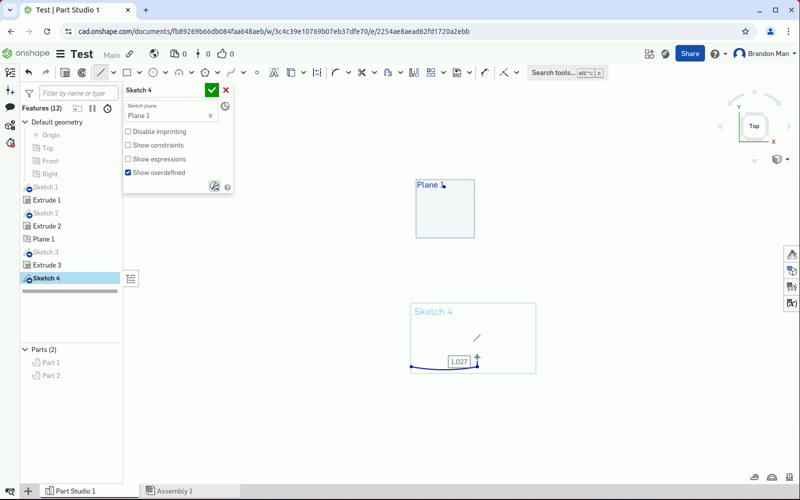
scroll(-6)
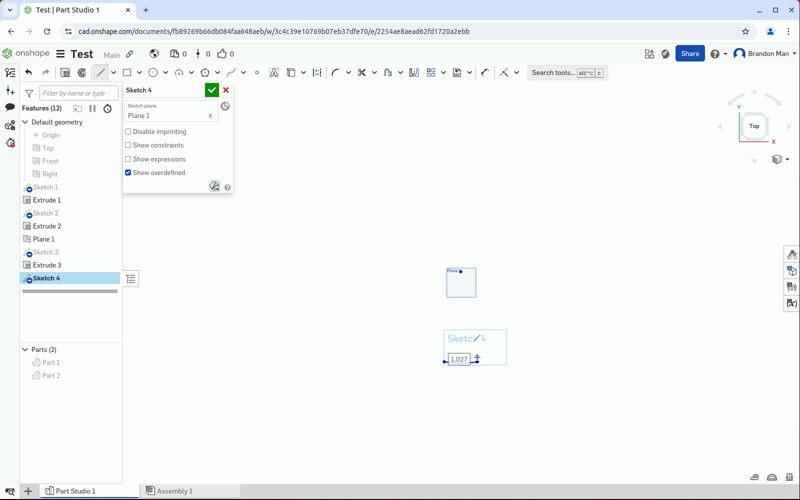
key_up(shift)
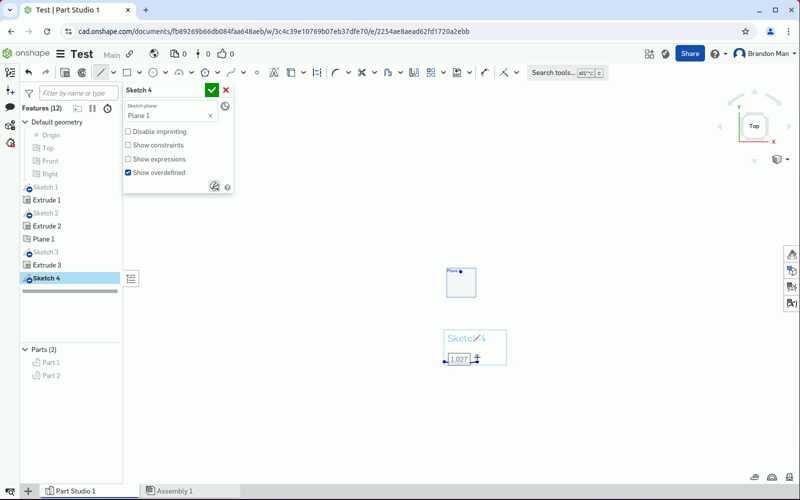
key_down(shift)
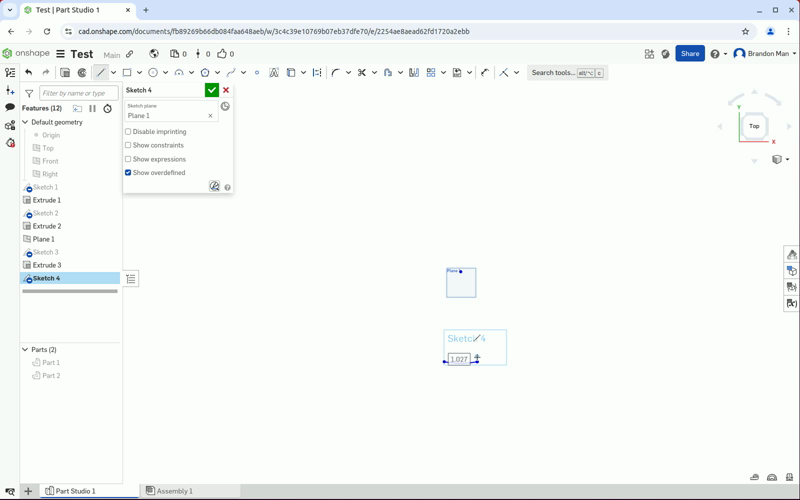
mouse_move(507, 356)
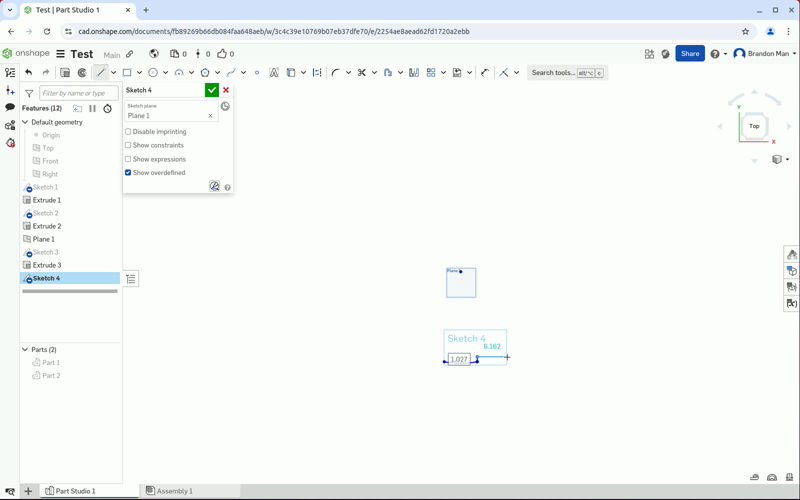
mouse_move(460, 356)
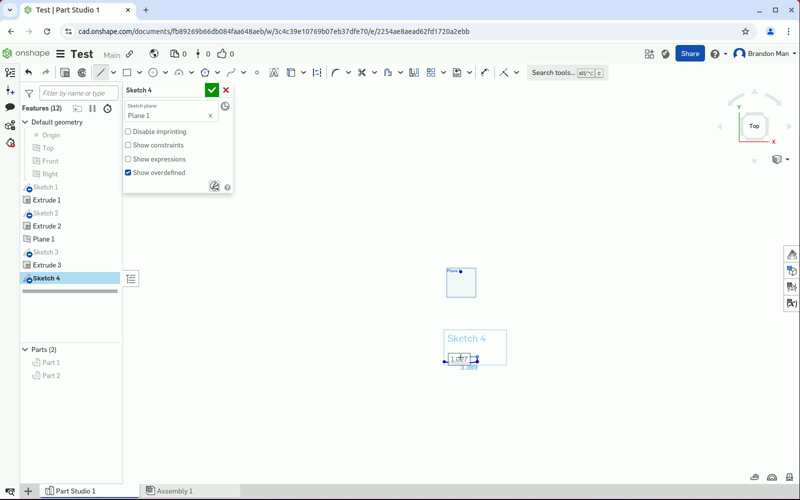
click(460, 356)
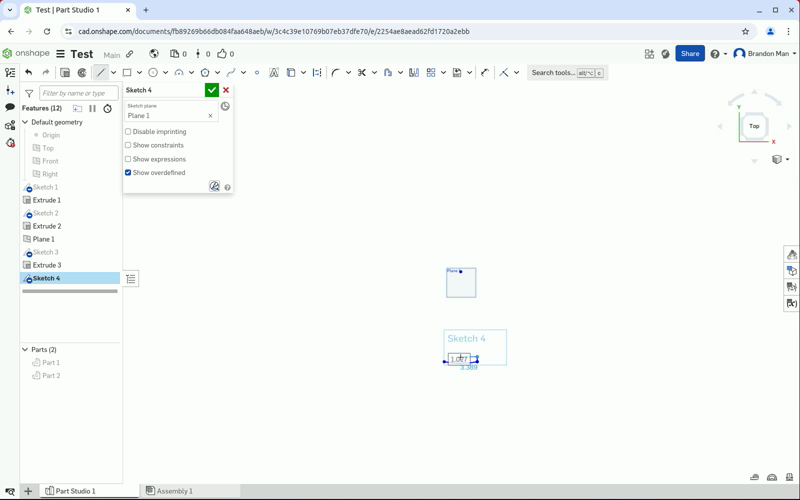
key_up(shift)
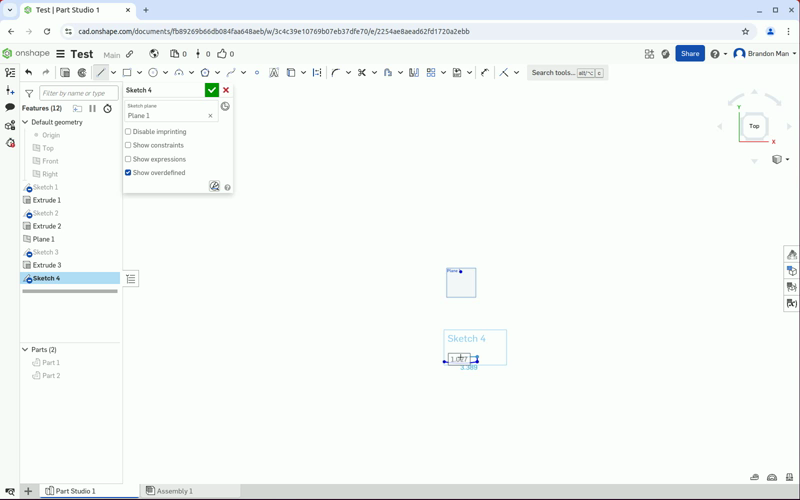
key_down(shift)
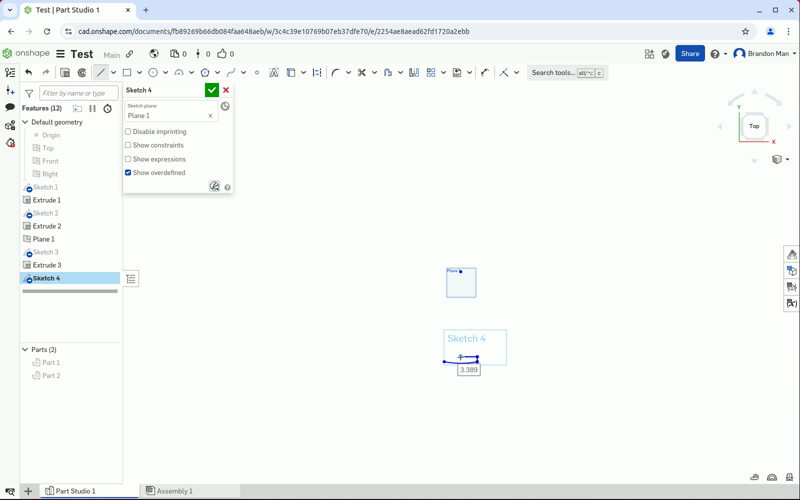
mouse_move(490, 356)
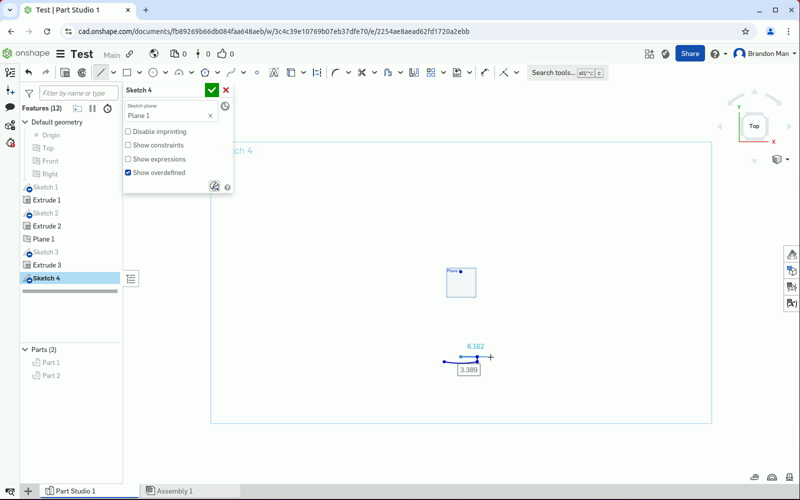
mouse_move(444, 356)
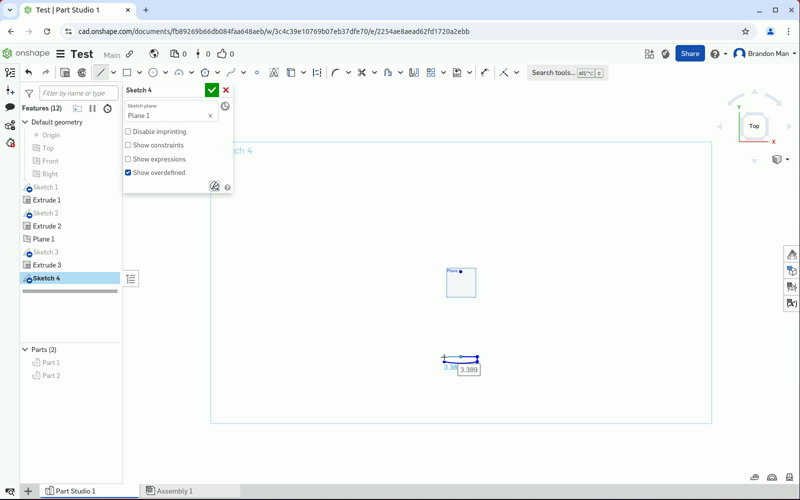
click(444, 356)
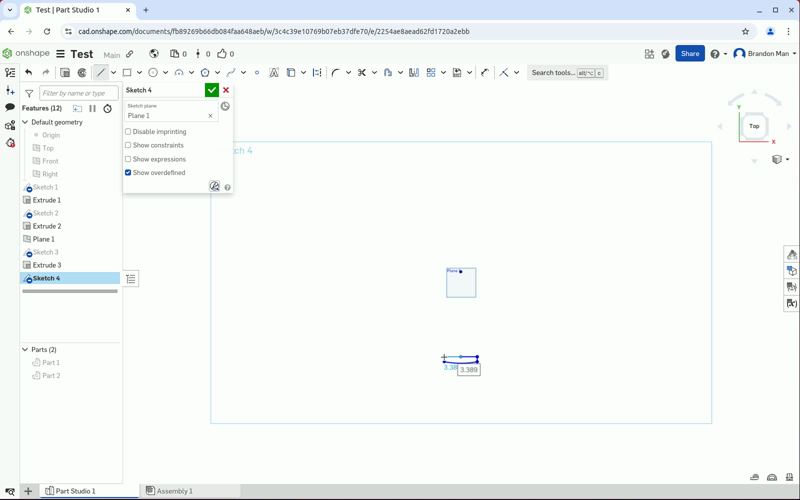
key_up(shift)
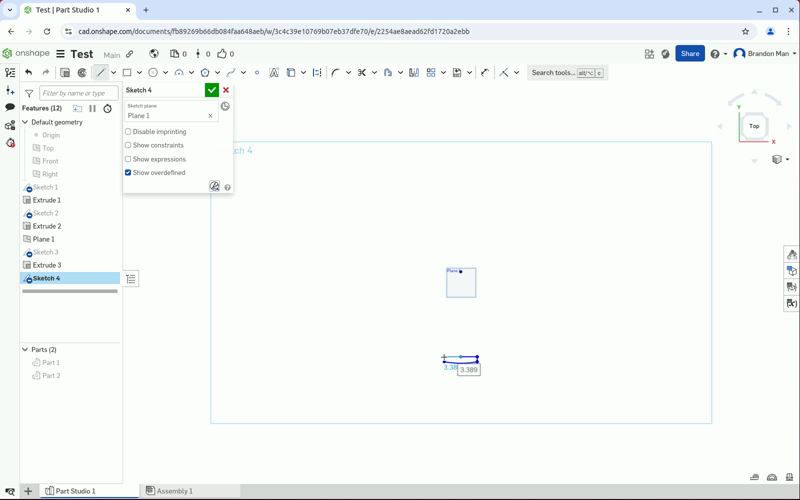
mouse_move(474, 356)
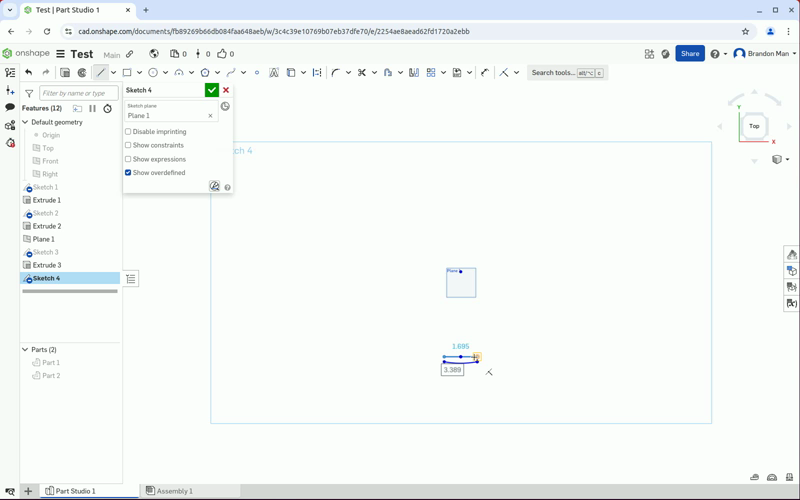
key_down(shift)
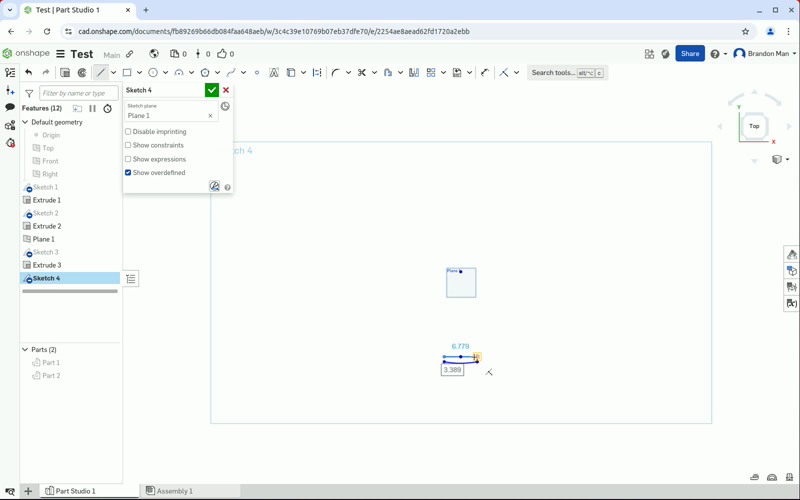
mouse_move(444, 361)
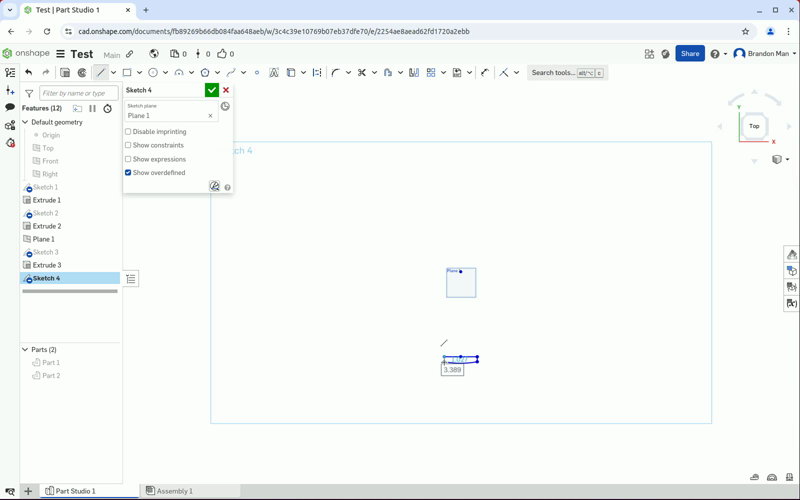
scroll(6)
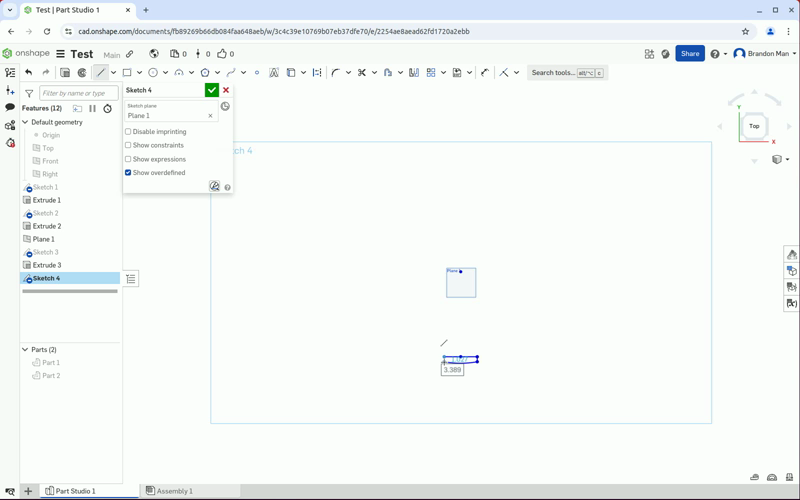
scroll(6)
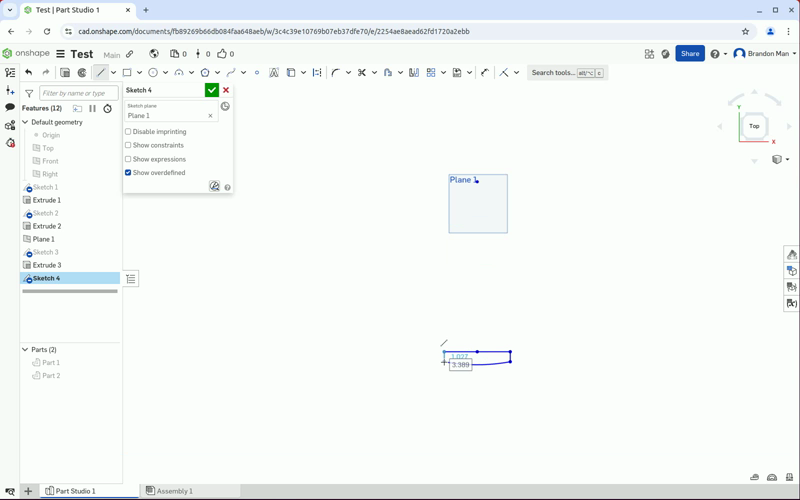
scroll(6)
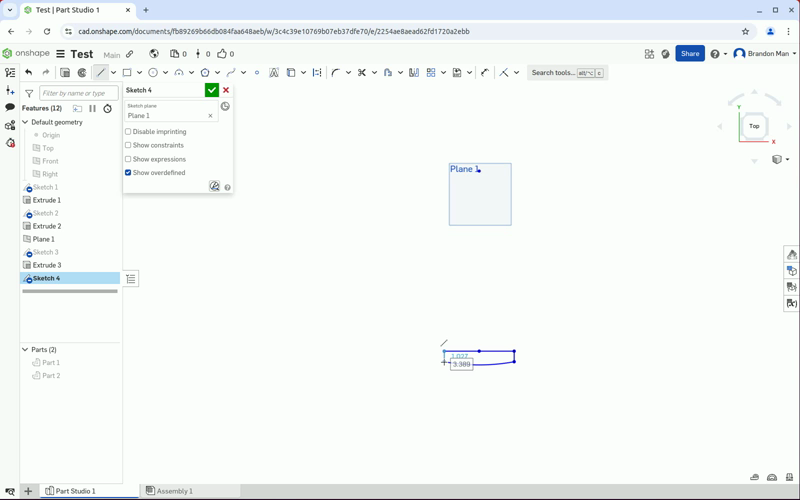
scroll(6)
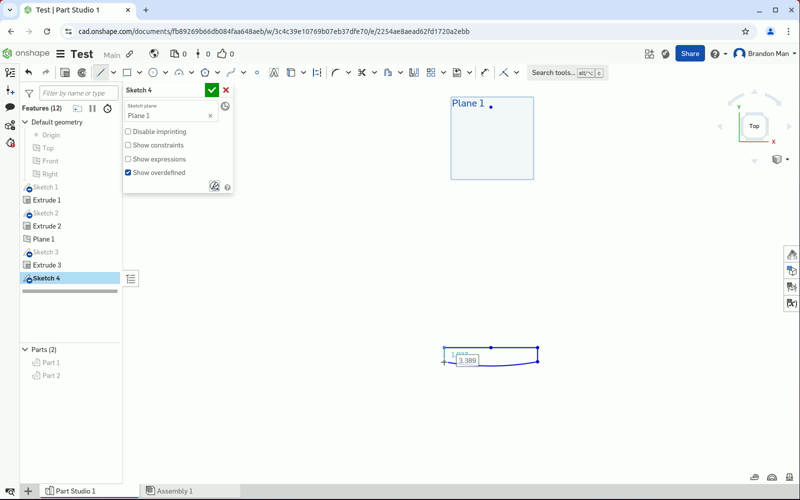
scroll(6)
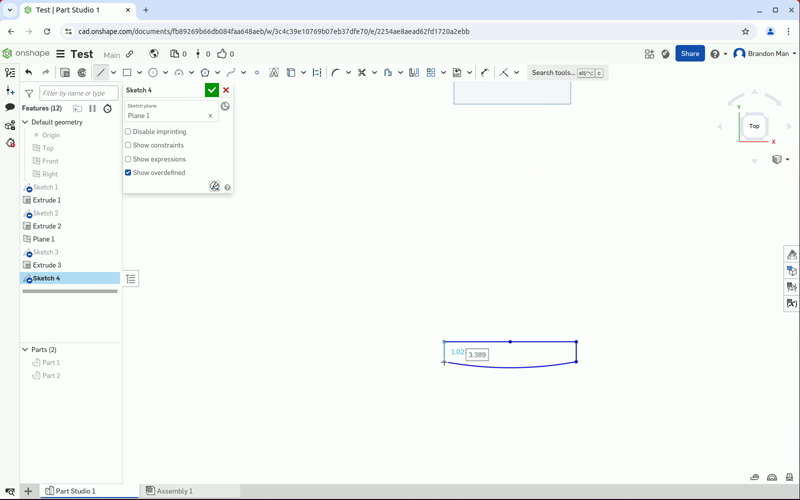
scroll(6)
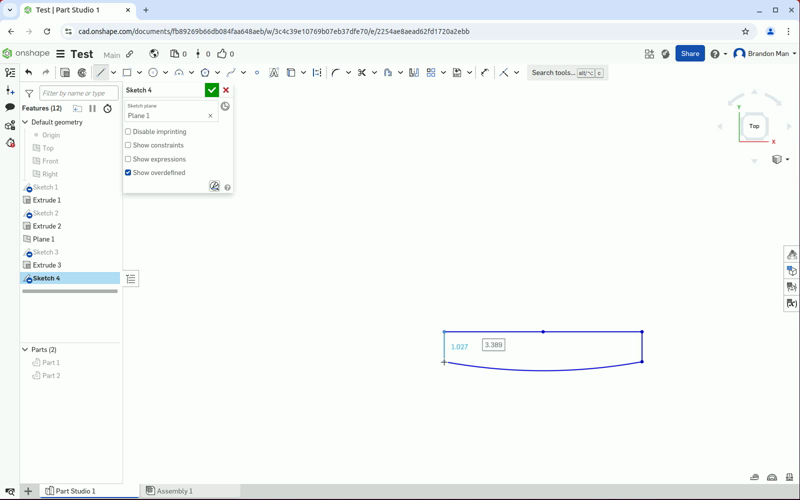
scroll(6)
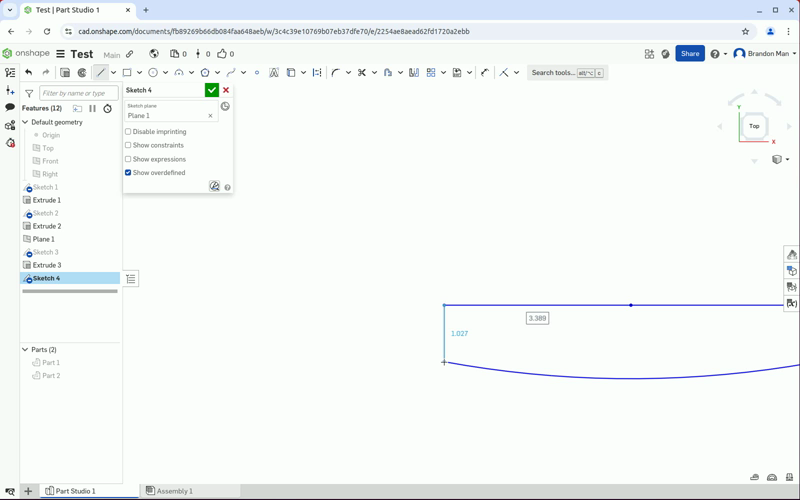
key_up(shift)
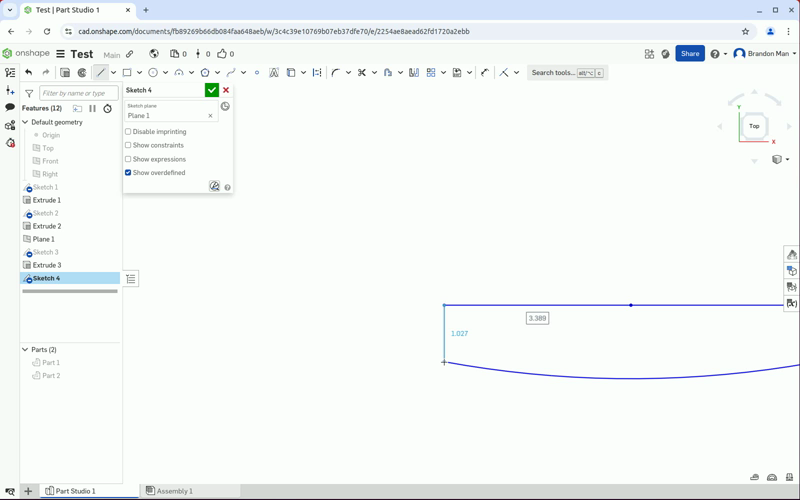
click(444, 361)
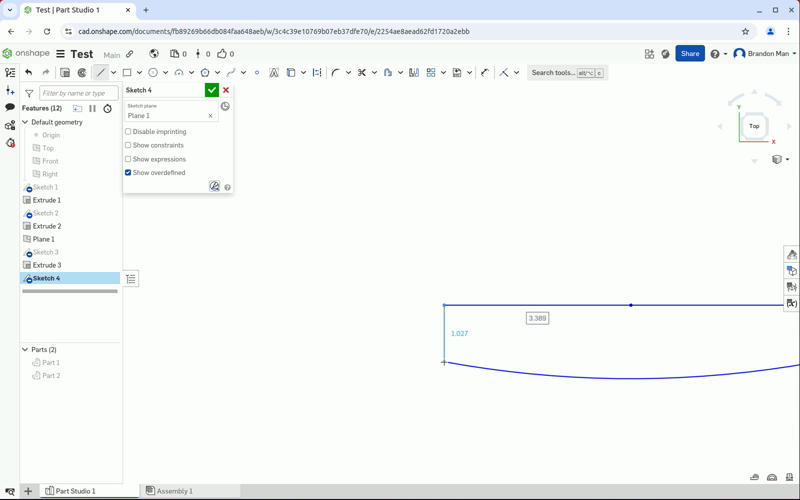
scroll(-6)
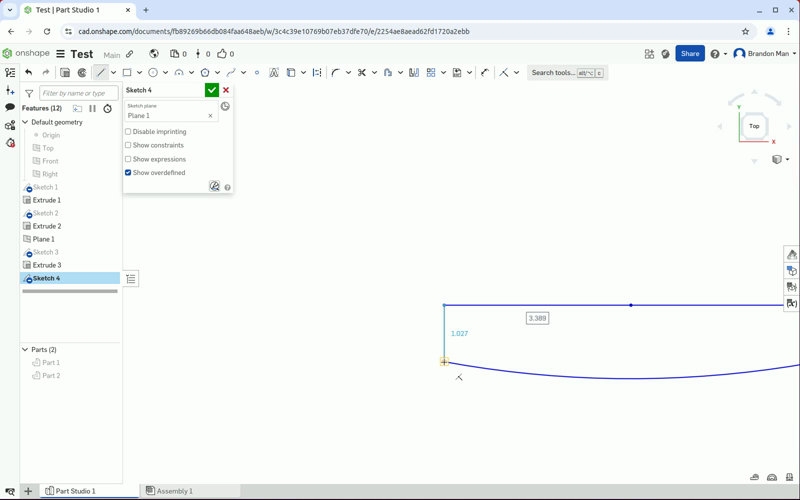
scroll(-6)
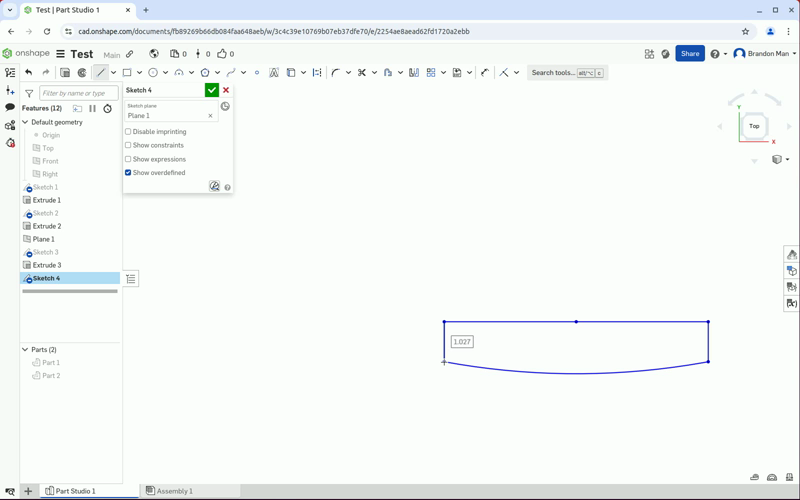
scroll(-6)
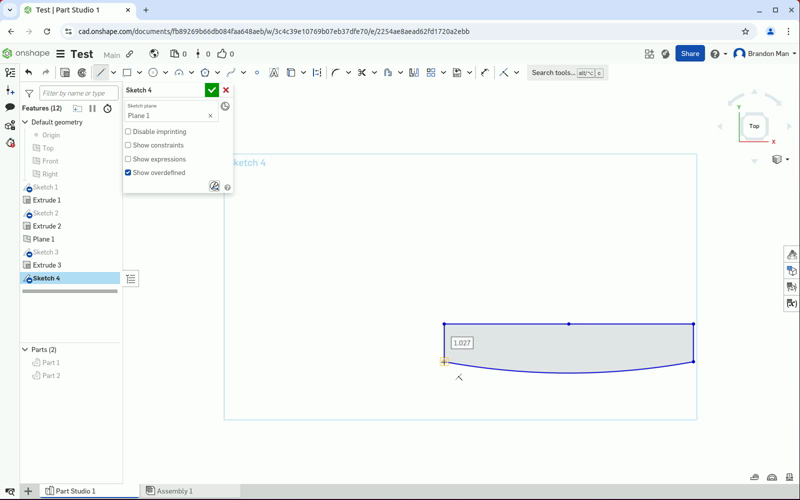
scroll(-6)
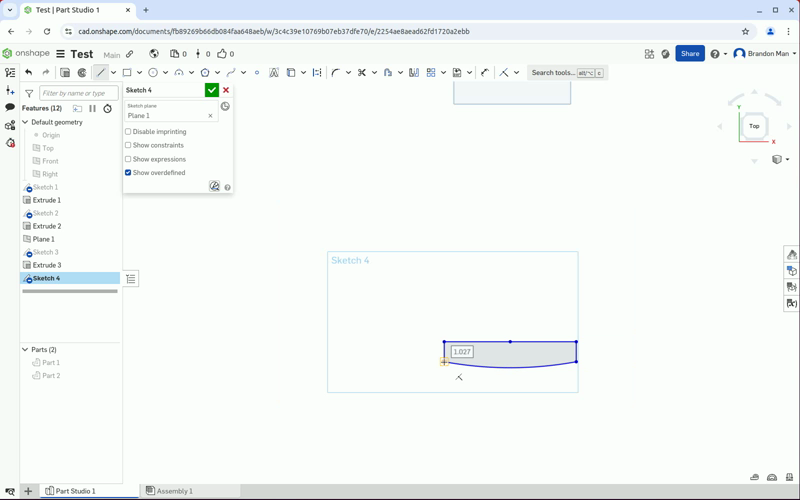
scroll(-6)
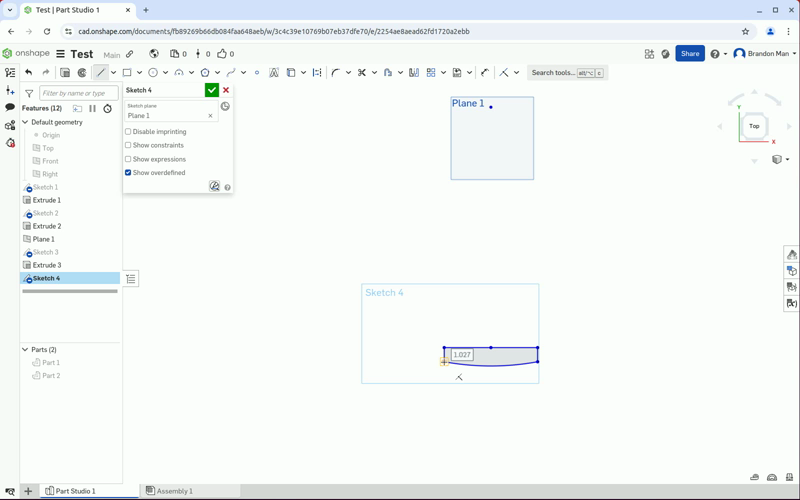
scroll(-6)
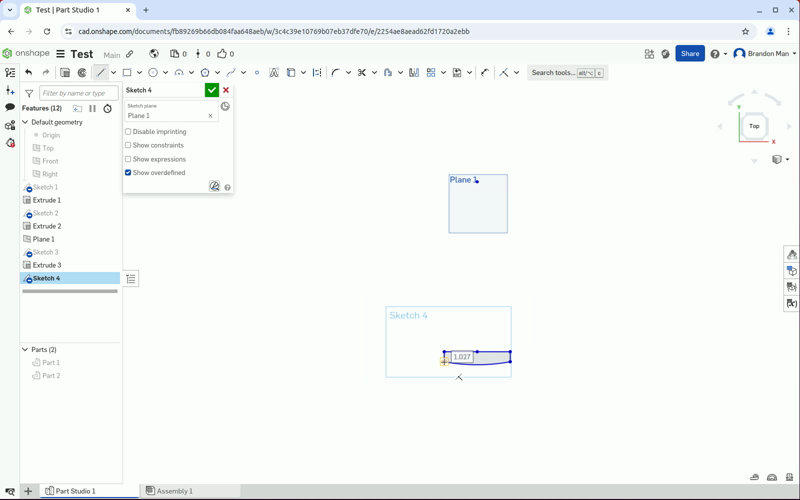
scroll(-6)
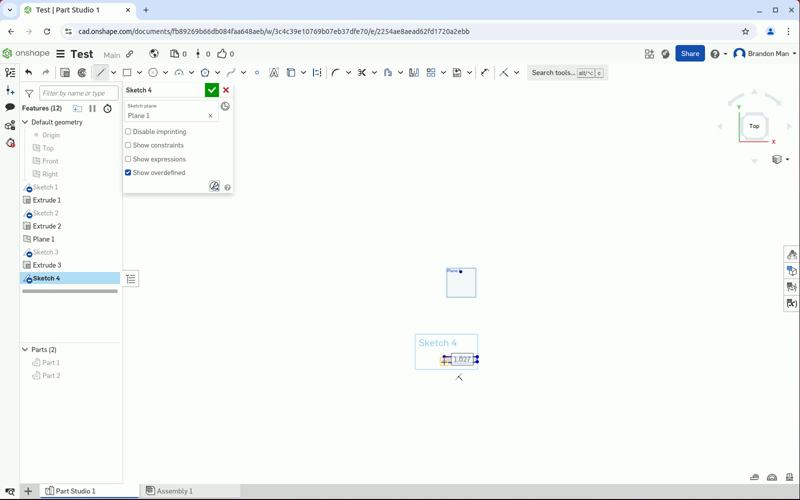
key(esc)
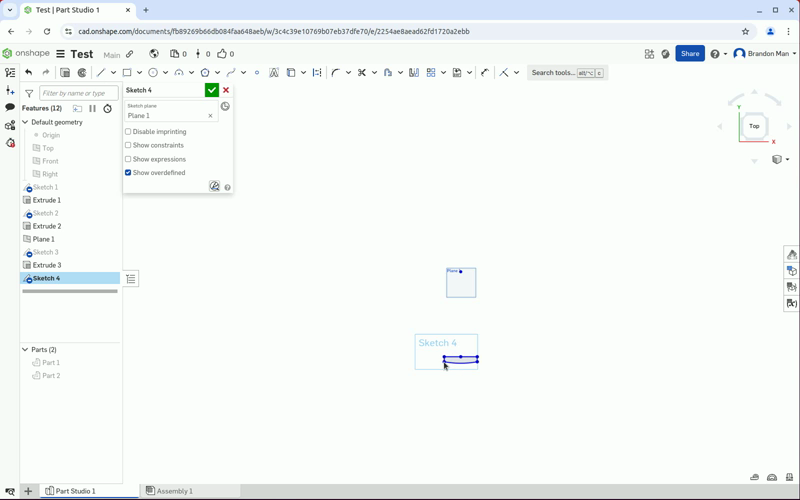
mouse_move(460, 357)
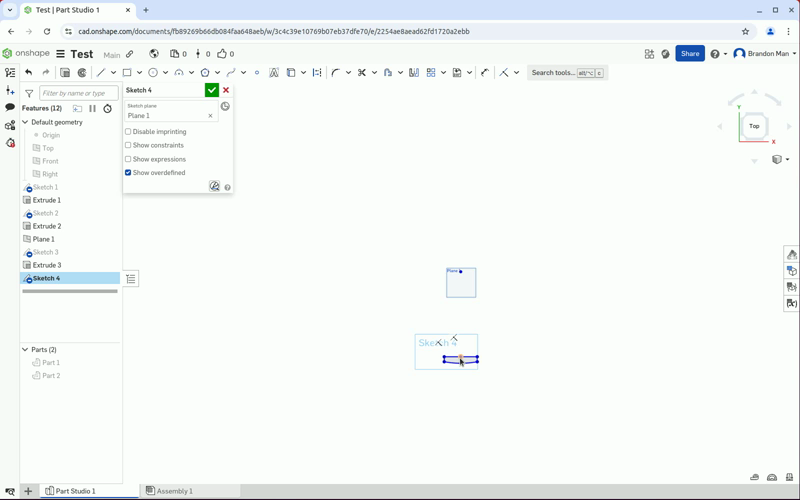
scroll(6)
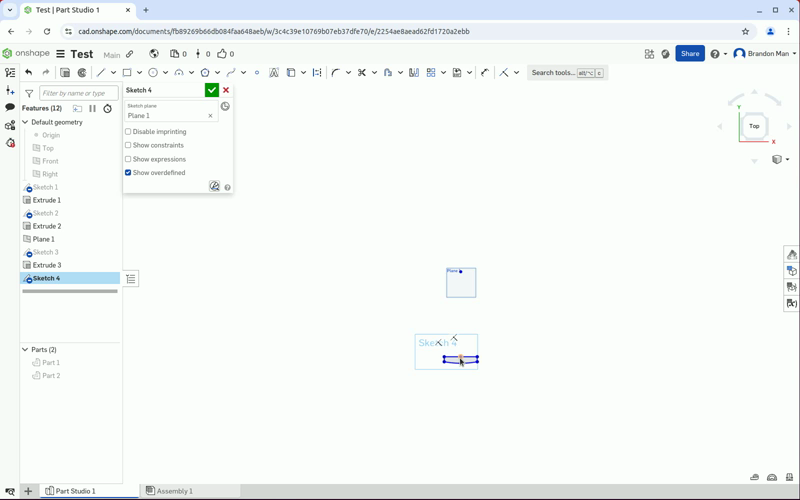
scroll(6)
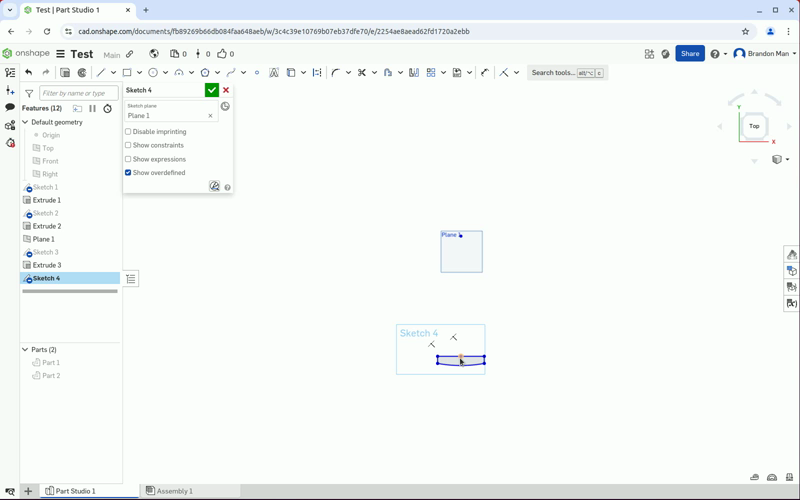
scroll(6)
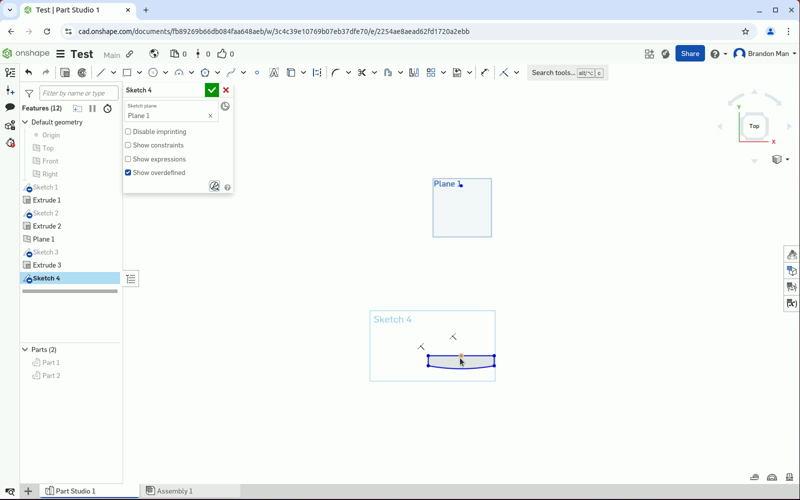
scroll(6)
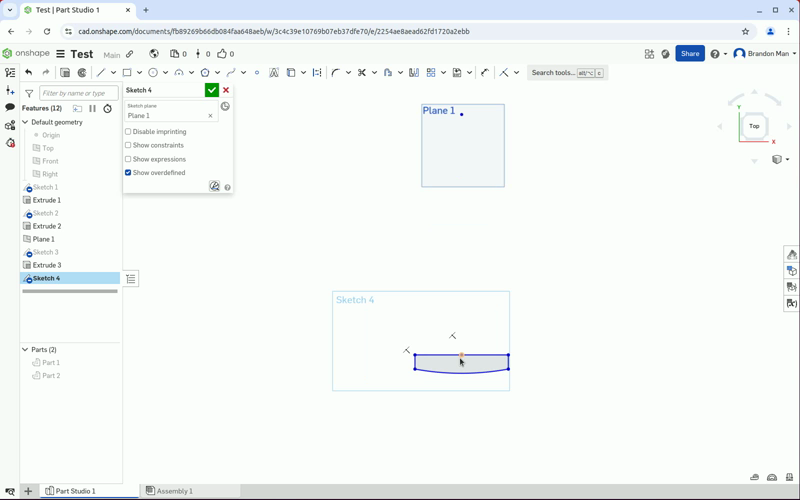
scroll(6)
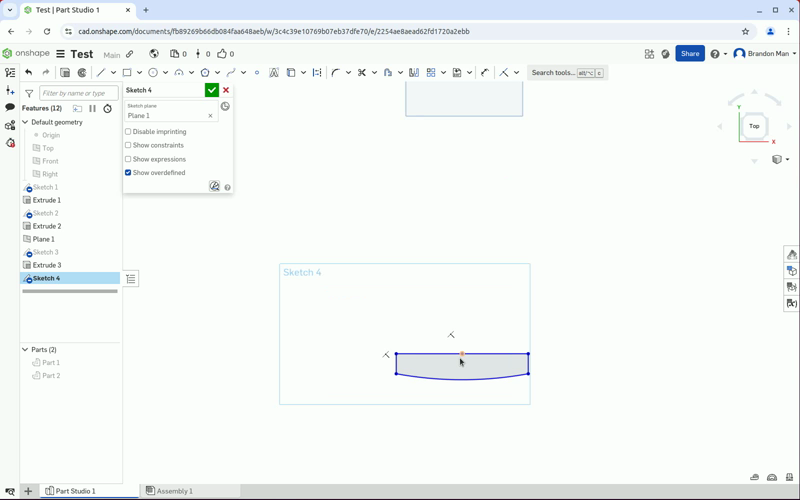
scroll(6)
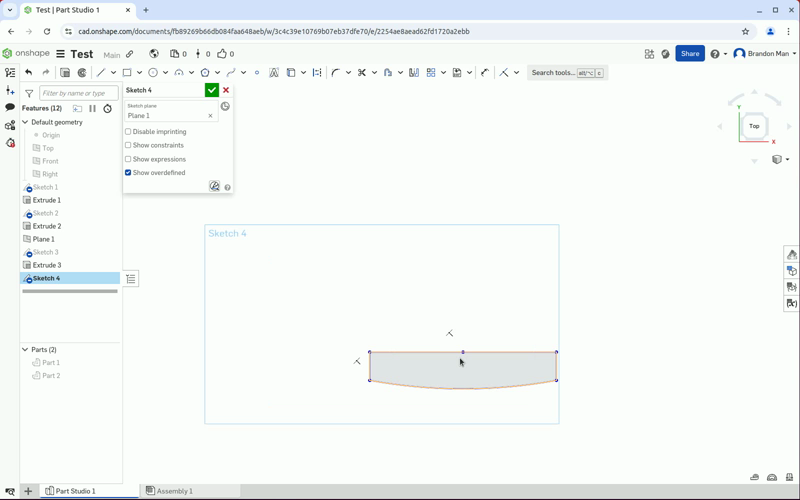
scroll(6)
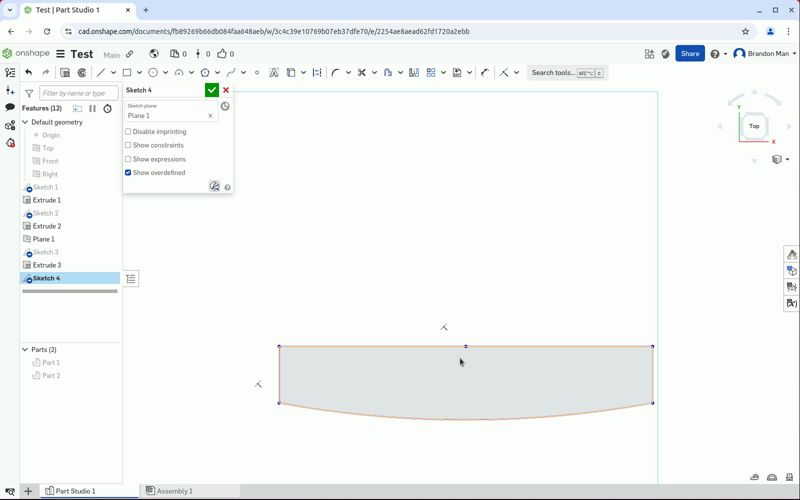
click(460, 357)
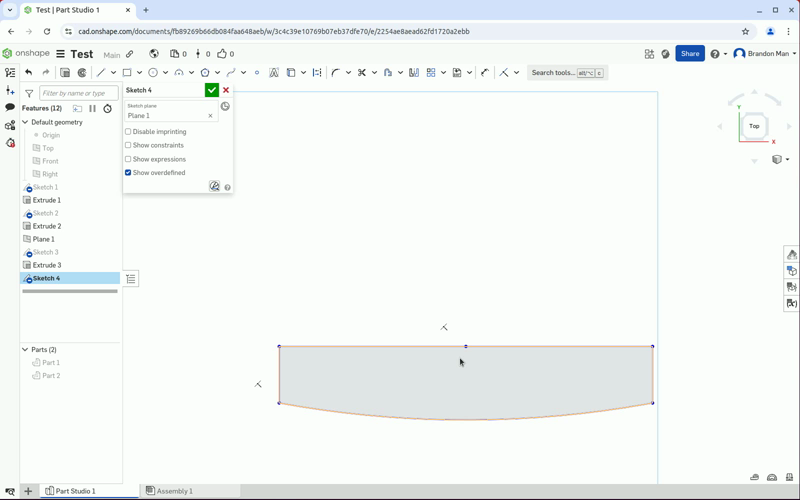
scroll(-6)
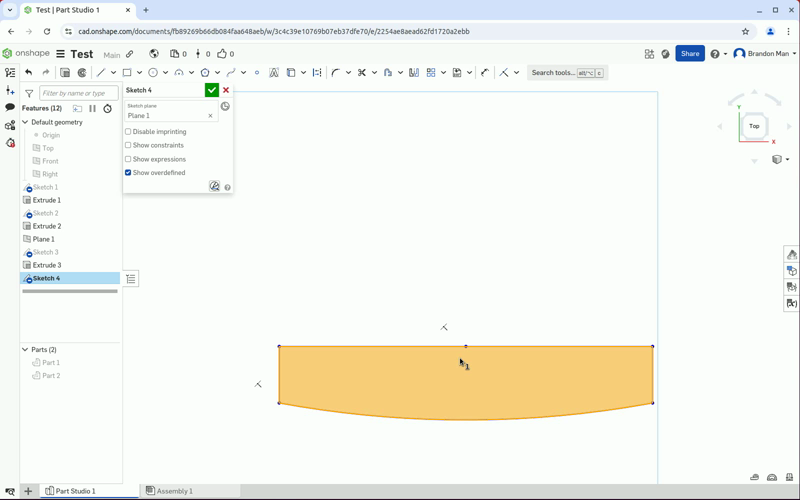
scroll(-6)
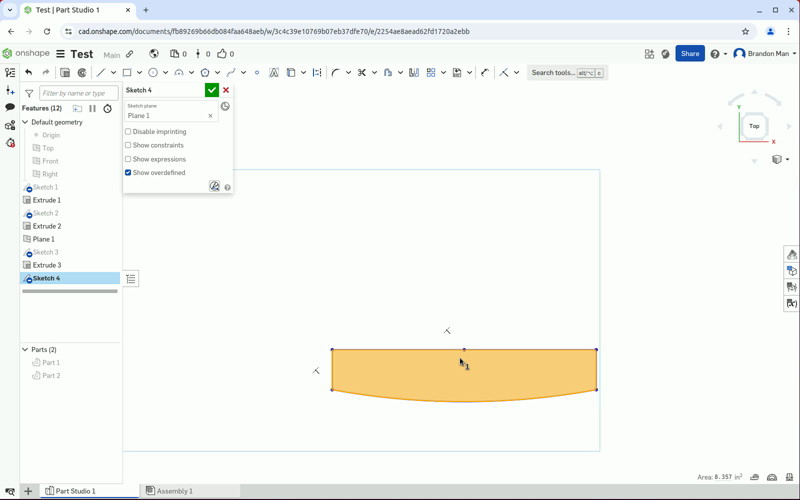
scroll(-6)
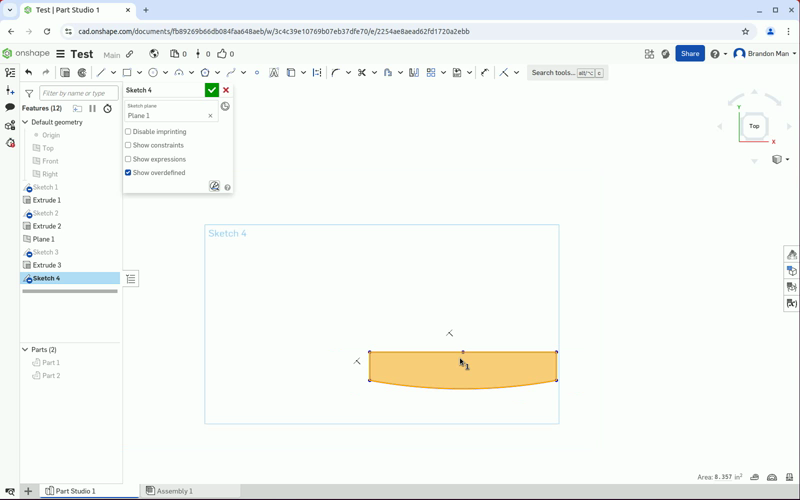
scroll(-6)
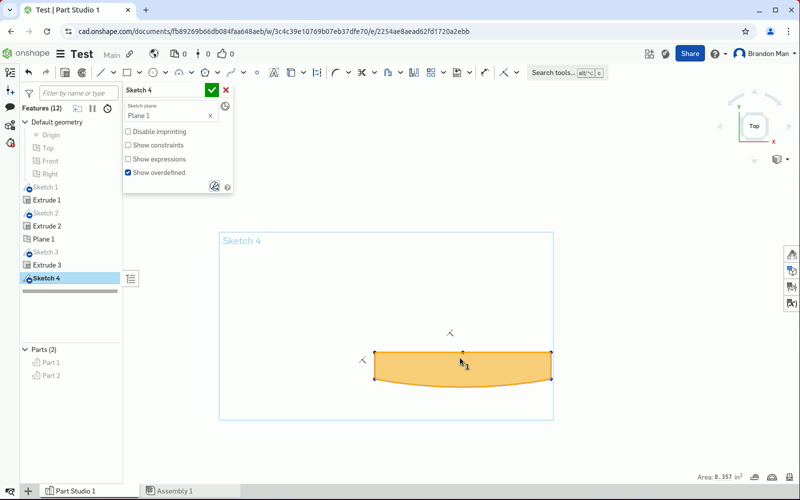
scroll(-6)
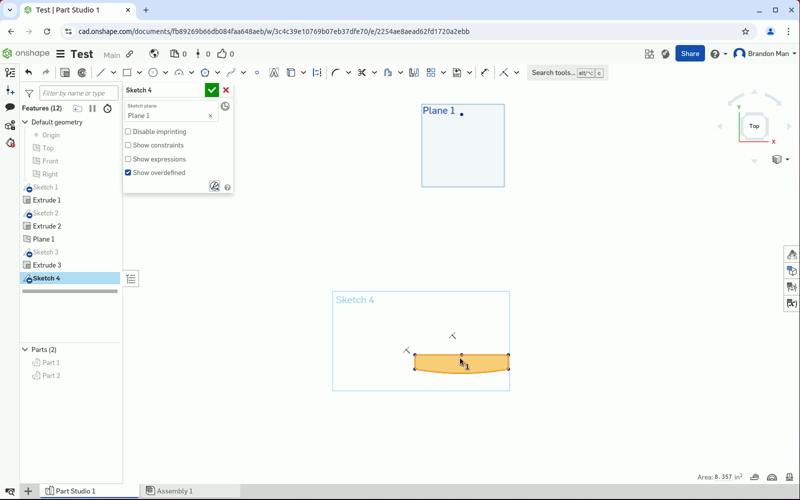
scroll(-6)
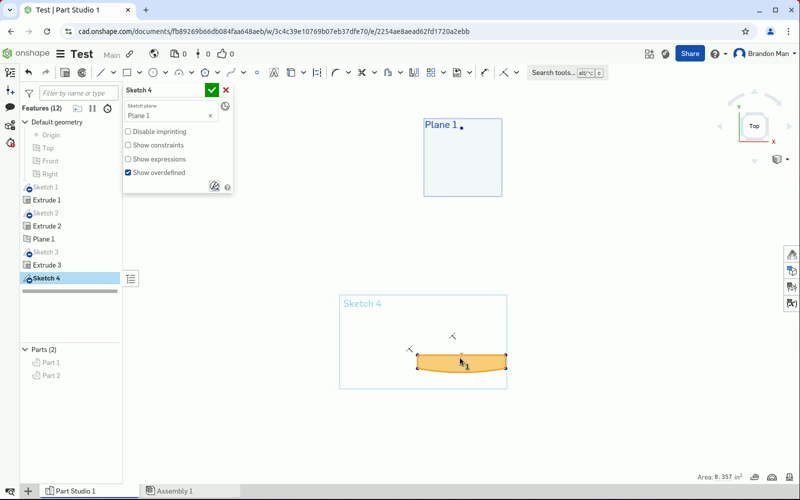
scroll(-6)
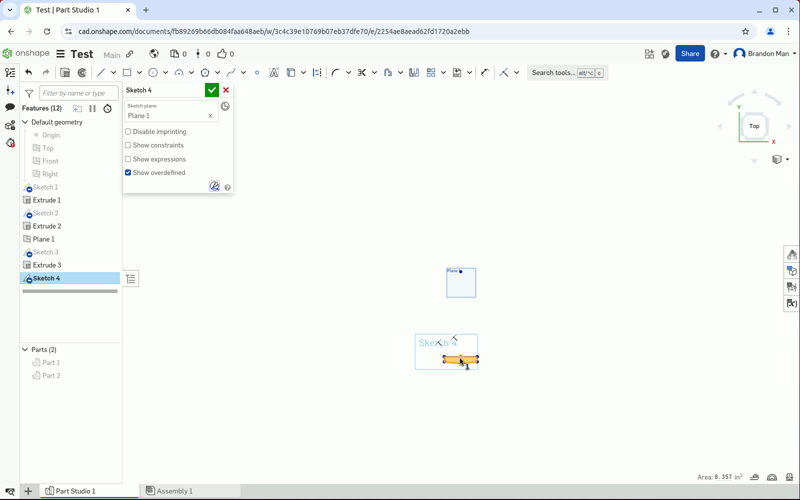
mouse_move(73, 352)
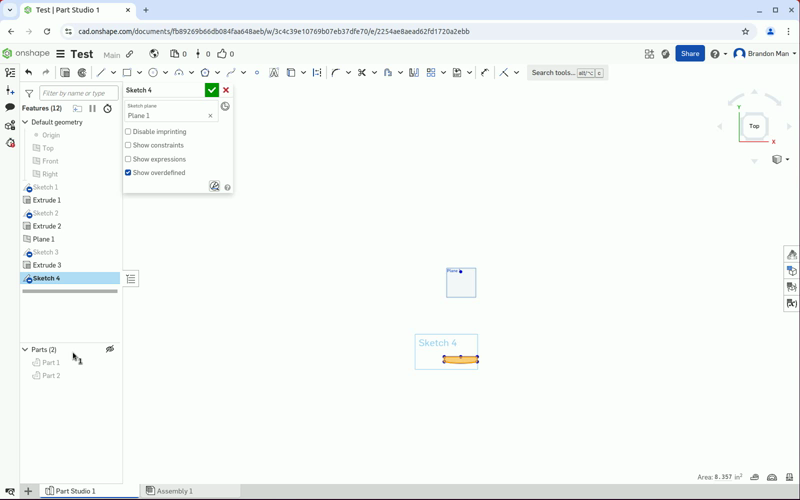
key(shift+y)
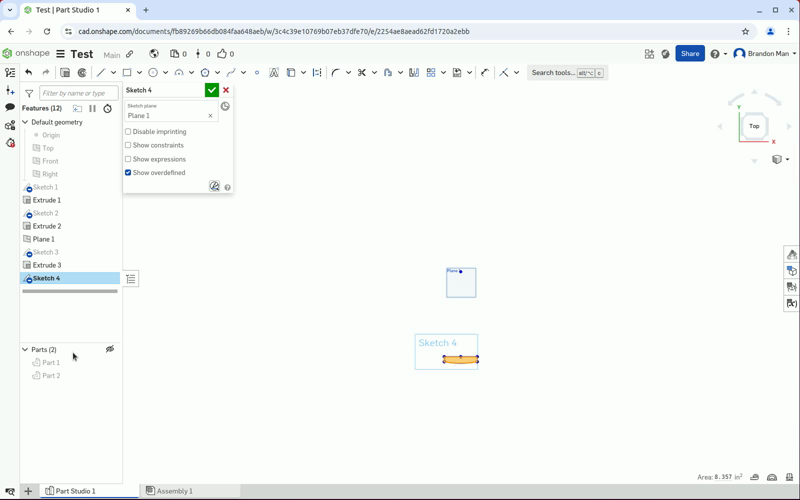
key(shift+e)
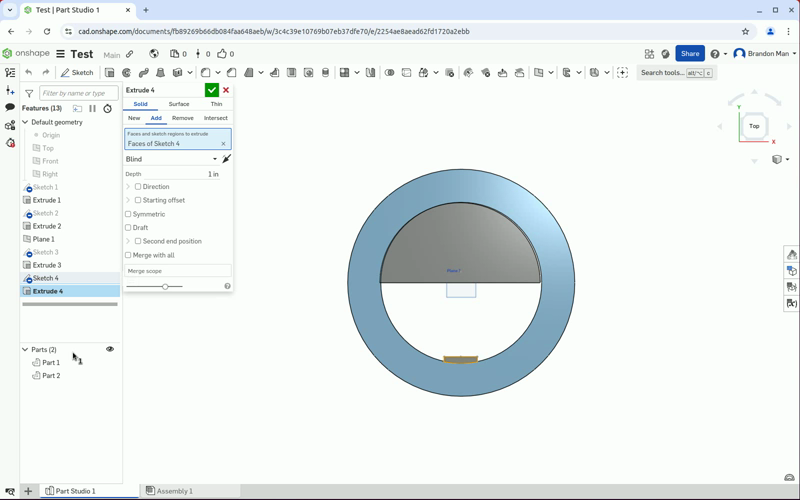
mouse_move(143, 106)
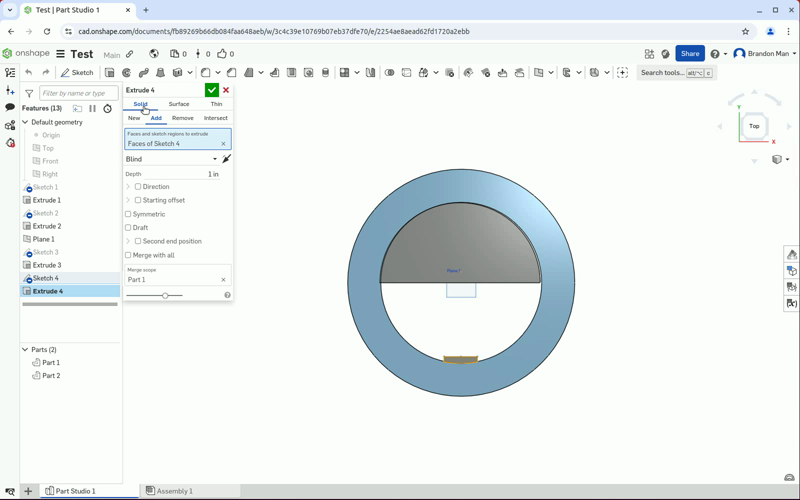
click(143, 106)
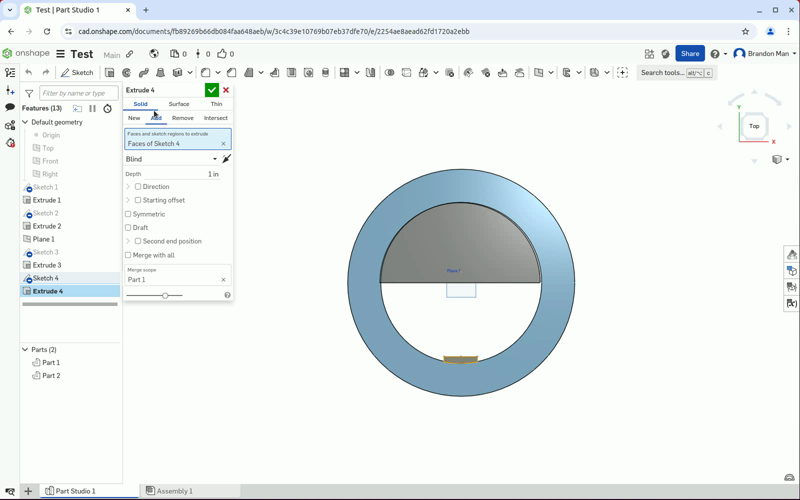
mouse_move(186, 120)
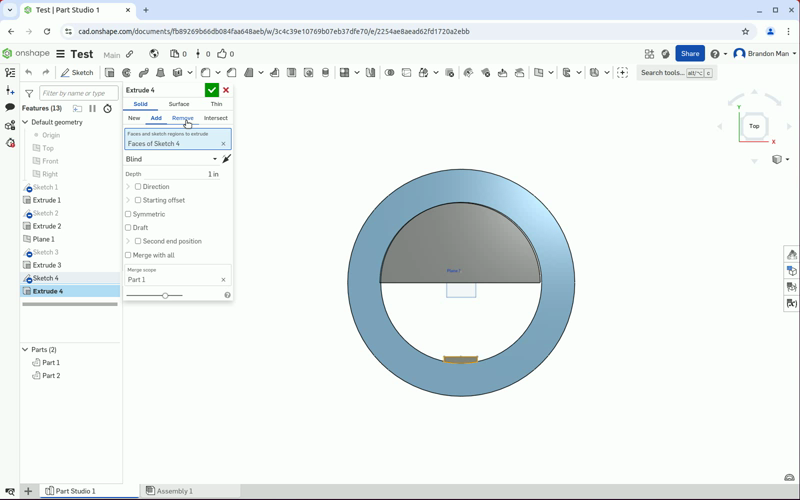
click(186, 120)
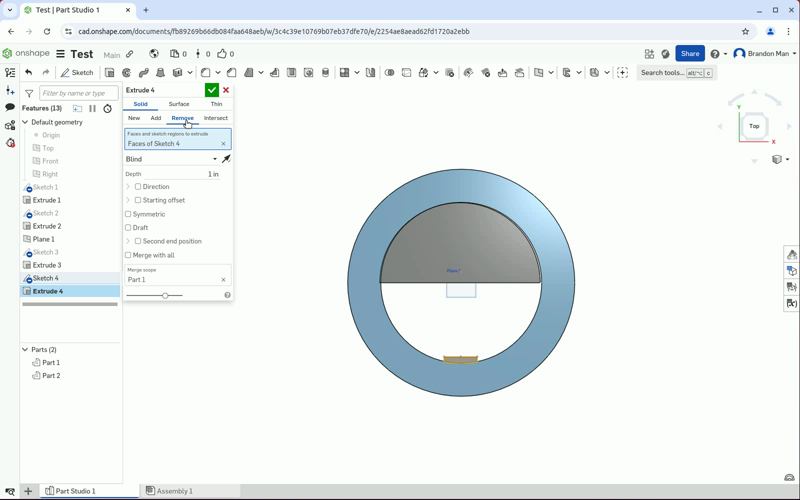
key(tab, 4)
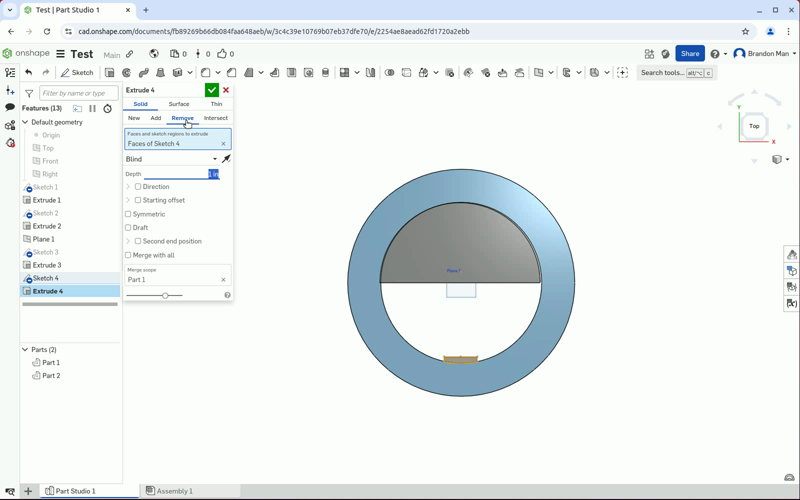
text(1.685)
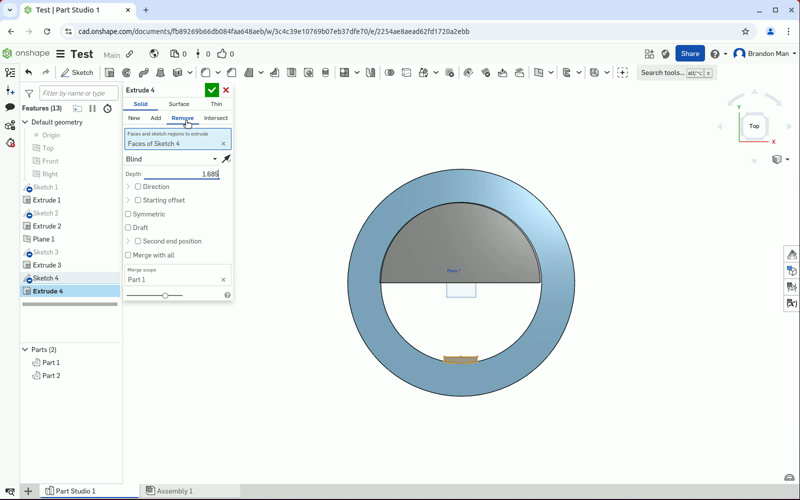
key(tab, 6)
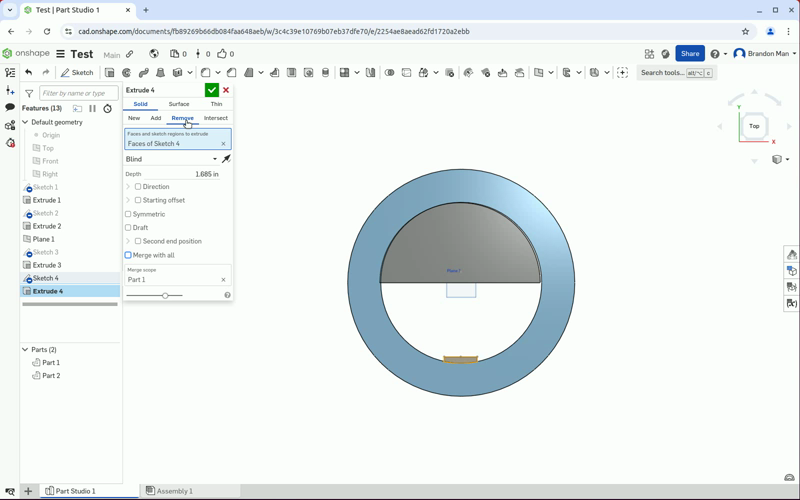
key(space)
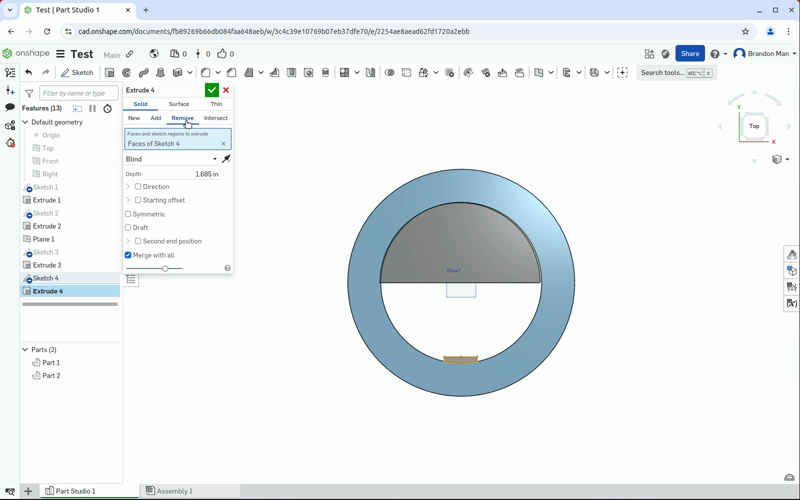
key(enter)
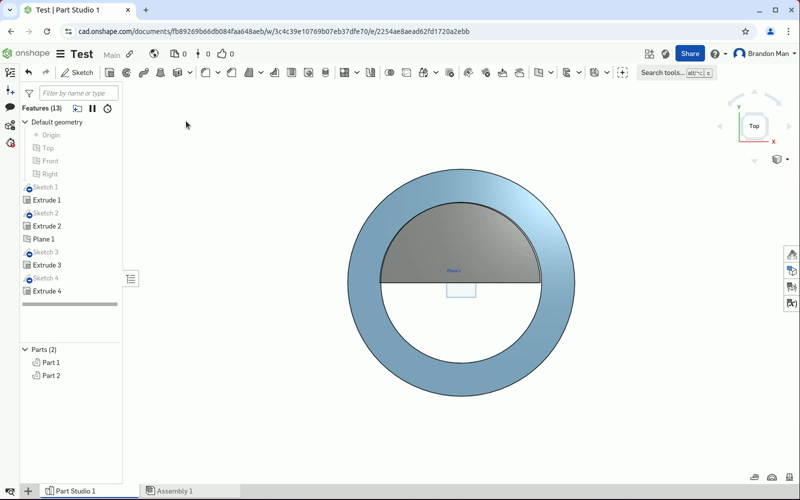
key(shift+h)
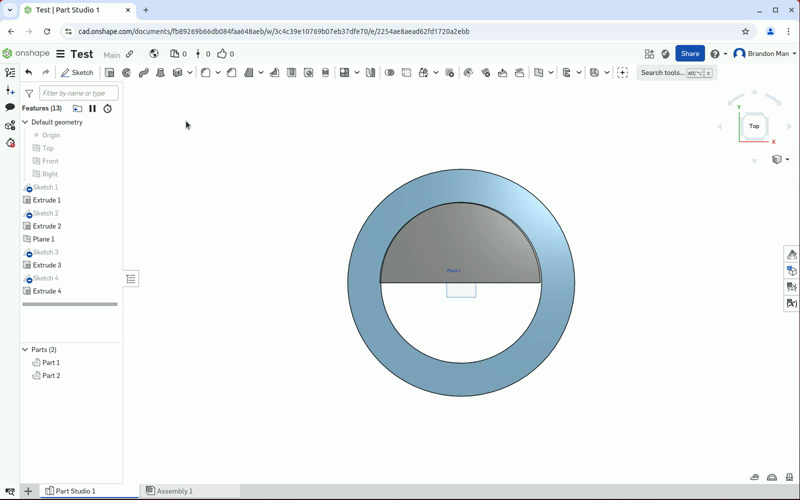
key(shift+h)
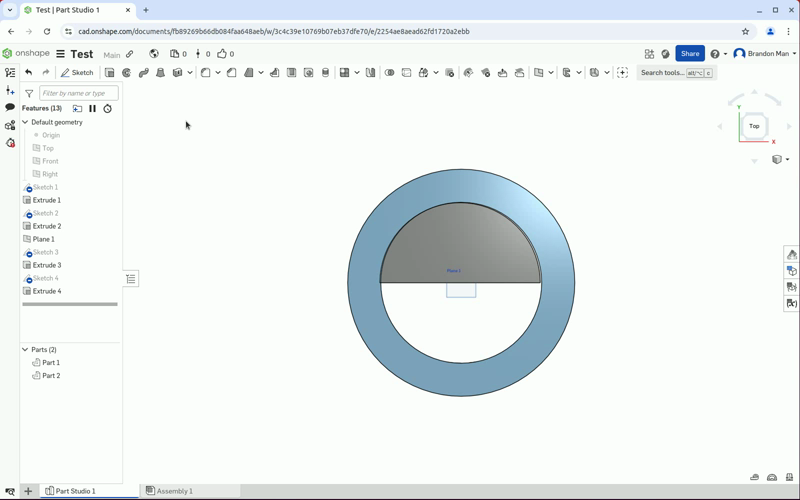
mouse_move(73, 189)
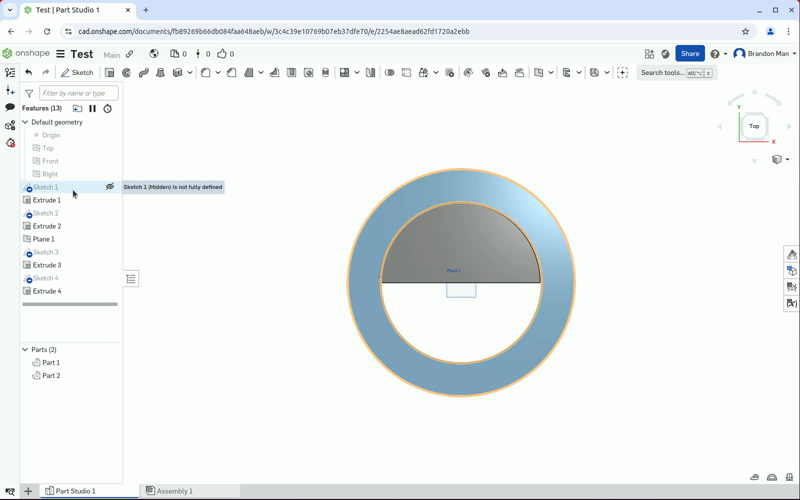
click(73, 189)
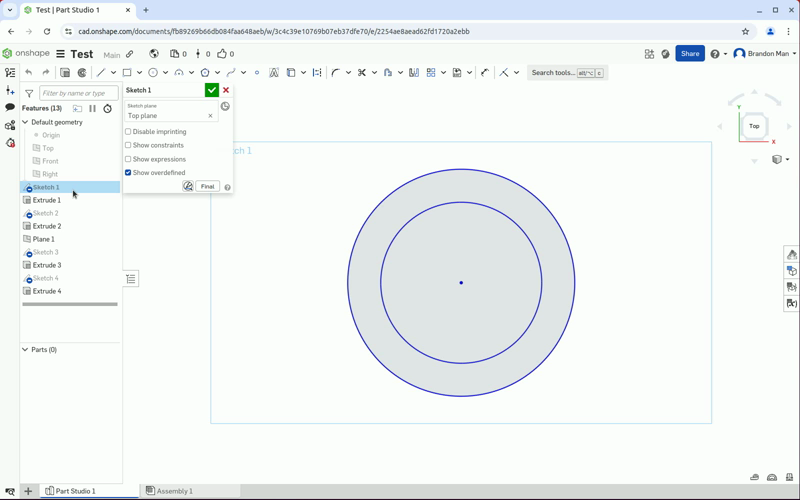
mouse_move(229, 92)
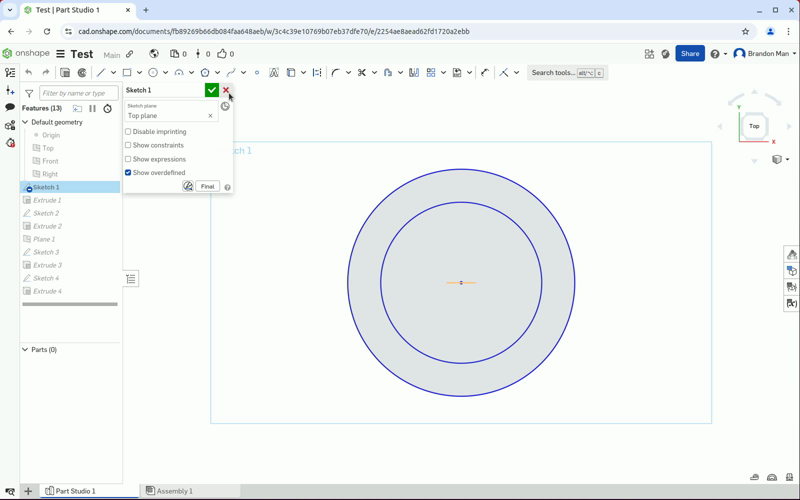
click(229, 92)
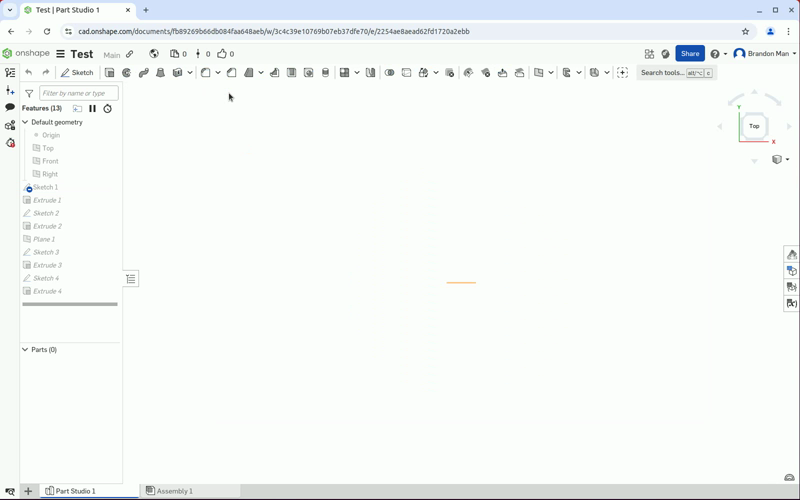
key(shift+s)
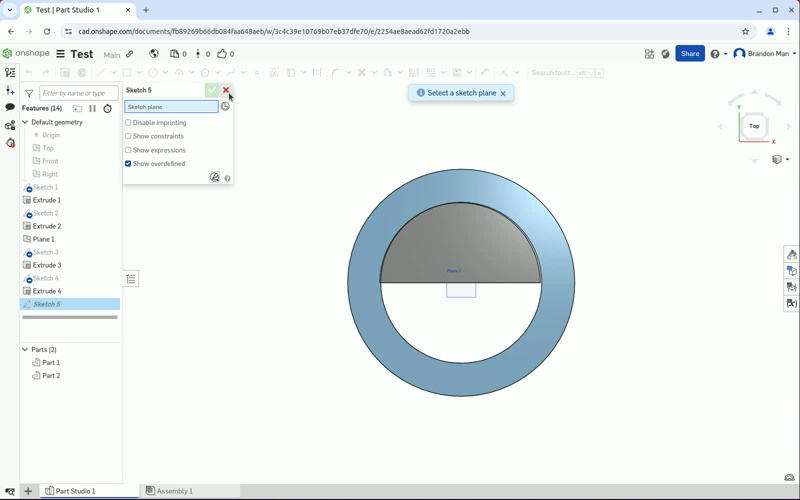
mouse_move(73, 241)
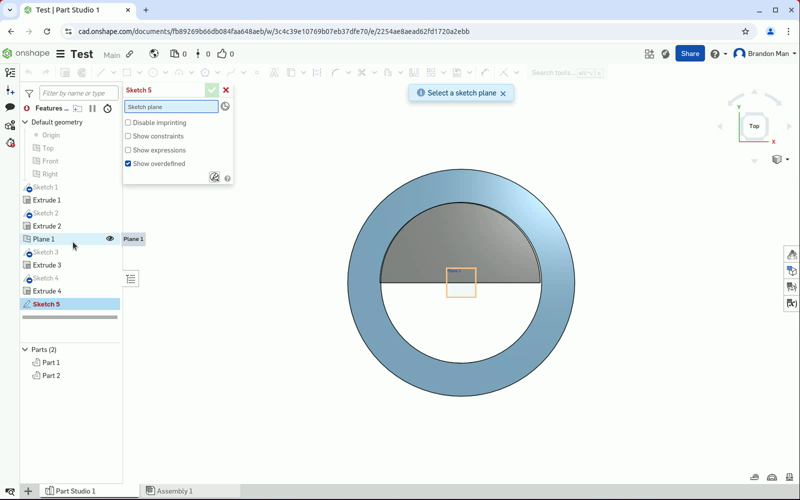
click(73, 241)
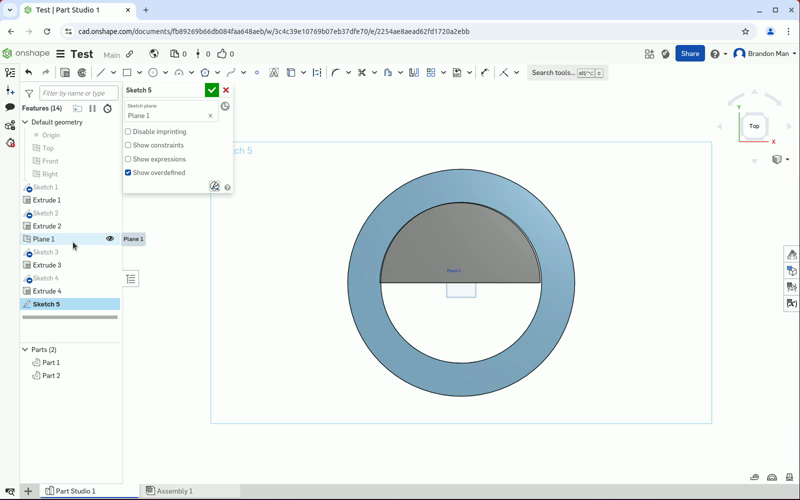
mouse_move(73, 352)
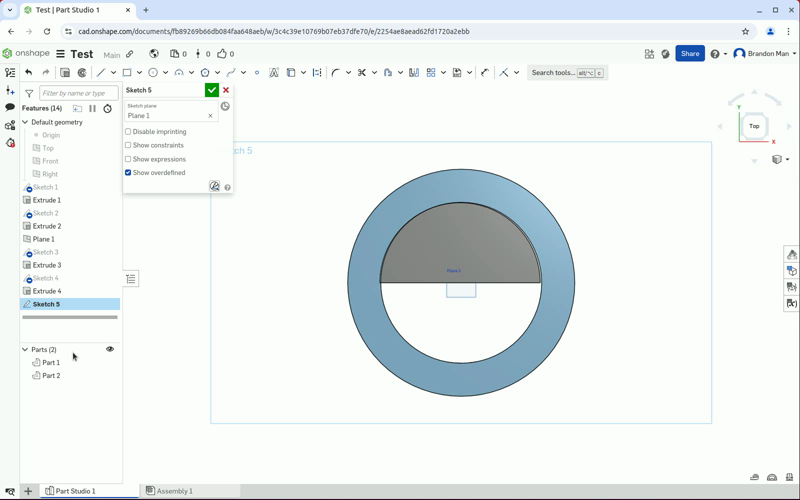
key(y)
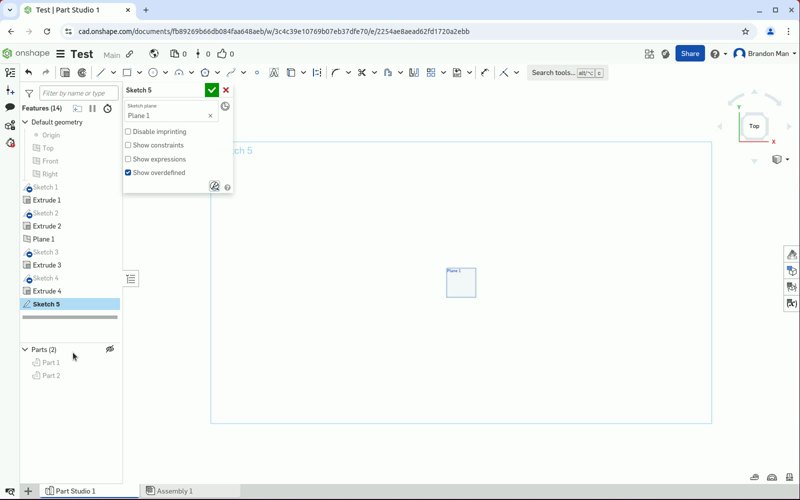
key(a)
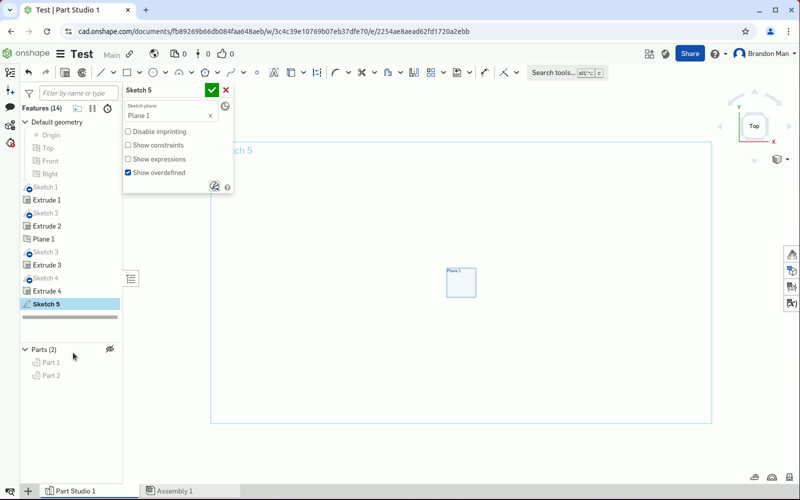
key_down(shift)
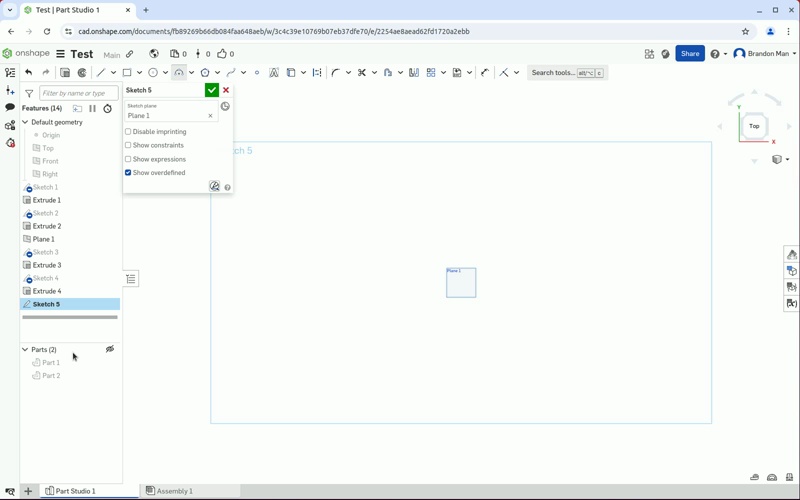
mouse_move(444, 394)
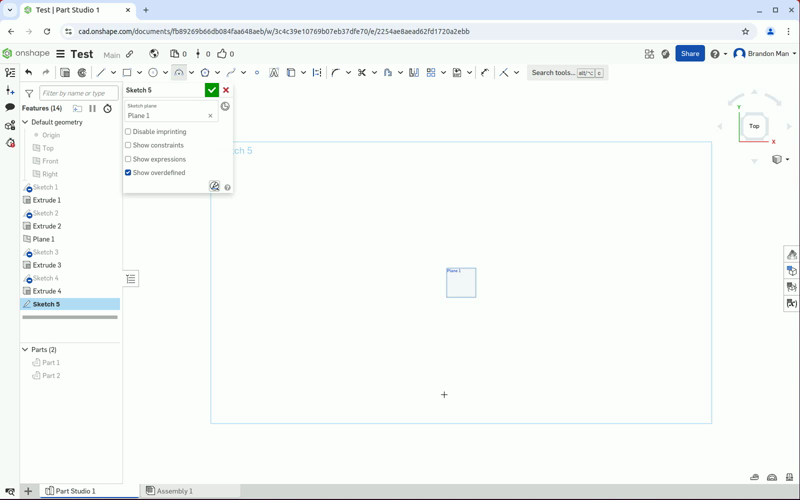
click(444, 394)
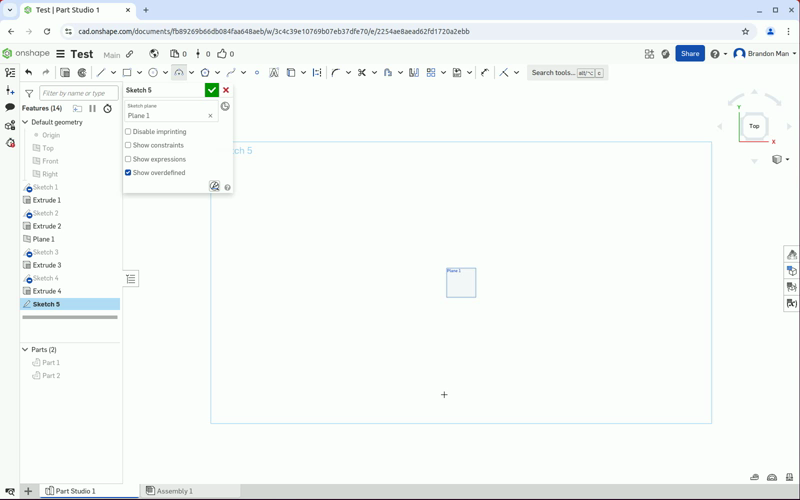
key_up(shift)
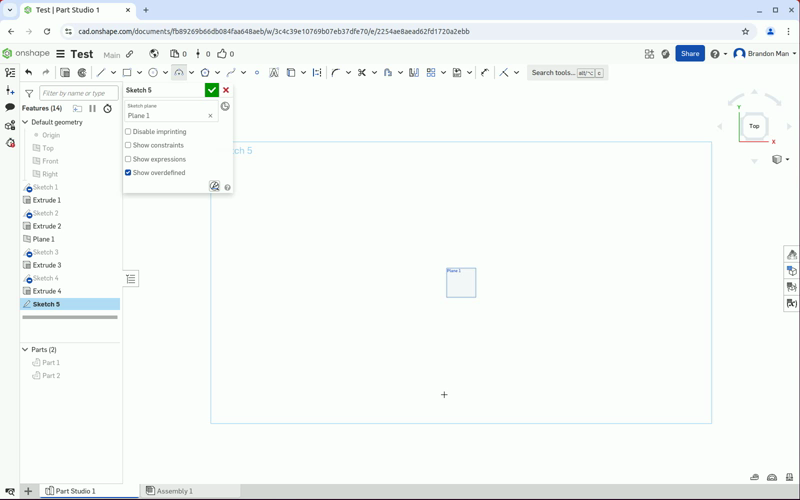
key_down(shift)
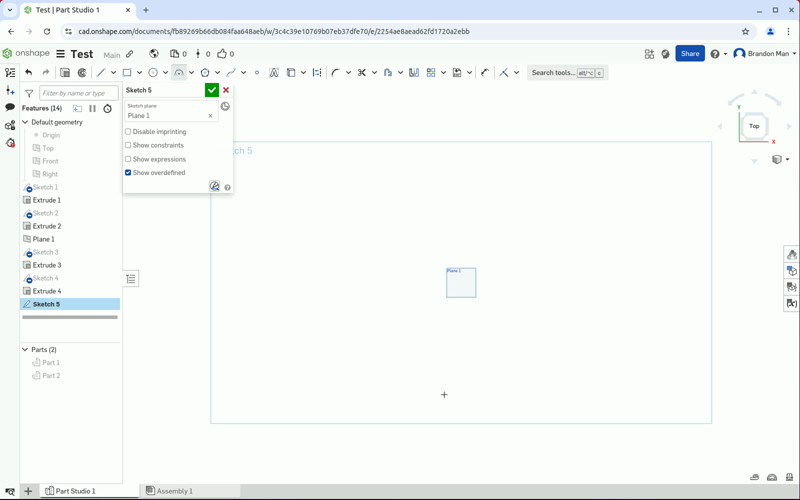
mouse_move(477, 394)
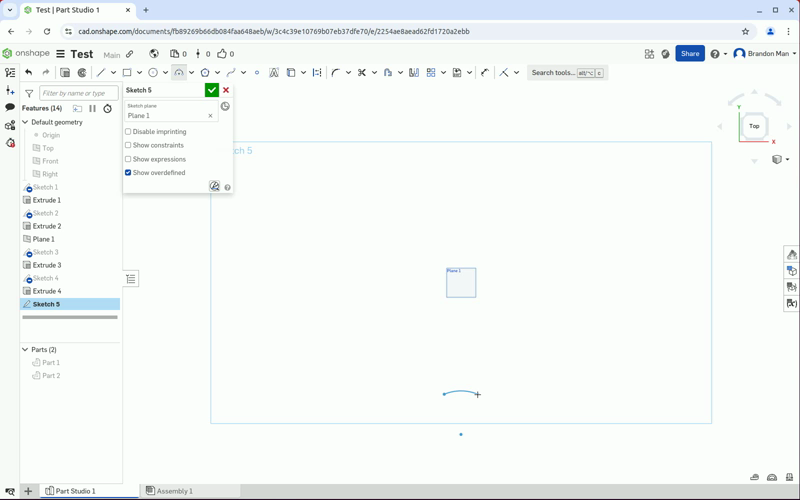
click(477, 394)
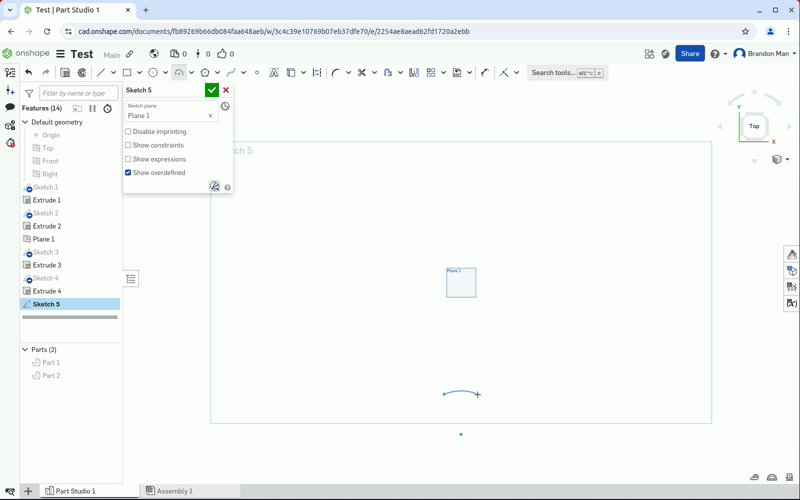
mouse_move(461, 395)
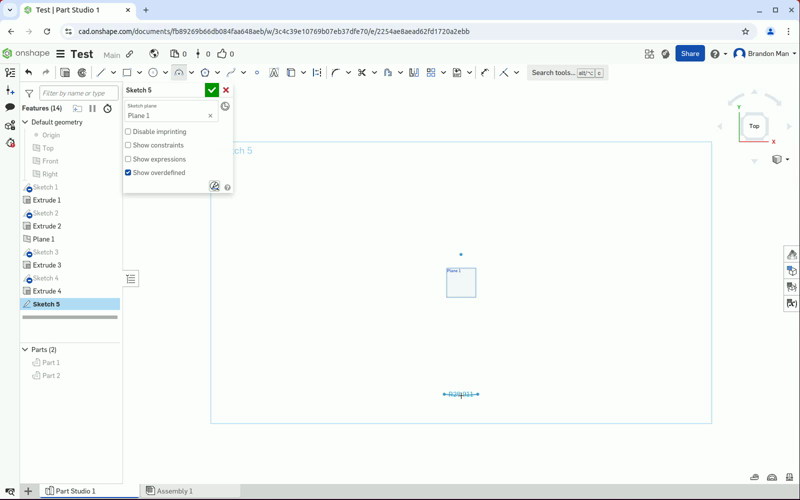
click(461, 395)
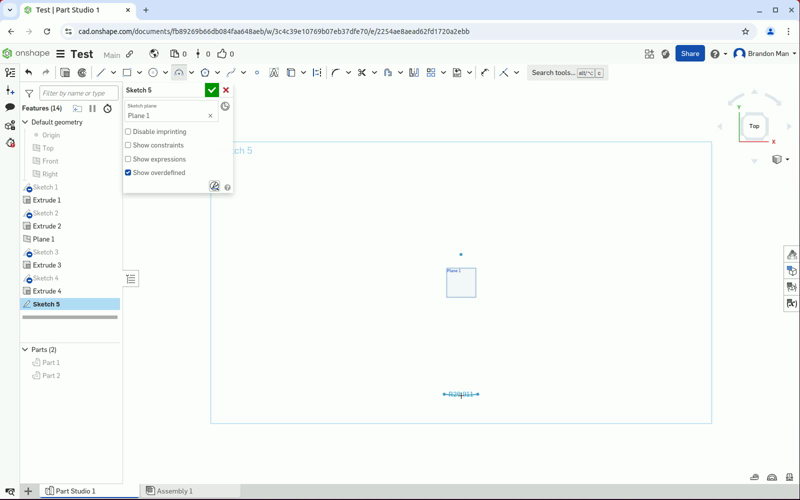
key_up(shift)
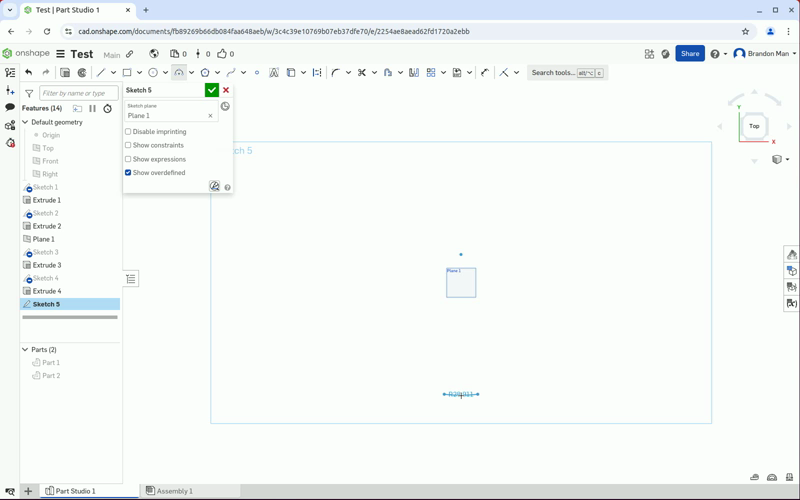
key(esc)
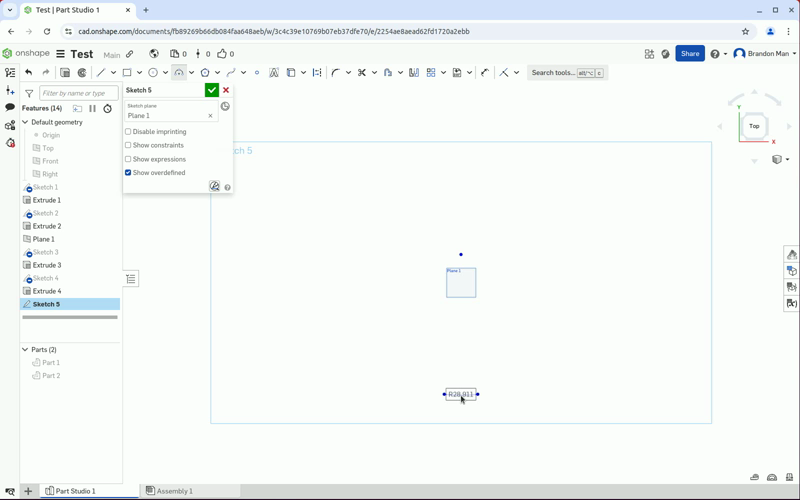
key(l)
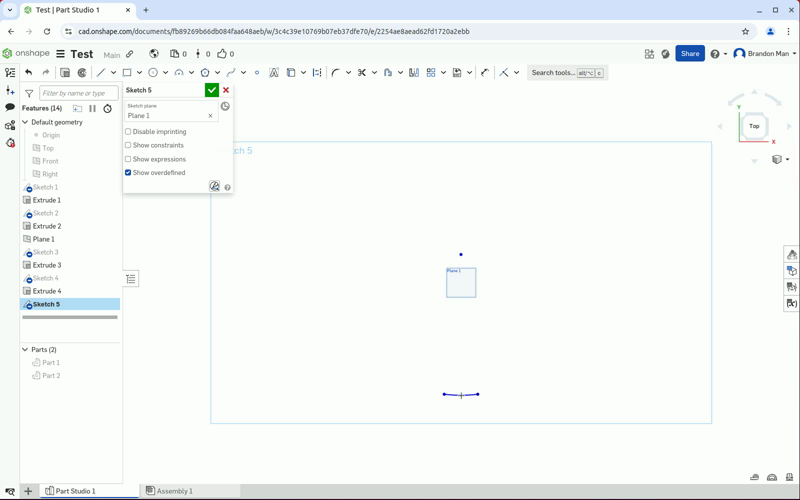
mouse_move(477, 394)
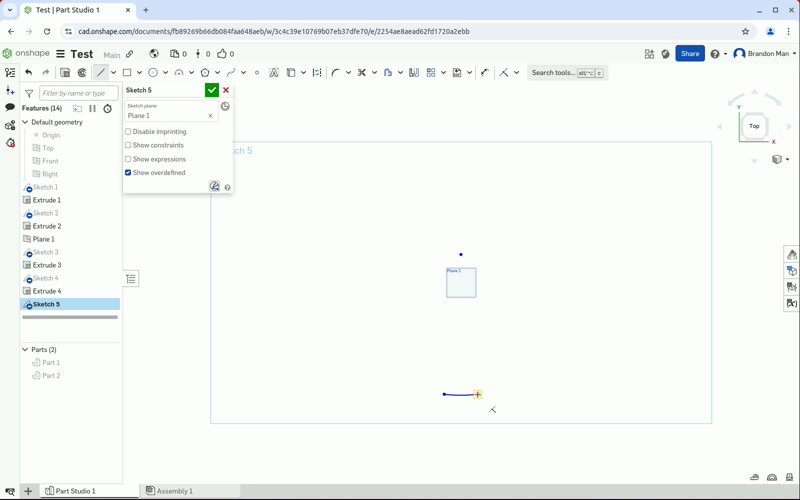
click(477, 394)
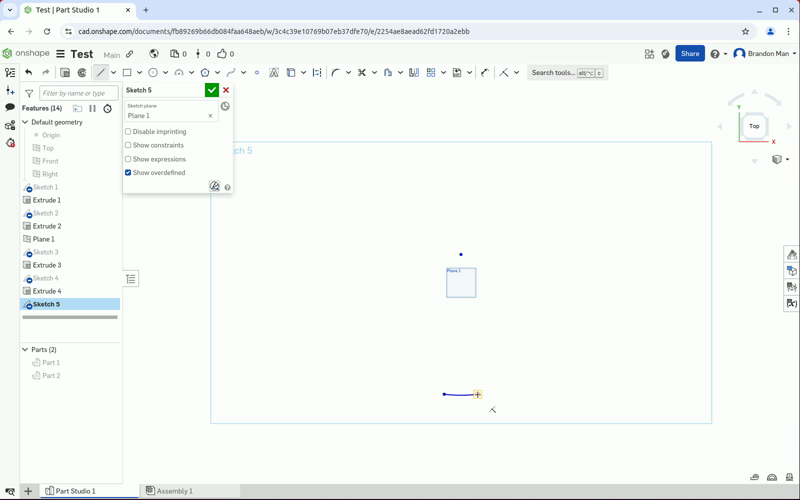
key_down(shift)
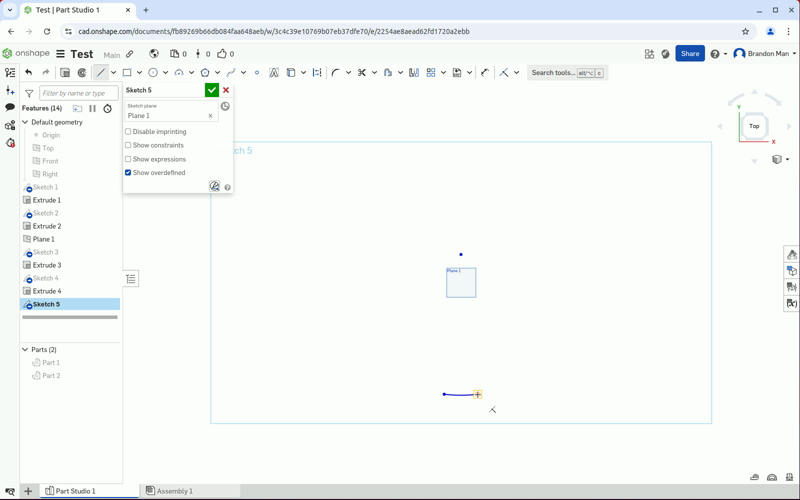
mouse_move(507, 394)
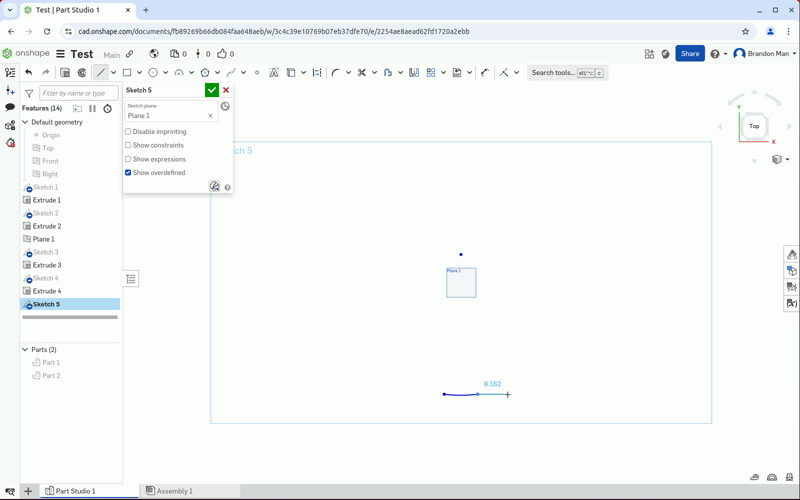
mouse_move(477, 360)
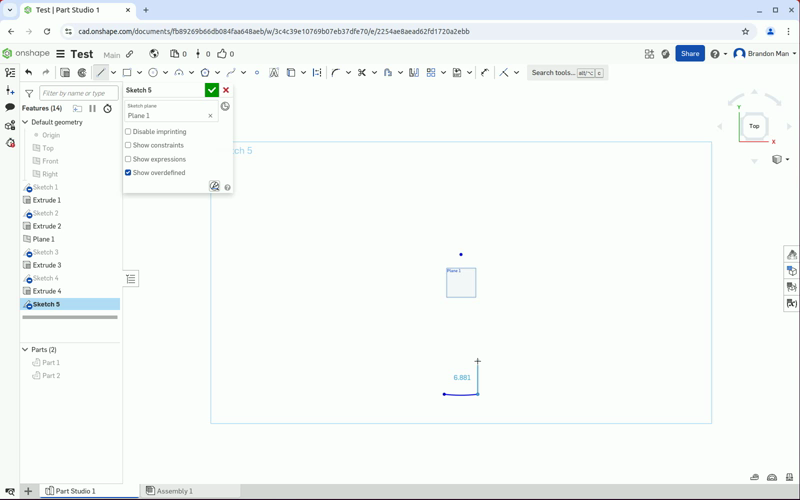
click(477, 360)
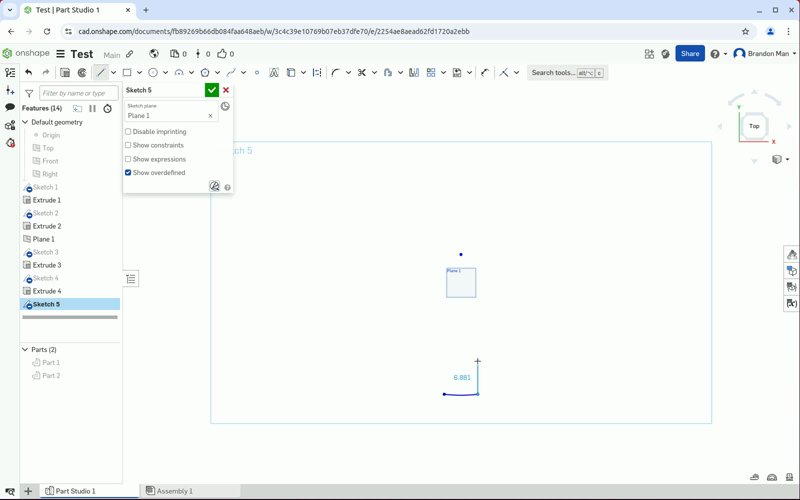
key_up(shift)
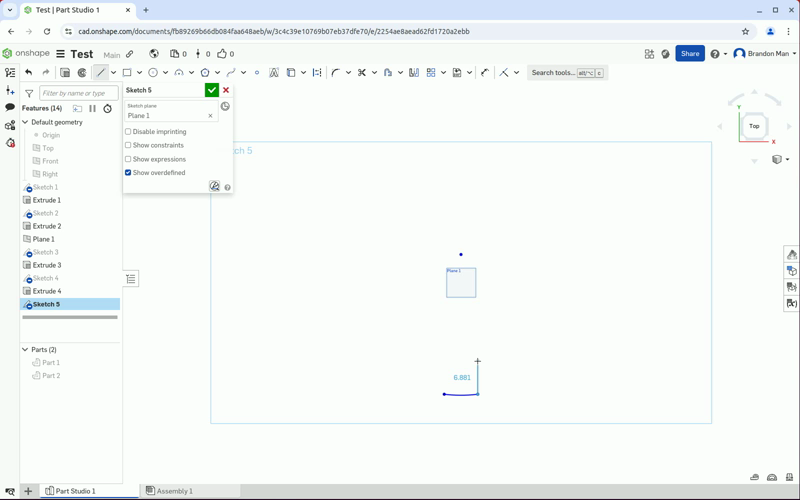
key(esc)
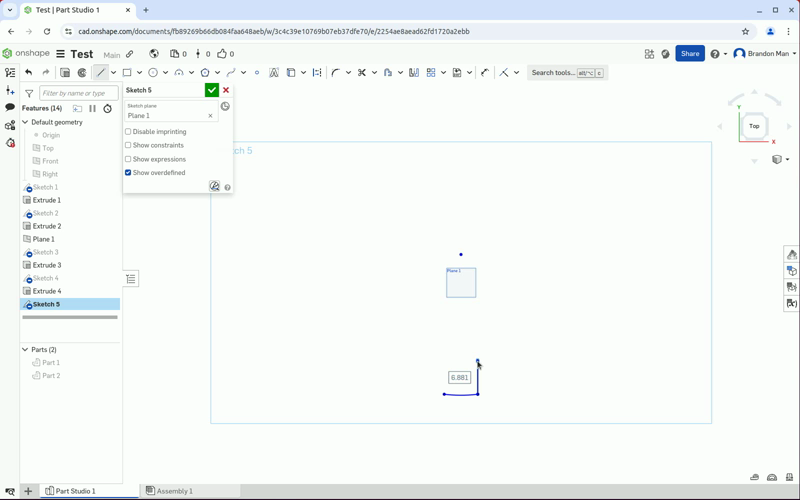
key(a)
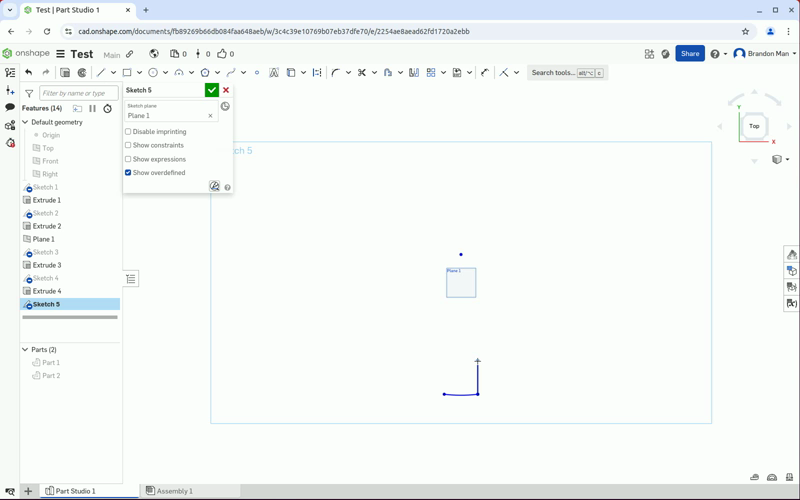
mouse_move(477, 360)
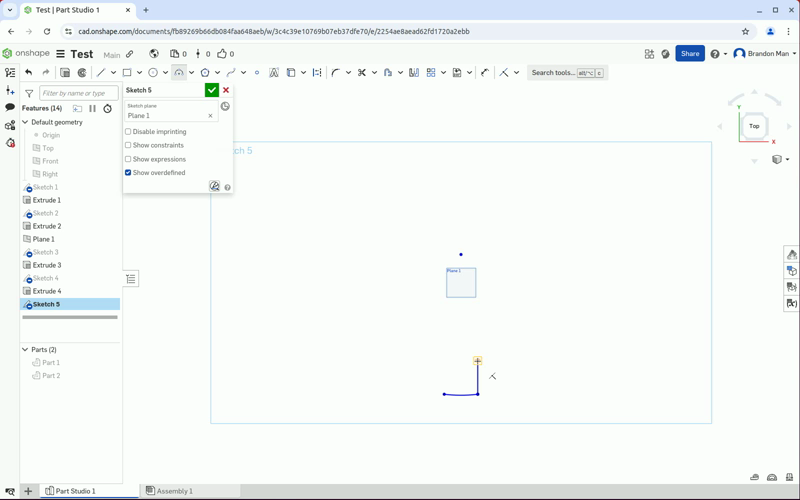
click(477, 360)
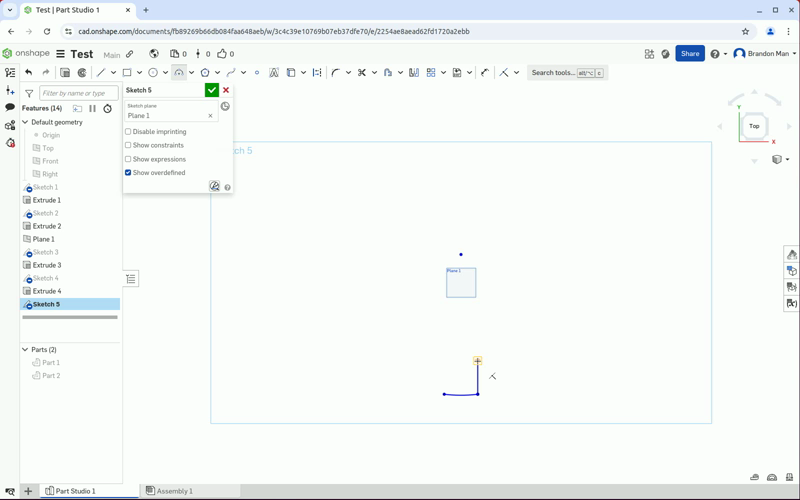
key_down(shift)
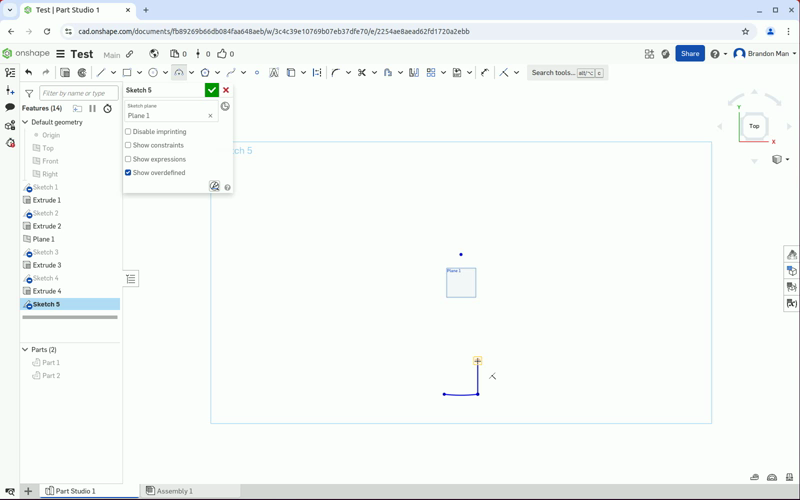
mouse_move(444, 360)
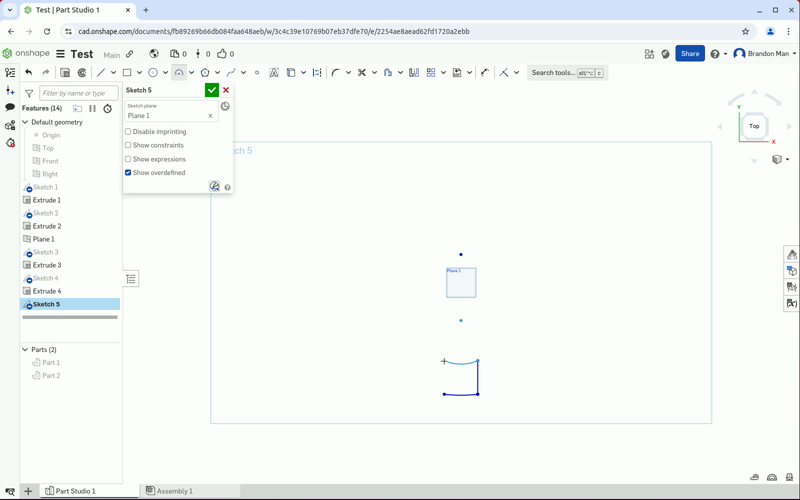
click(444, 360)
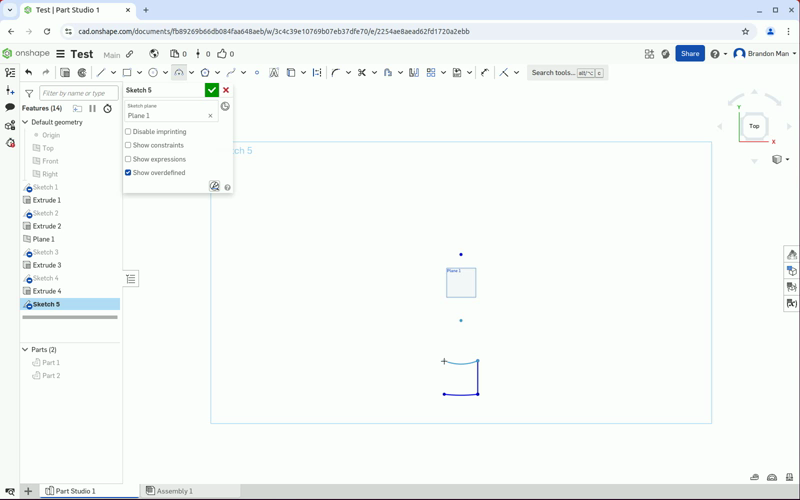
mouse_move(461, 362)
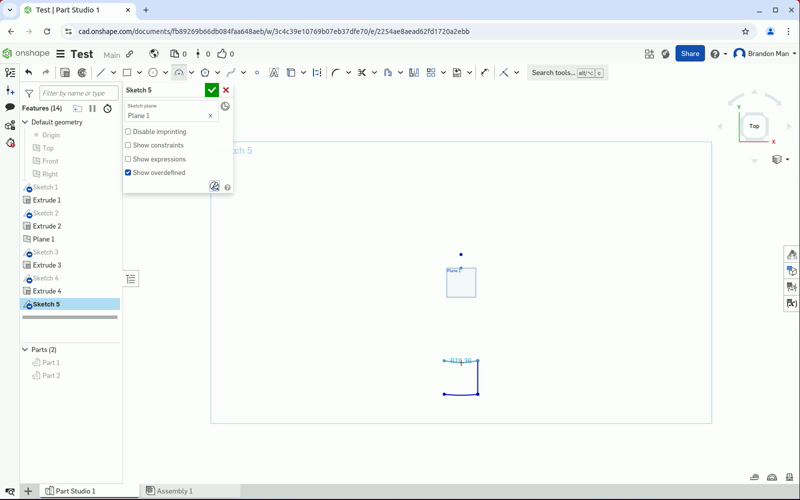
click(461, 362)
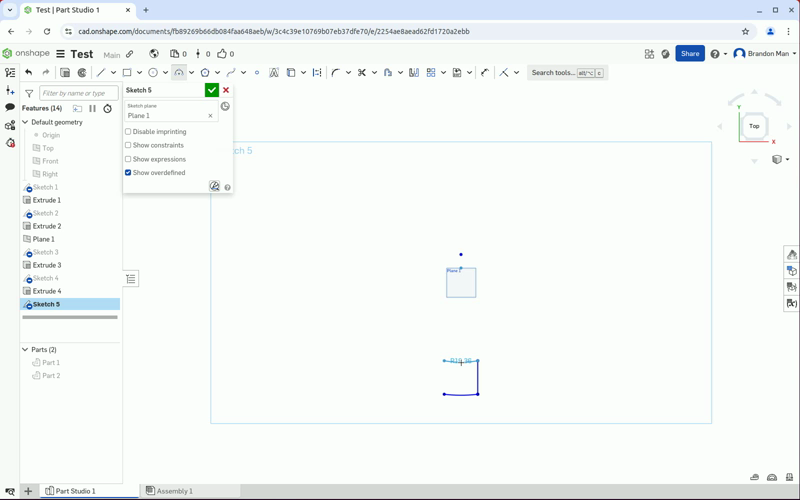
key_up(shift)
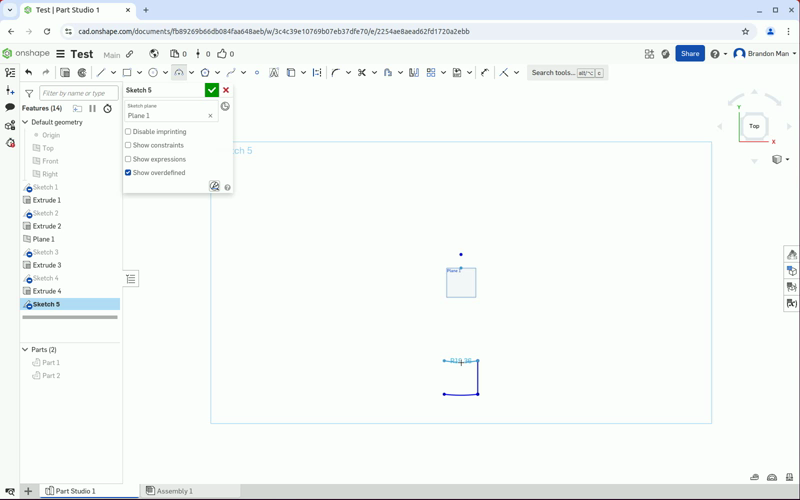
key(esc)
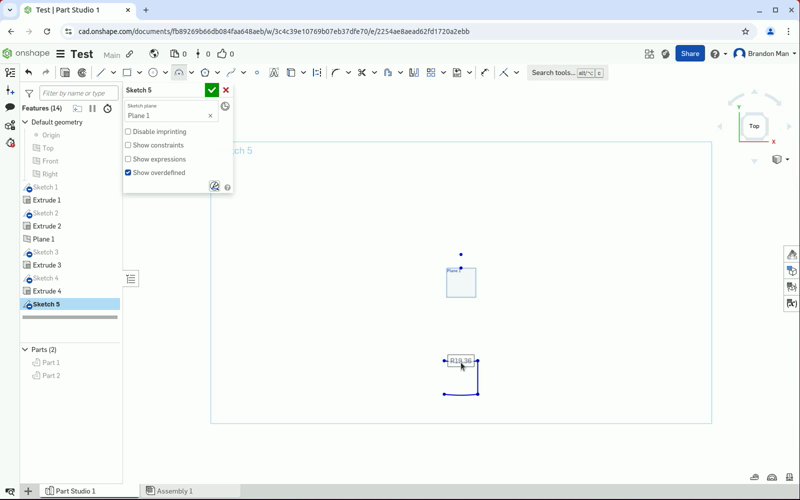
key(l)
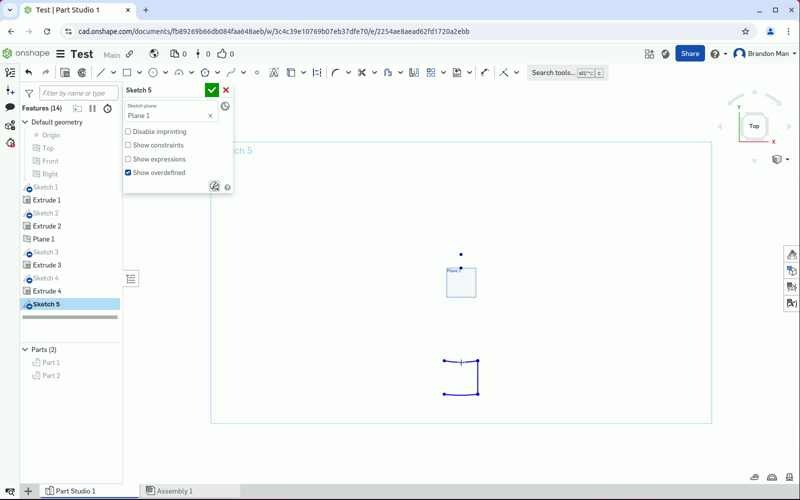
mouse_move(444, 360)
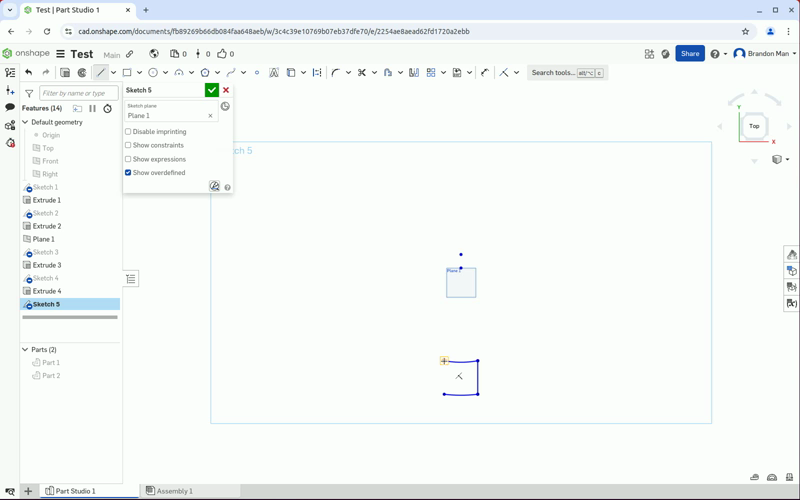
click(444, 360)
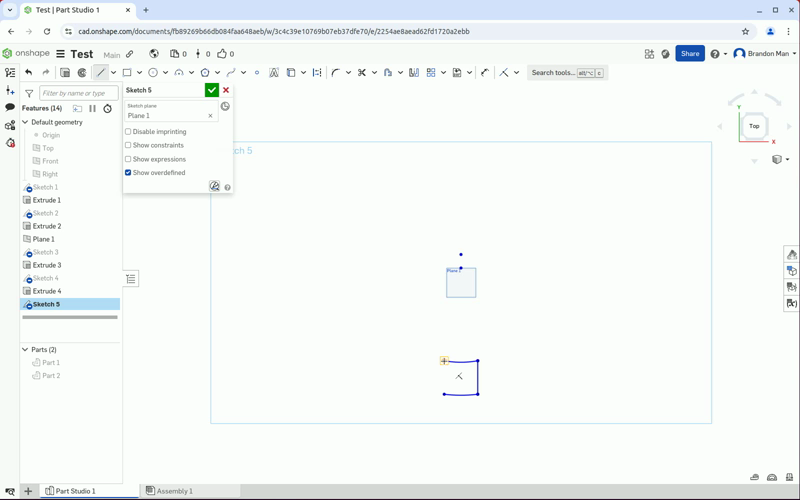
mouse_move(474, 360)
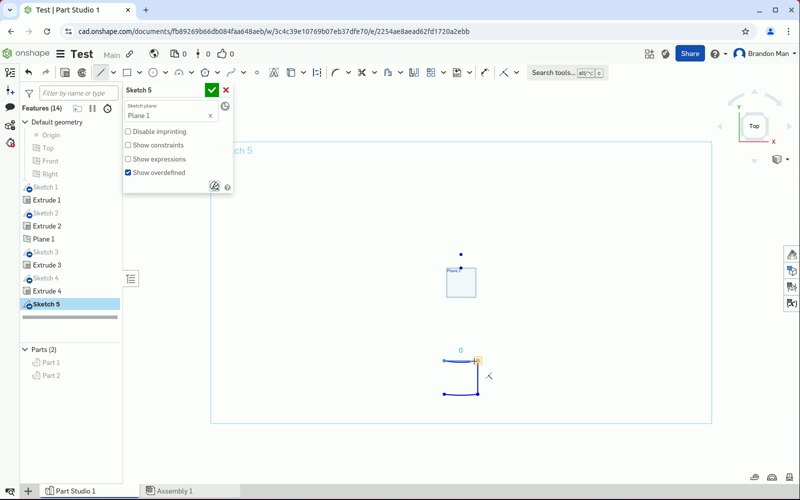
key_down(shift)
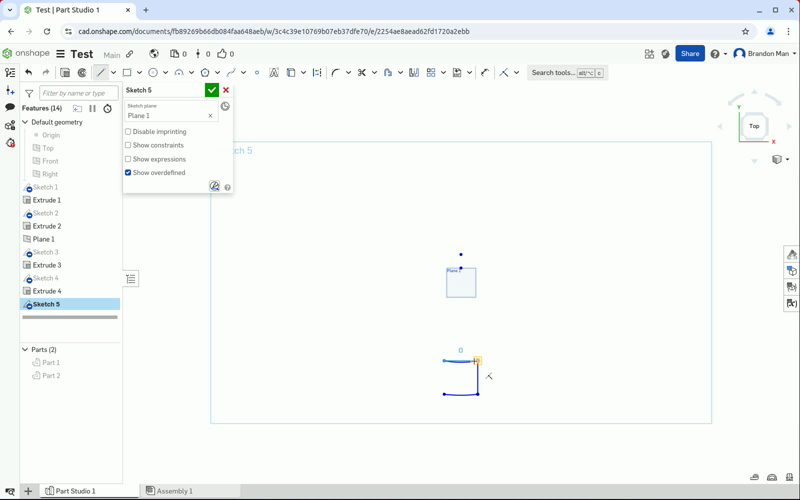
mouse_move(444, 394)
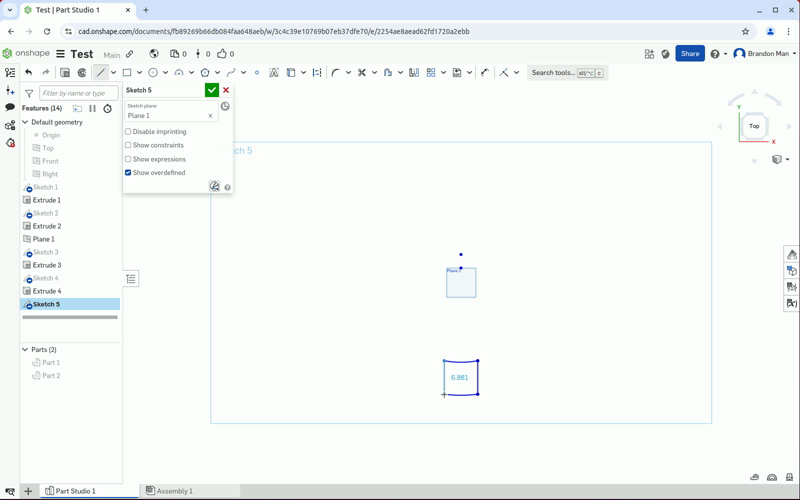
key_up(shift)
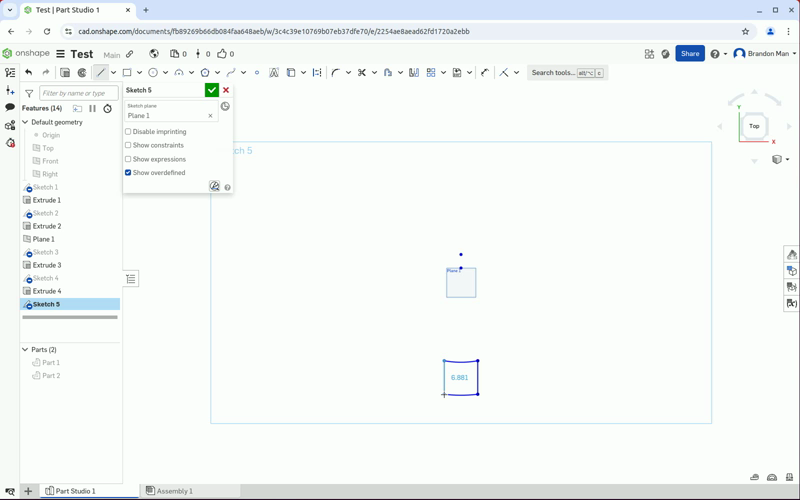
click(444, 394)
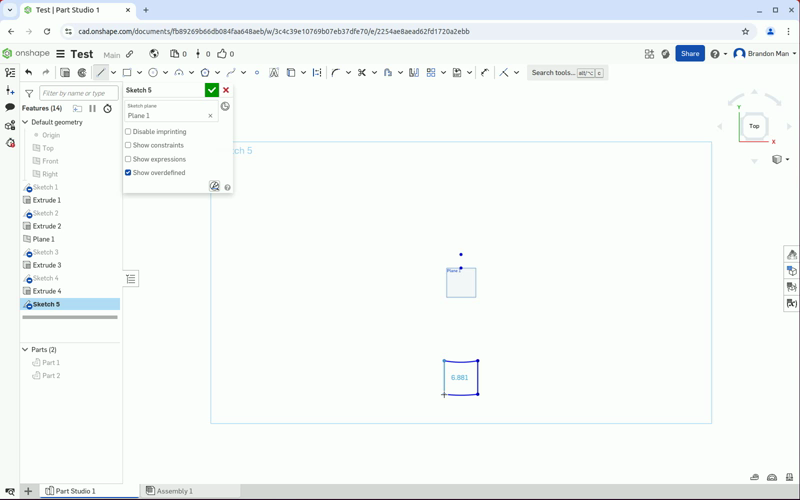
key(esc)
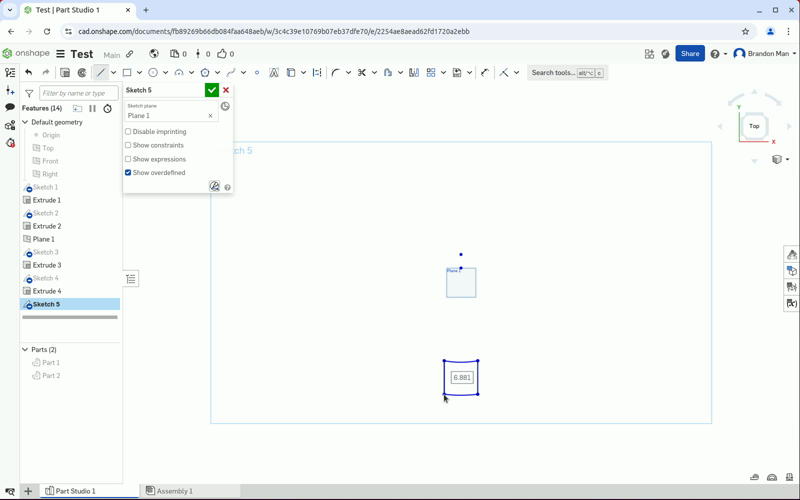
mouse_move(464, 363)
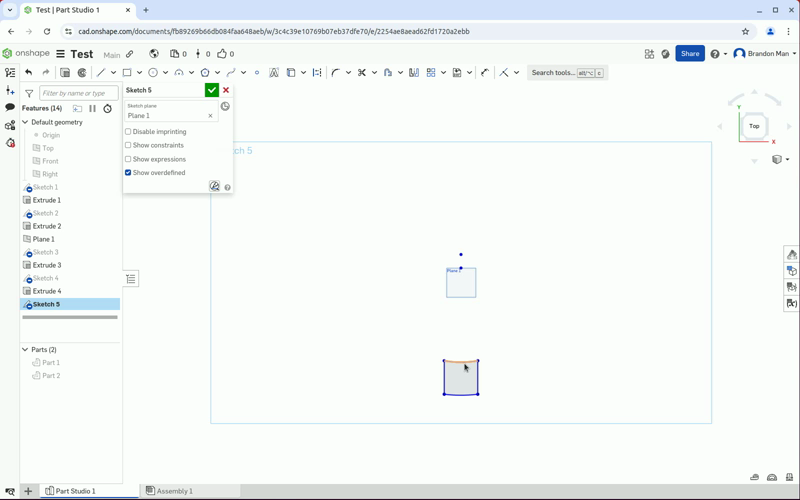
scroll(6)
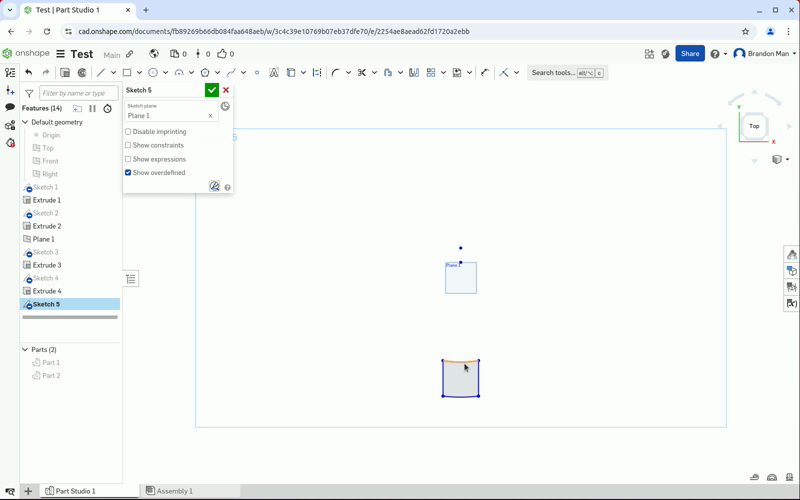
scroll(6)
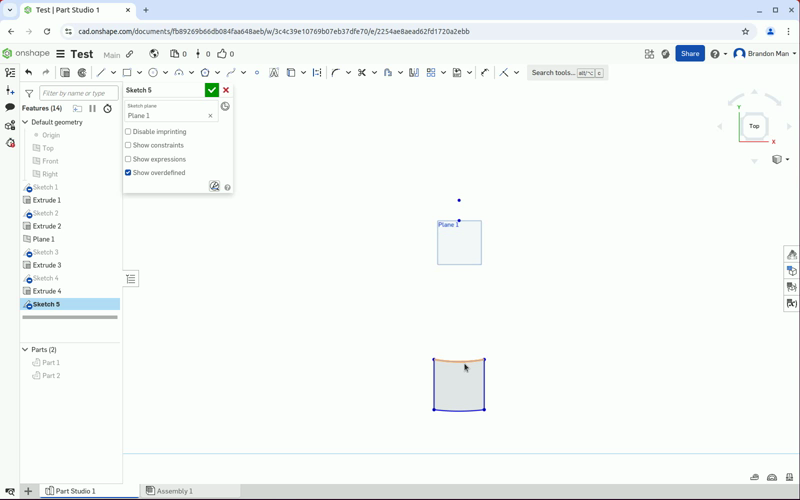
scroll(6)
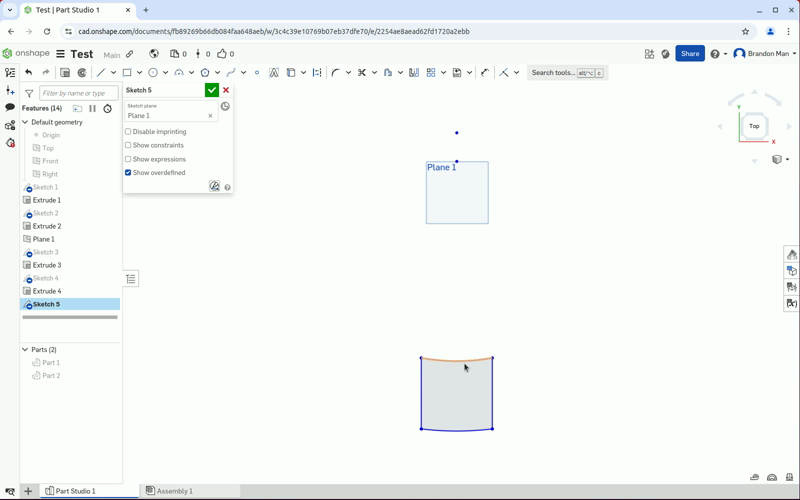
scroll(6)
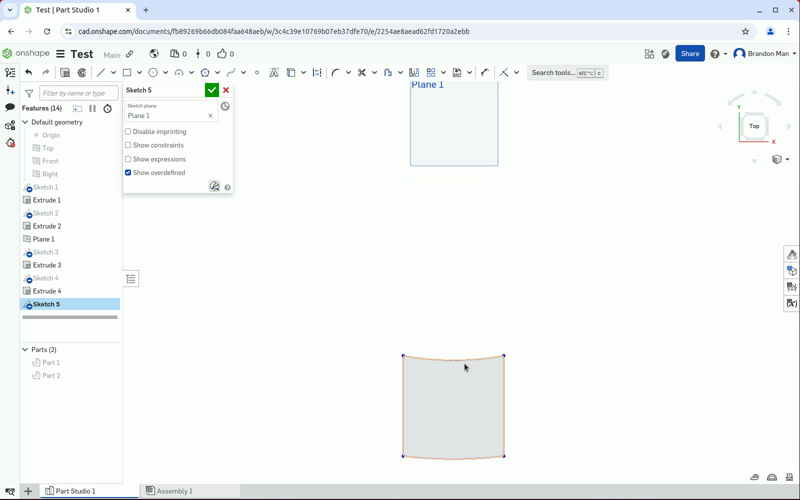
scroll(6)
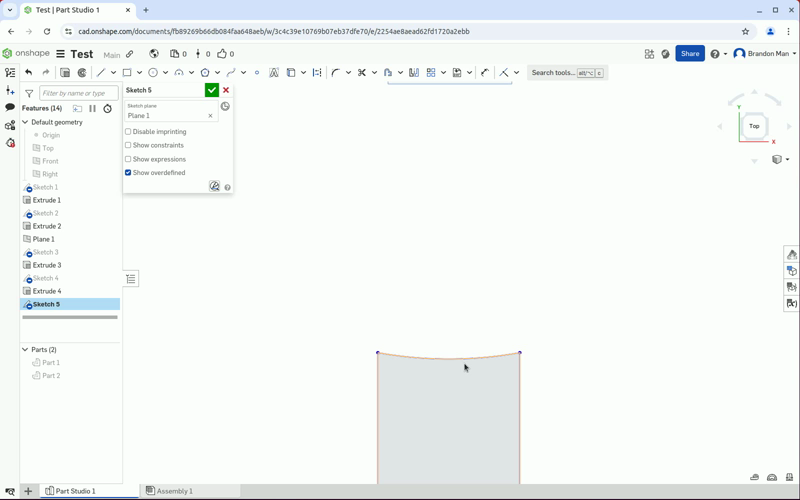
scroll(6)
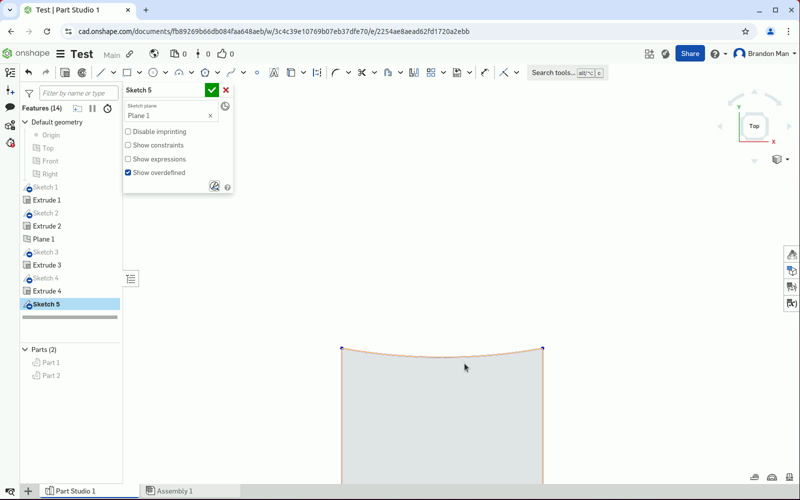
scroll(6)
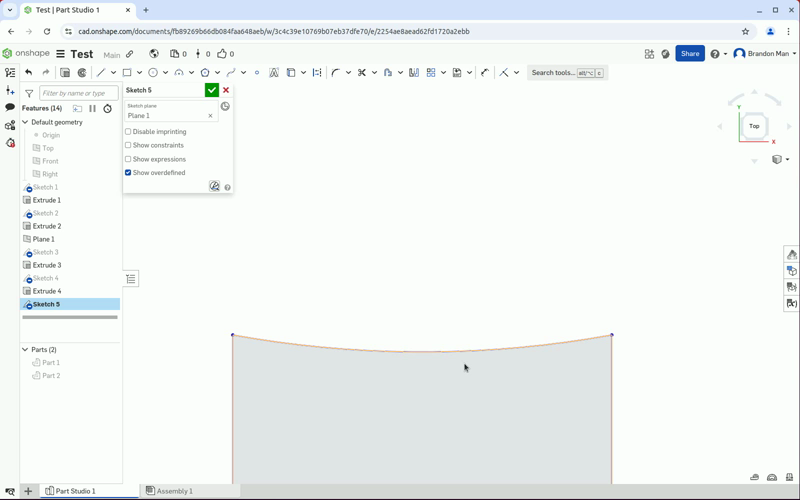
click(464, 363)
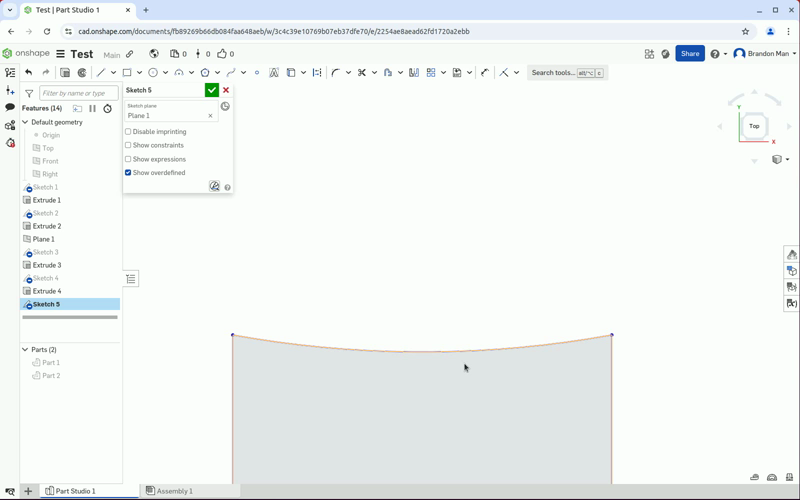
scroll(-6)
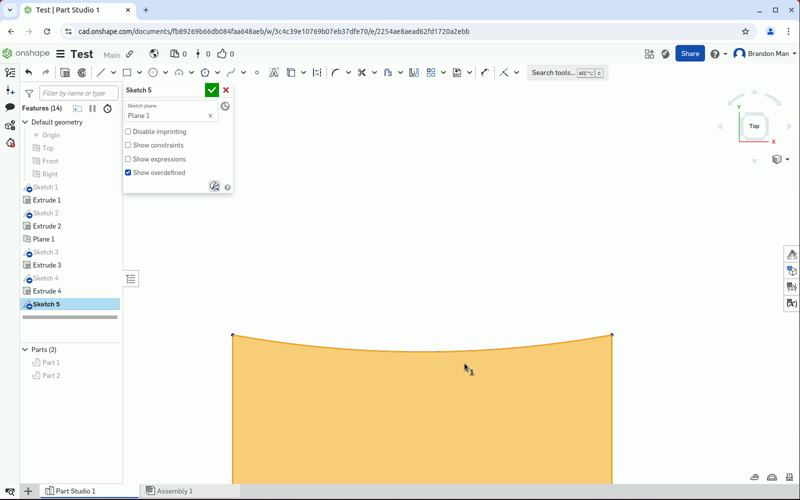
scroll(-6)
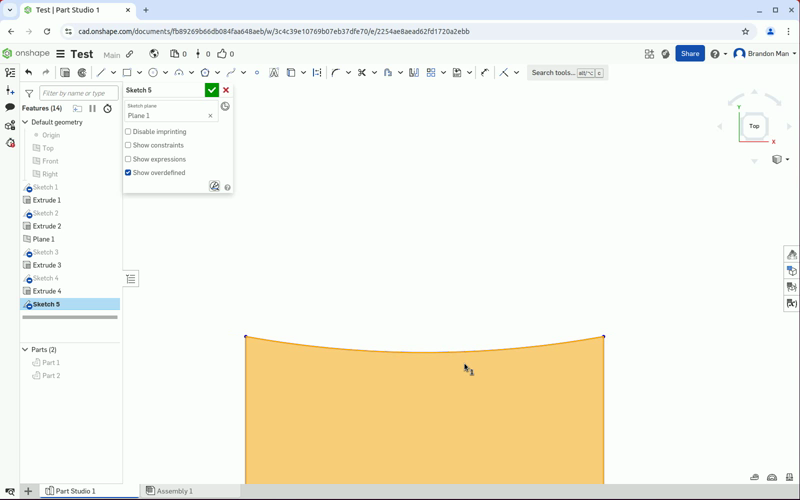
scroll(-6)
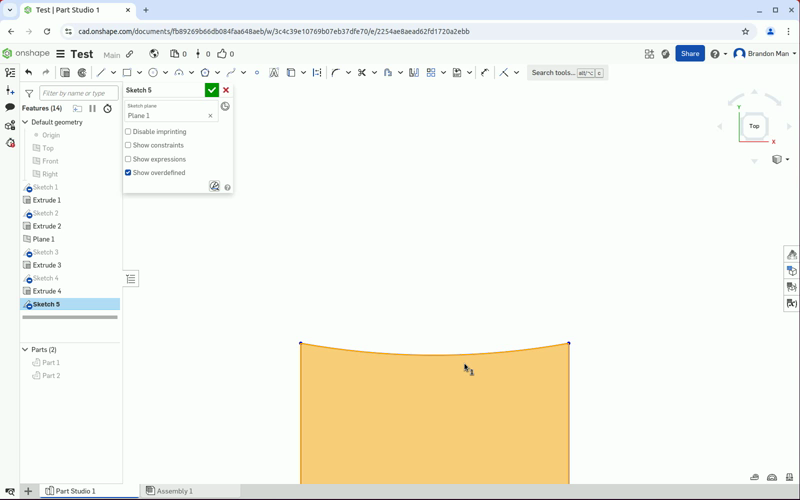
scroll(-6)
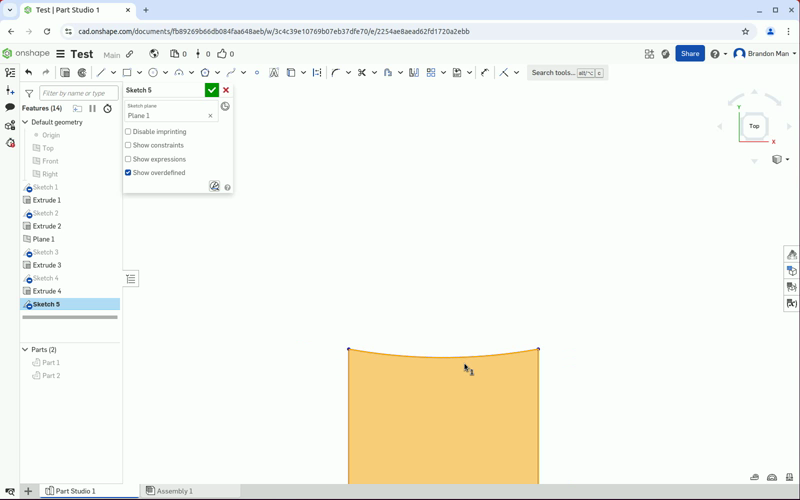
scroll(-6)
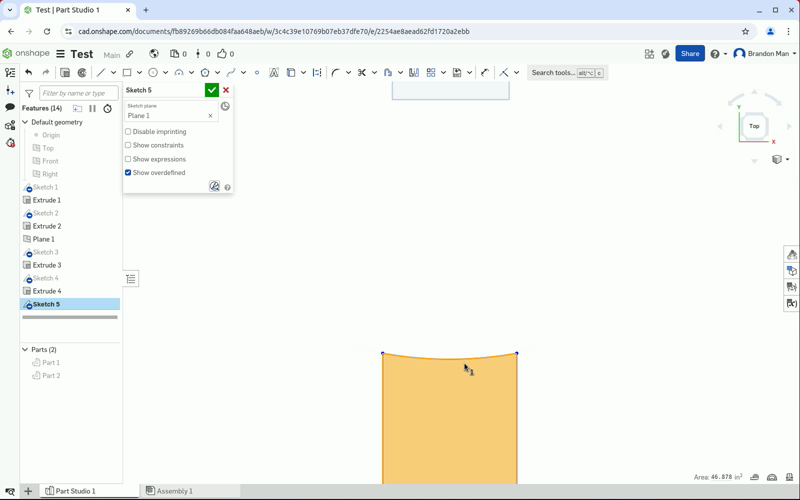
scroll(-6)
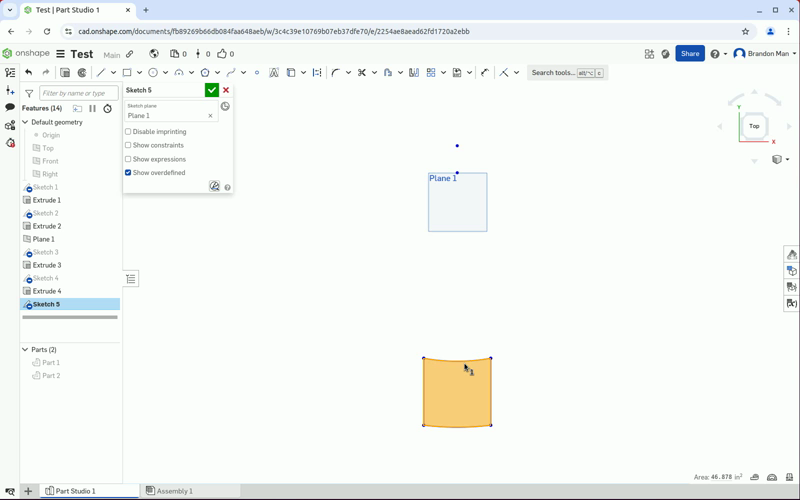
scroll(-6)
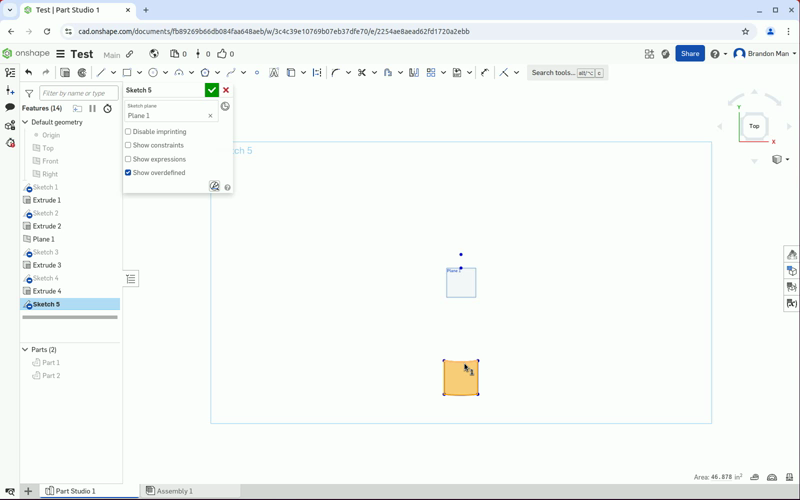
mouse_move(73, 352)
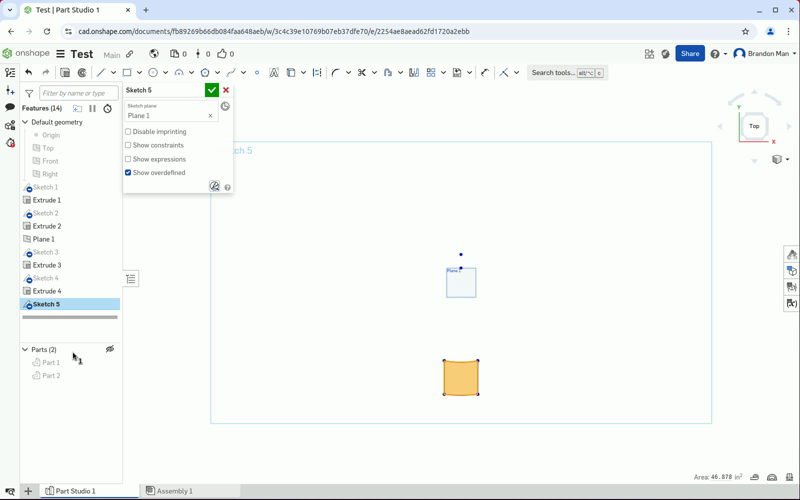
key(shift+y)
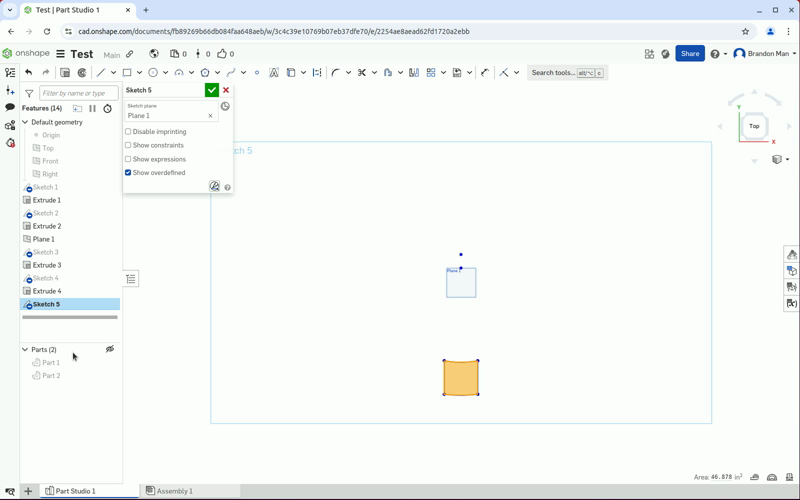
key(shift+e)
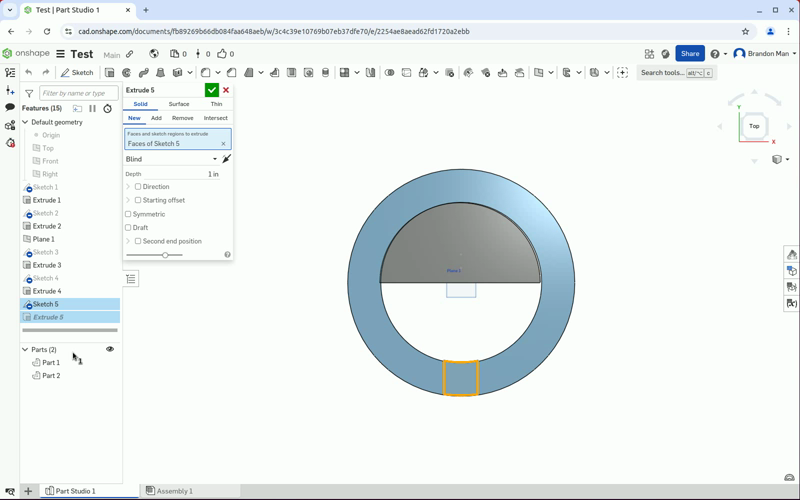
mouse_move(143, 106)
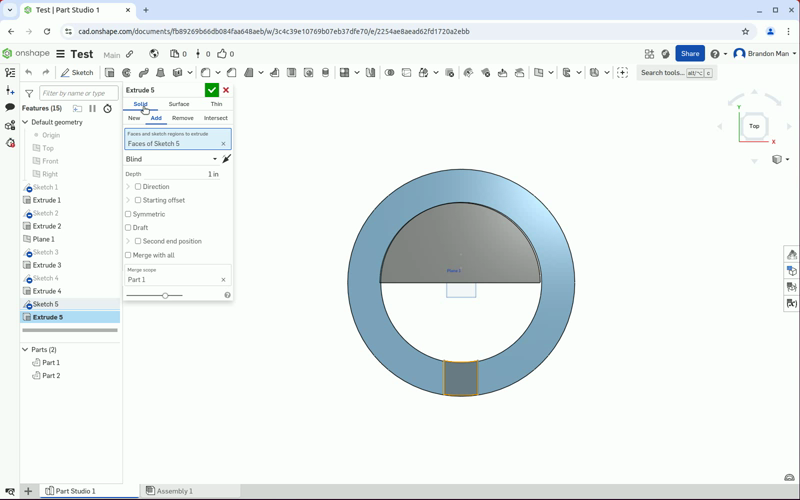
click(143, 106)
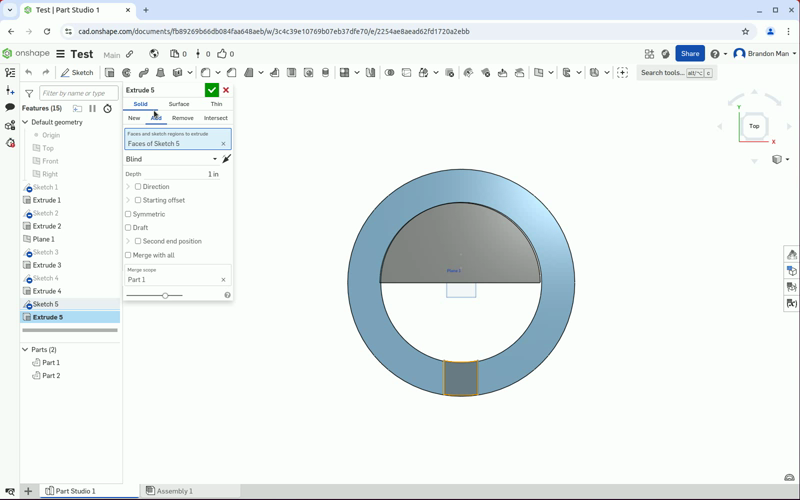
mouse_move(186, 120)
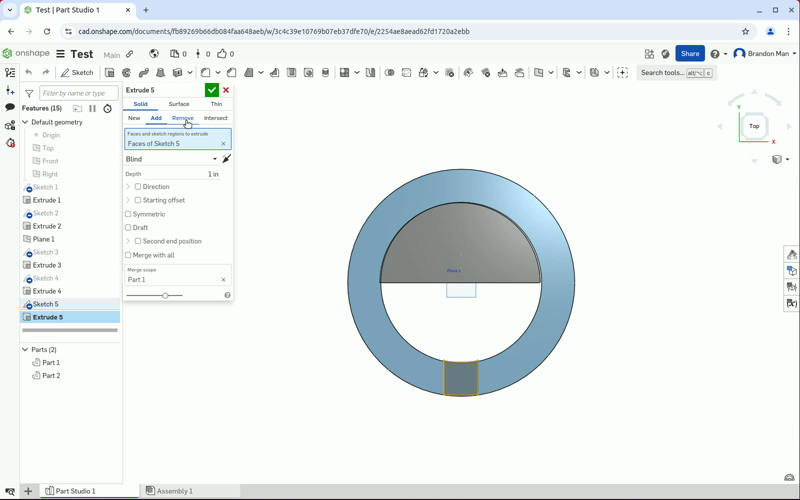
click(186, 120)
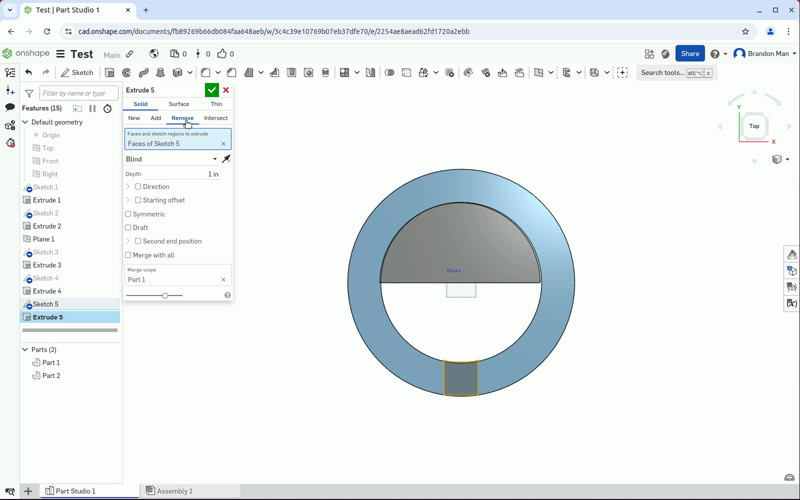
key(tab, 4)
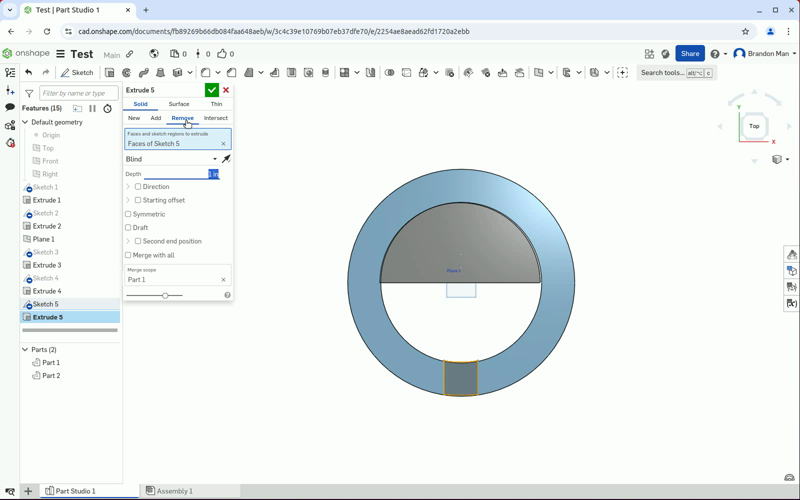
text(1.685)
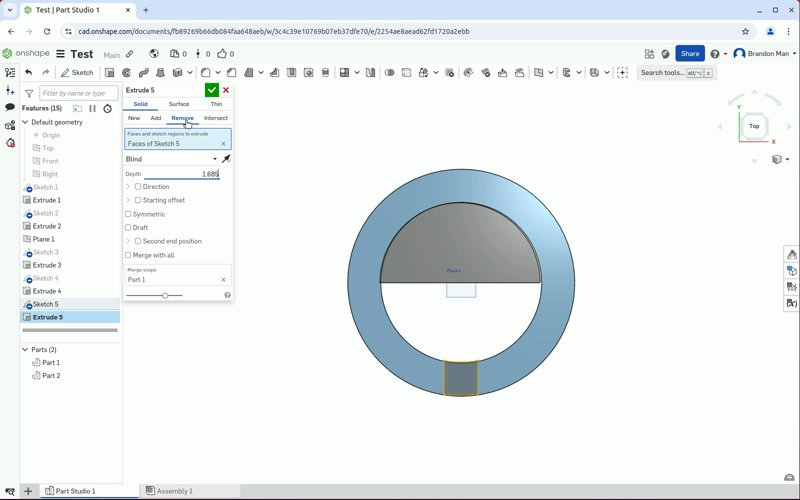
key(tab, 6)
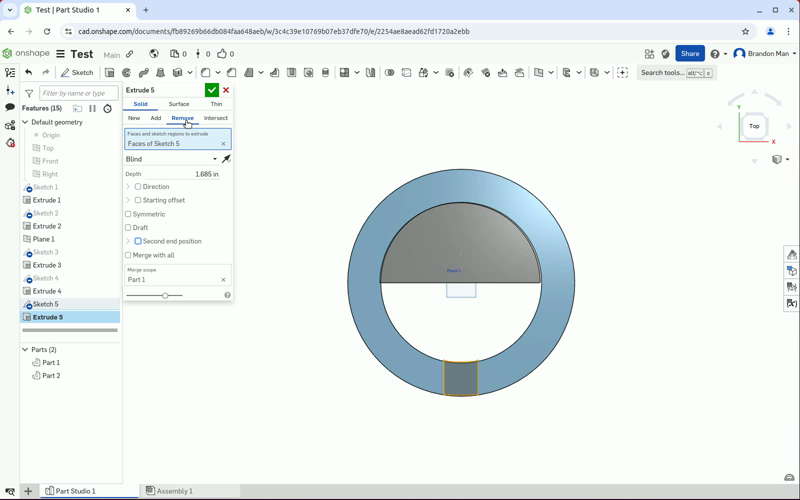
key(space)
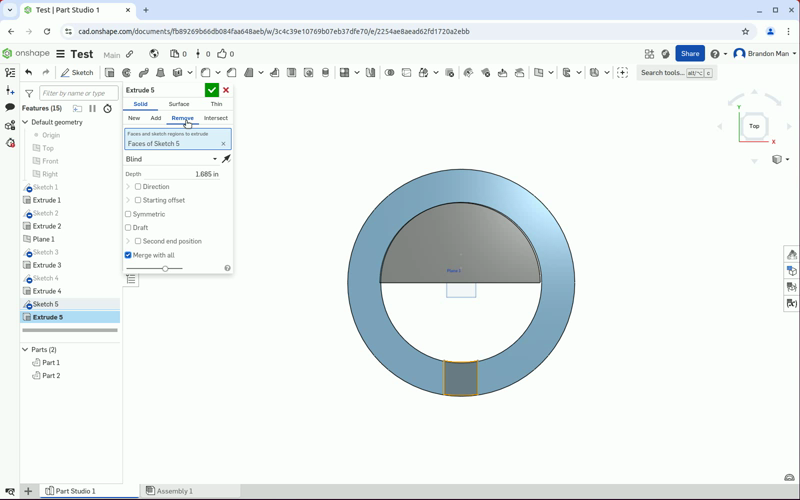
key(enter)
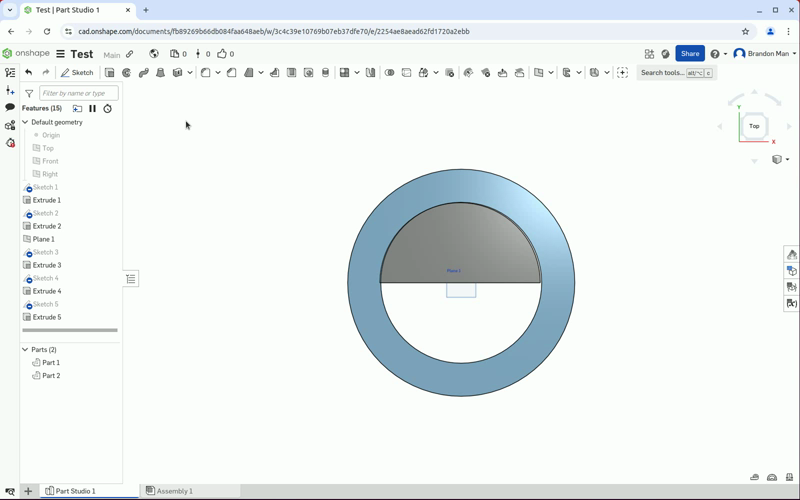
key(shift+h)
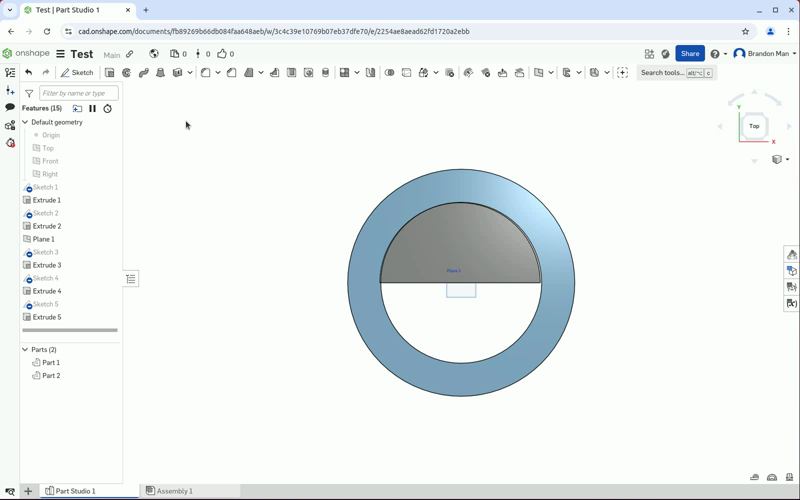
key(shift+h)
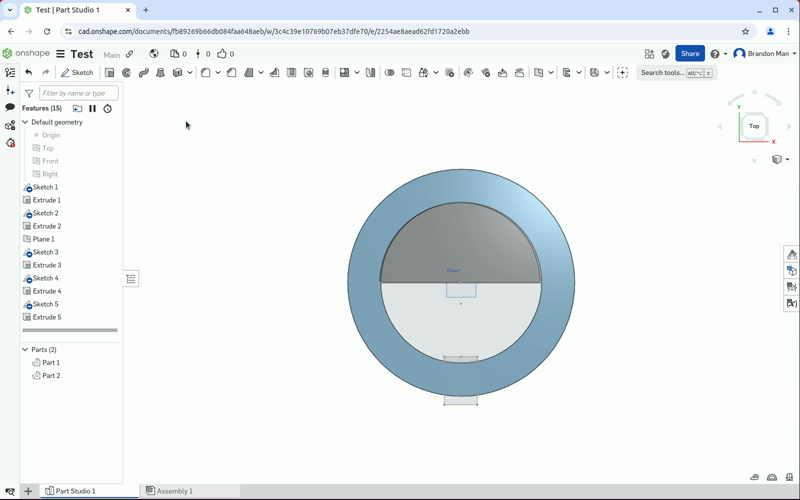
key(shift+7)
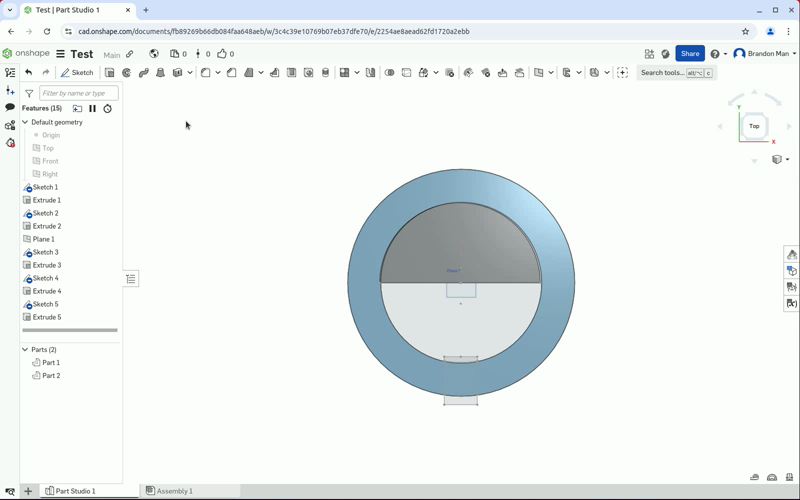
key(up, 3)
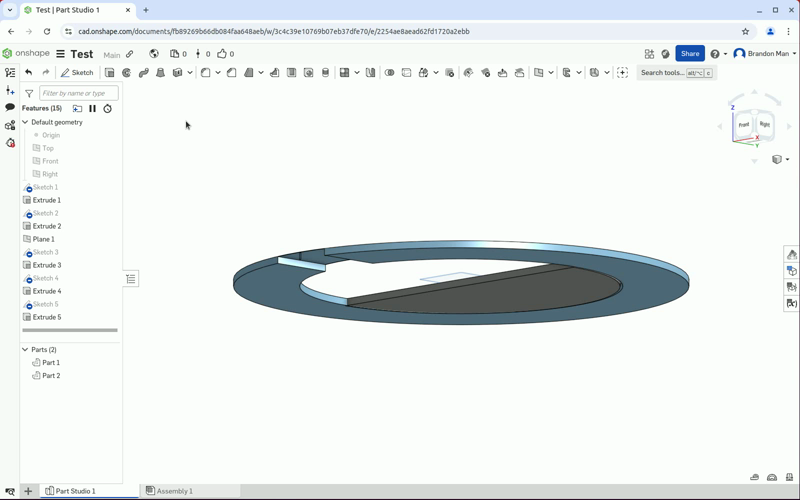
key(left, 3)
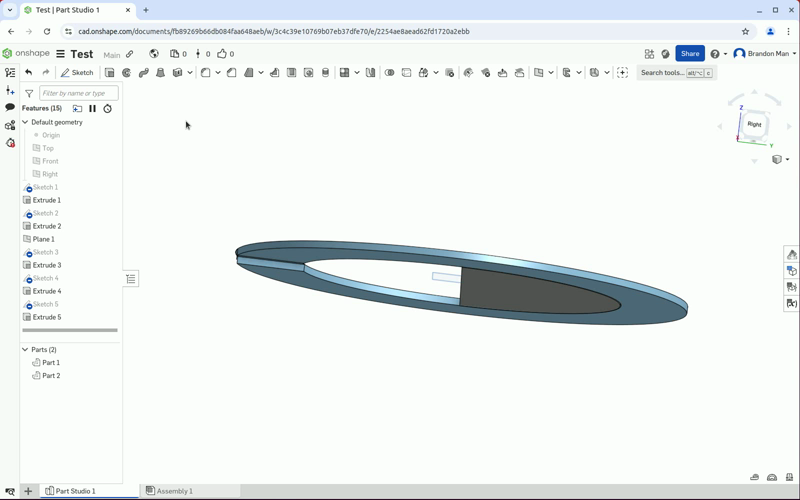
key(right, 3)
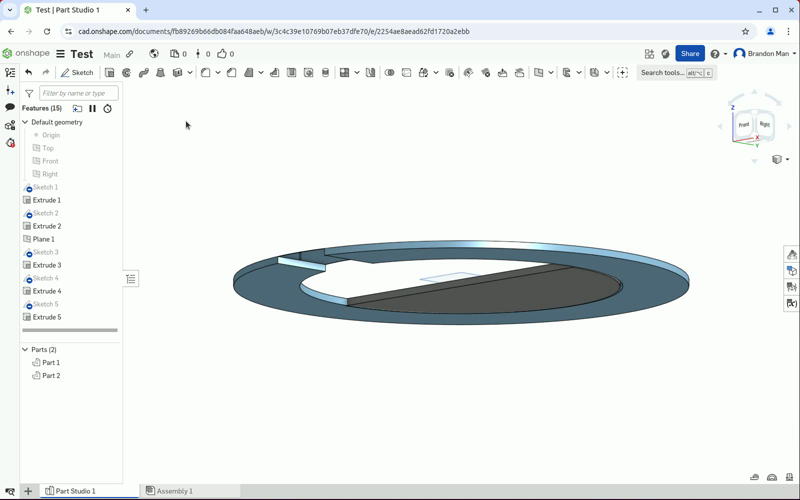
key(down, 3)
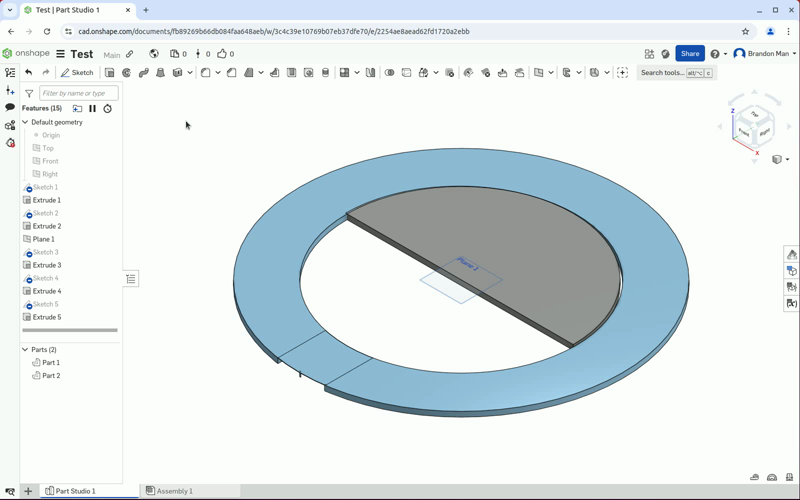
mouse_move(73, 189)
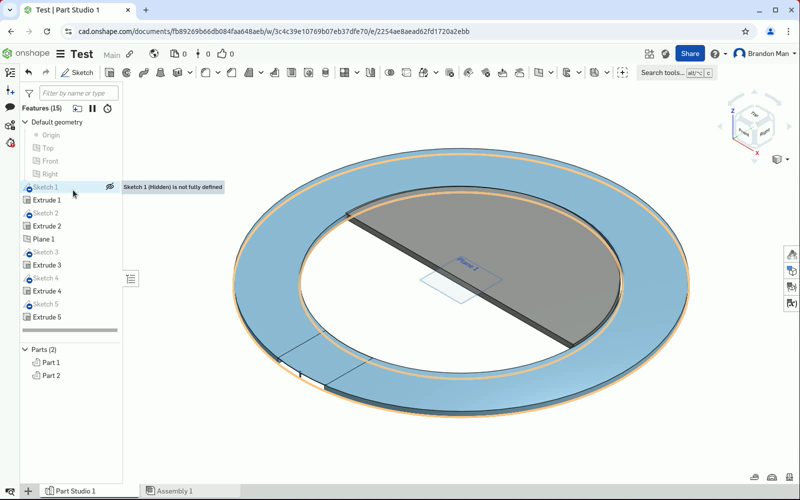
click(73, 189)